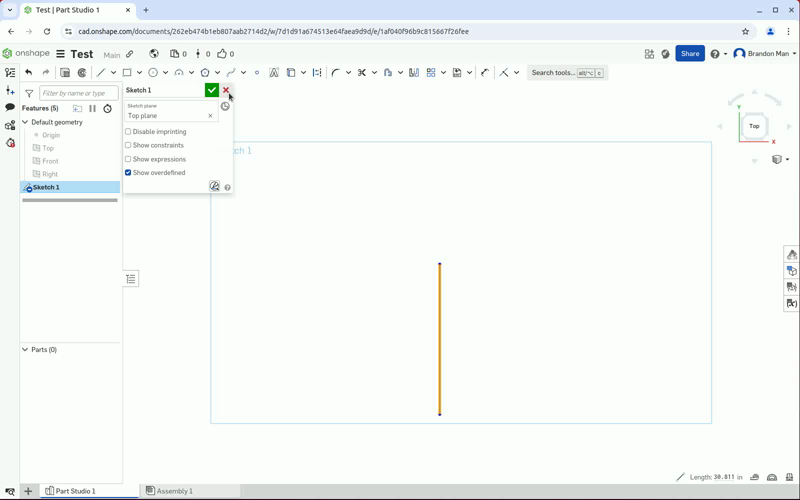
key(shift+h)
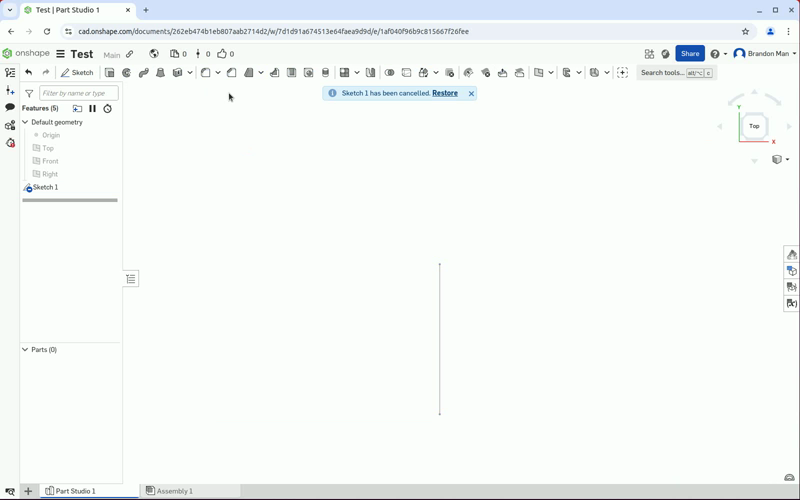
key(shift+s)
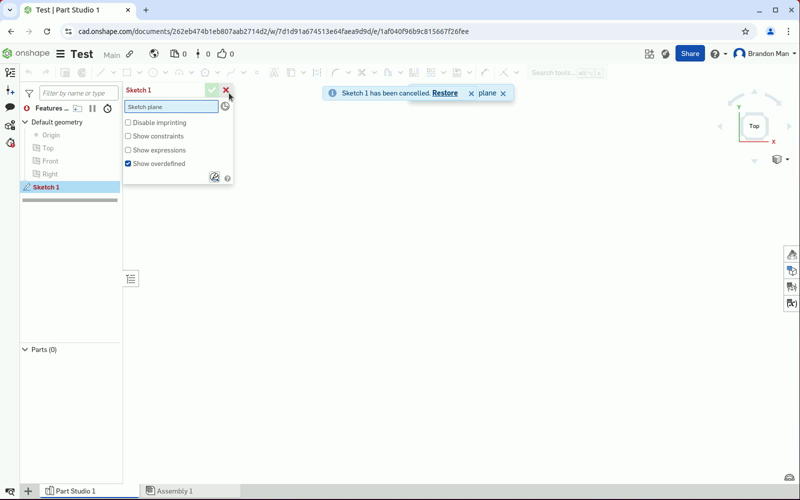
mouse_move(73, 150)
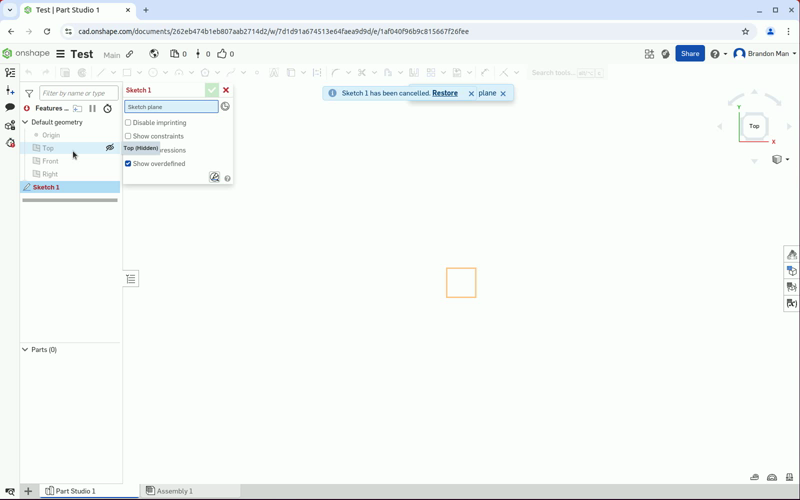
click(73, 150)
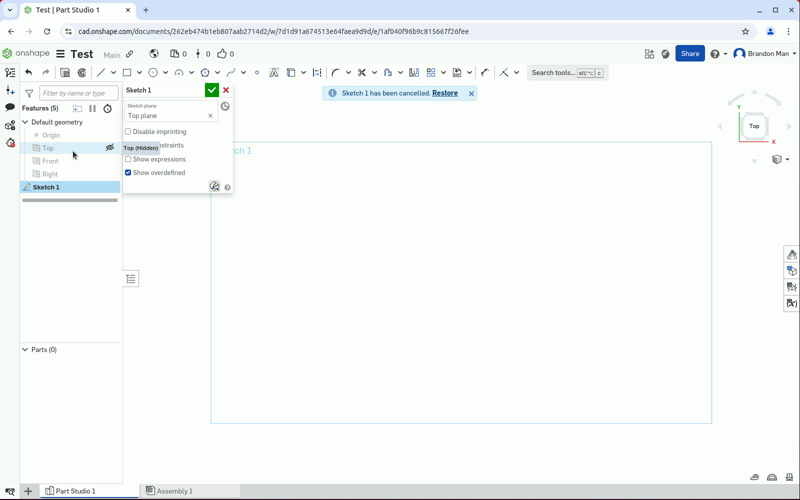
mouse_move(73, 352)
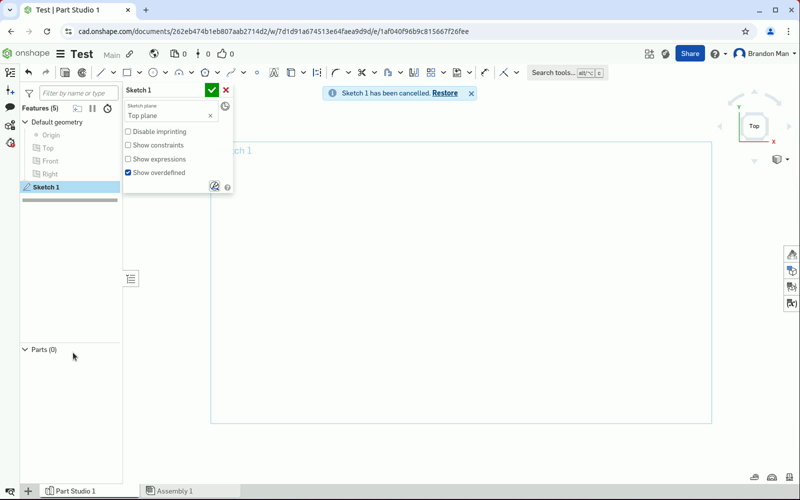
key(y)
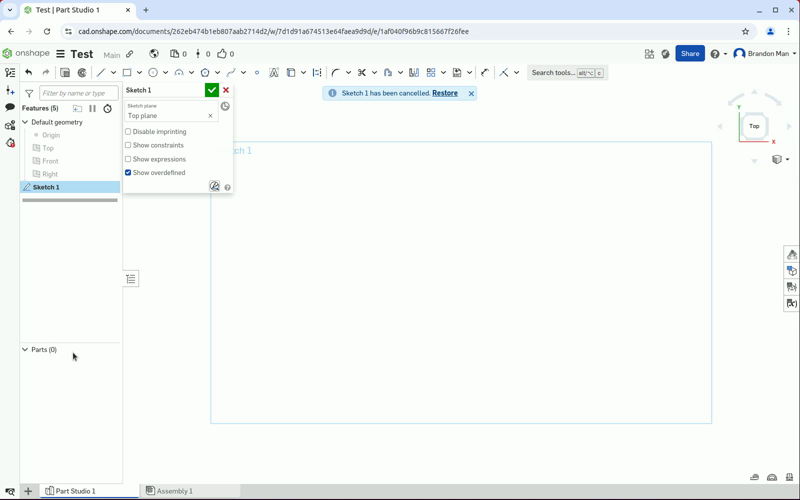
key(l)
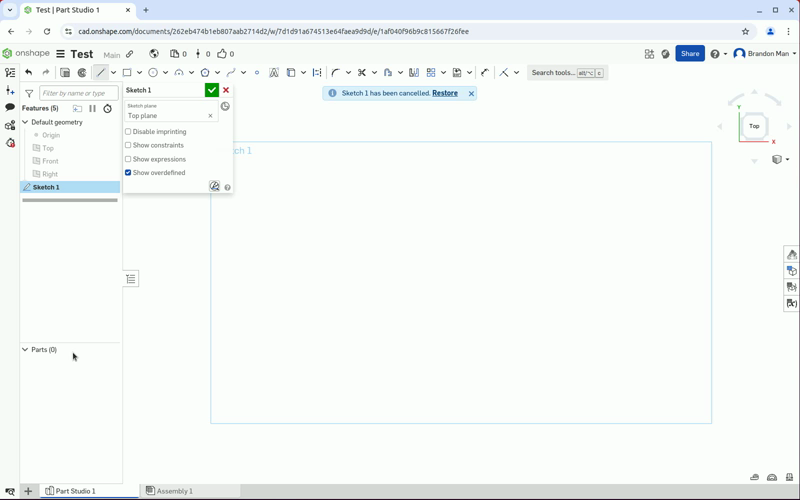
key_down(shift)
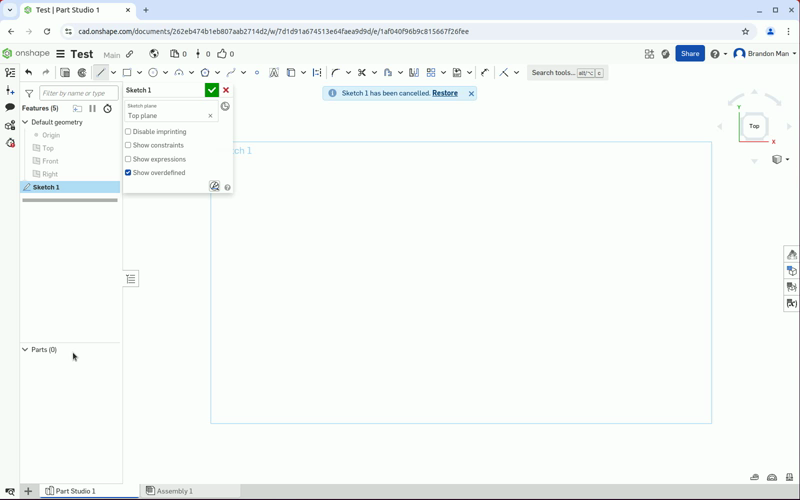
mouse_move(449, 298)
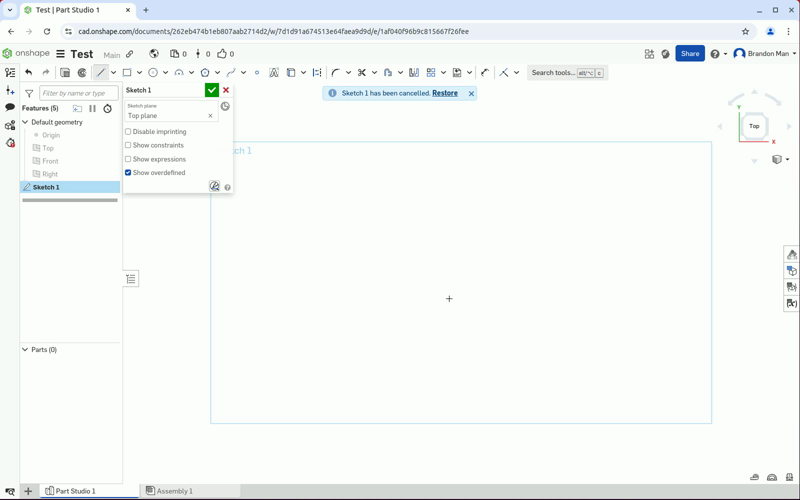
click(449, 298)
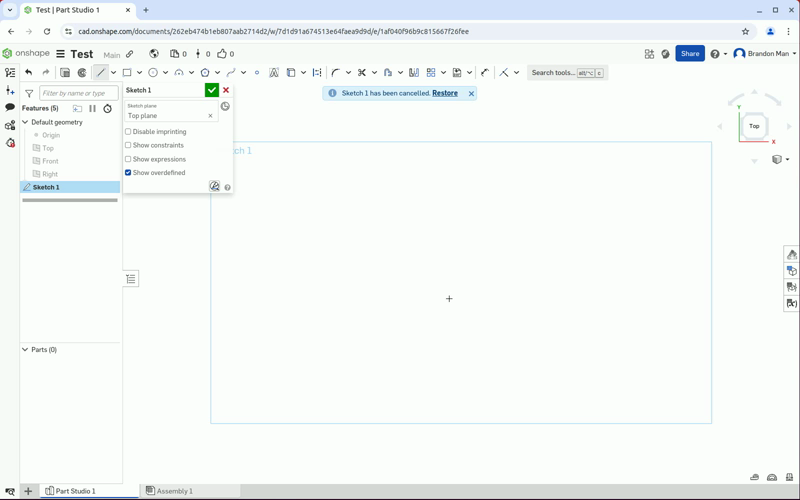
key_up(shift)
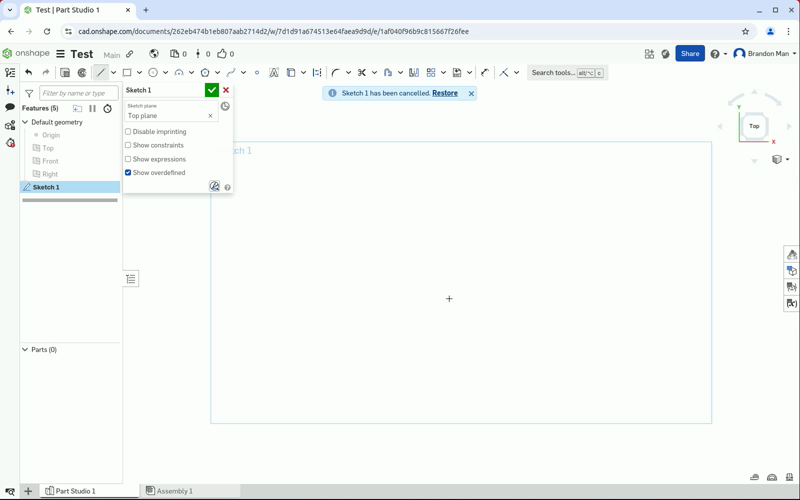
key_down(shift)
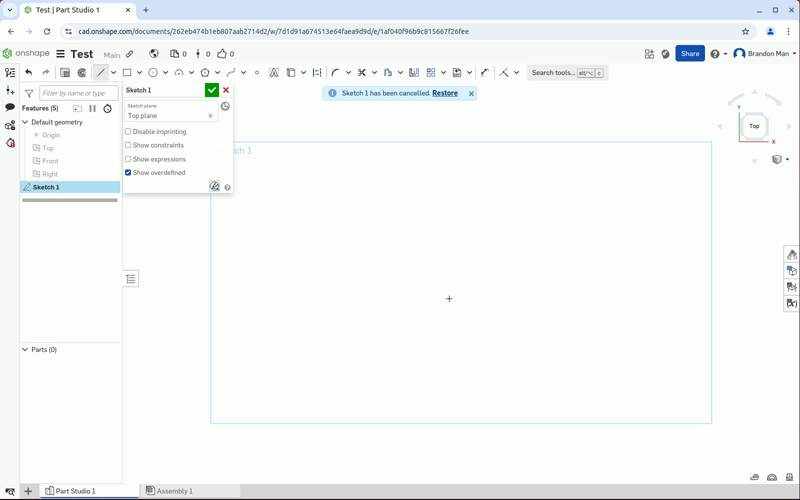
mouse_move(479, 298)
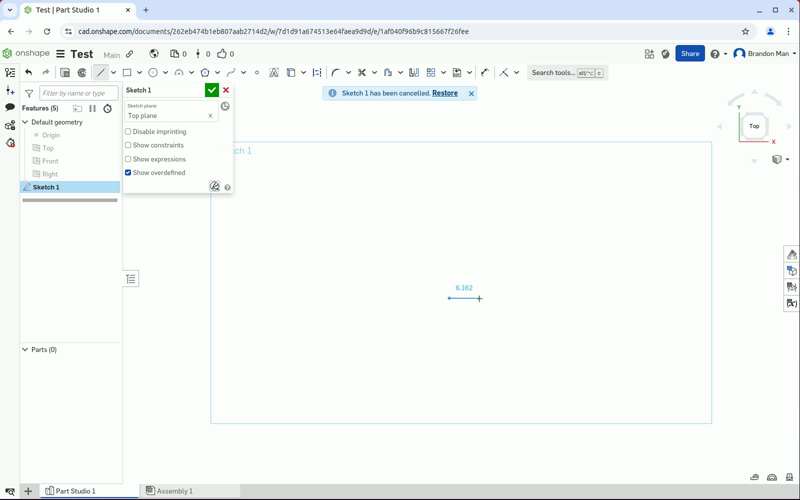
mouse_move(473, 298)
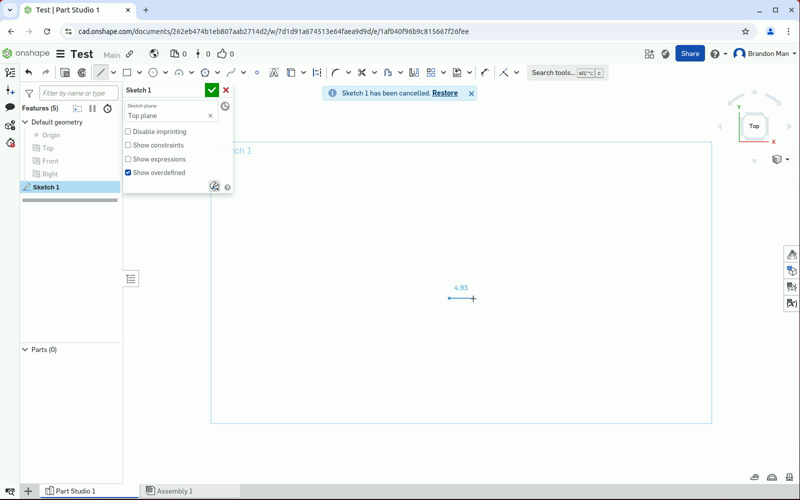
click(473, 298)
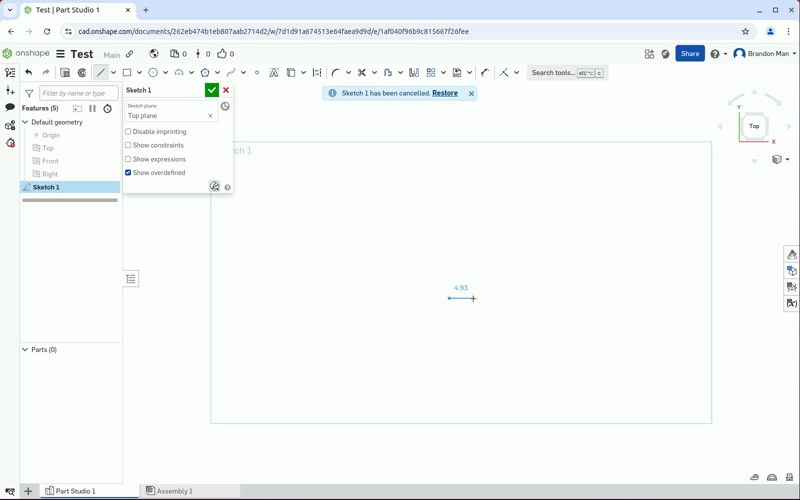
key_up(shift)
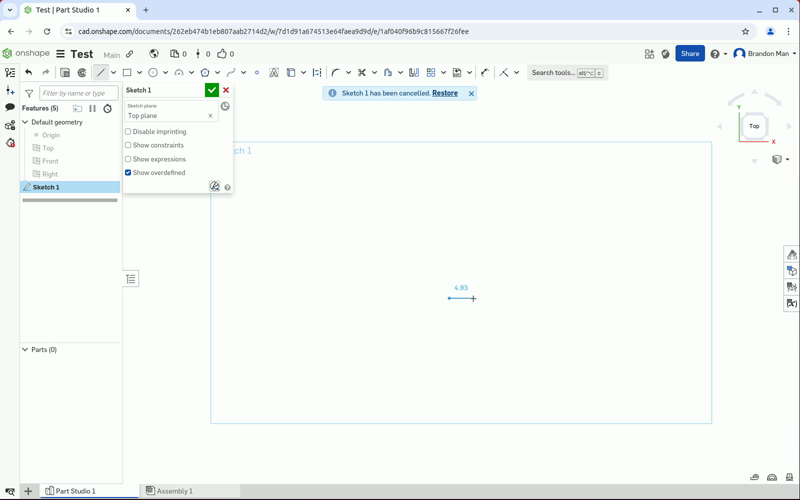
key_down(shift)
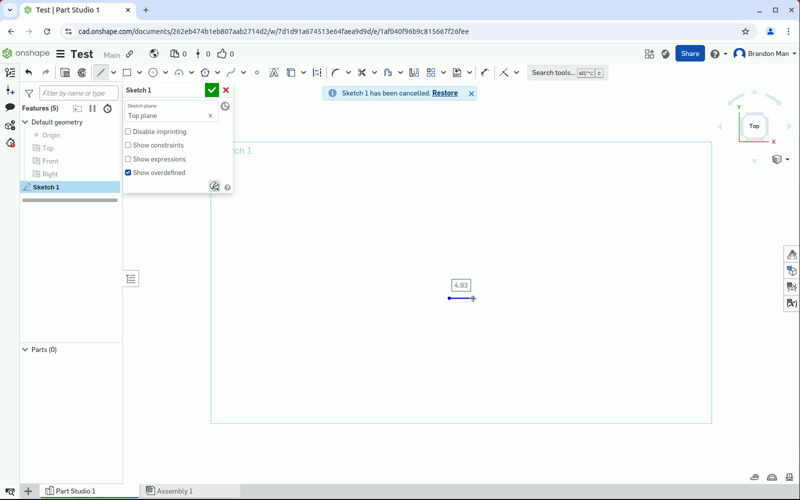
mouse_move(503, 298)
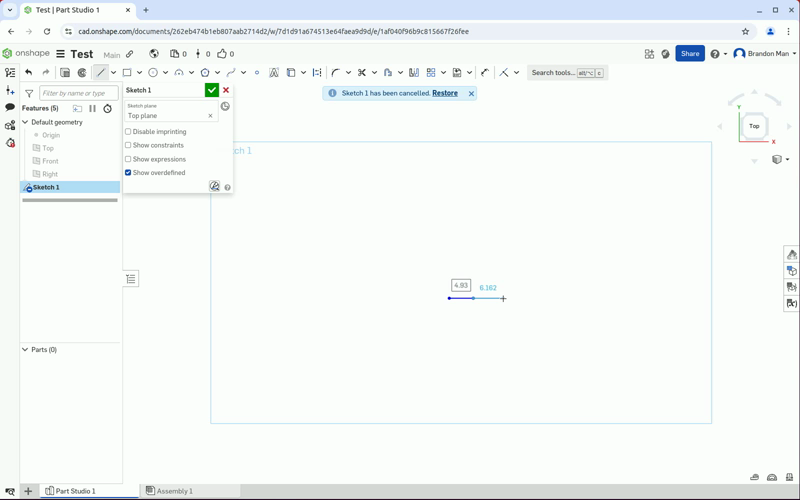
mouse_move(473, 267)
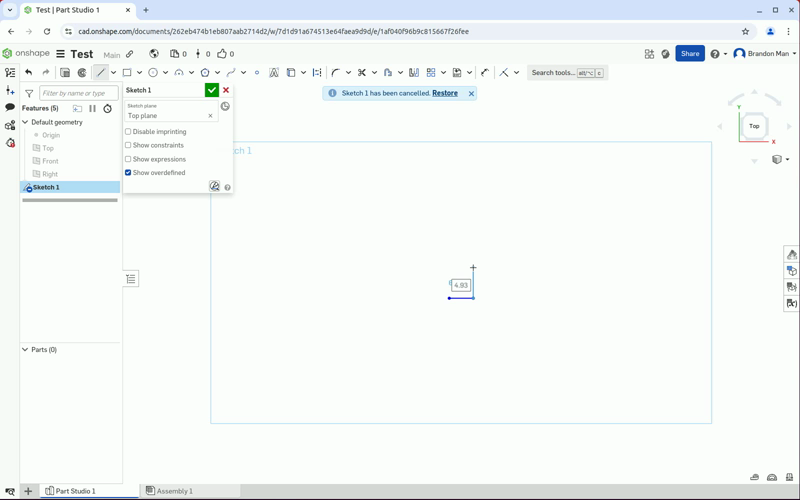
click(473, 267)
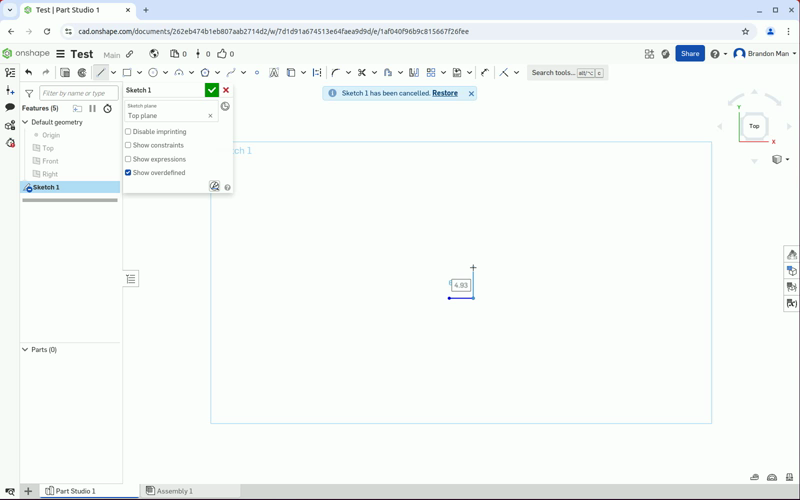
key_up(shift)
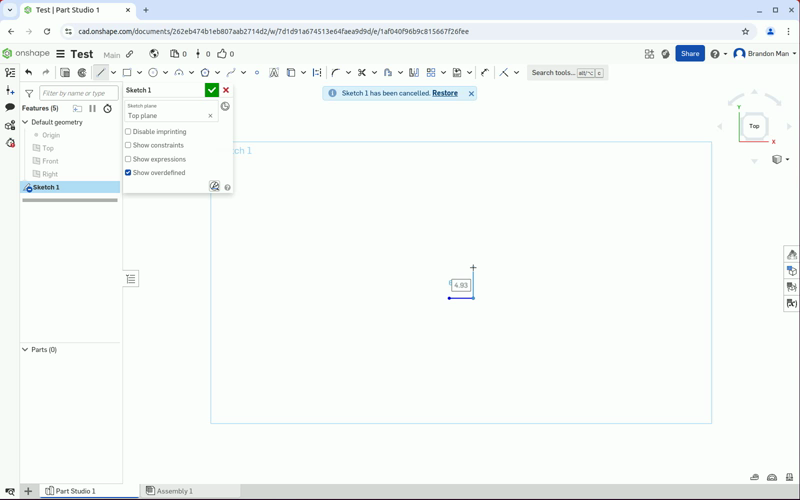
key_down(shift)
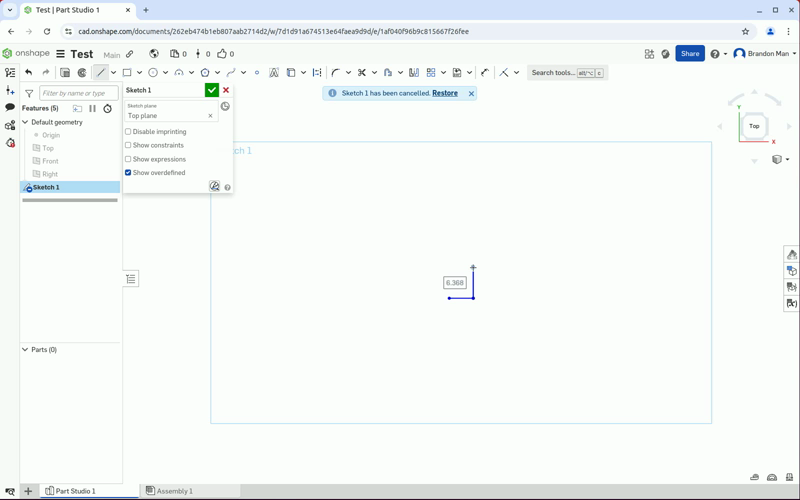
mouse_move(503, 267)
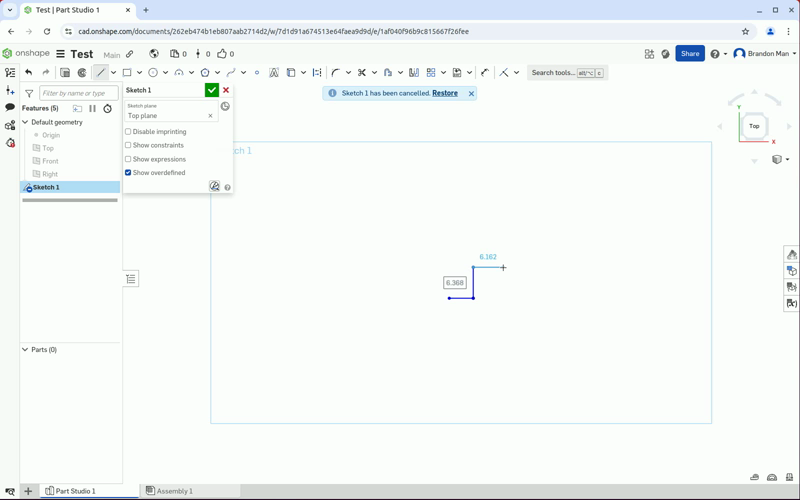
mouse_move(449, 267)
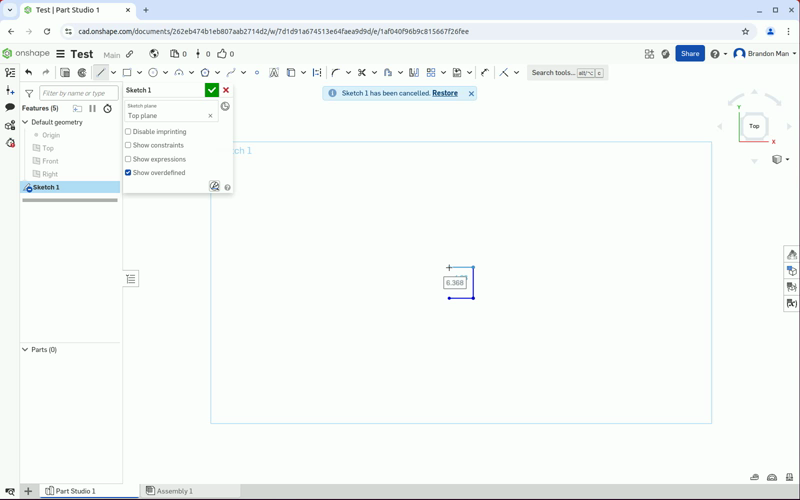
click(449, 267)
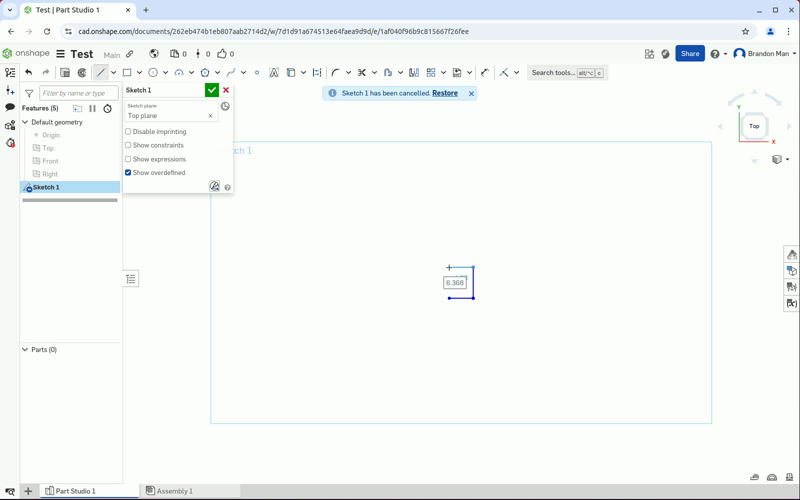
key_up(shift)
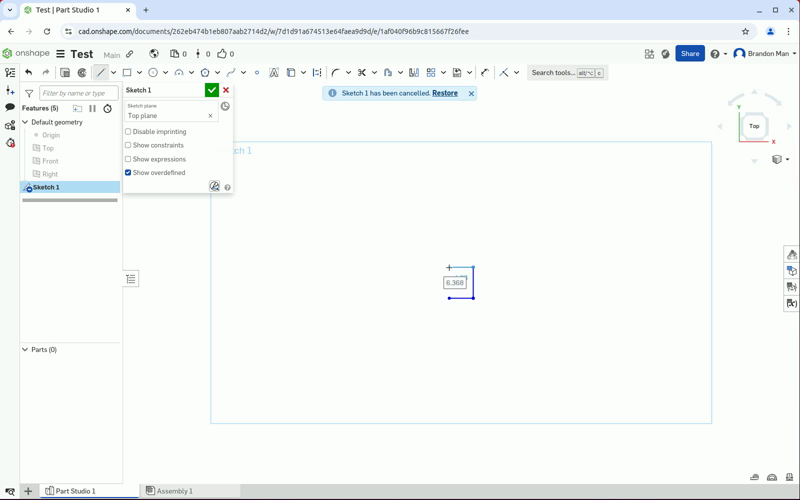
mouse_move(479, 267)
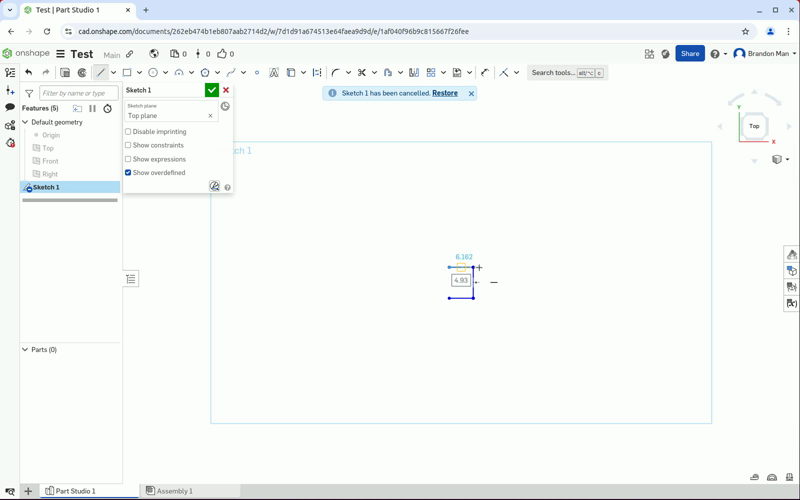
key_down(shift)
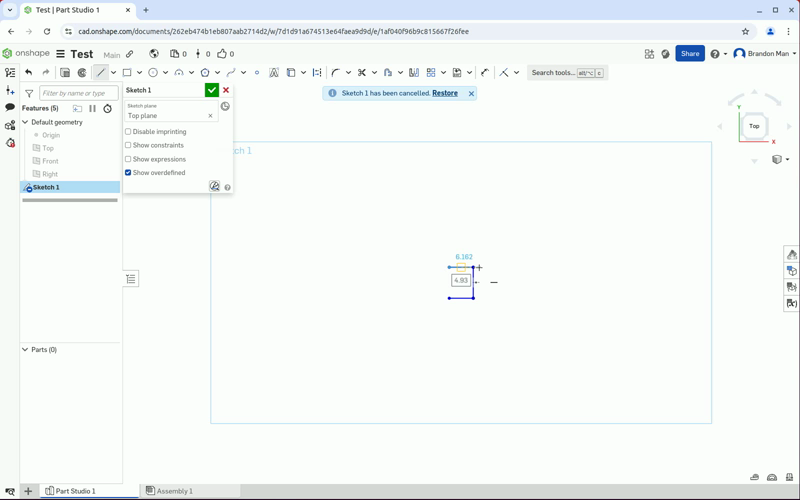
mouse_move(449, 298)
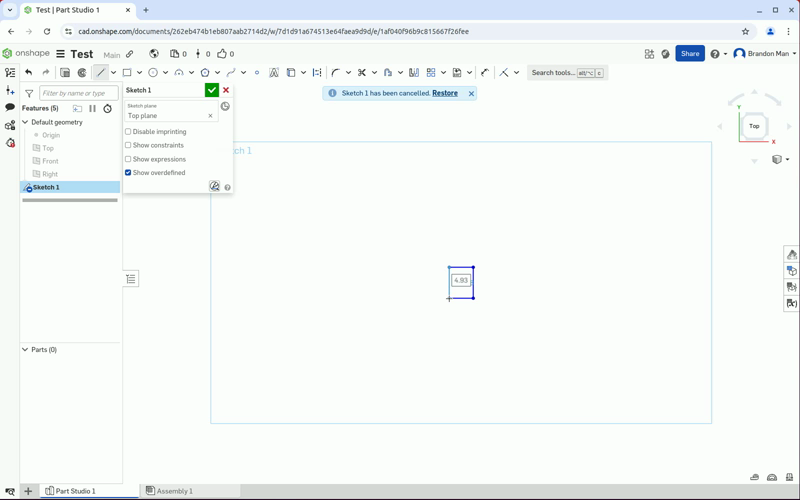
key_up(shift)
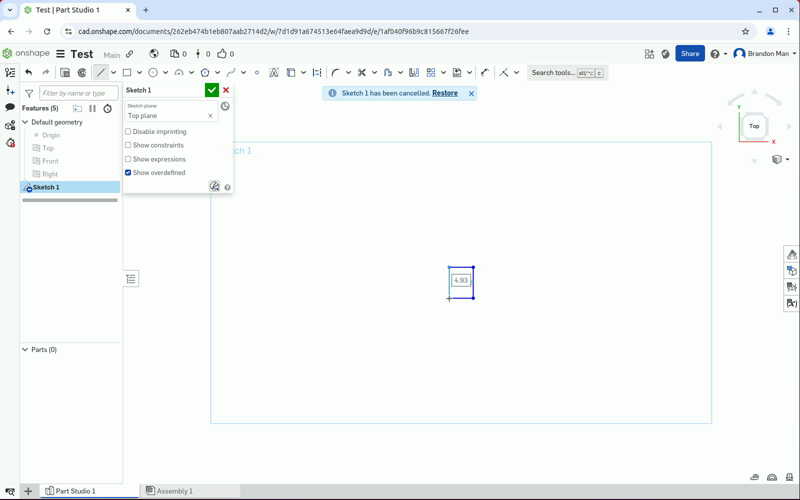
click(449, 298)
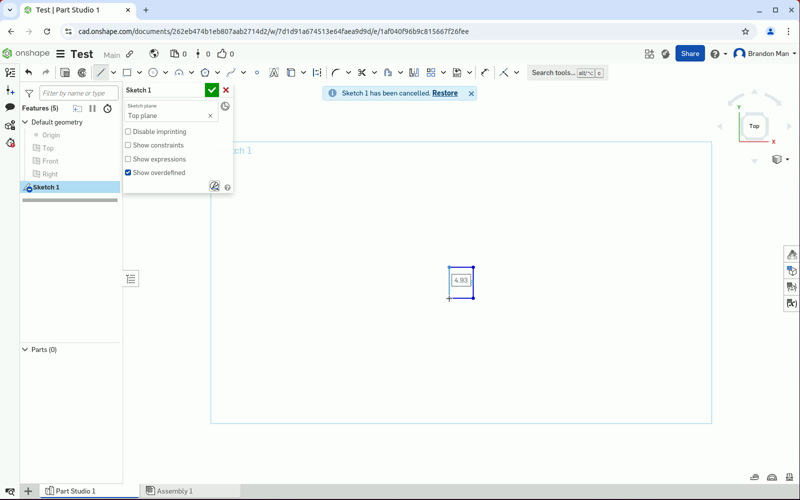
key(esc)
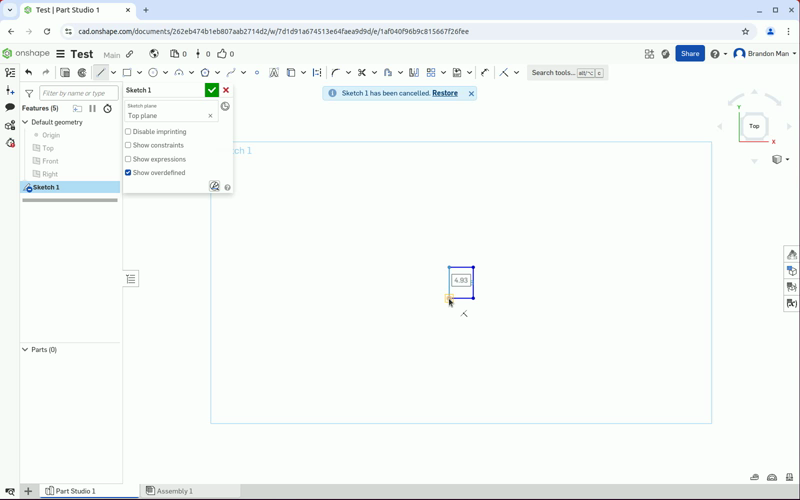
mouse_move(455, 295)
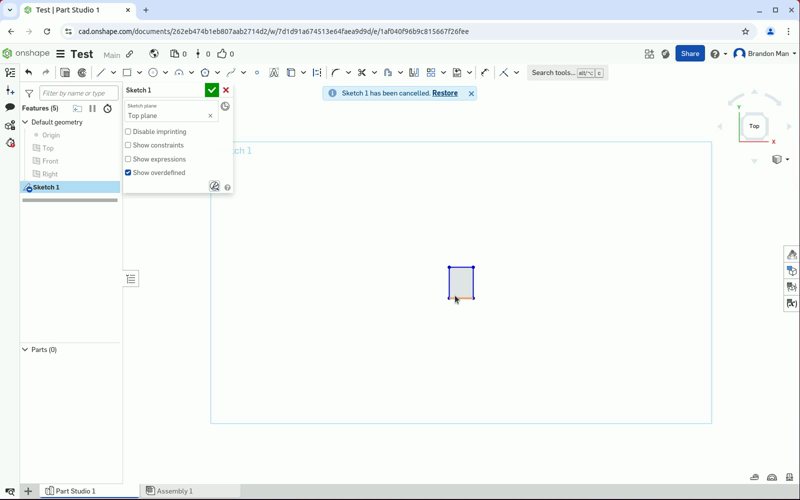
scroll(6)
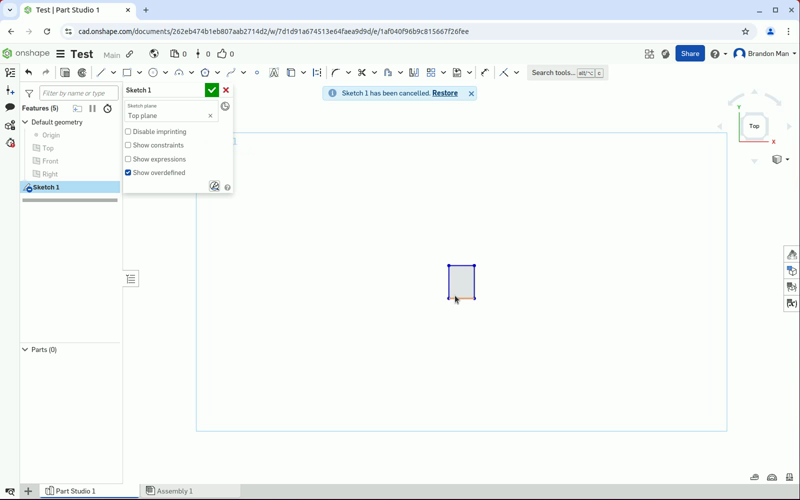
scroll(6)
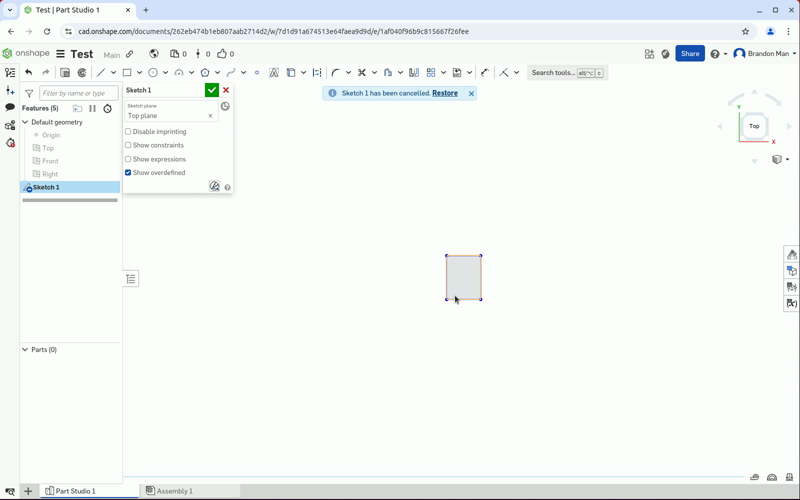
scroll(6)
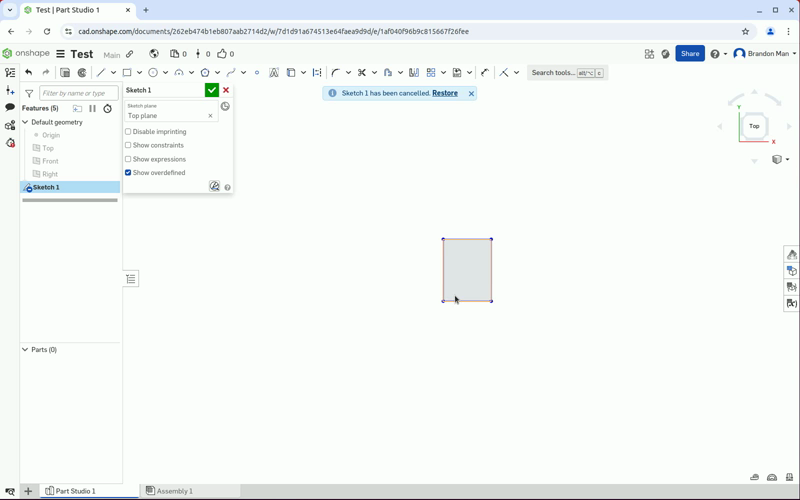
scroll(6)
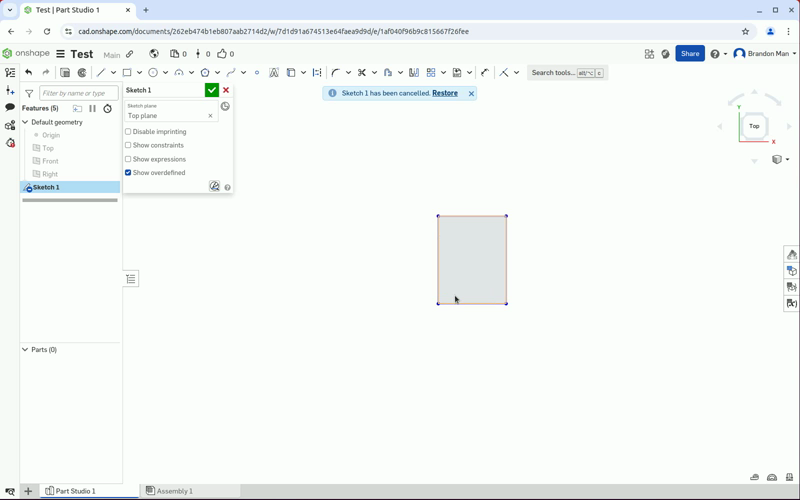
scroll(6)
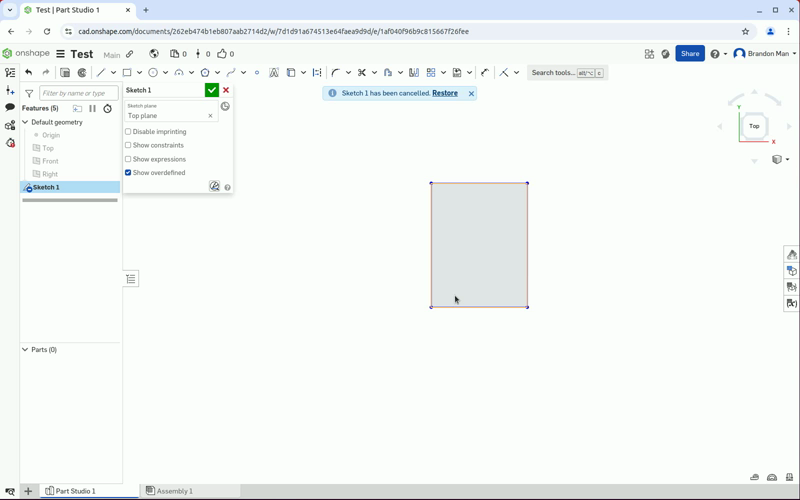
scroll(6)
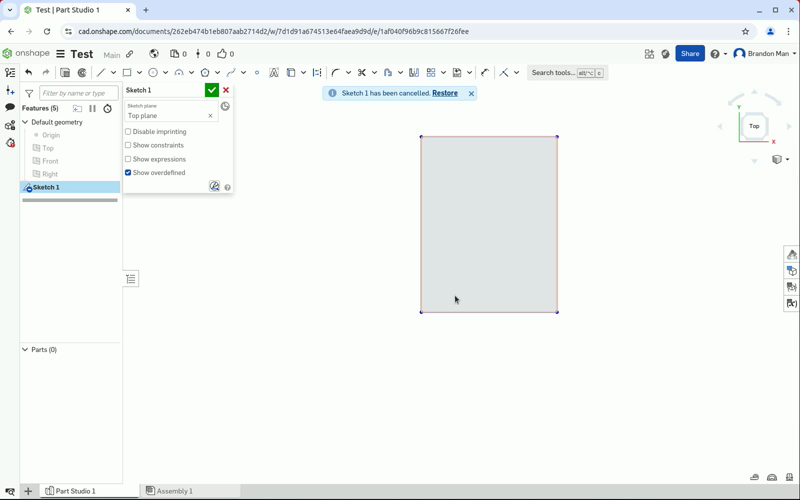
scroll(6)
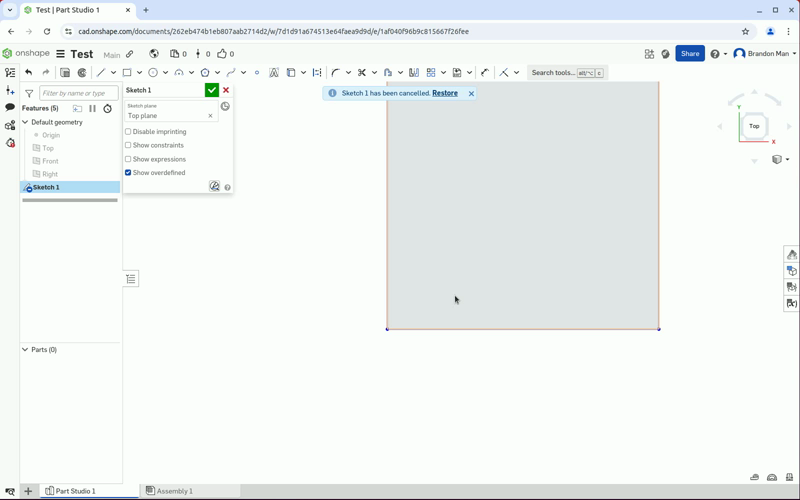
click(455, 295)
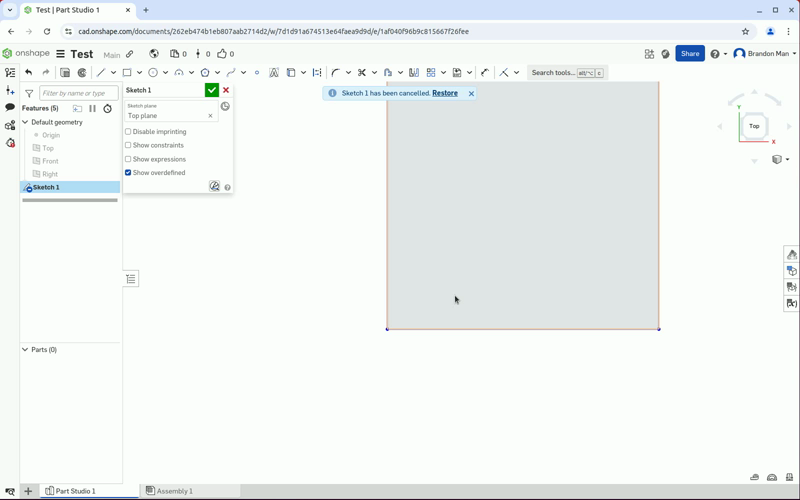
scroll(-6)
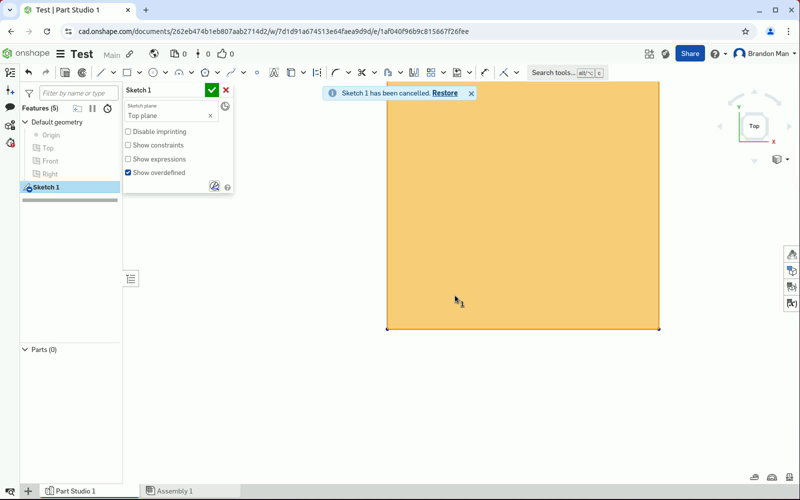
scroll(-6)
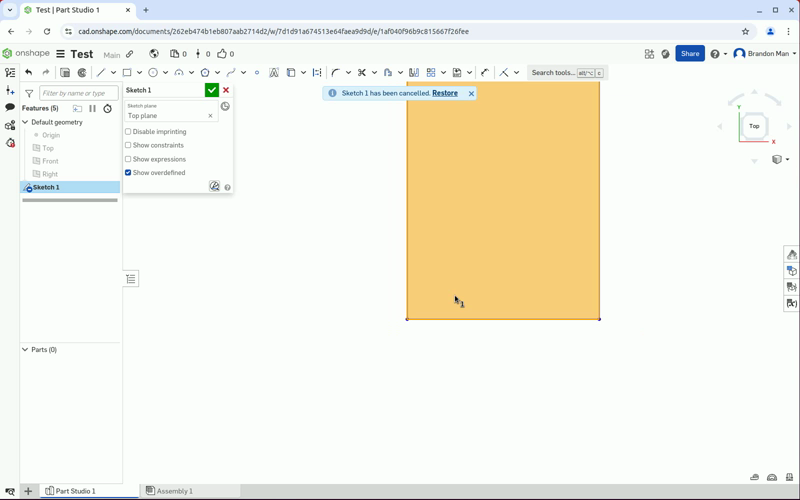
scroll(-6)
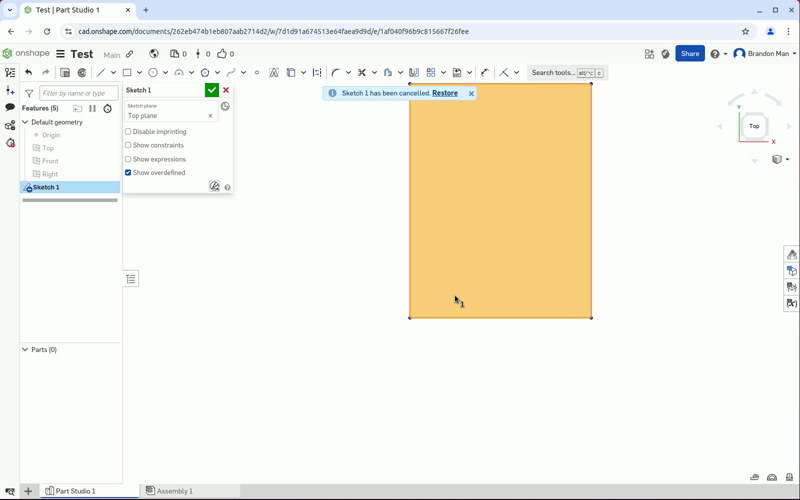
scroll(-6)
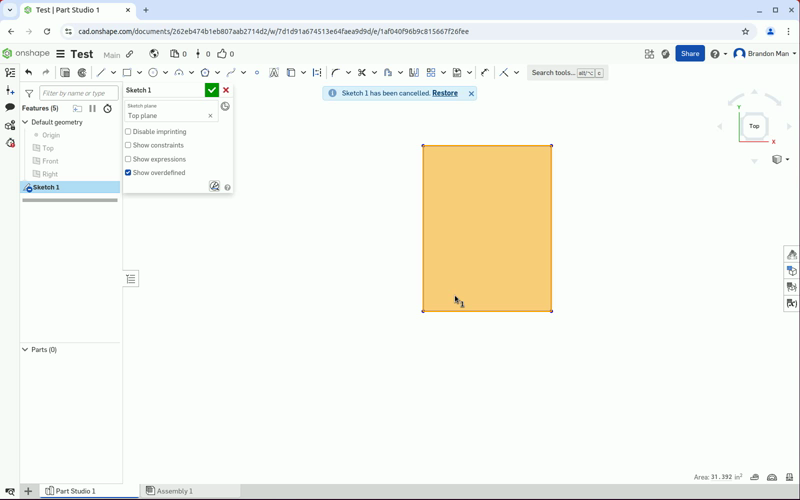
scroll(-6)
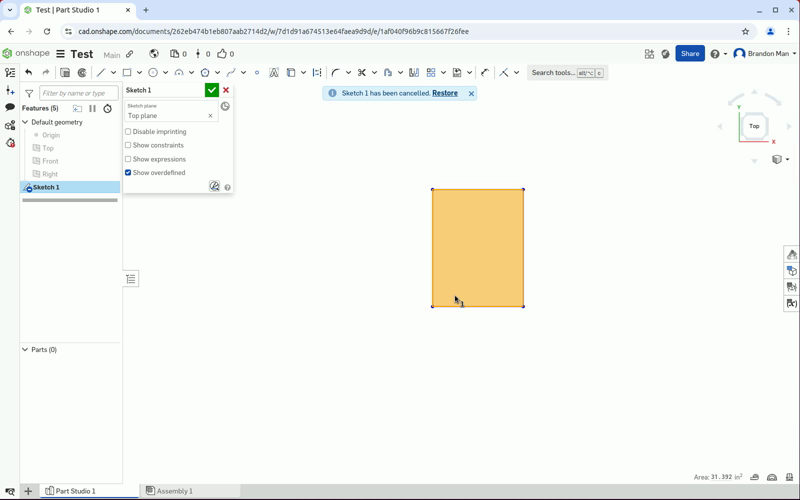
scroll(-6)
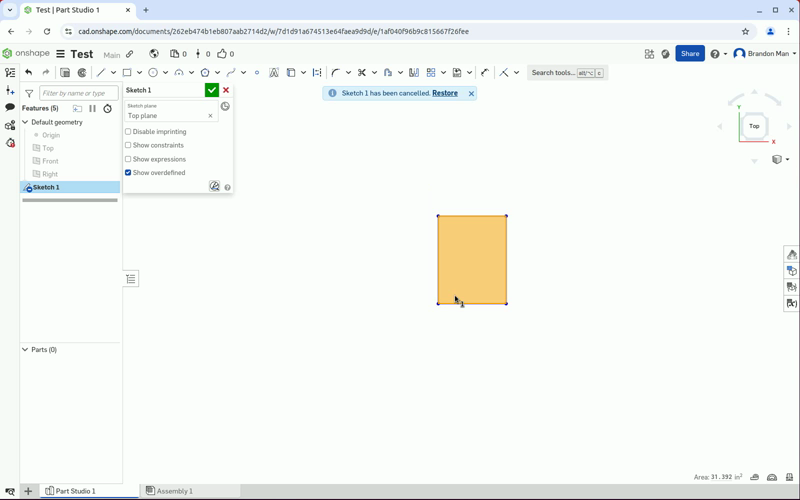
scroll(-6)
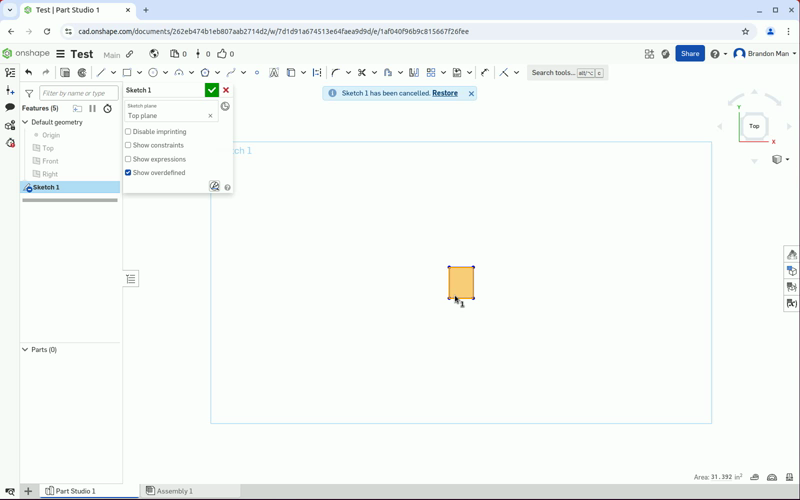
mouse_move(73, 352)
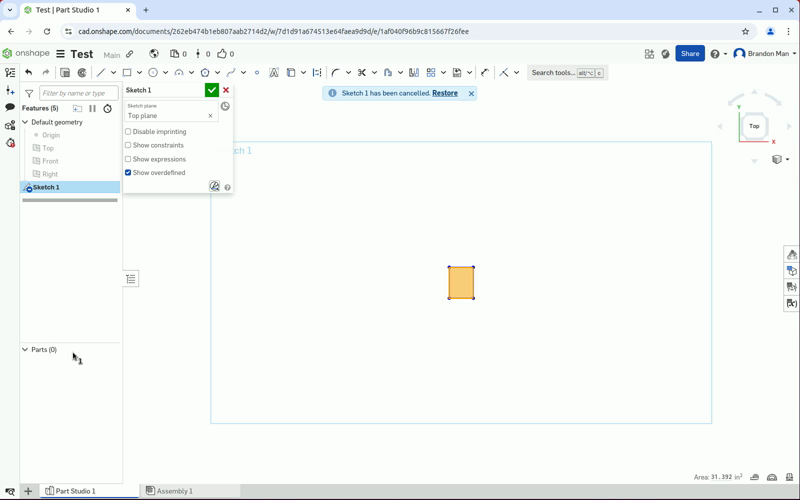
key(shift+y)
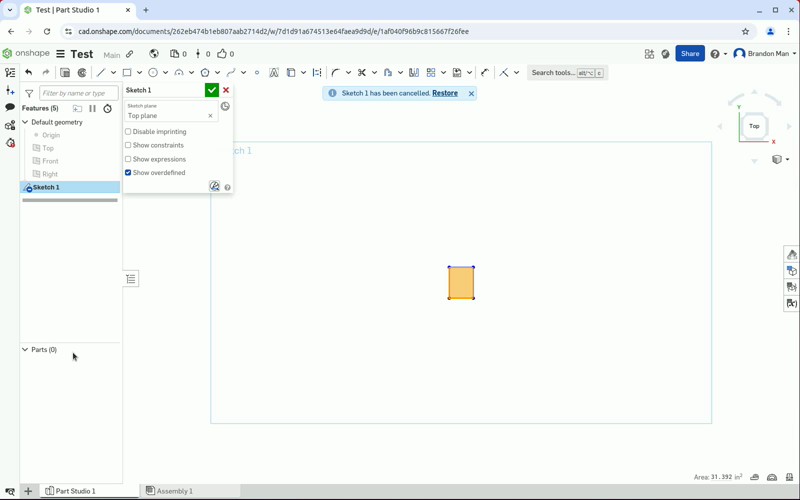
key(shift+e)
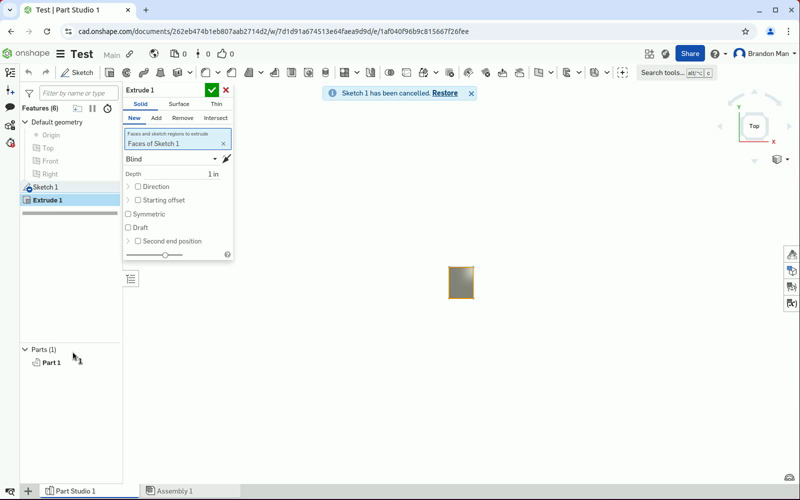
mouse_move(143, 106)
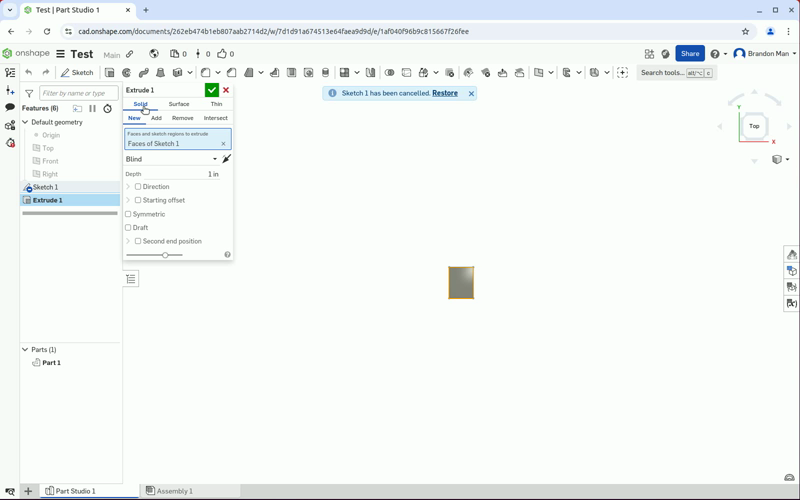
click(143, 106)
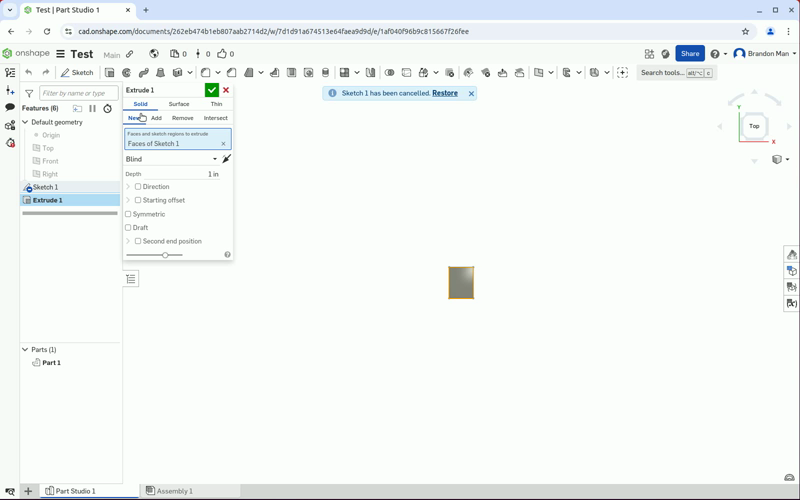
mouse_move(137, 120)
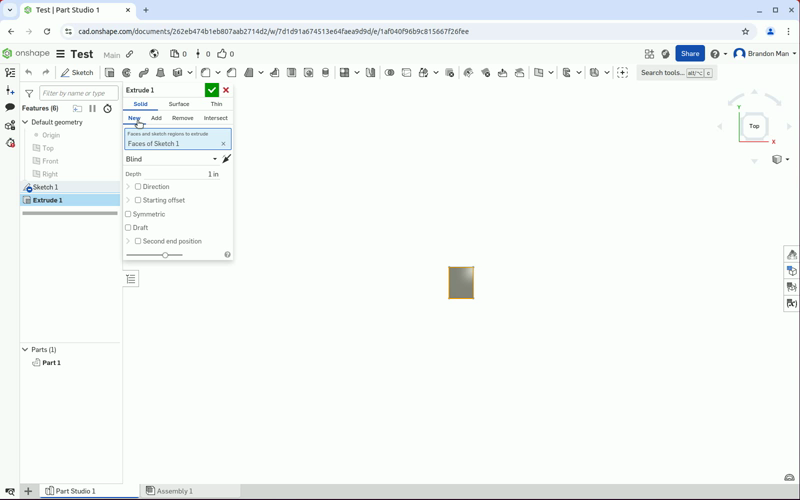
click(137, 120)
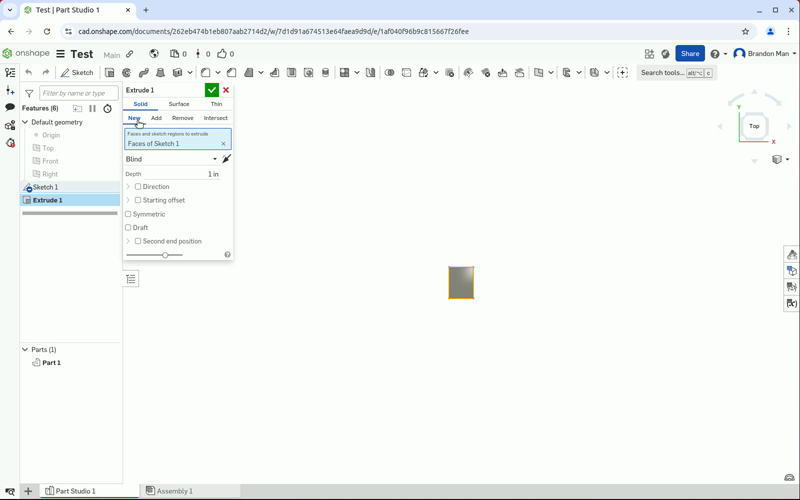
key(tab, 4)
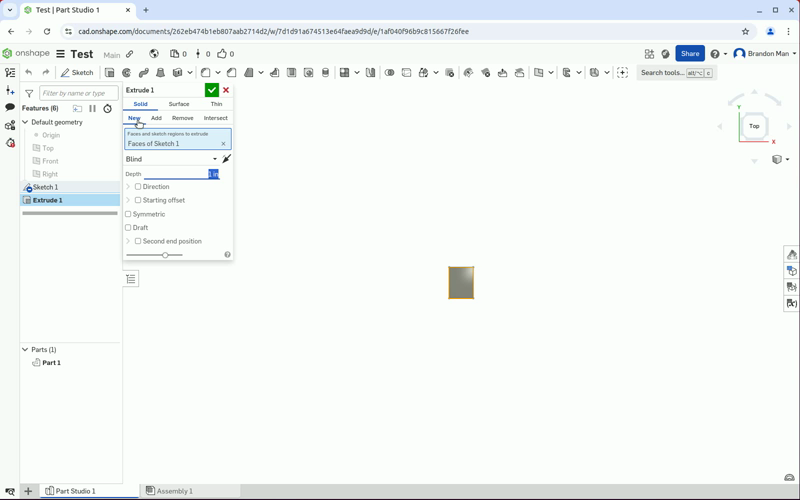
text(23.108)
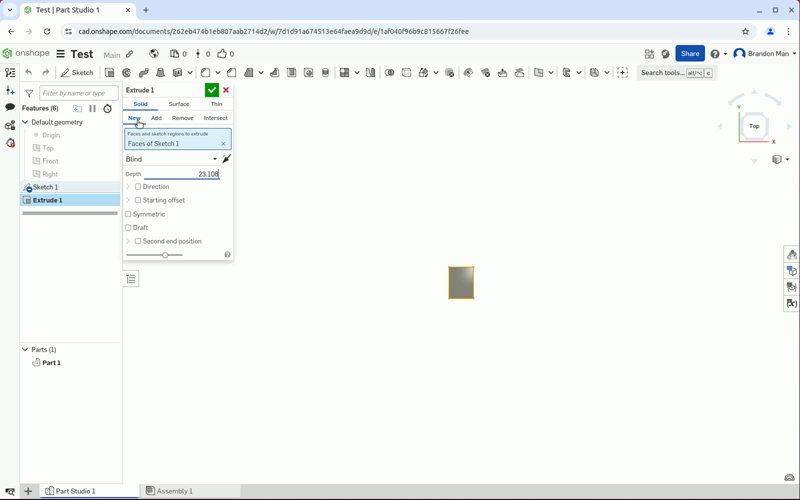
key(enter)
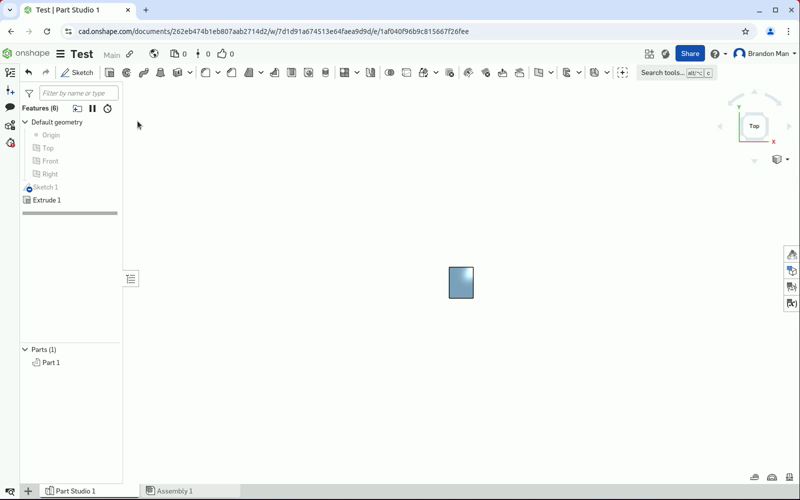
key(shift+h)
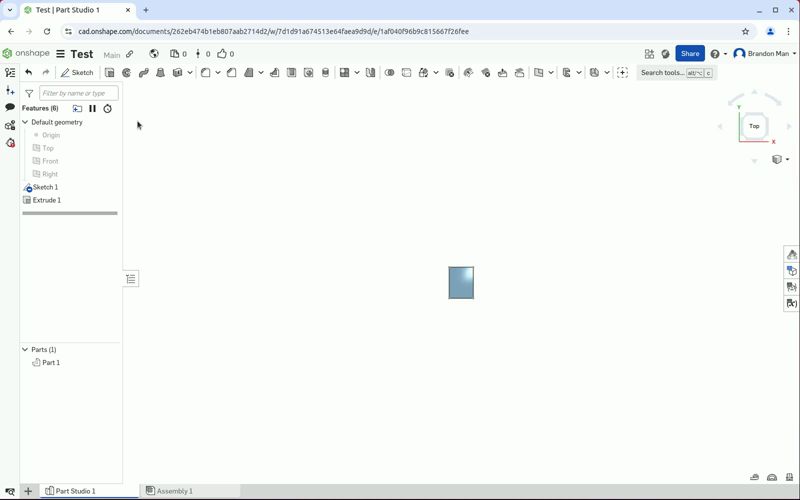
key(shift+h)
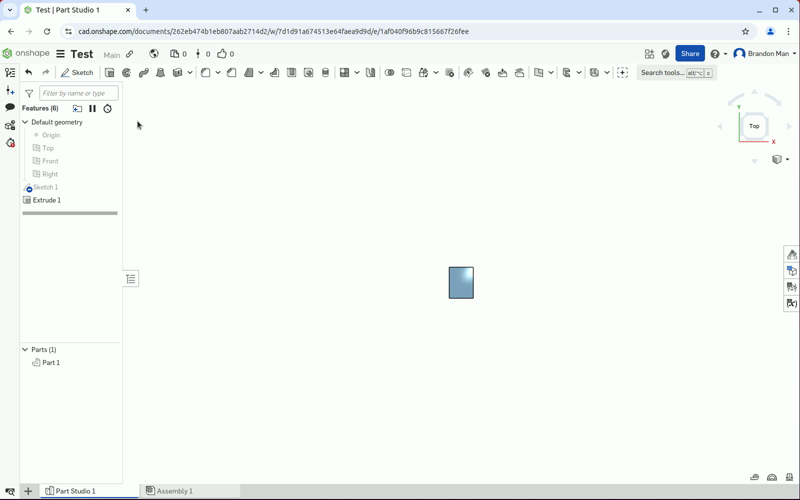
mouse_move(73, 189)
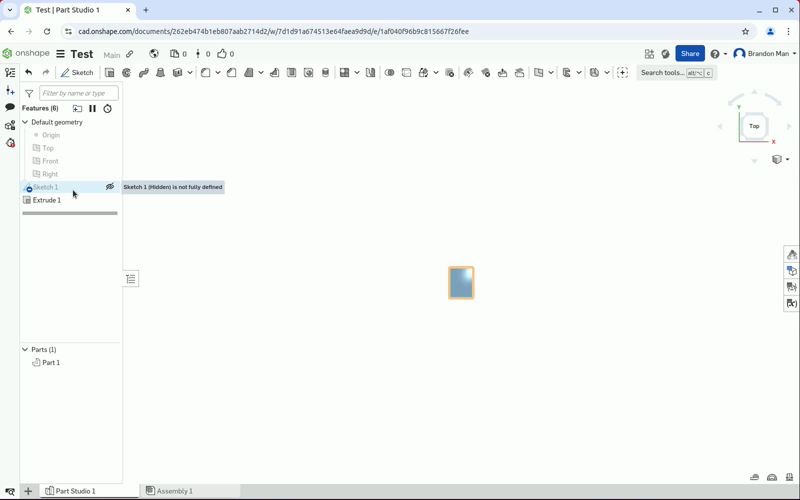
click(73, 189)
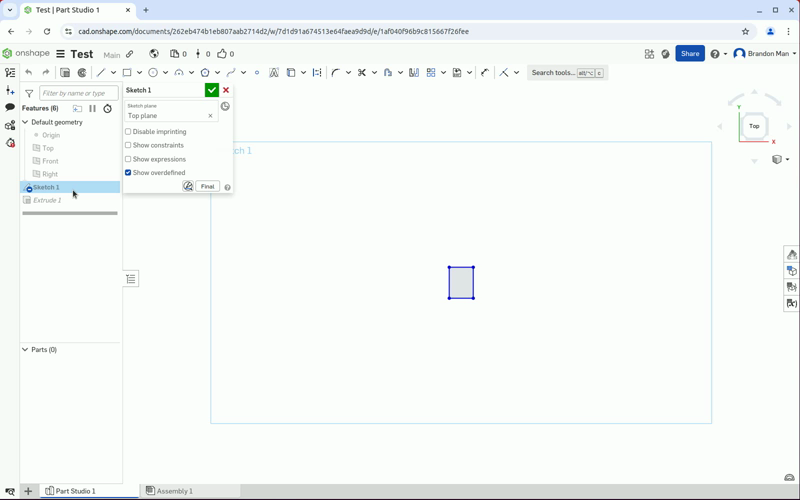
mouse_move(229, 92)
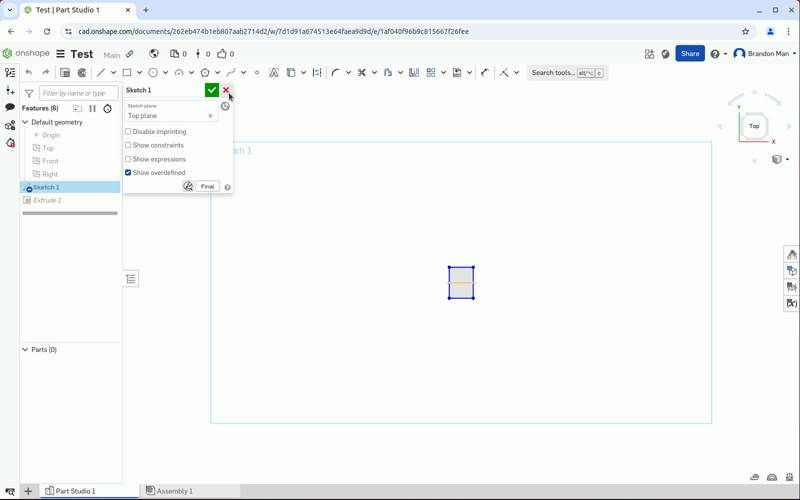
click(229, 92)
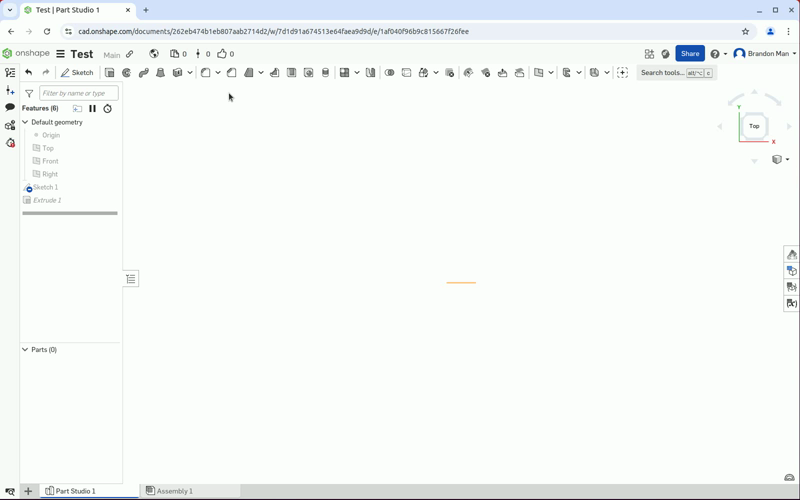
mouse_move(541, 75)
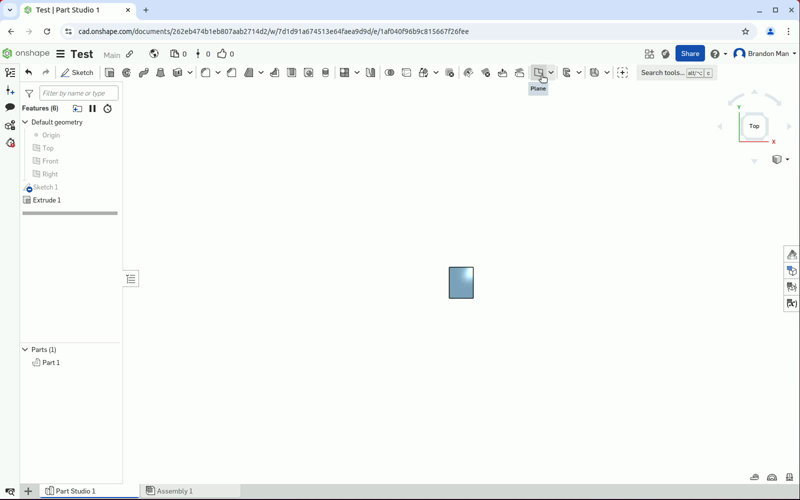
click(541, 75)
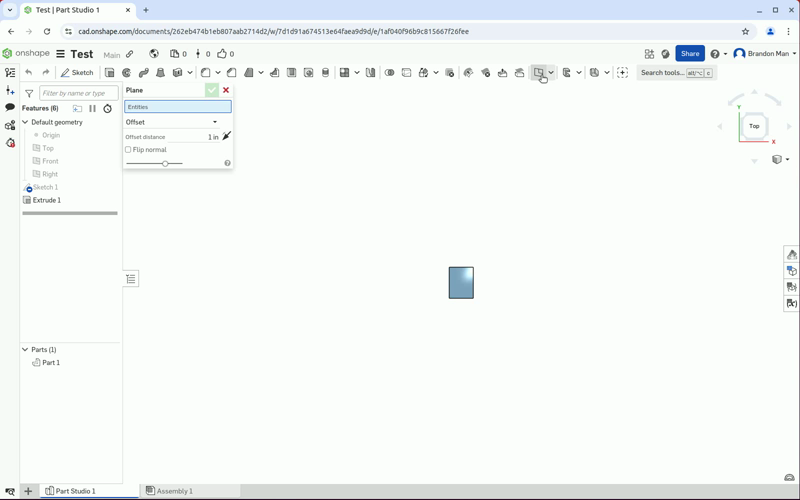
mouse_move(73, 150)
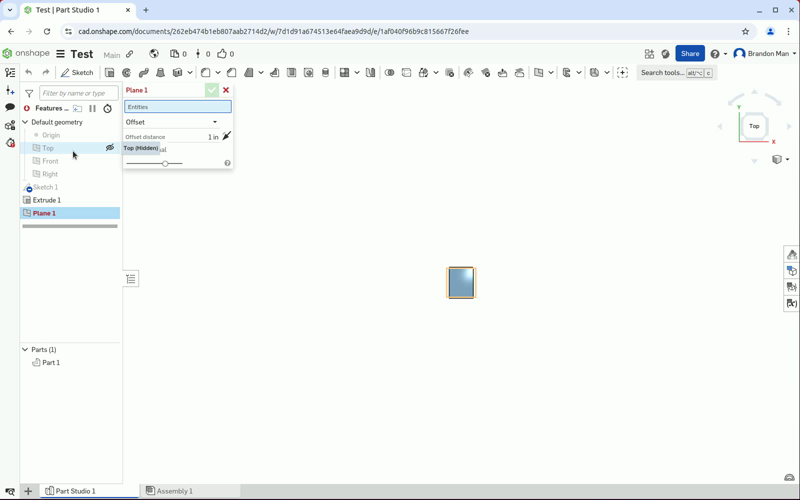
click(73, 150)
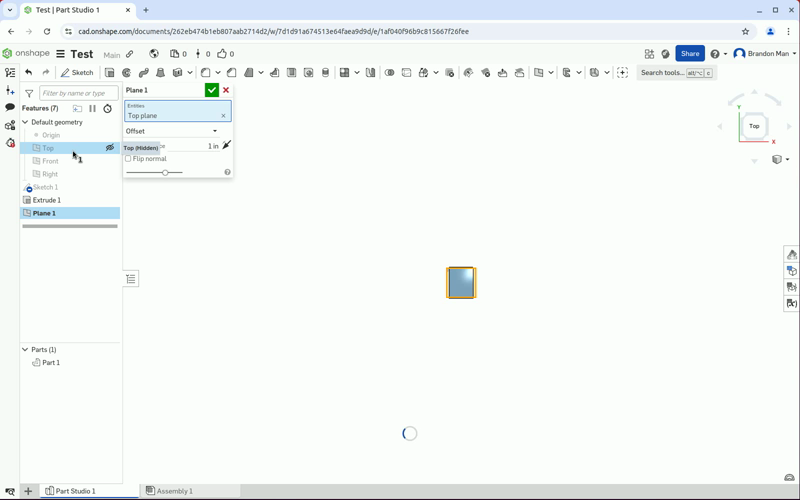
key(tab, 2)
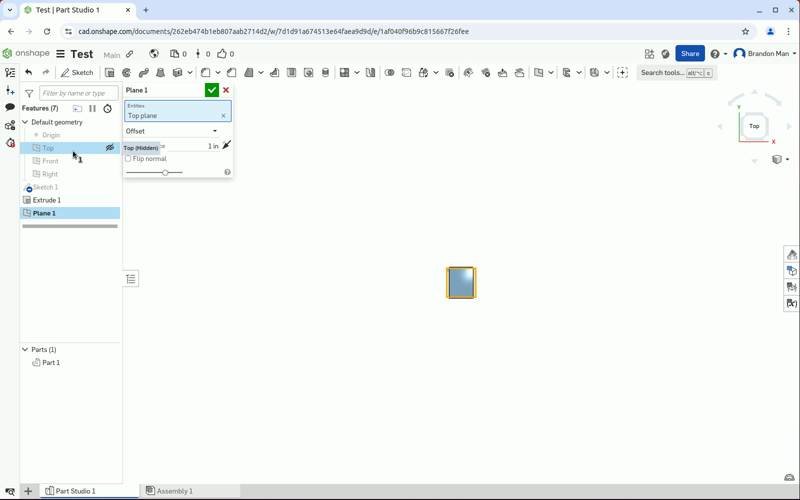
text(23.108)
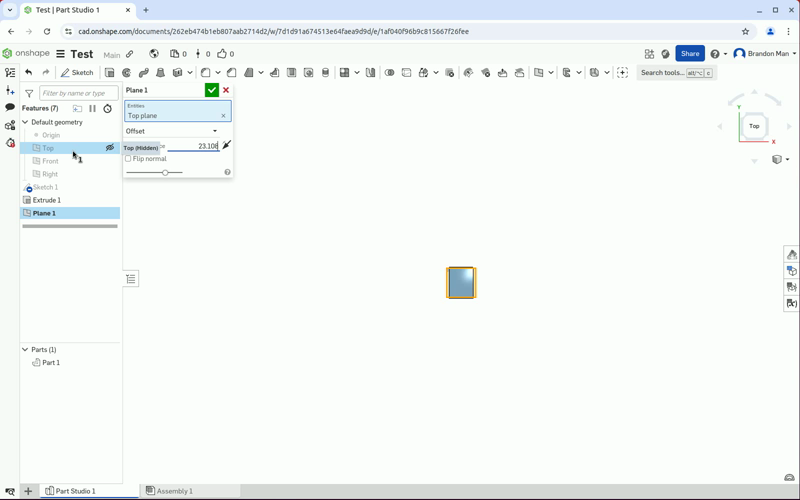
key(enter, 2)
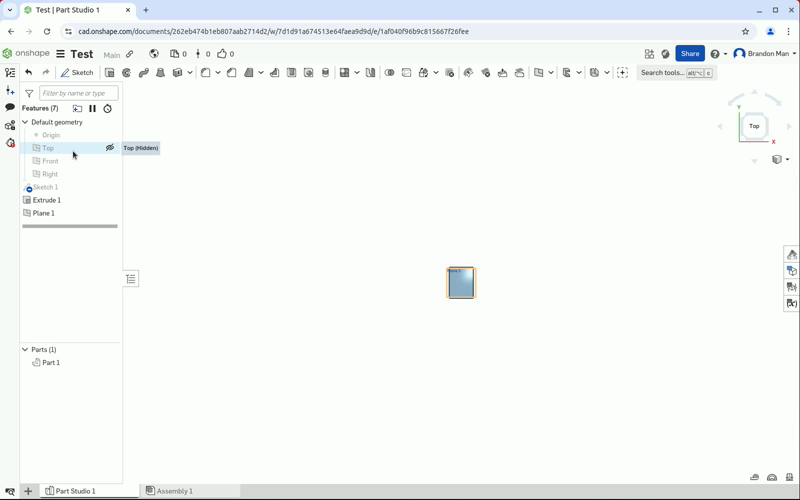
key(shift+s)
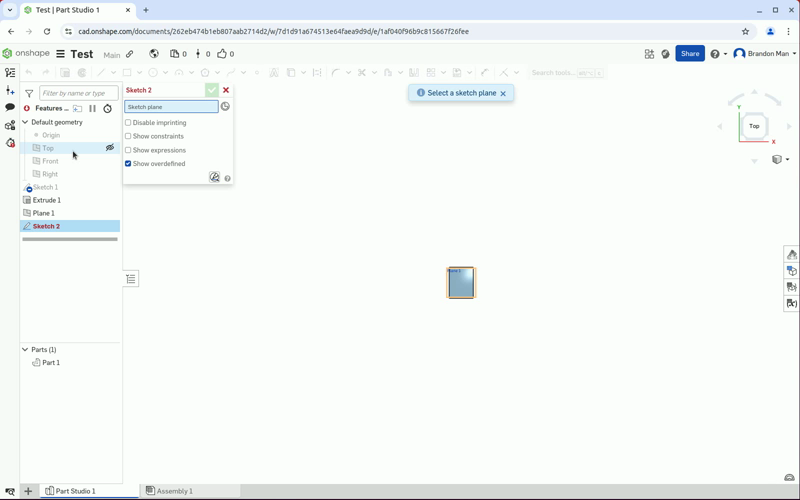
mouse_move(73, 215)
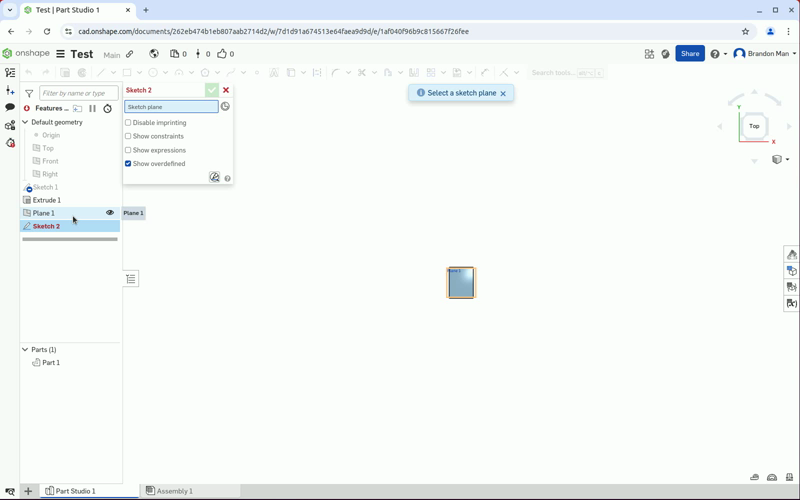
click(73, 215)
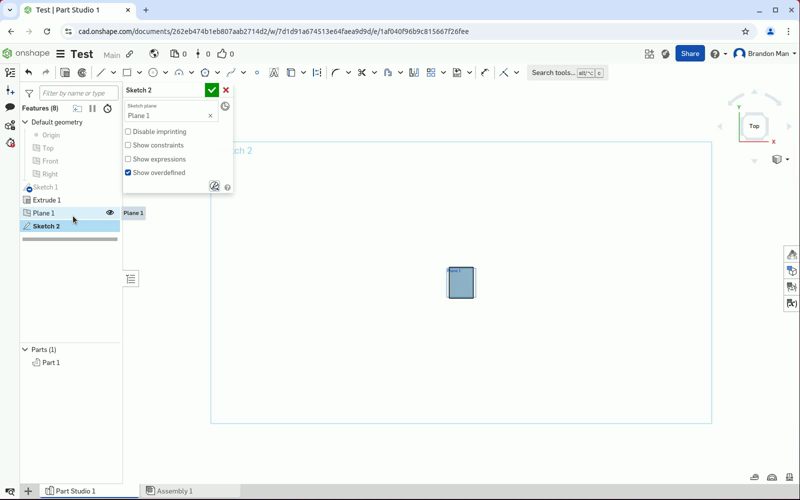
mouse_move(73, 352)
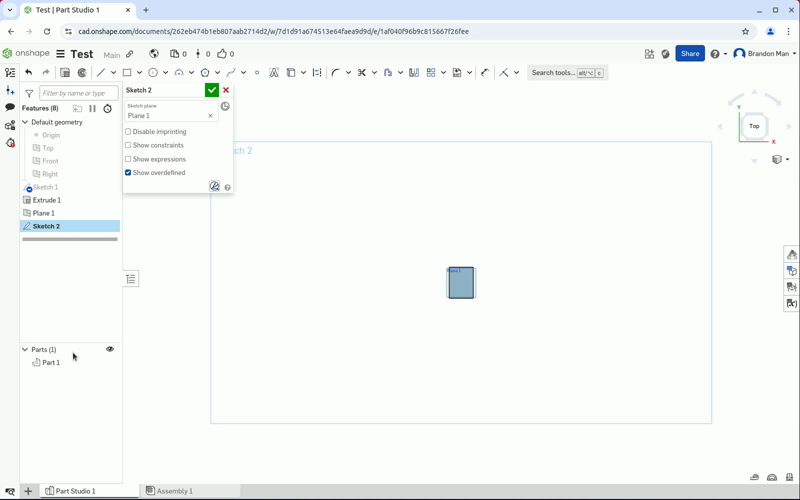
key(y)
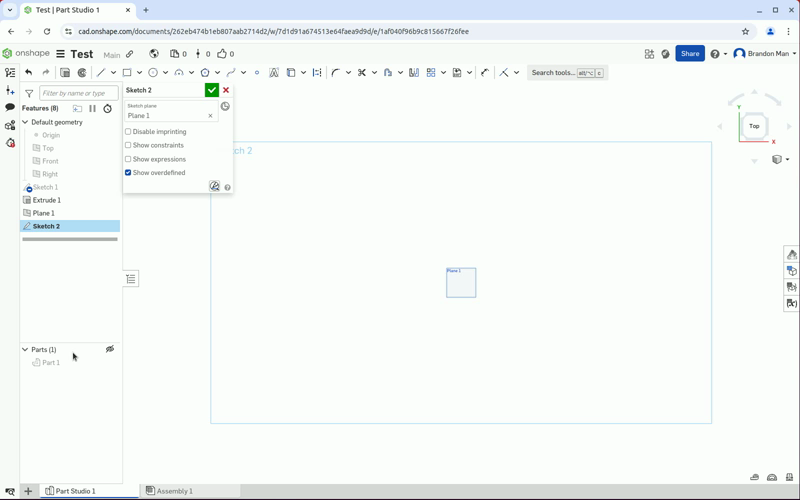
key(l)
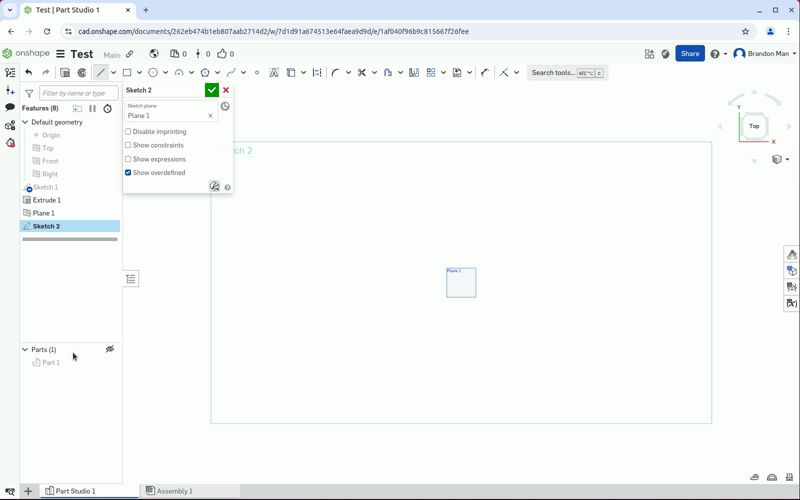
key_down(shift)
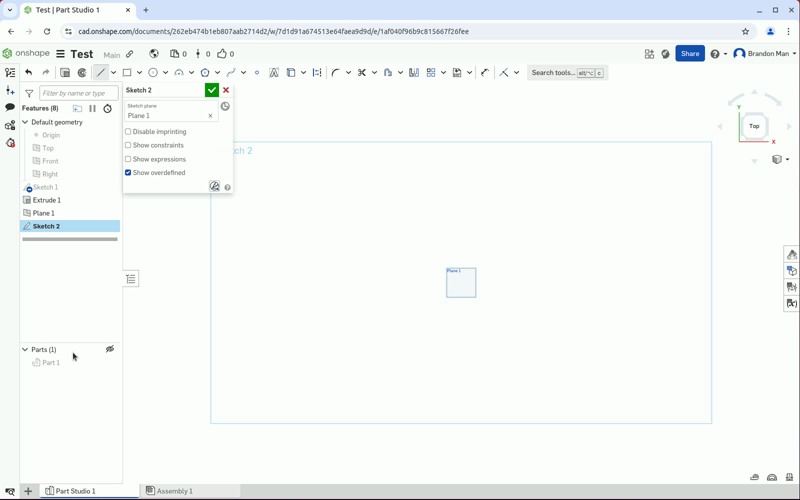
mouse_move(449, 298)
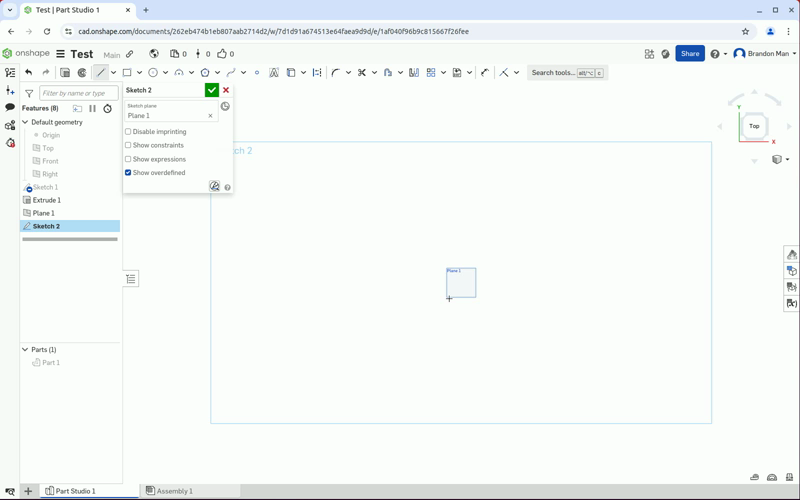
click(449, 298)
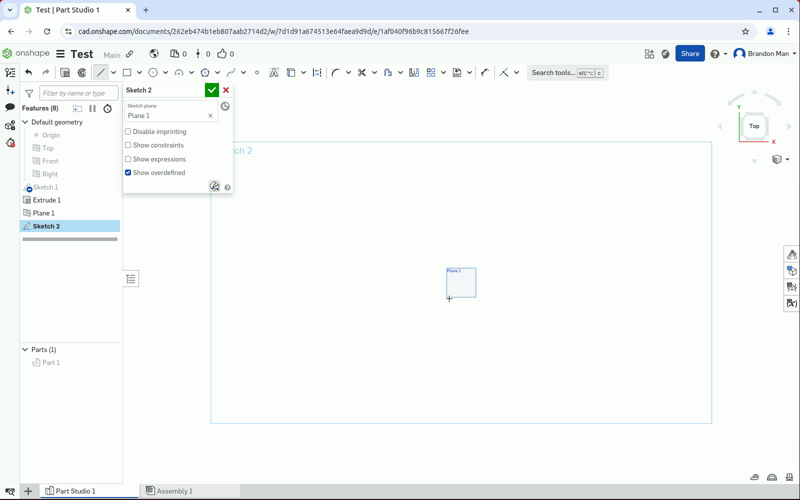
key_up(shift)
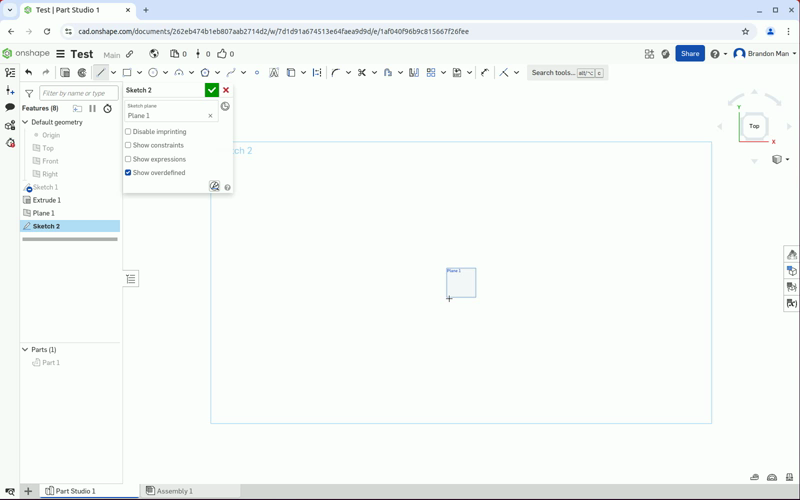
key_down(shift)
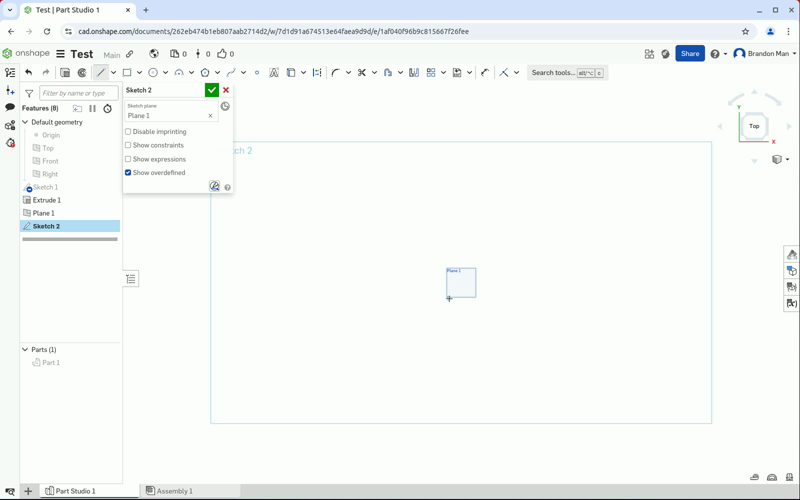
mouse_move(479, 298)
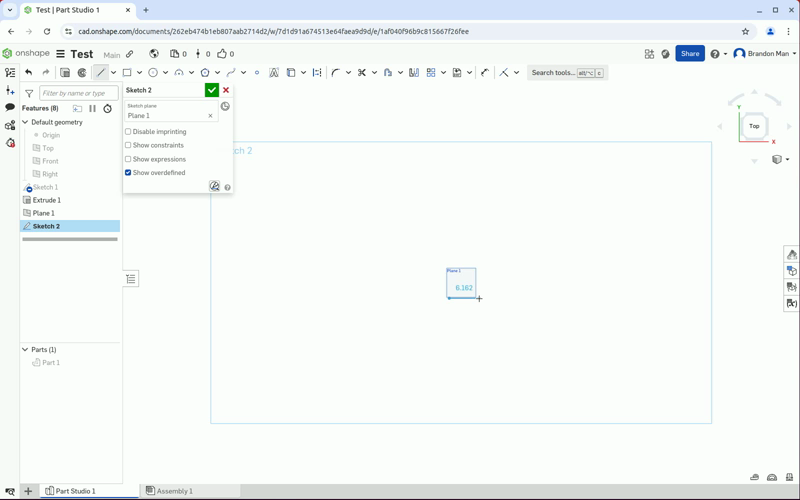
mouse_move(470, 298)
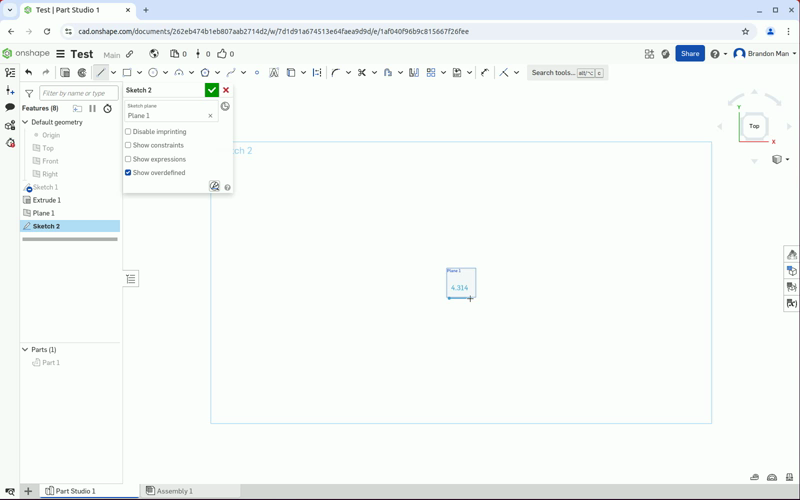
click(470, 298)
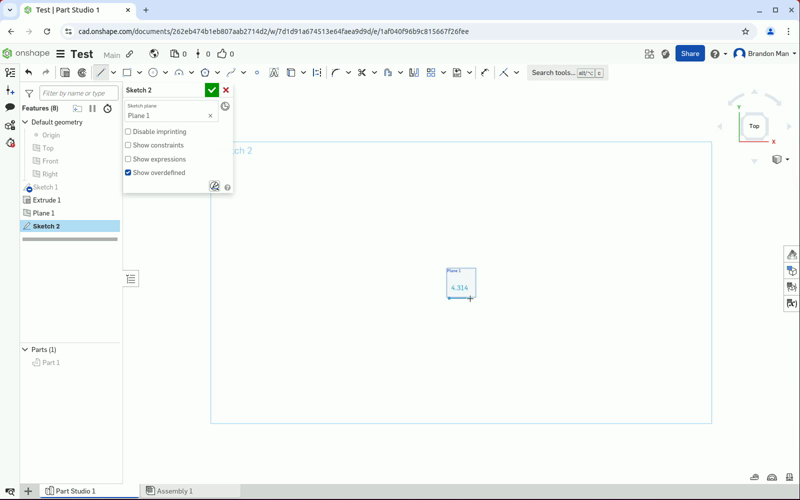
key_up(shift)
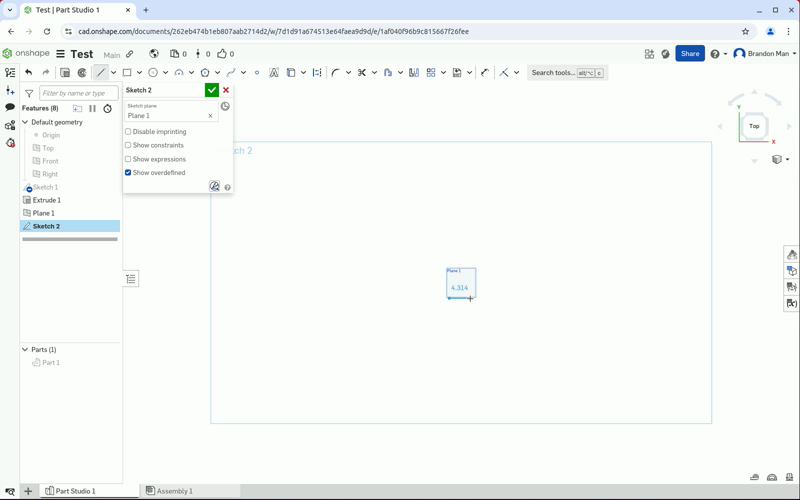
key_down(shift)
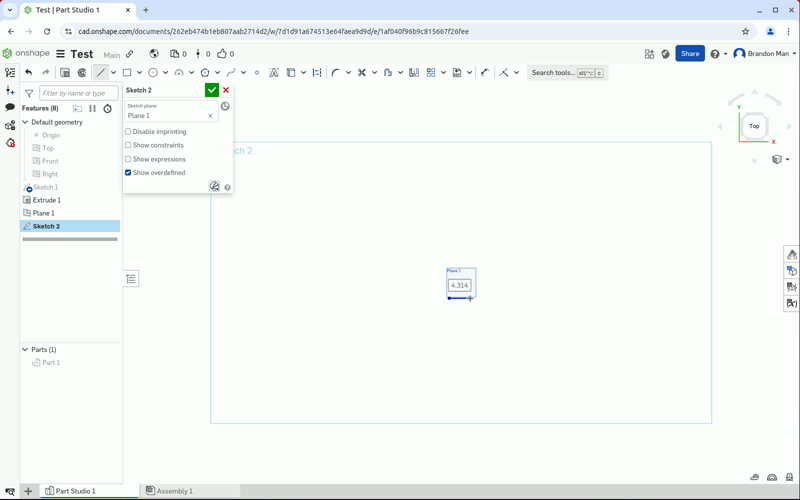
mouse_move(500, 298)
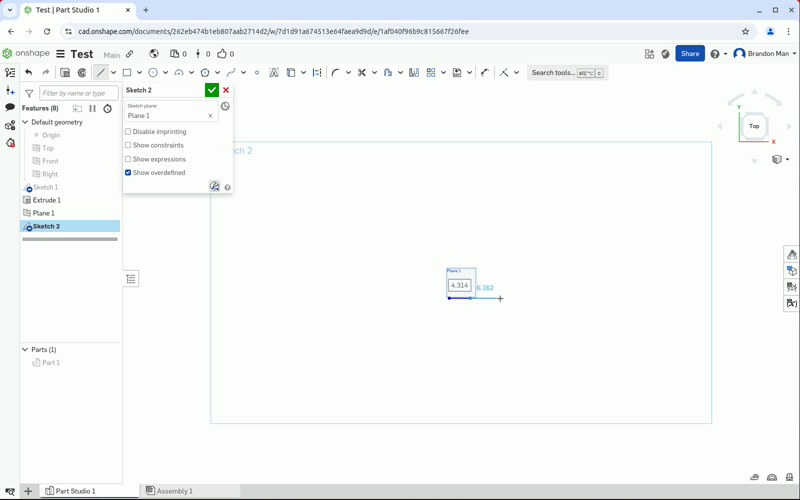
mouse_move(470, 288)
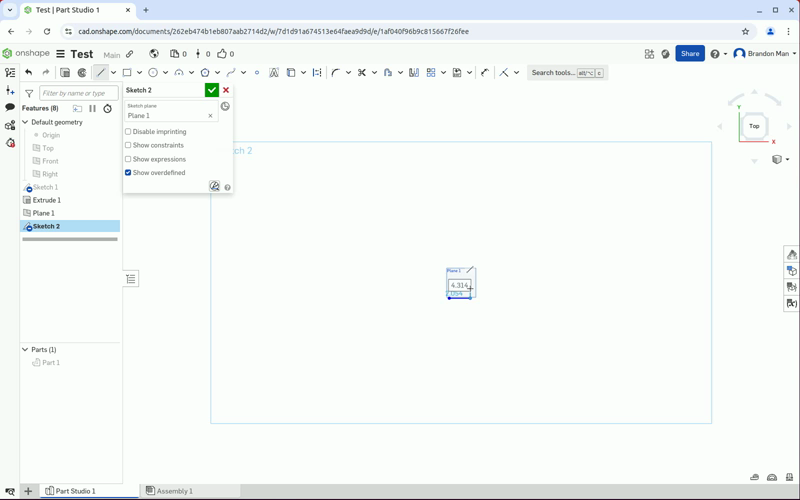
click(470, 288)
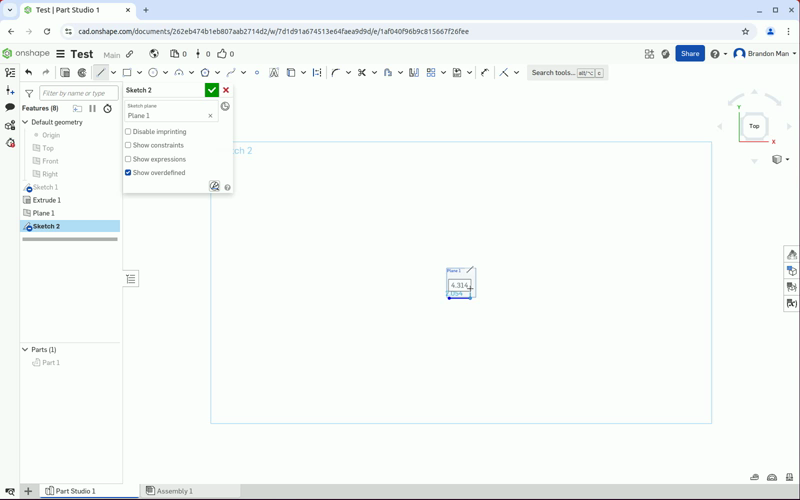
key_up(shift)
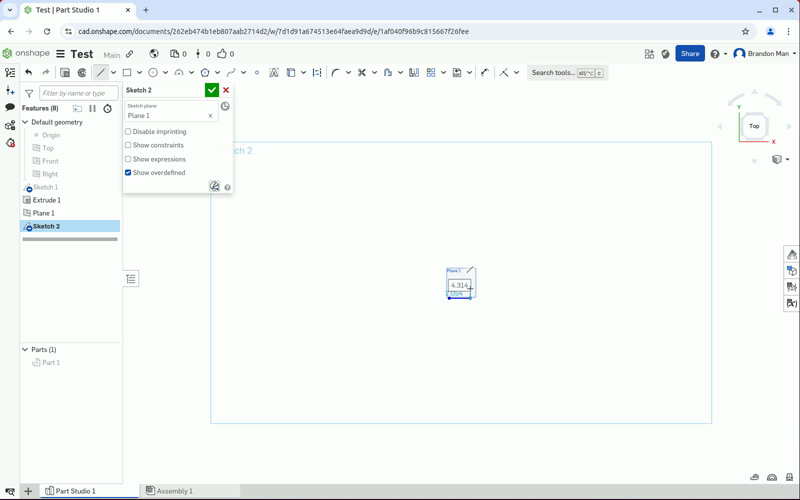
key_down(shift)
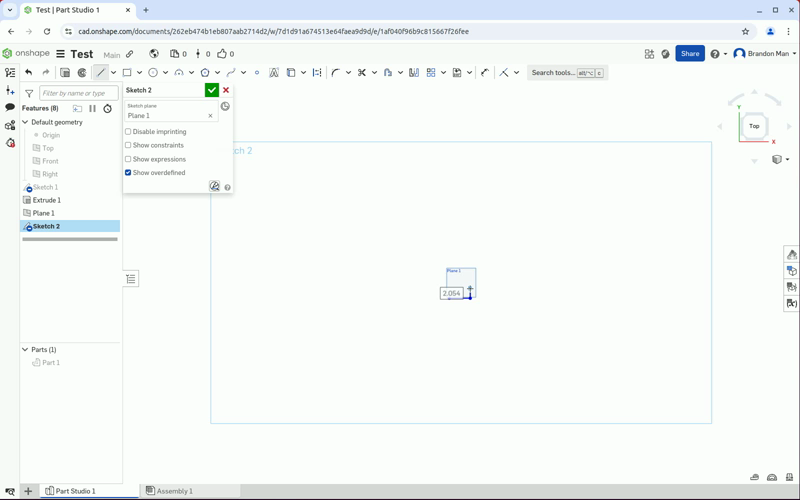
mouse_move(500, 288)
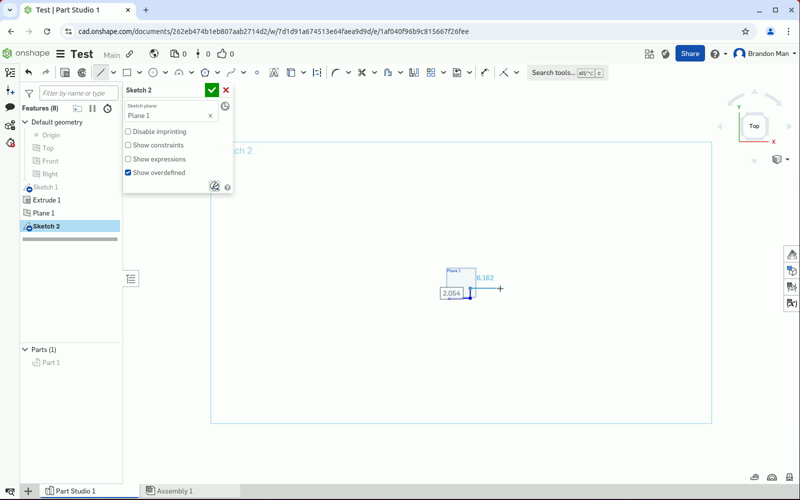
mouse_move(449, 288)
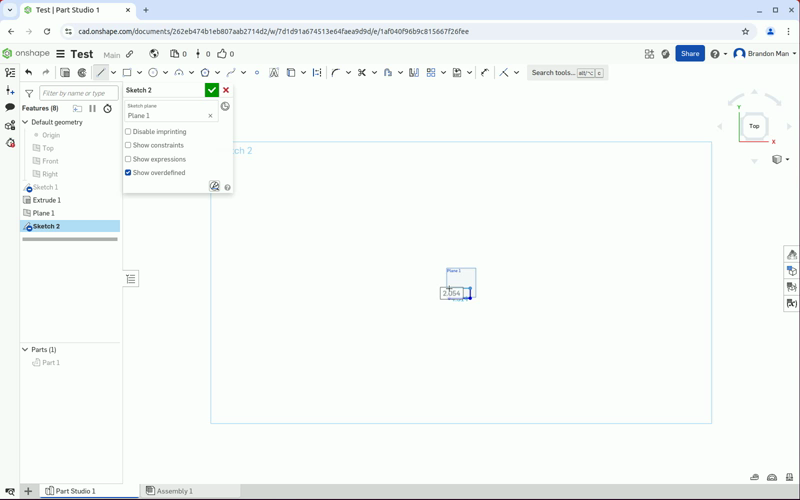
click(449, 288)
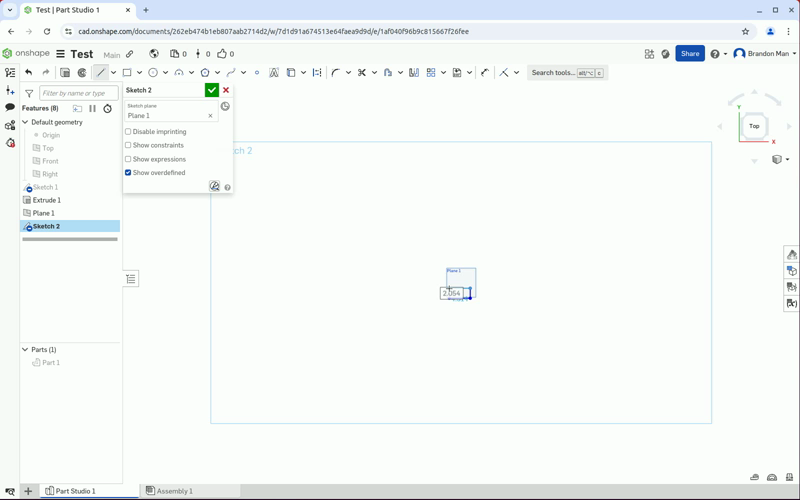
key_up(shift)
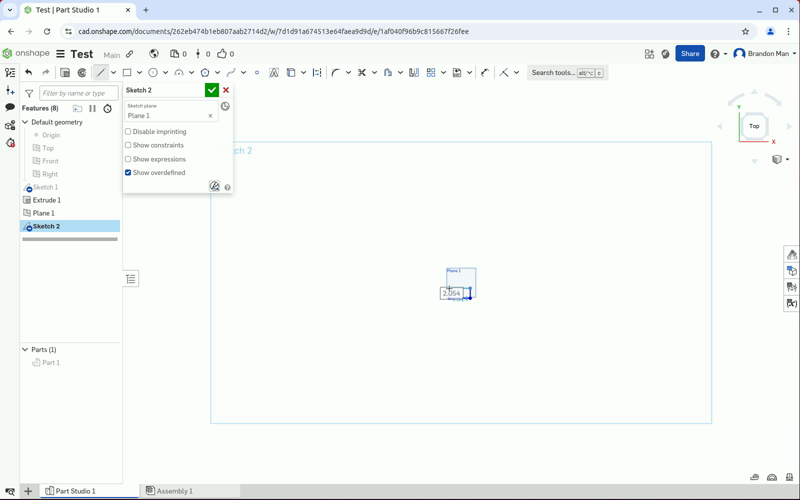
mouse_move(479, 288)
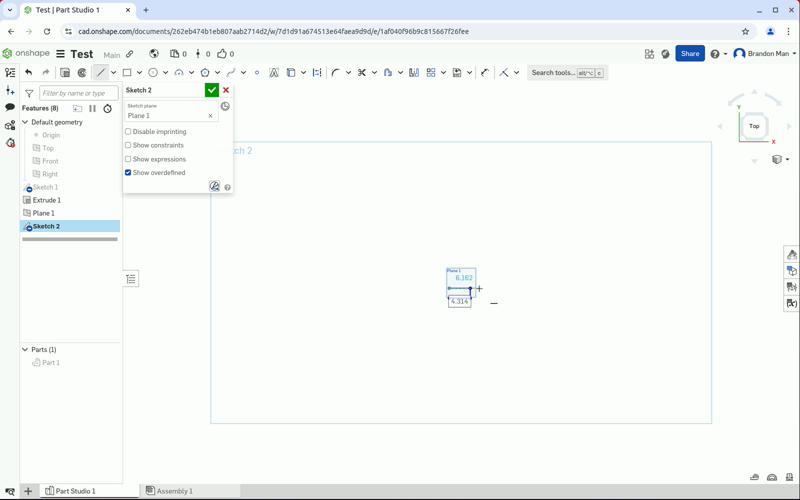
key_down(shift)
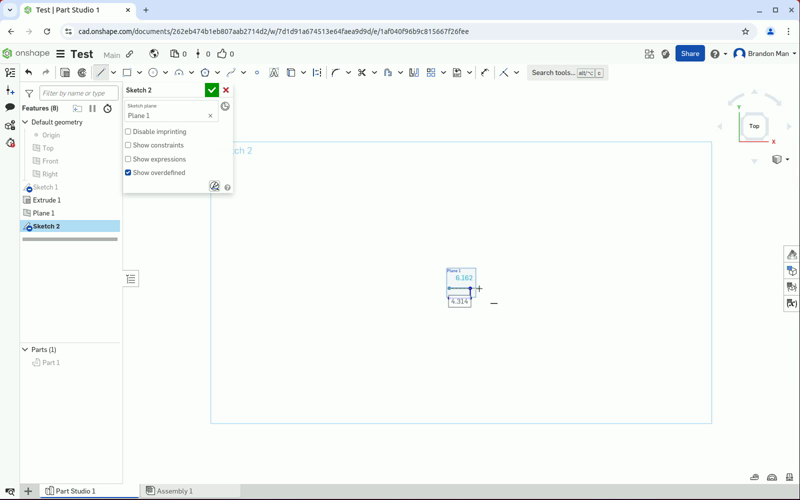
mouse_move(449, 298)
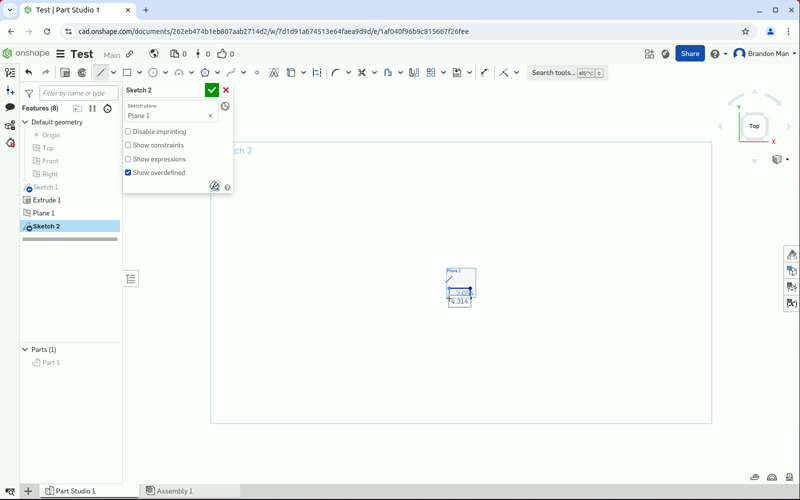
key_up(shift)
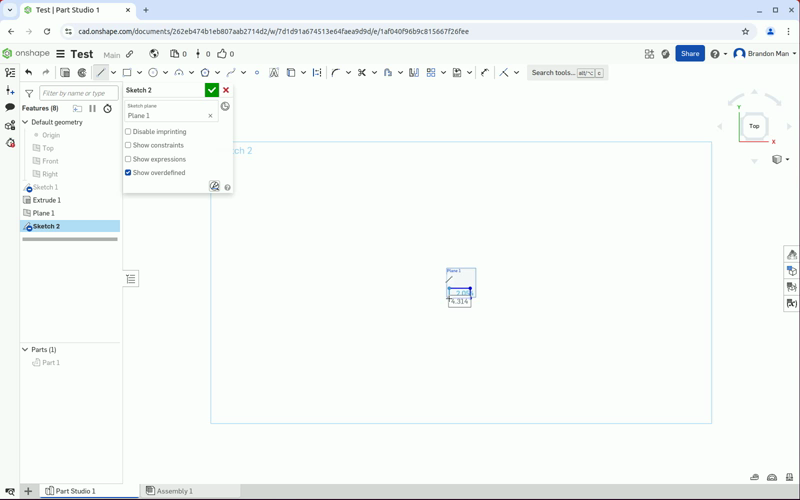
click(449, 298)
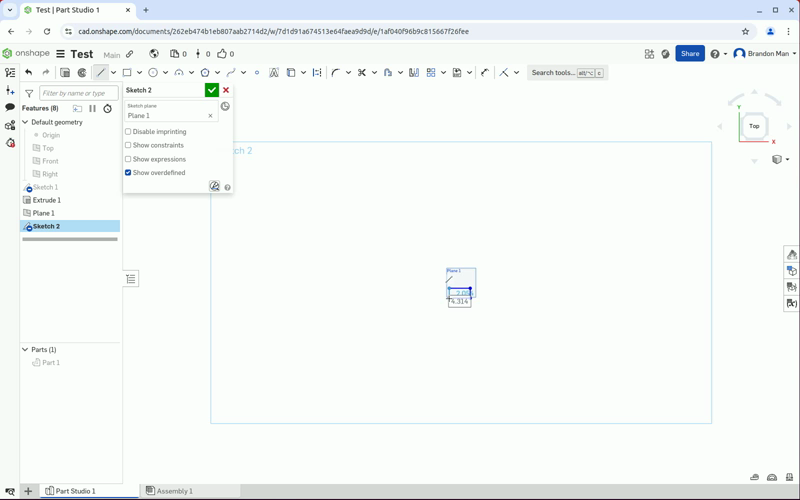
key(esc)
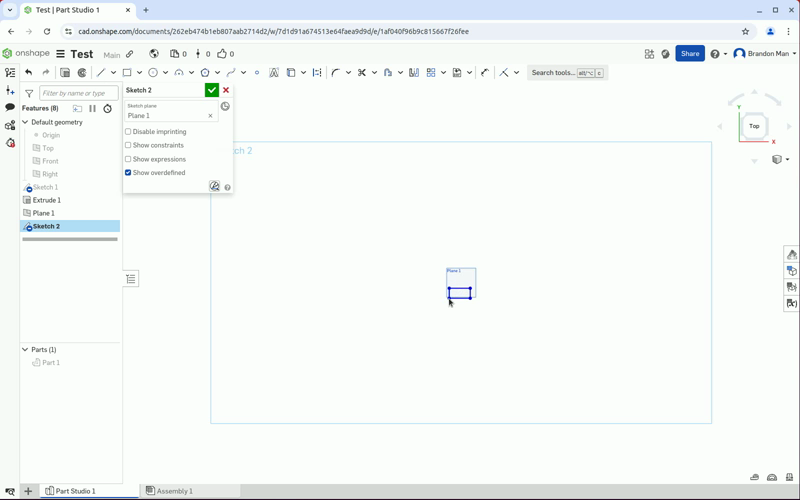
mouse_move(450, 295)
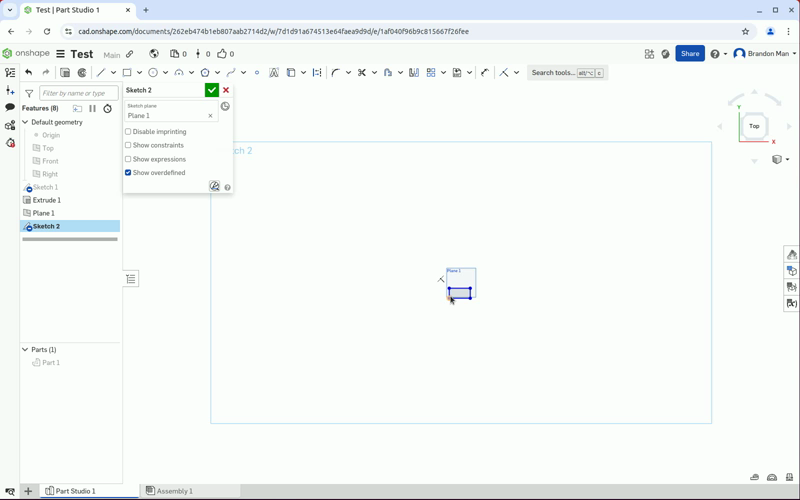
scroll(6)
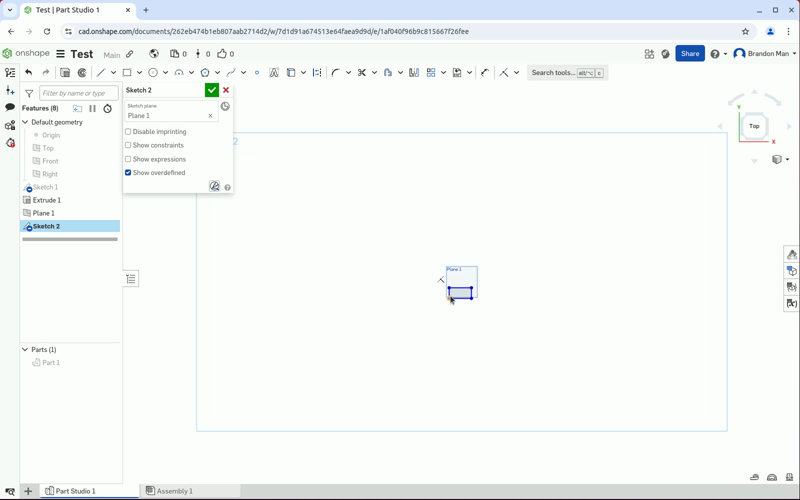
scroll(6)
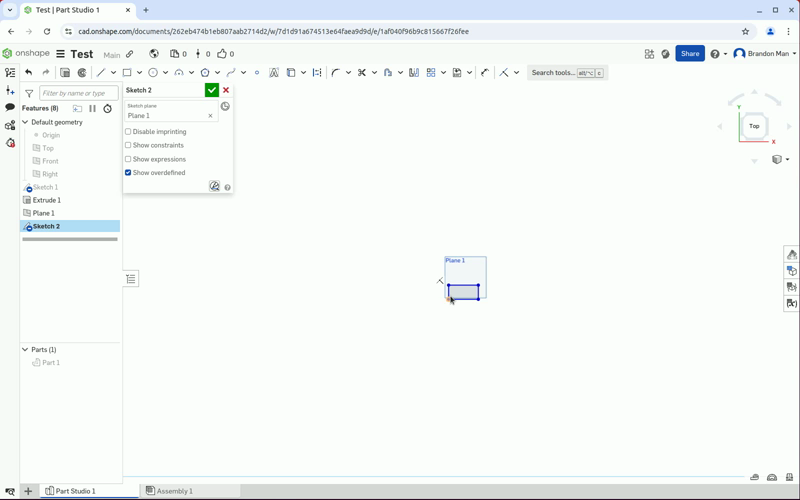
scroll(6)
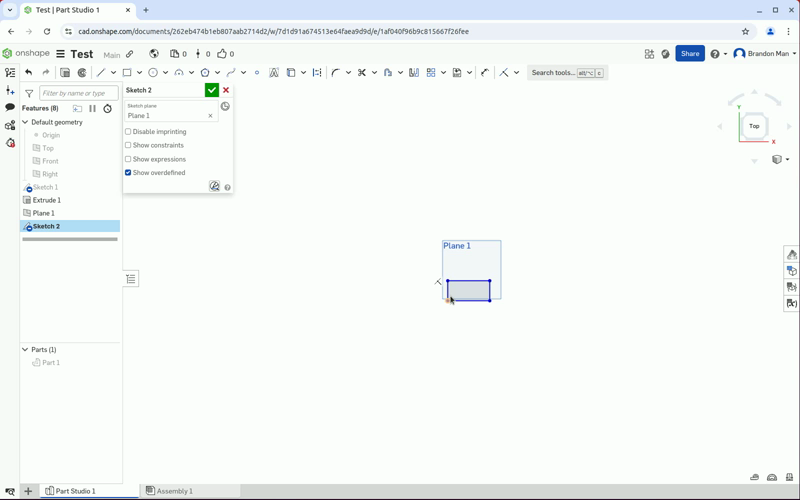
scroll(6)
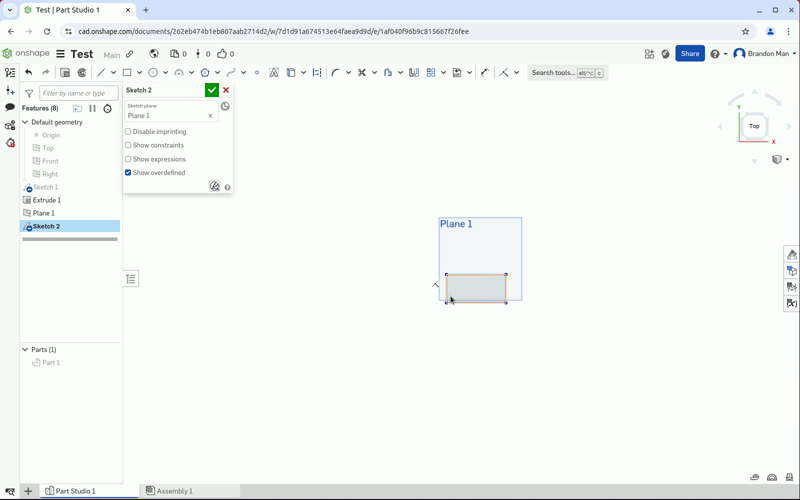
scroll(6)
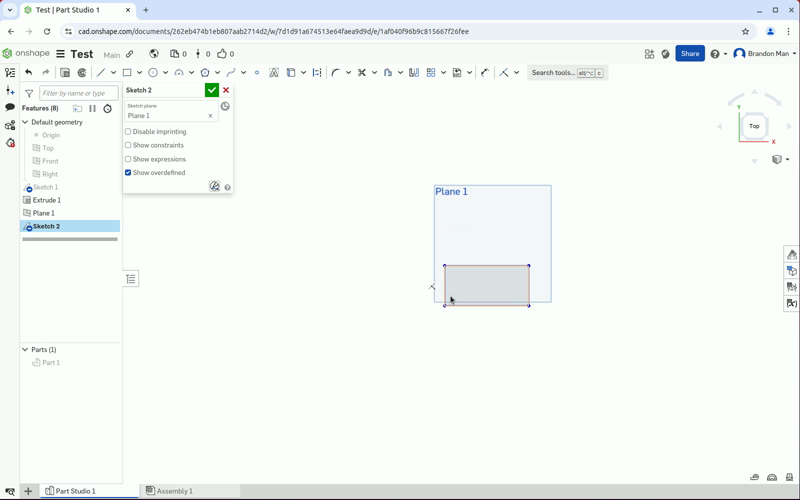
scroll(6)
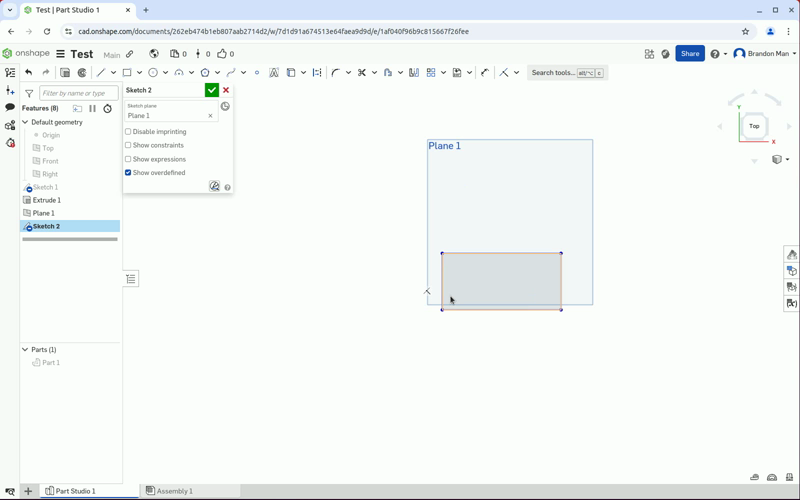
scroll(6)
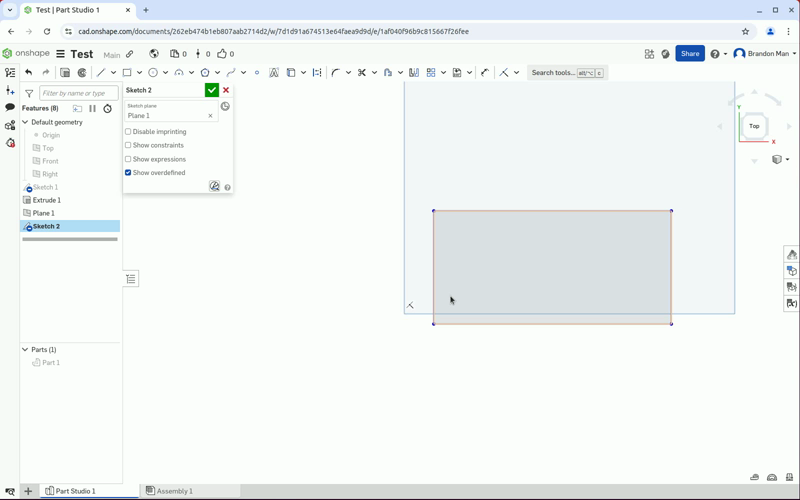
click(450, 295)
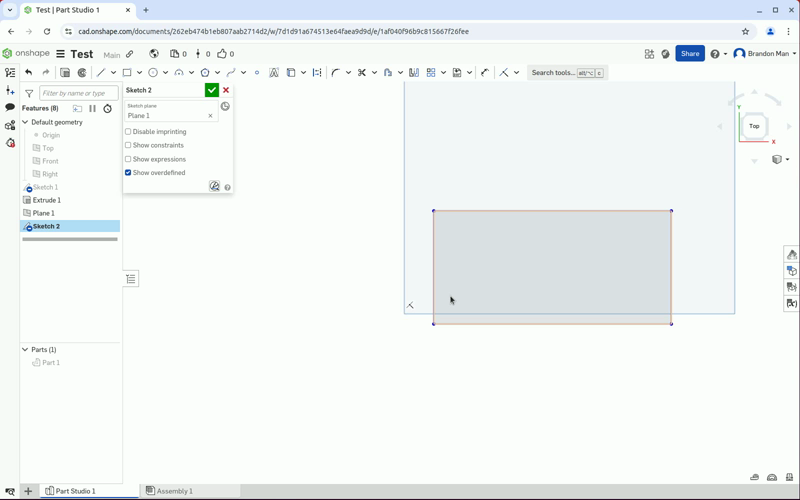
scroll(-6)
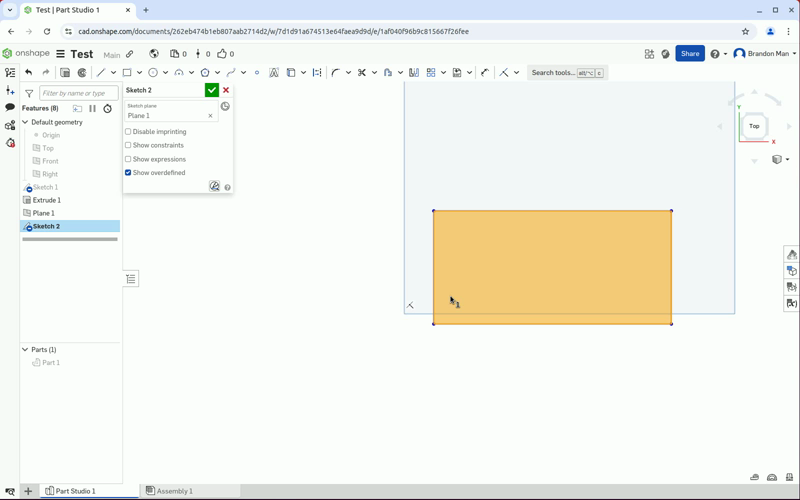
scroll(-6)
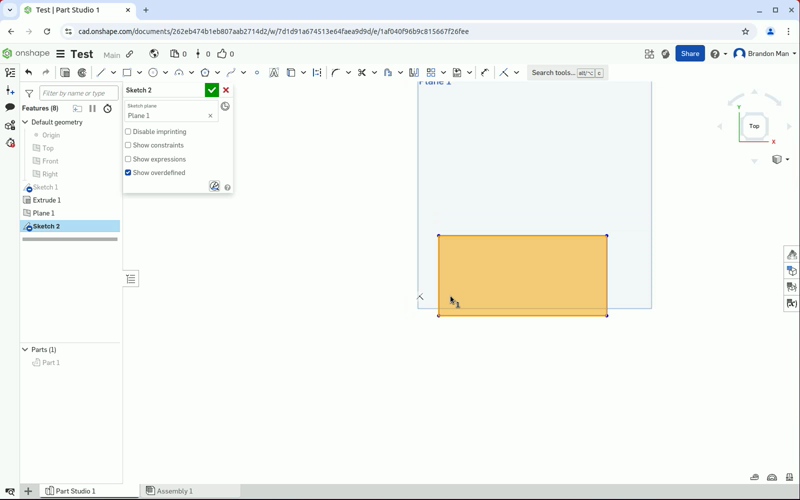
scroll(-6)
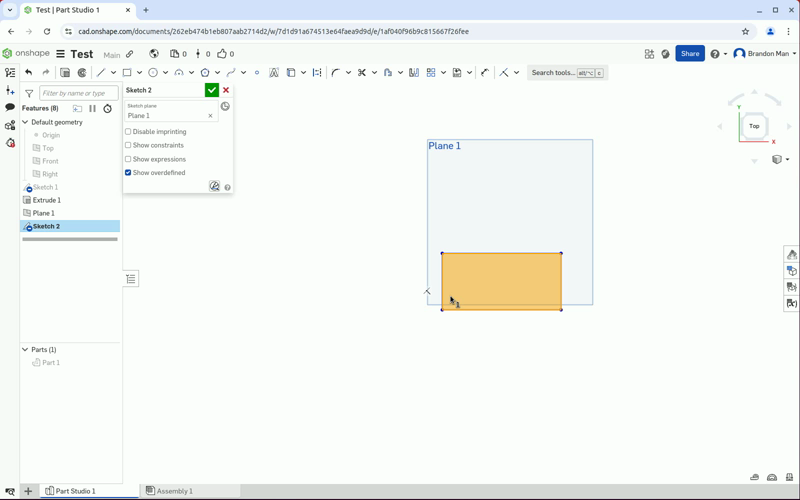
scroll(-6)
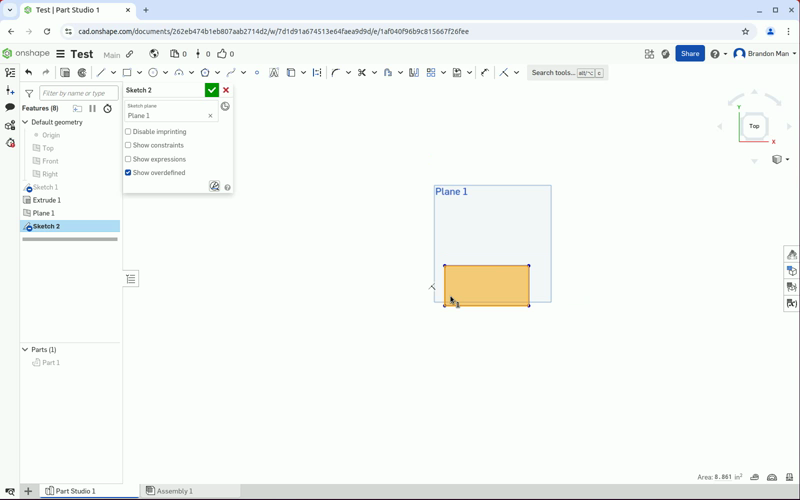
scroll(-6)
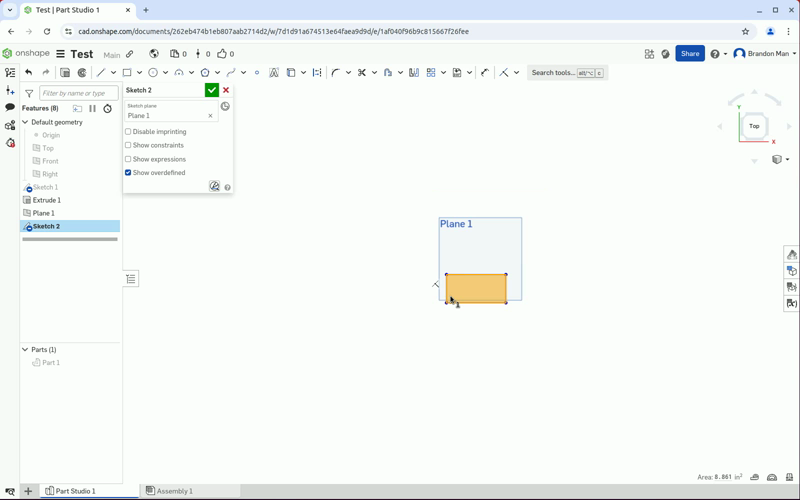
scroll(-6)
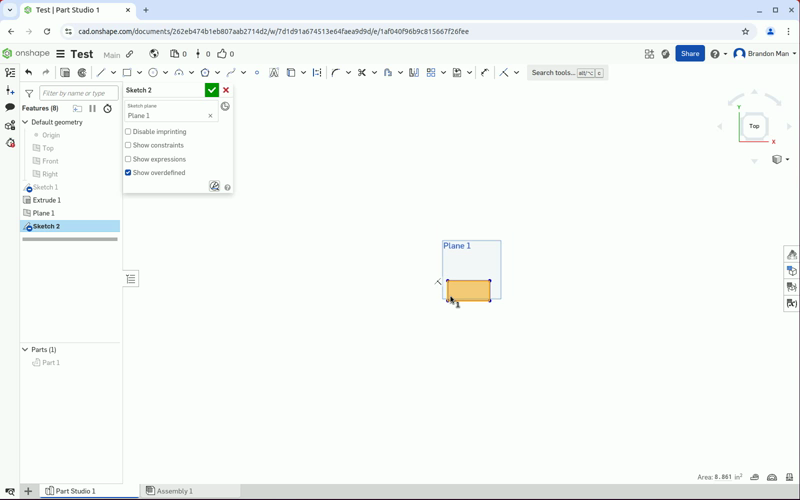
scroll(-6)
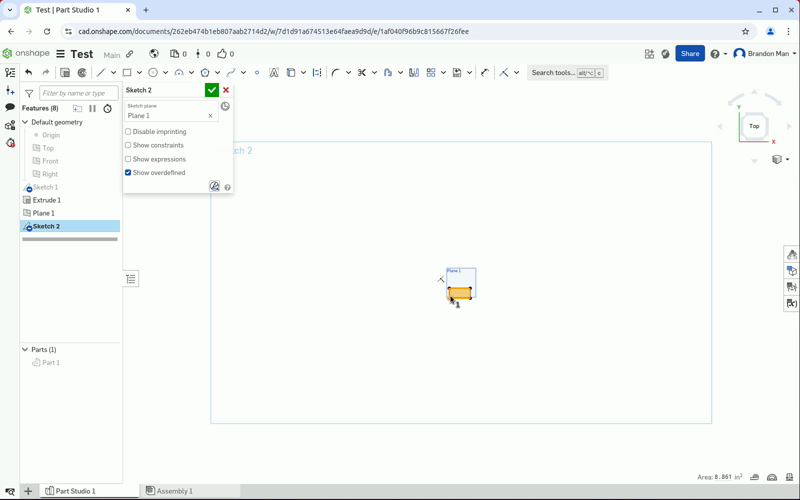
mouse_move(73, 352)
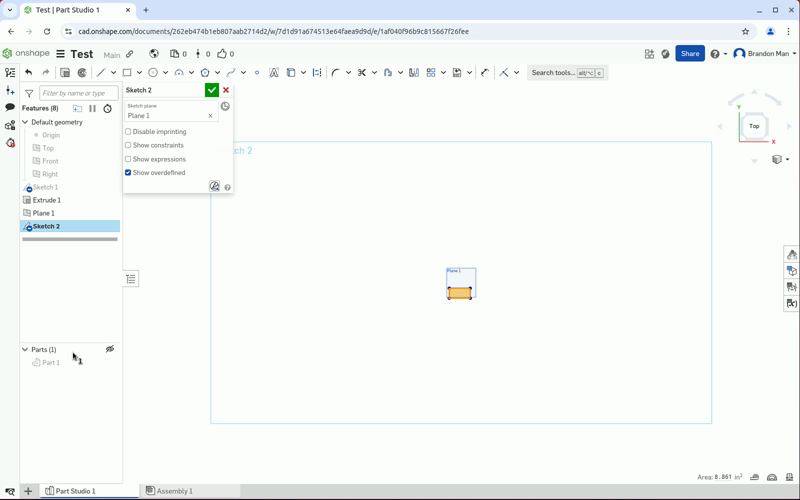
key(shift+y)
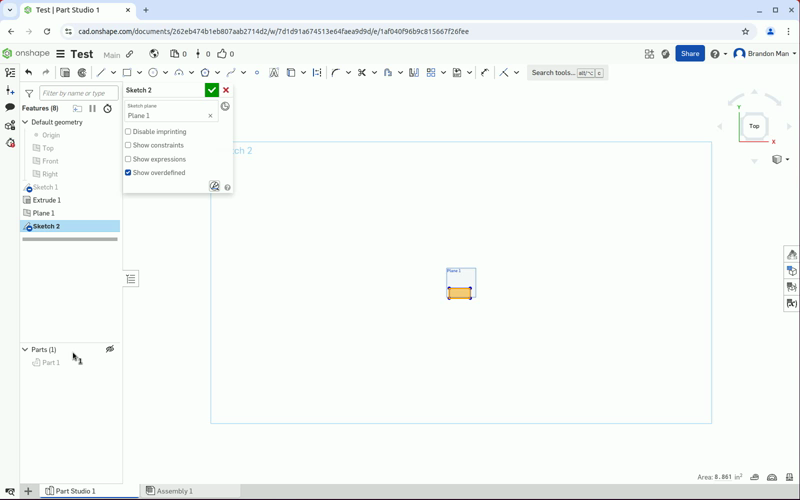
key(shift+e)
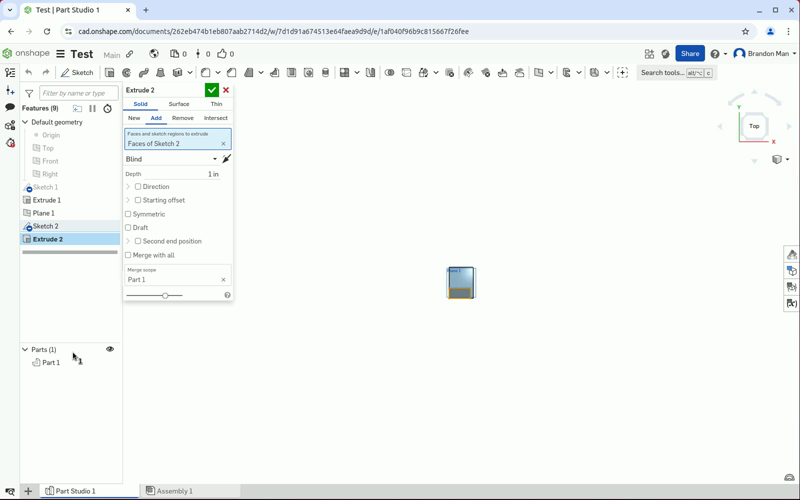
mouse_move(143, 106)
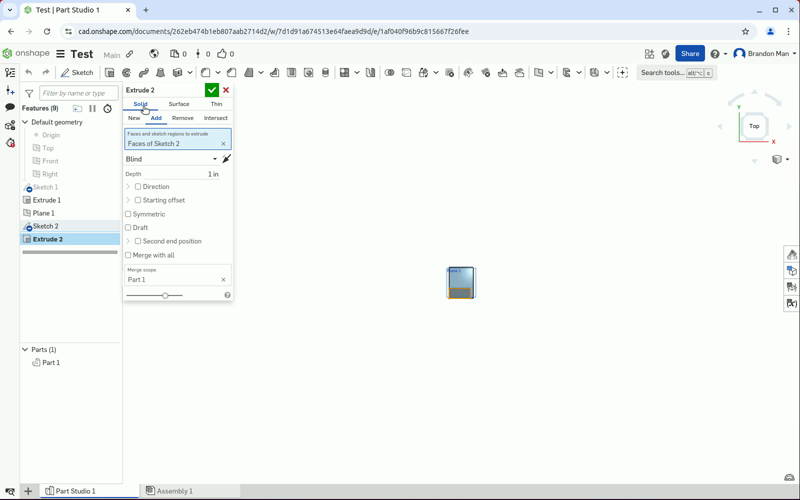
click(143, 106)
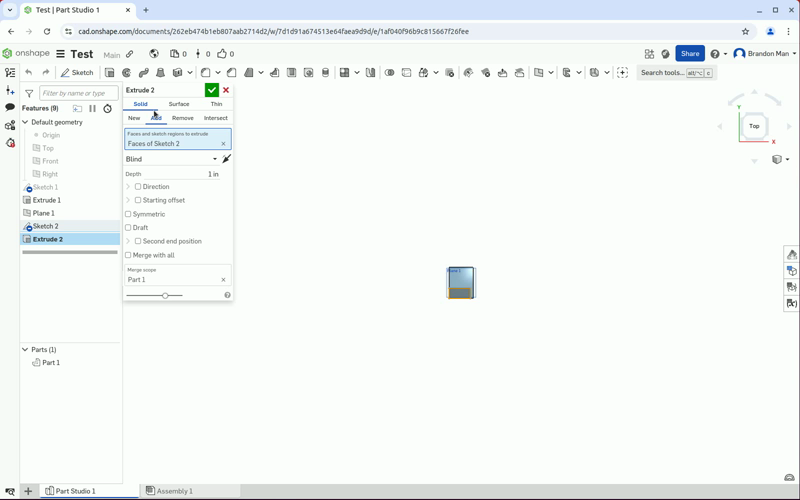
mouse_move(186, 120)
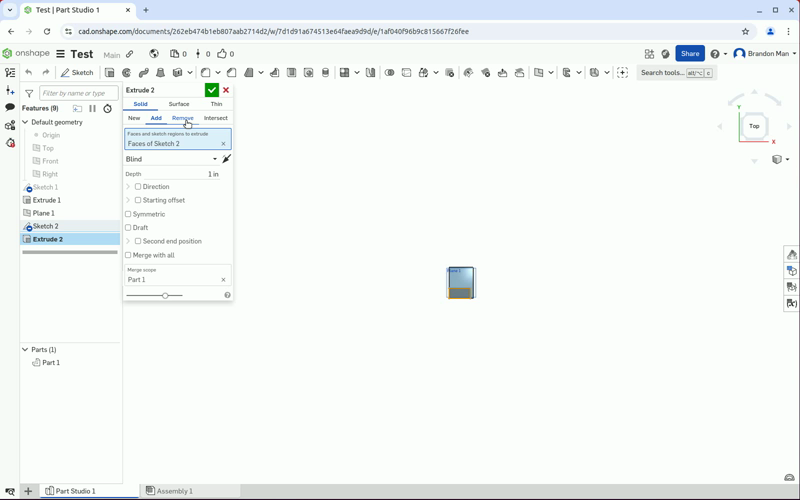
click(186, 120)
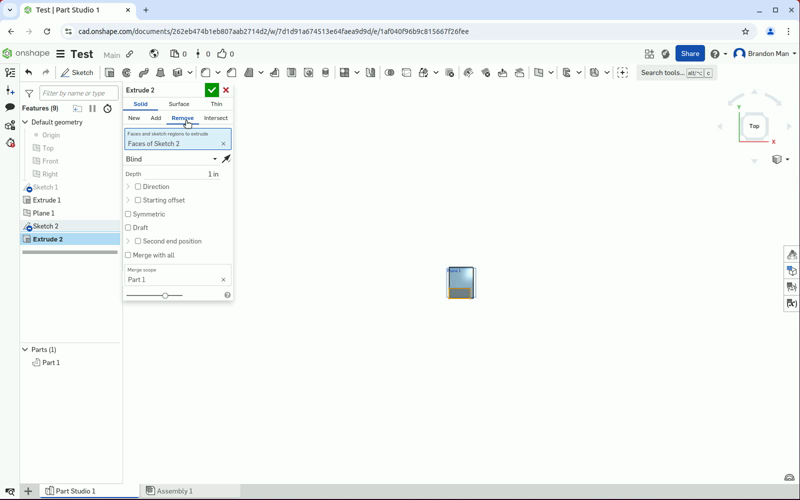
key(tab, 4)
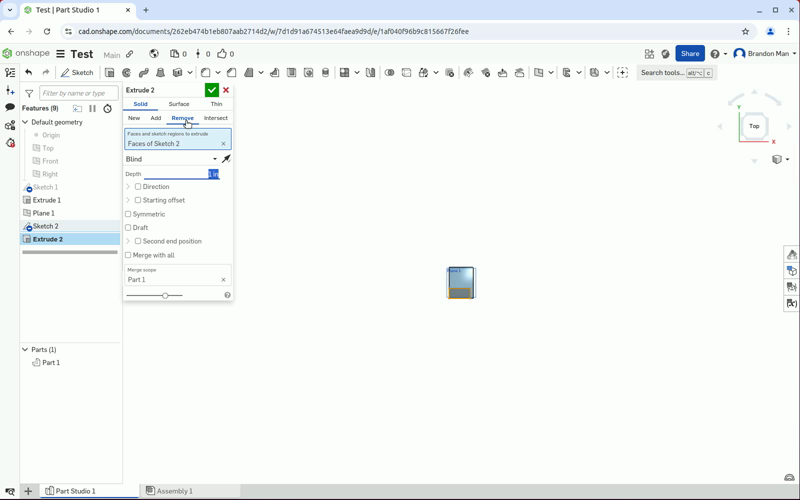
text(6.018)
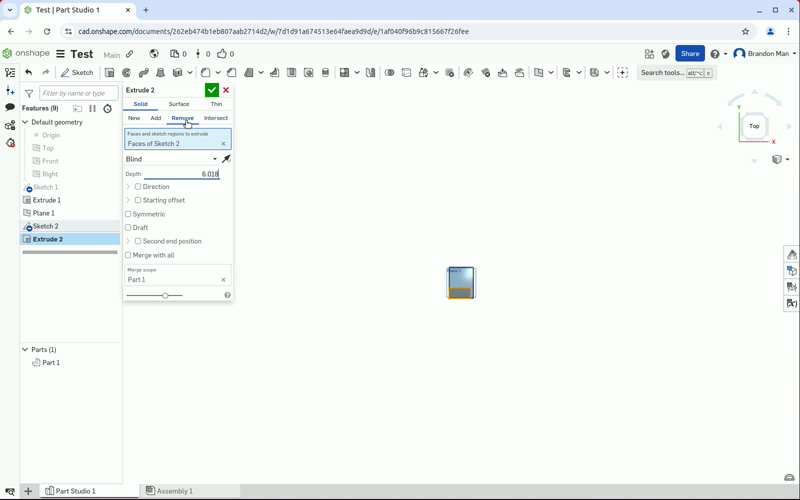
key(tab, 6)
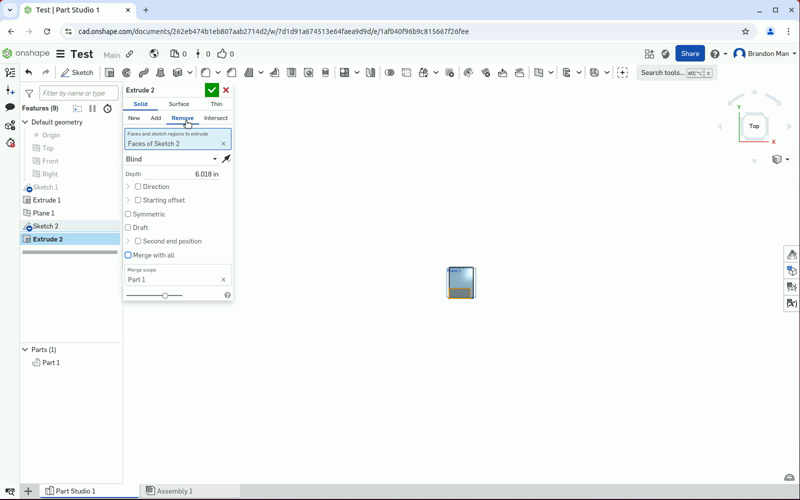
key(space)
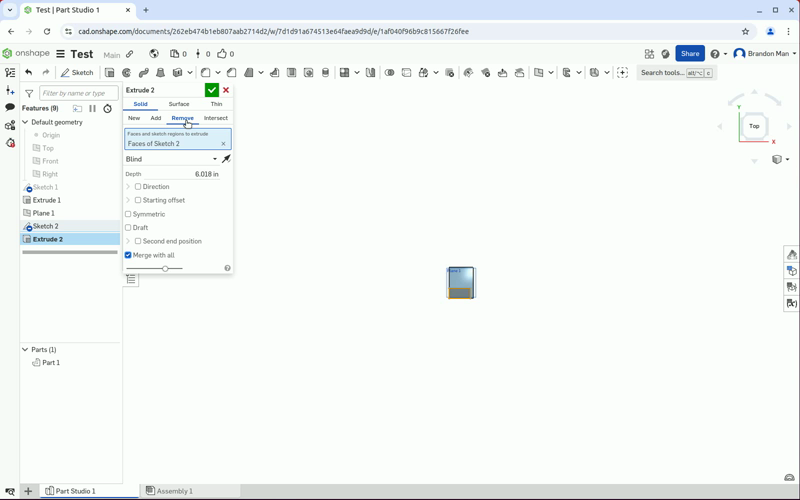
key(enter)
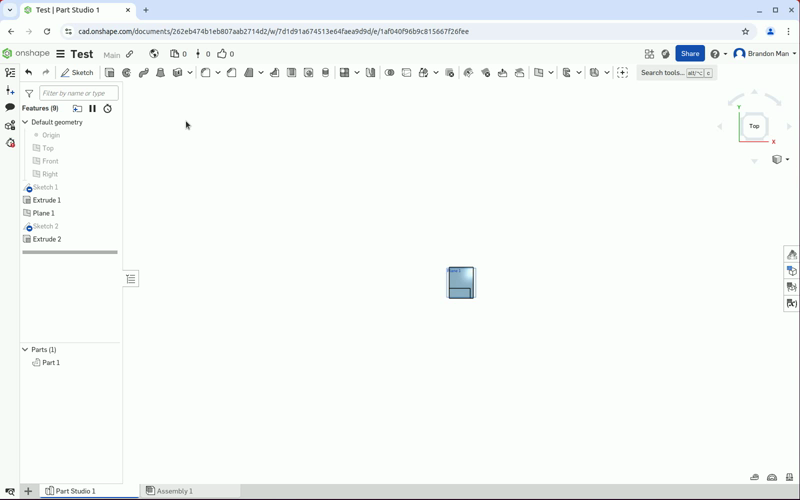
key(shift+h)
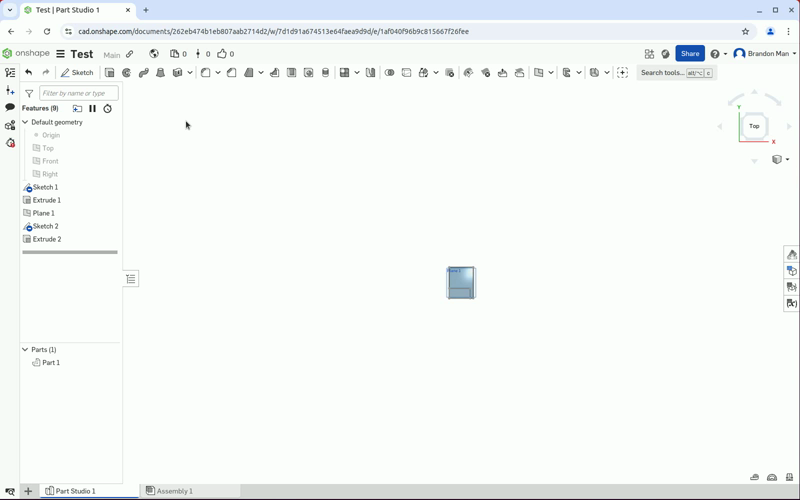
key(shift+h)
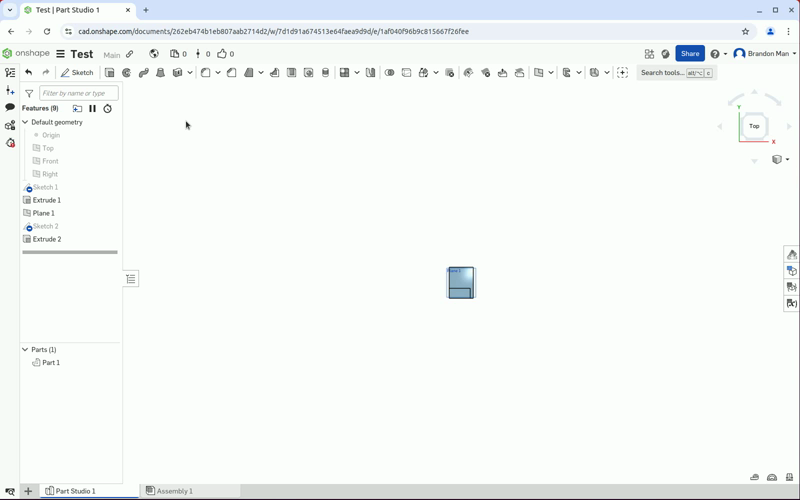
mouse_move(73, 189)
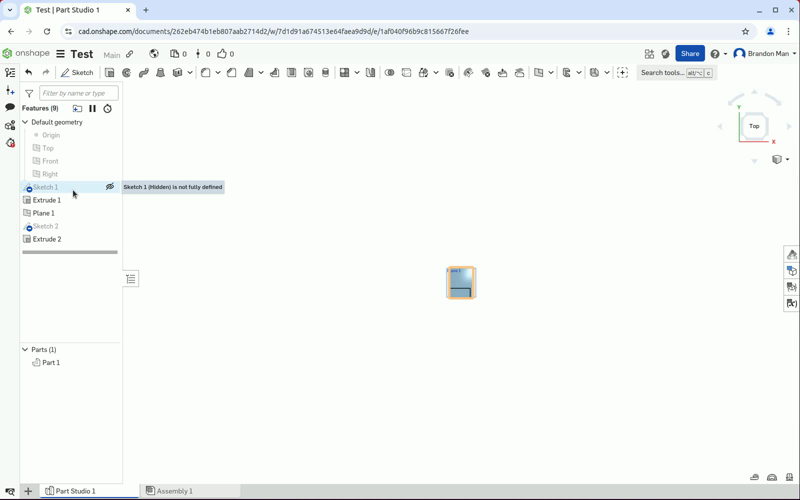
click(73, 189)
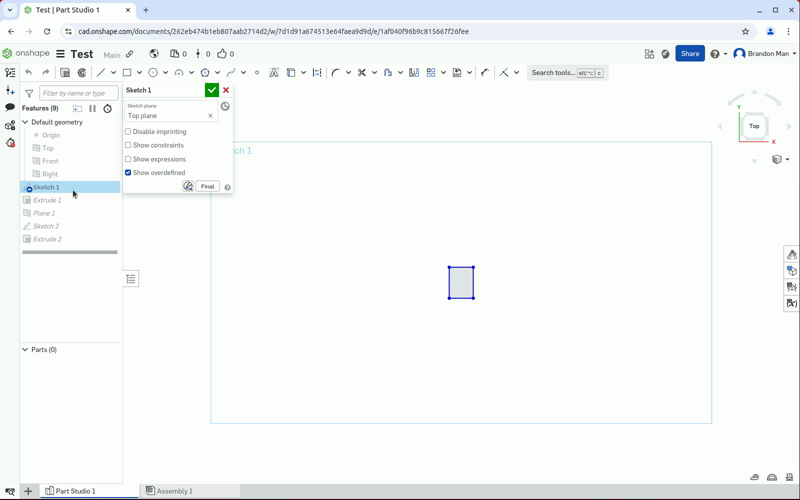
mouse_move(229, 92)
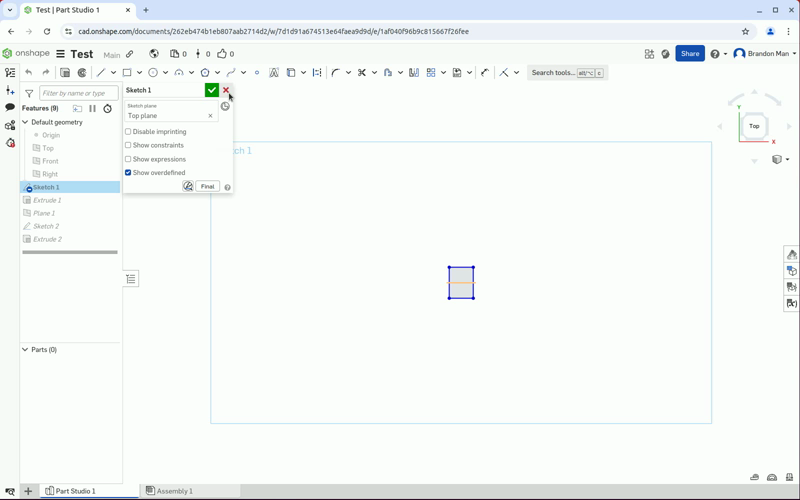
click(229, 92)
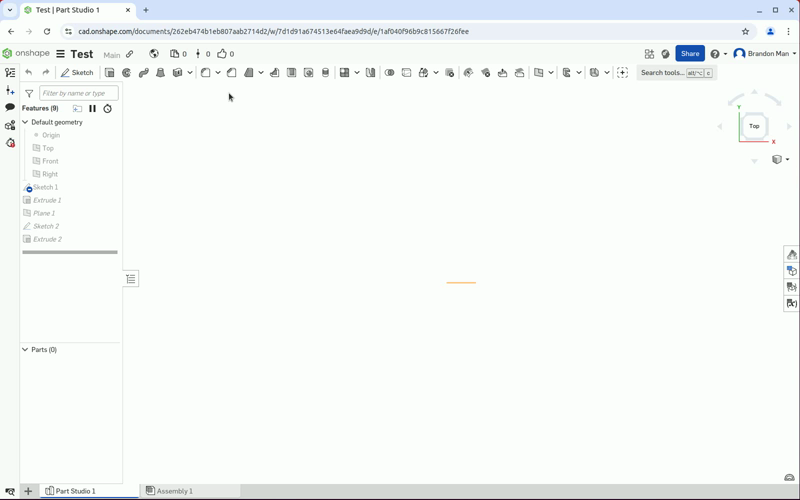
key(shift+s)
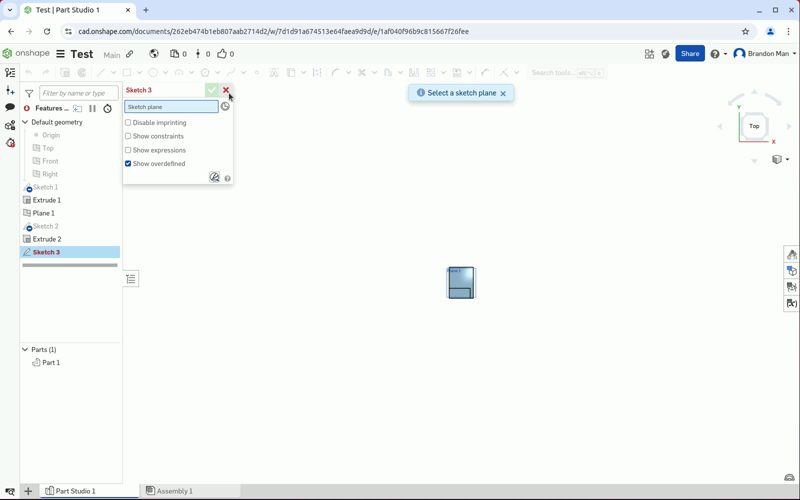
mouse_move(73, 215)
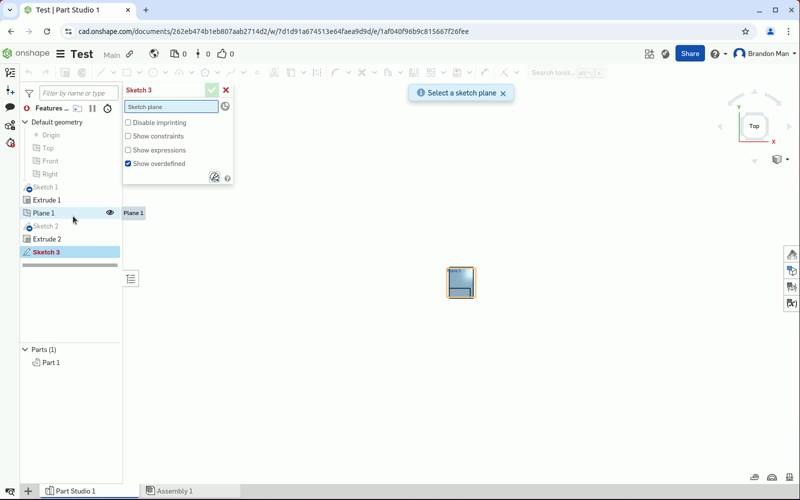
click(73, 215)
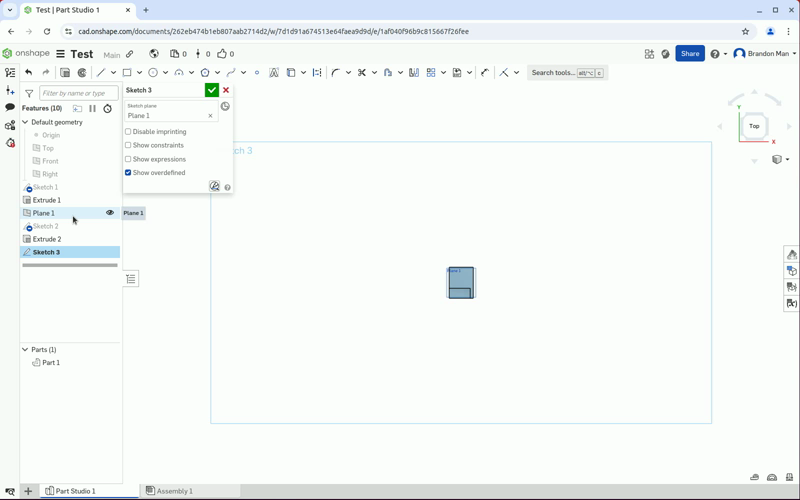
mouse_move(73, 352)
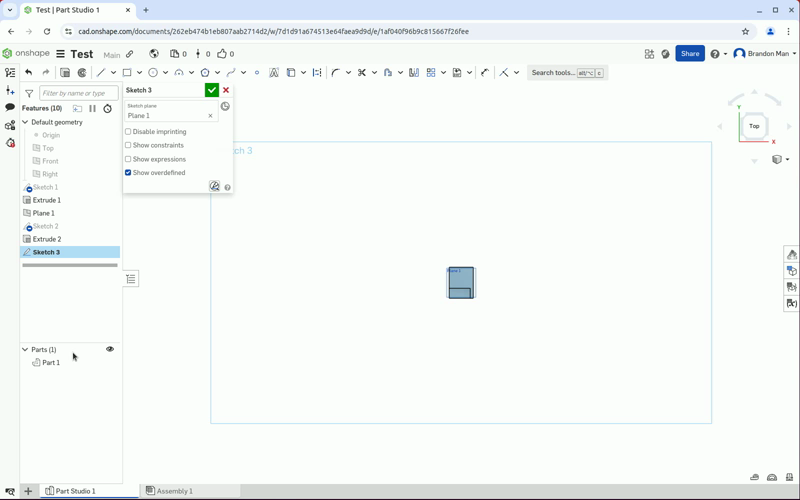
key(y)
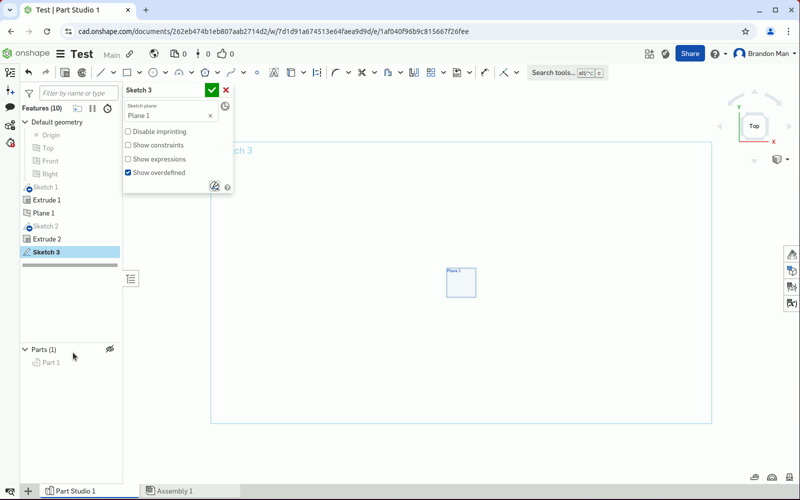
key(l)
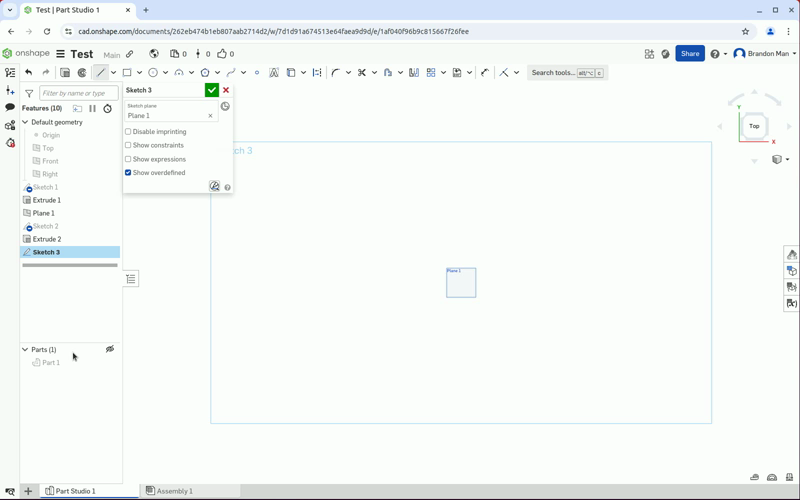
key_down(shift)
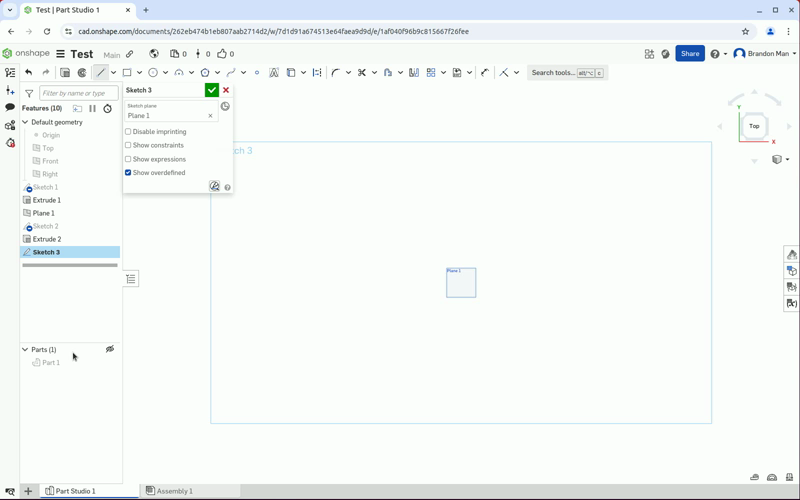
mouse_move(468, 298)
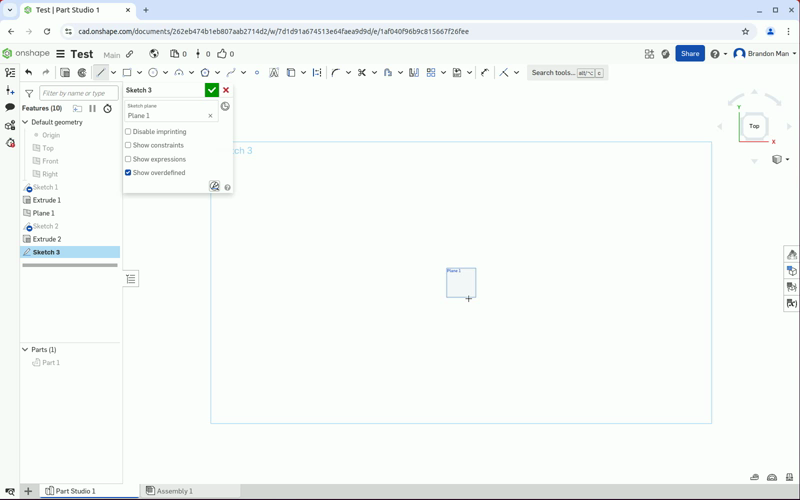
click(468, 298)
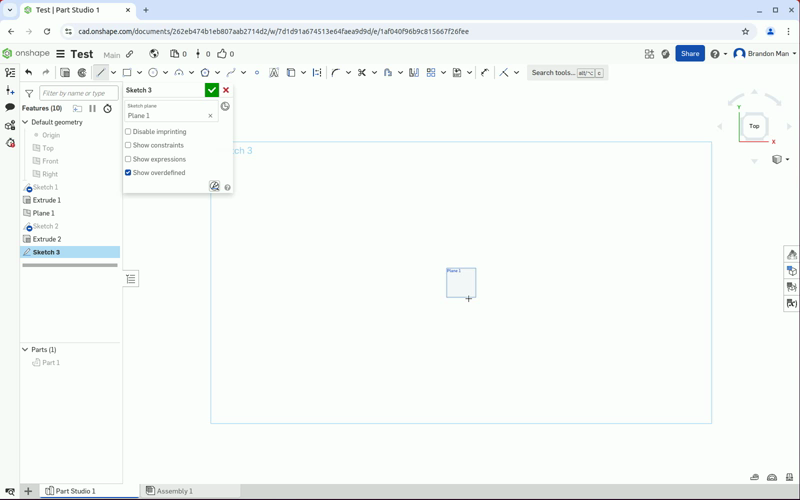
key_up(shift)
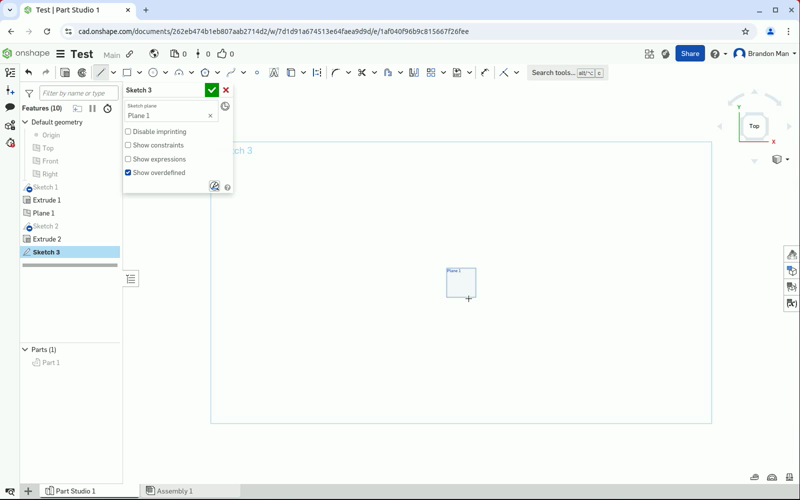
key_down(shift)
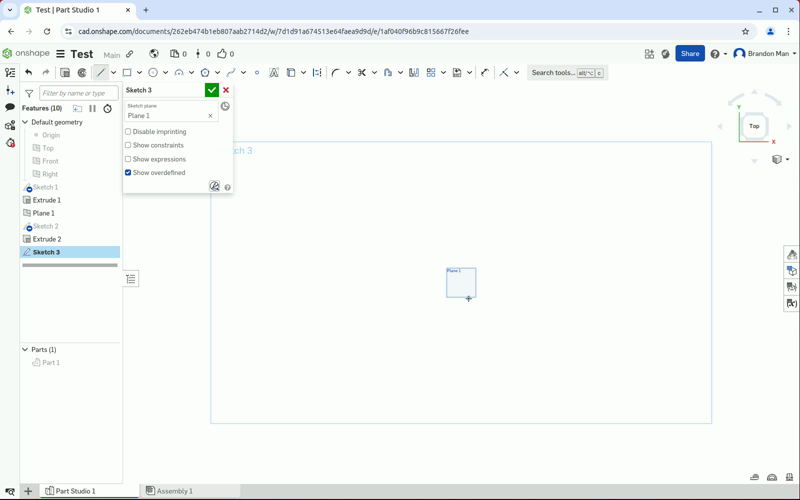
mouse_move(498, 298)
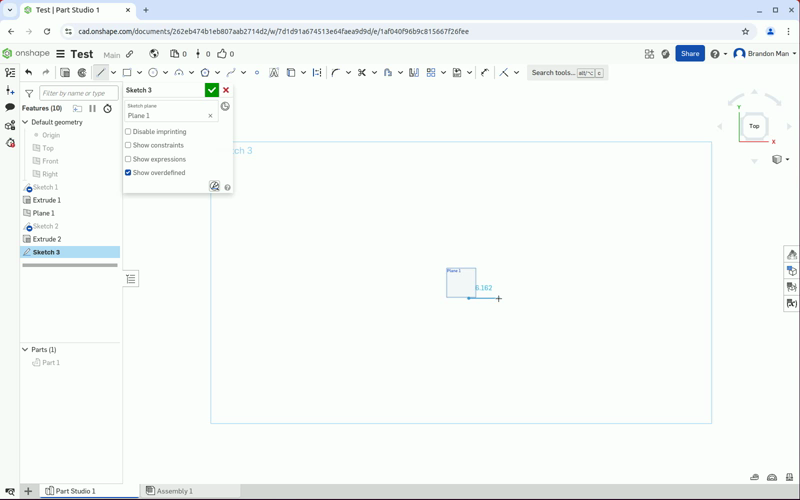
mouse_move(472, 298)
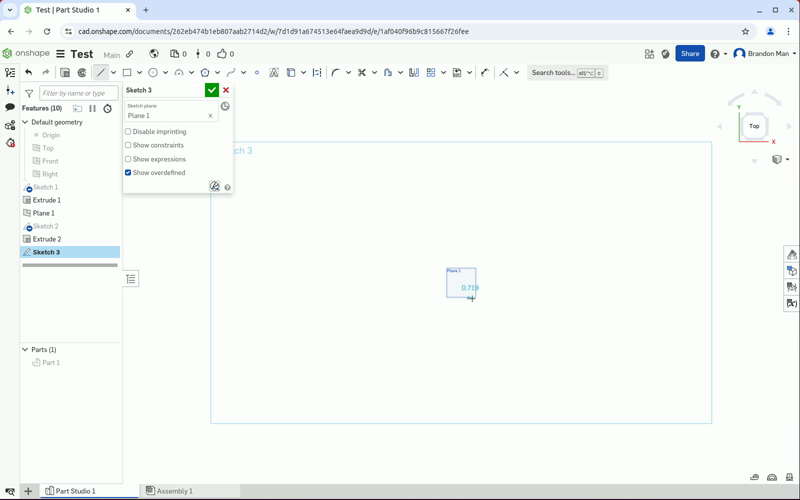
scroll(6)
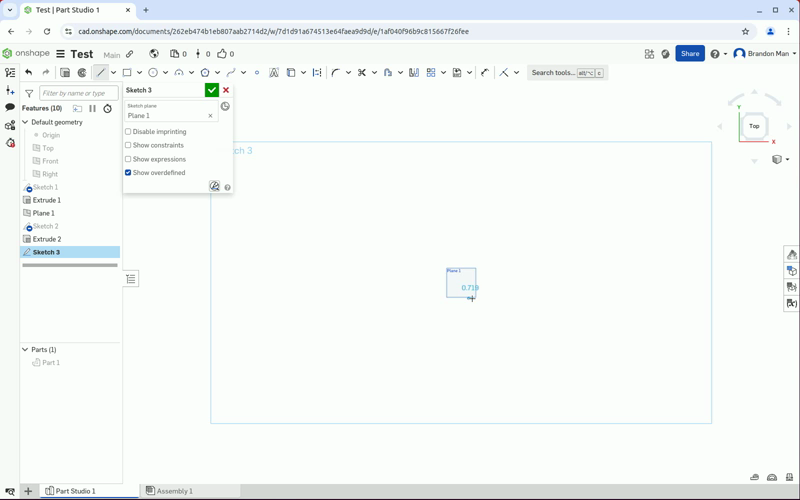
scroll(6)
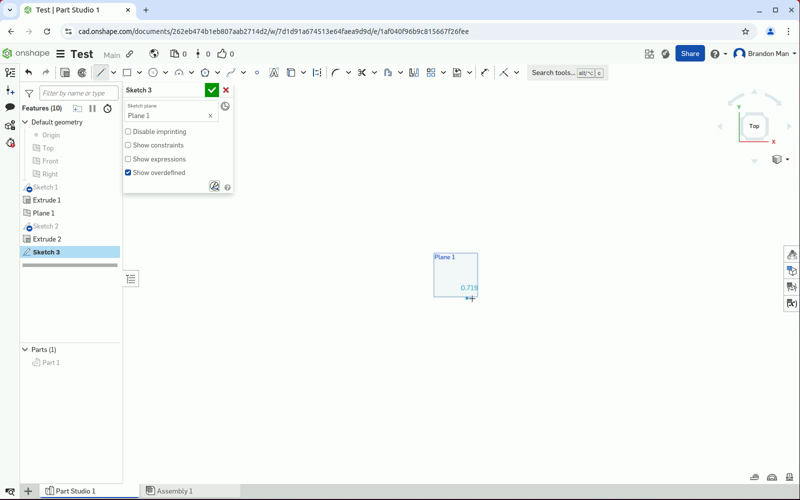
scroll(6)
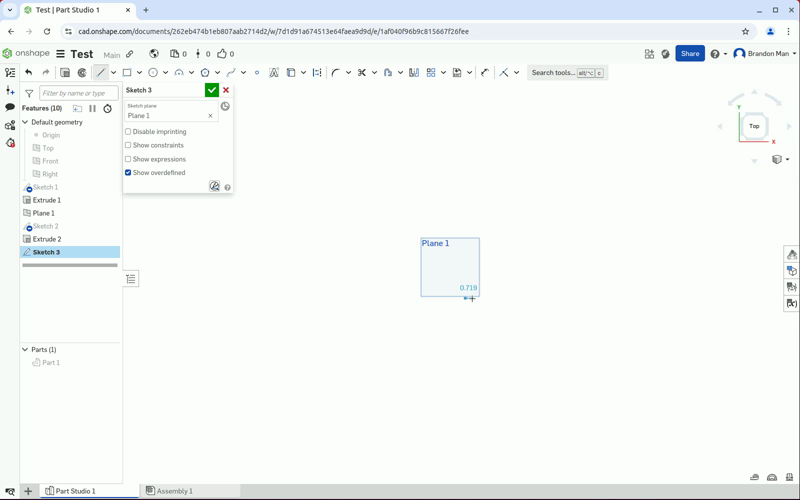
scroll(6)
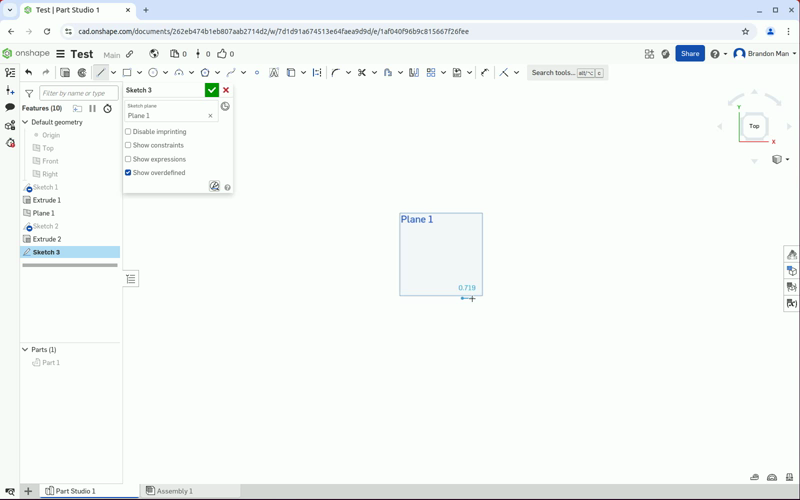
scroll(6)
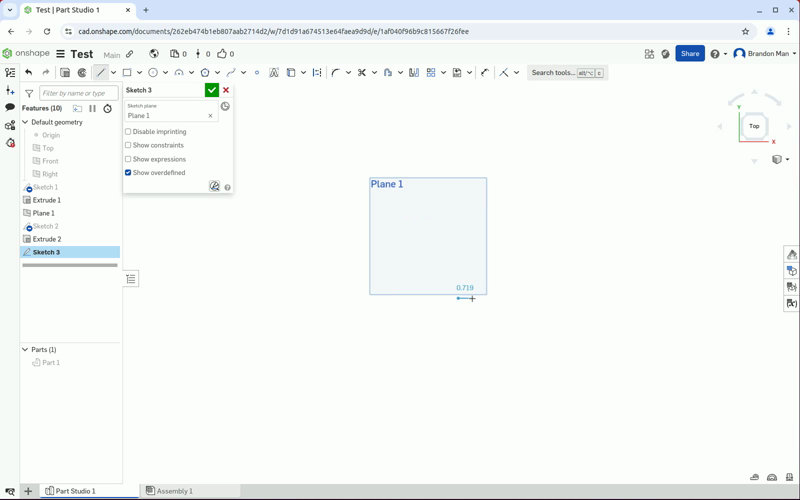
scroll(6)
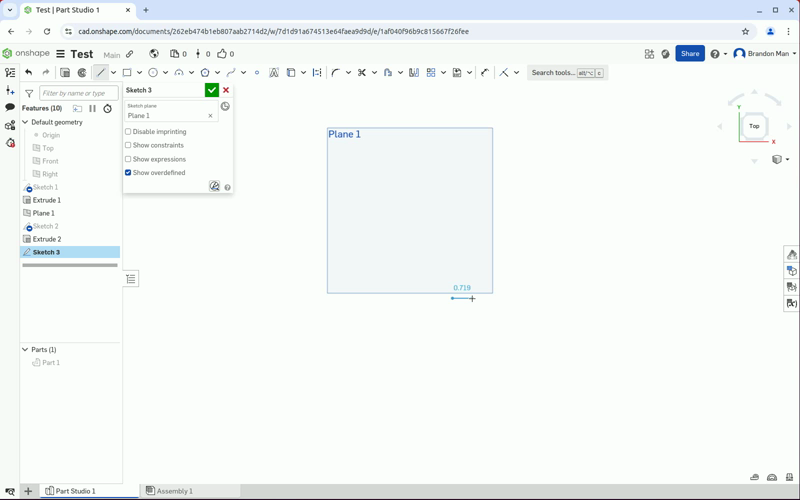
scroll(6)
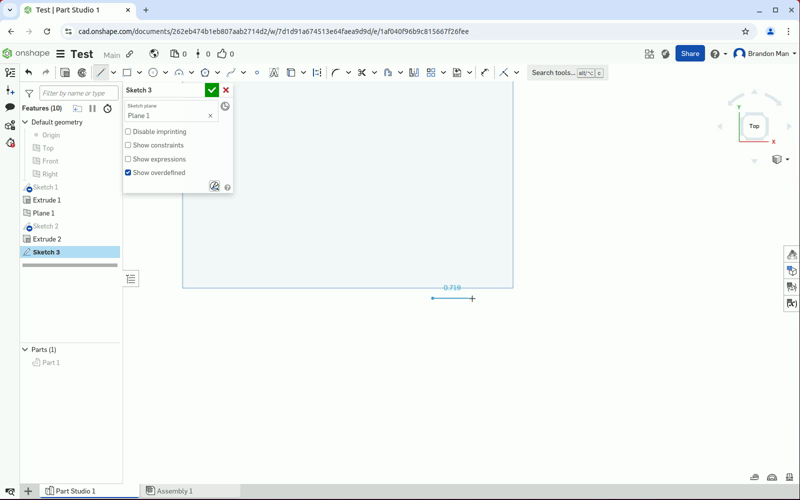
click(472, 298)
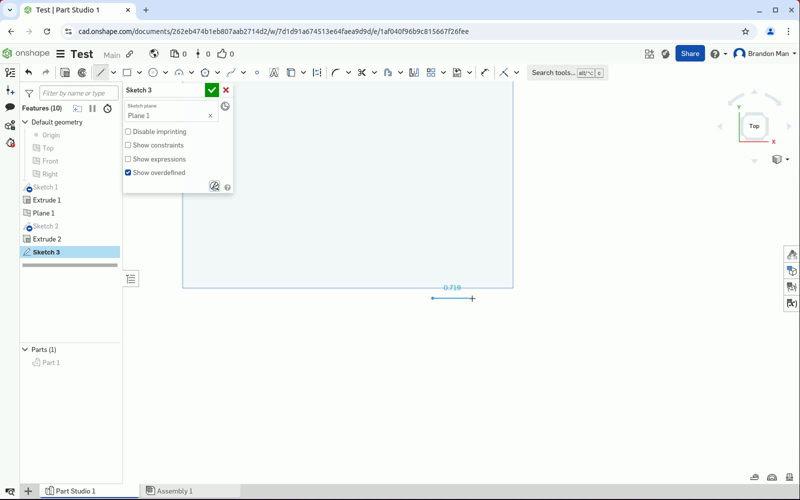
scroll(-6)
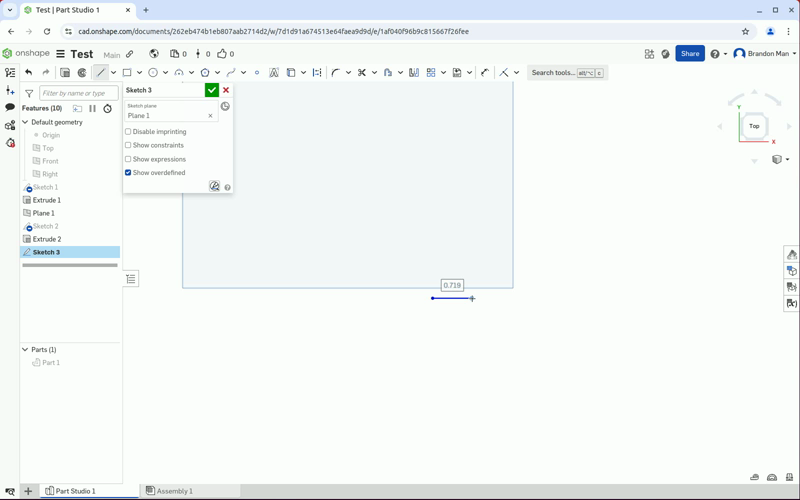
scroll(-6)
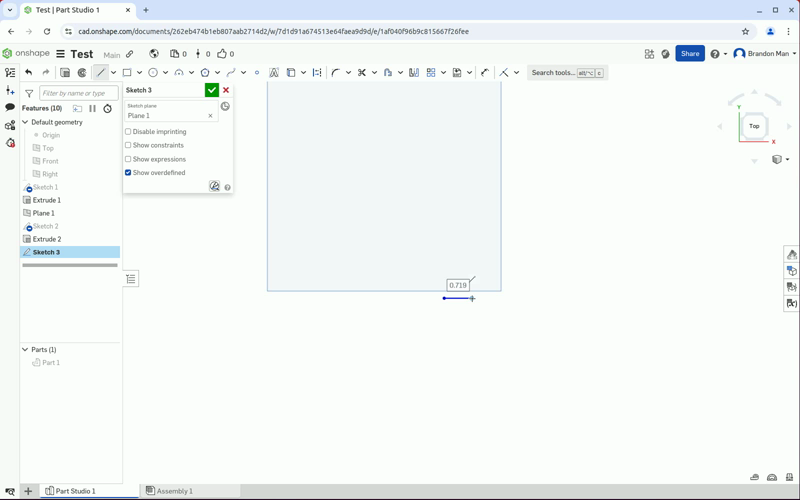
scroll(-6)
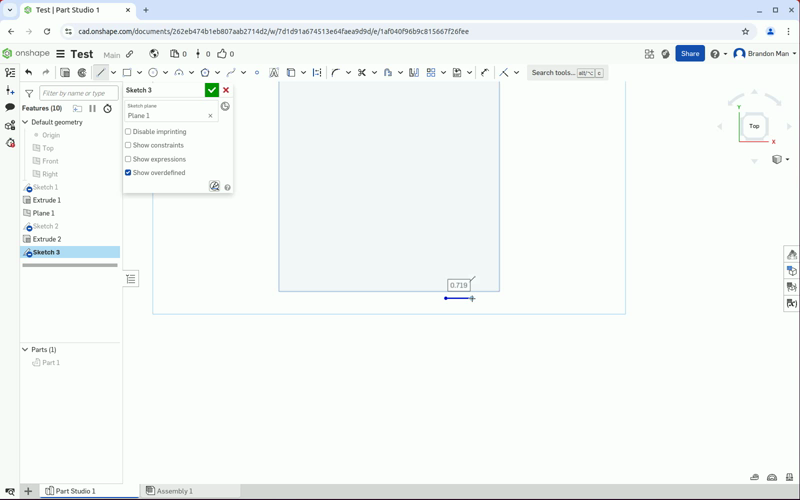
scroll(-6)
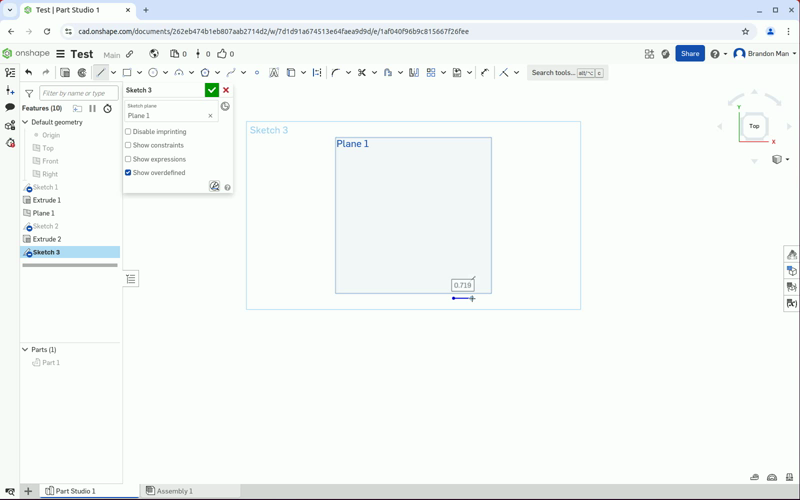
scroll(-6)
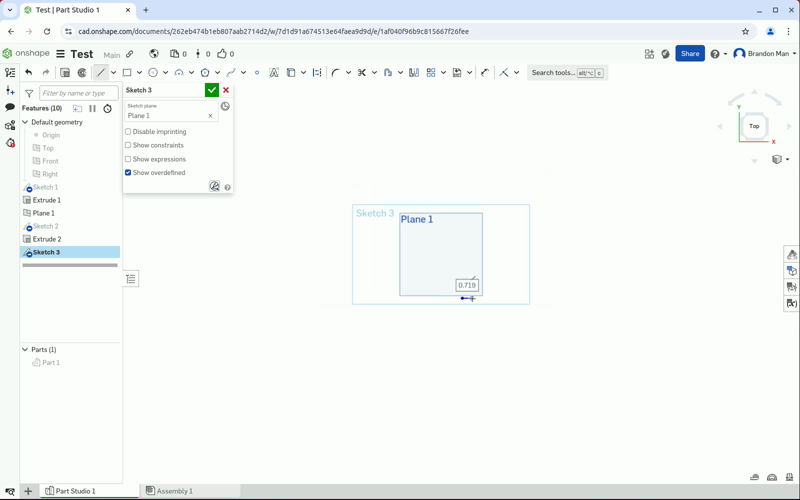
scroll(-6)
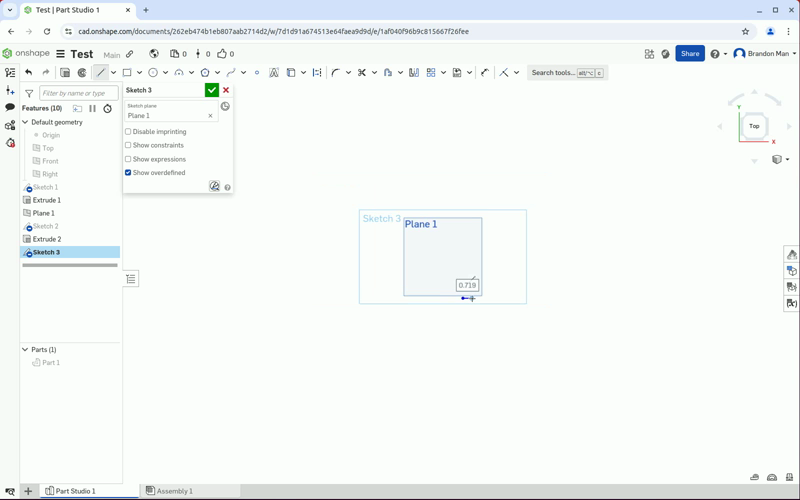
scroll(-6)
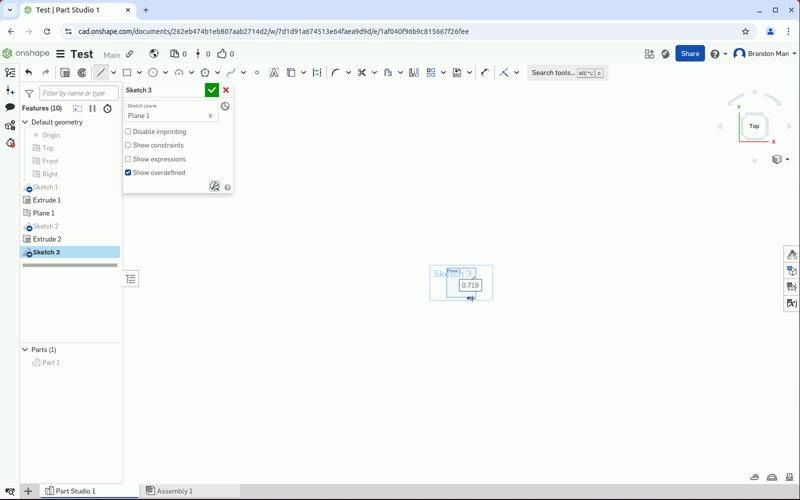
key_up(shift)
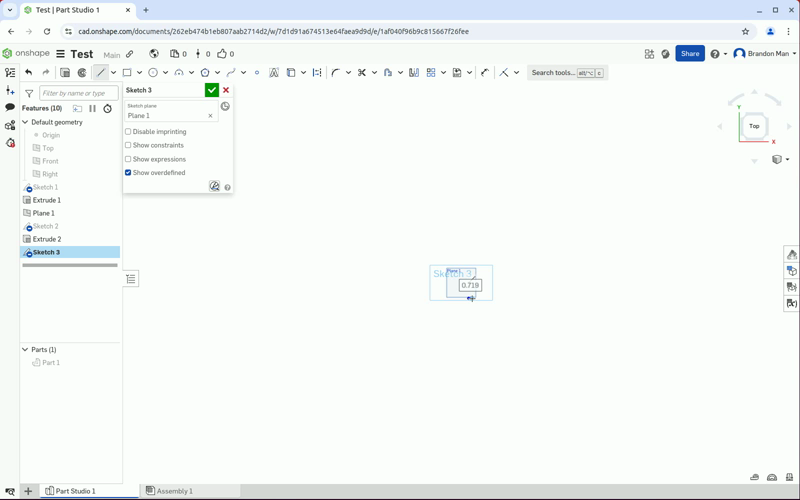
key_down(shift)
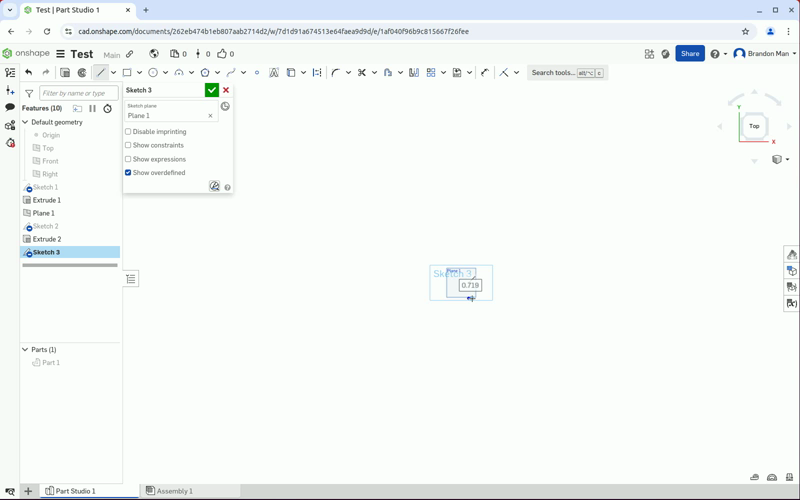
mouse_move(502, 298)
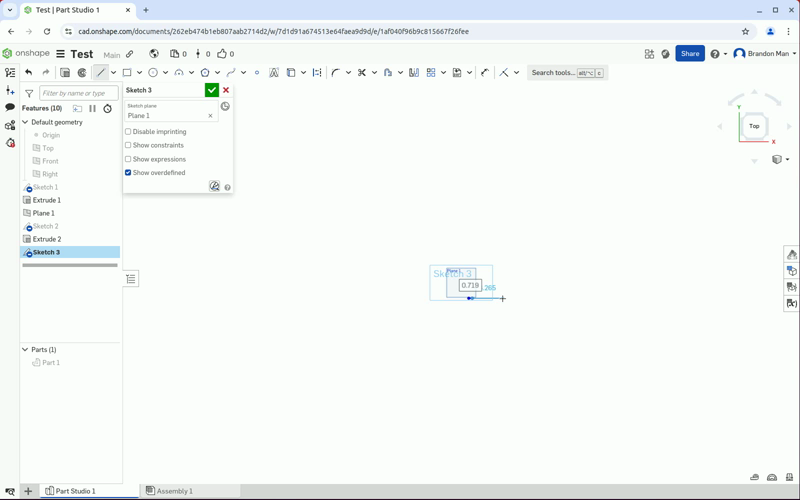
mouse_move(472, 286)
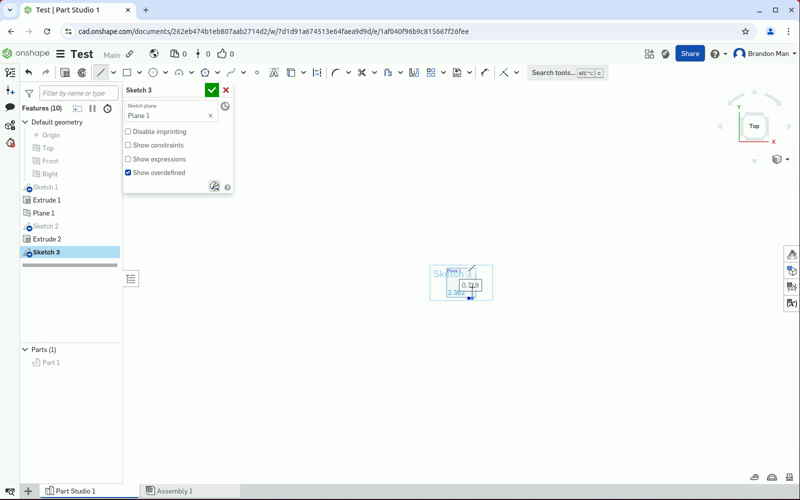
click(472, 286)
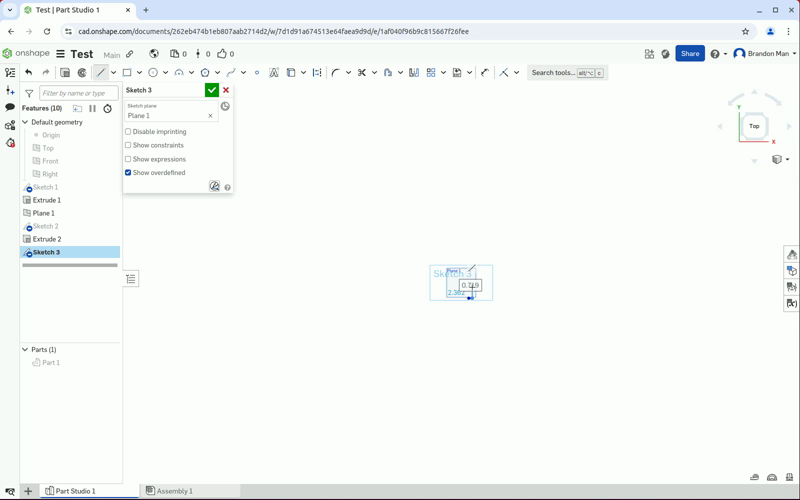
key_up(shift)
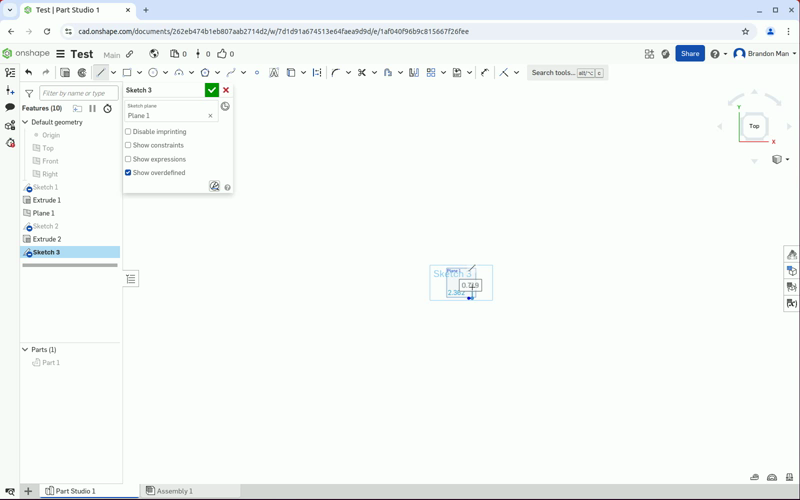
key_down(shift)
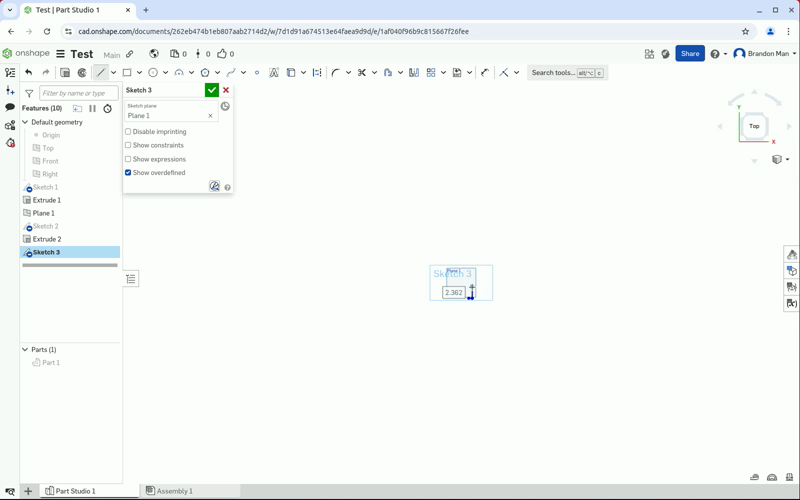
mouse_move(502, 286)
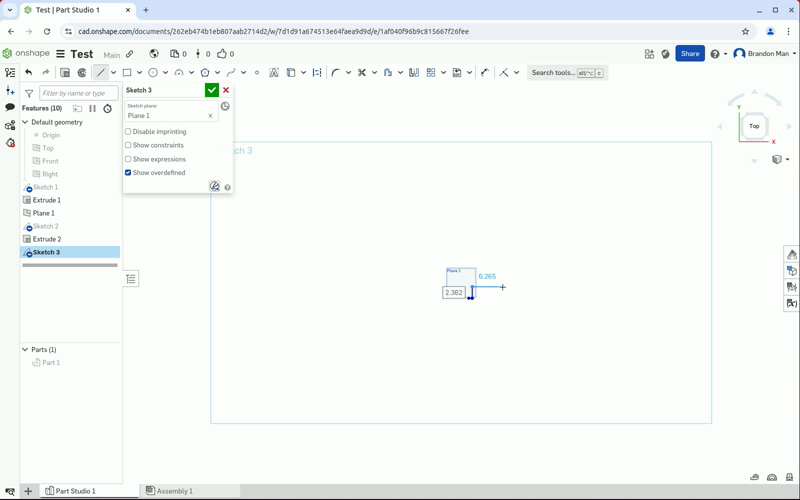
mouse_move(468, 286)
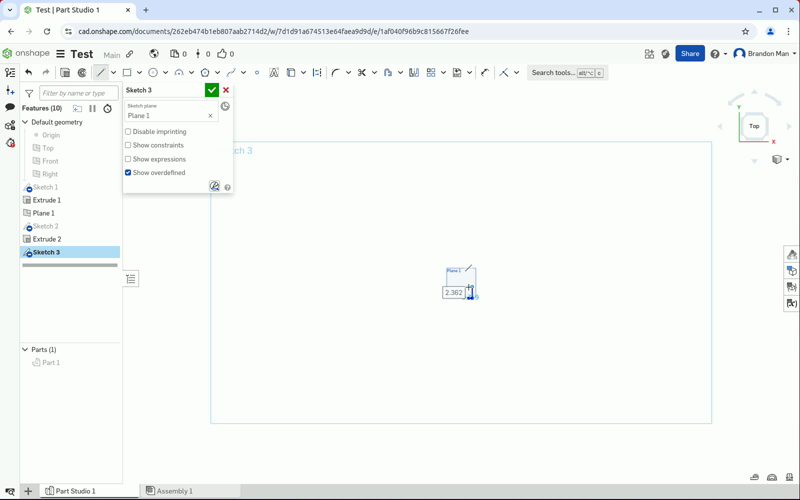
scroll(6)
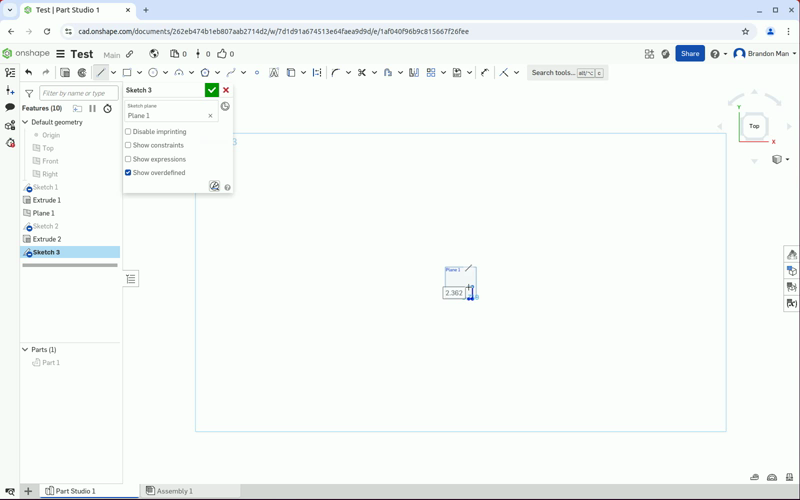
scroll(6)
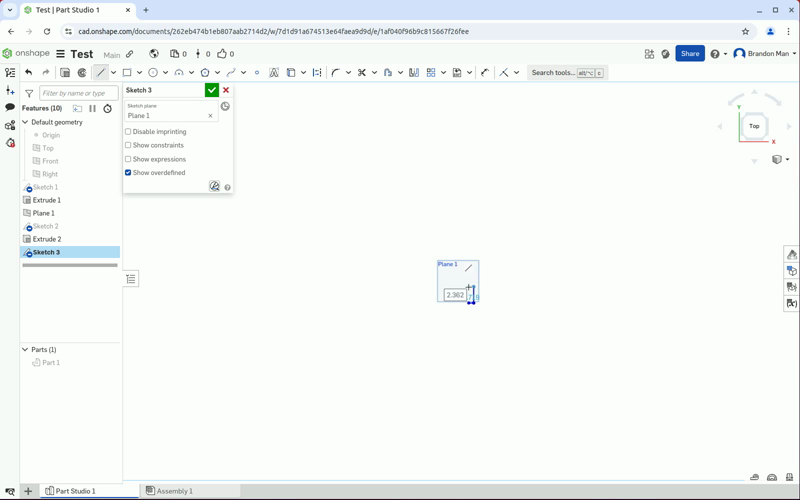
scroll(6)
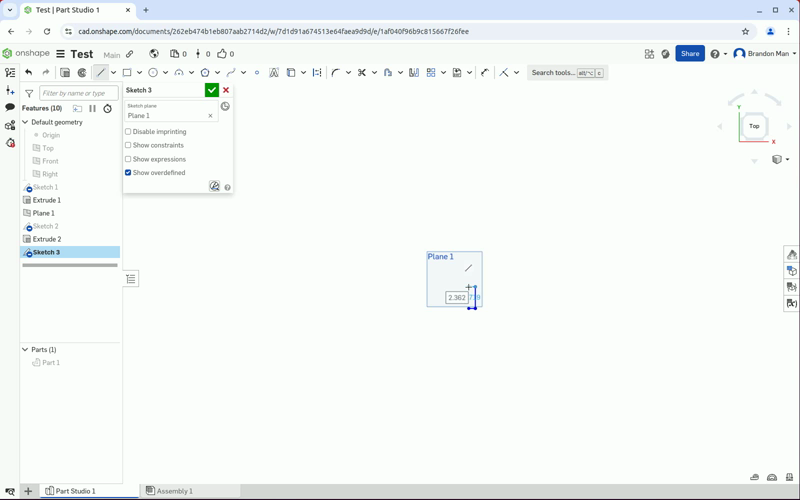
scroll(6)
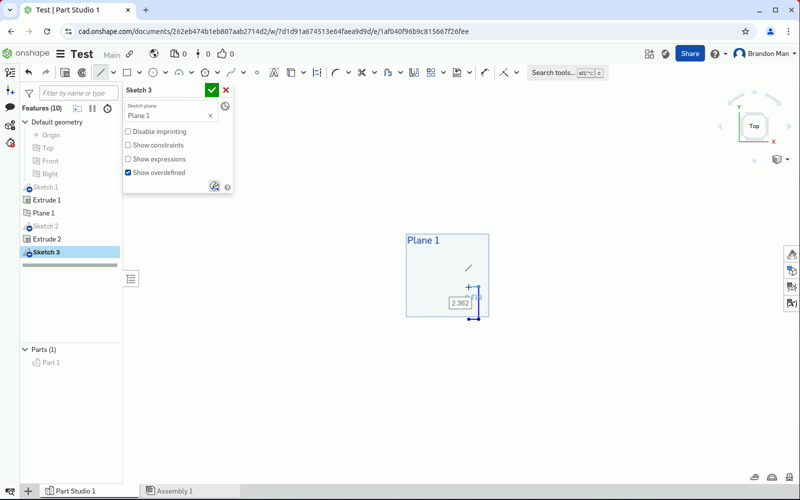
scroll(6)
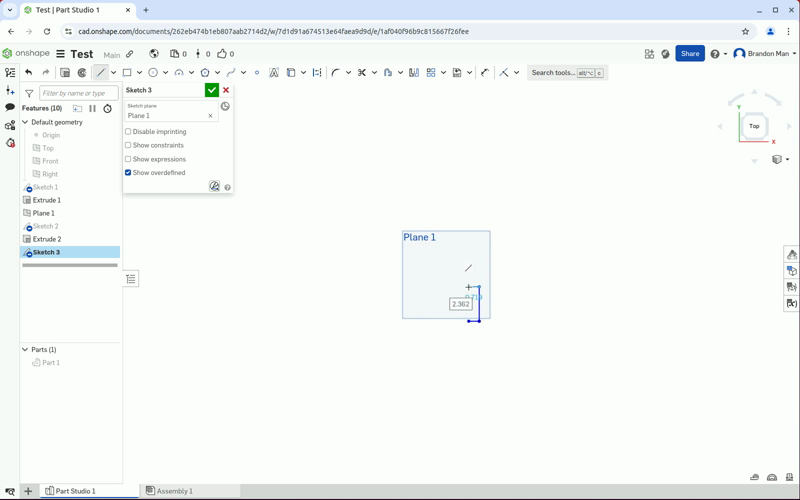
scroll(6)
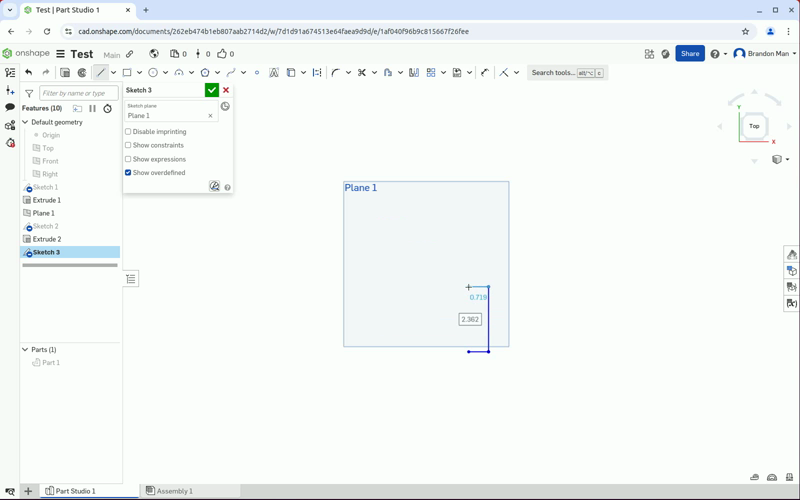
scroll(6)
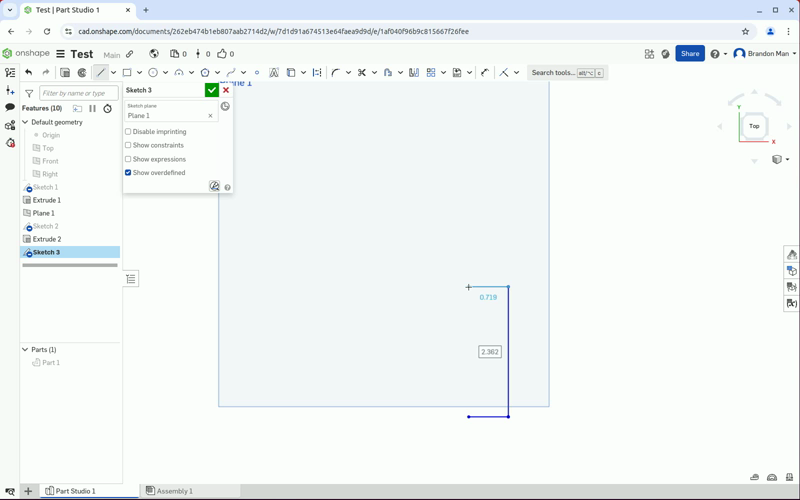
click(468, 286)
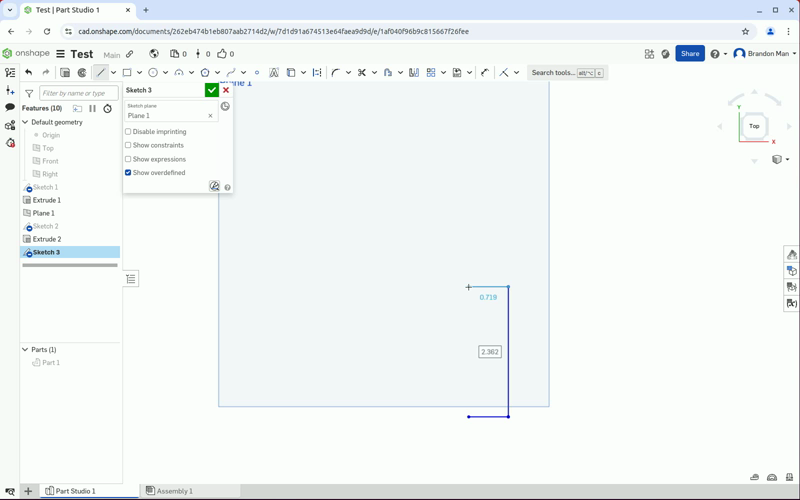
scroll(-6)
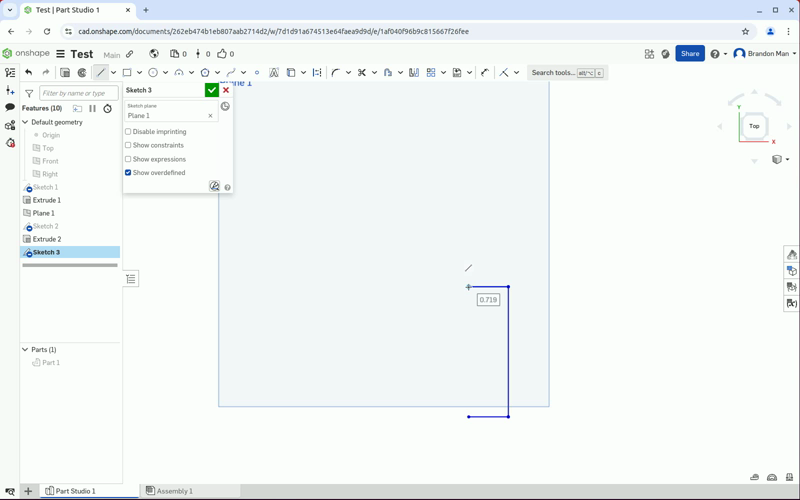
scroll(-6)
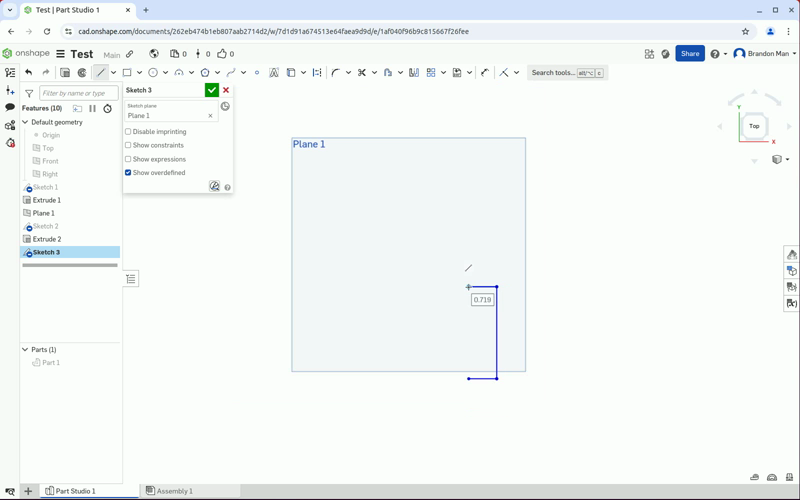
scroll(-6)
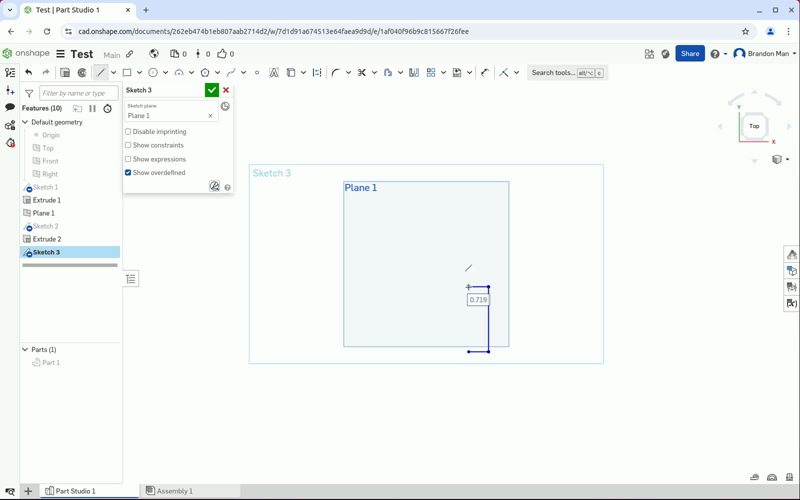
scroll(-6)
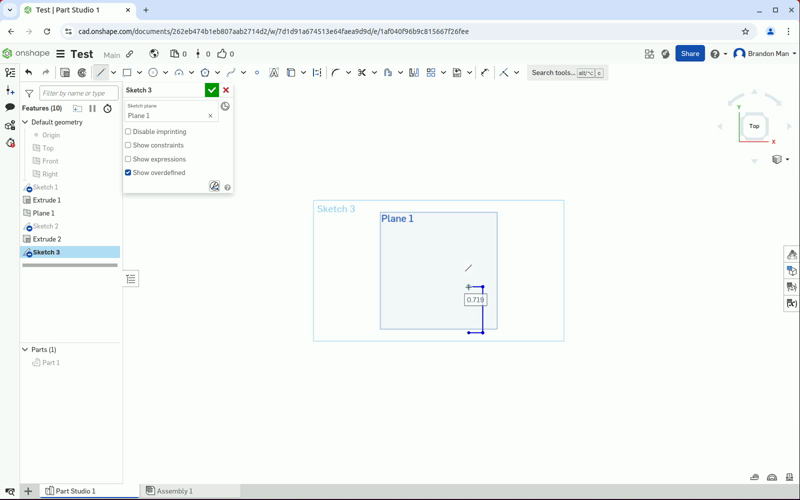
scroll(-6)
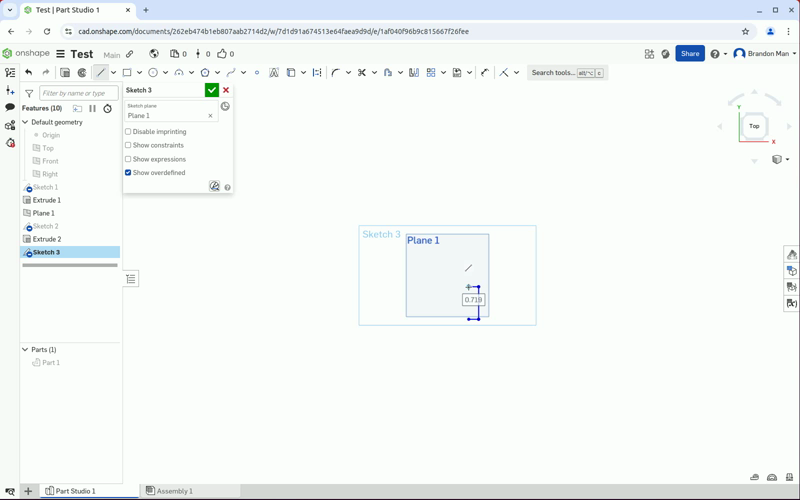
scroll(-6)
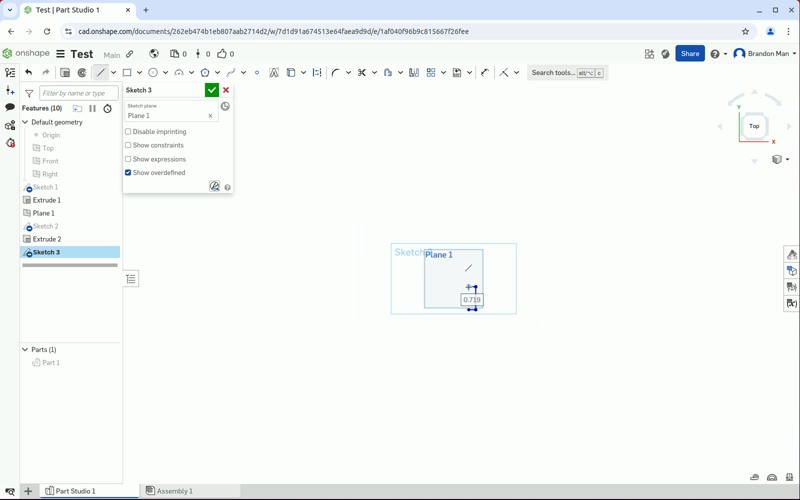
scroll(-6)
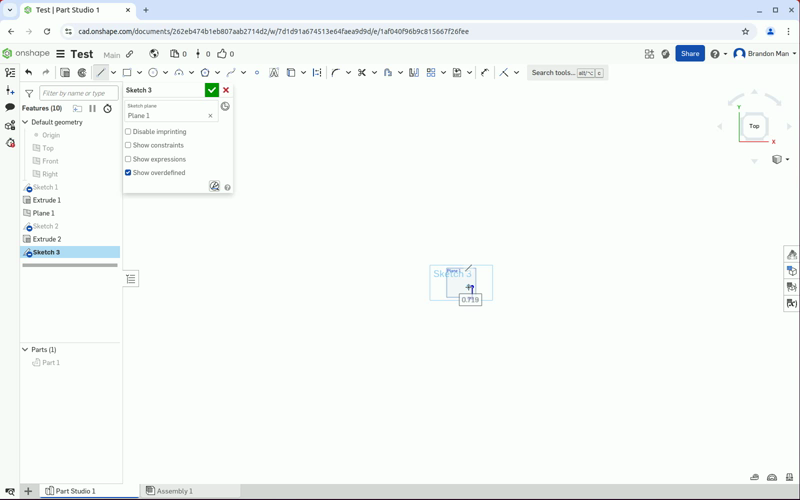
key_up(shift)
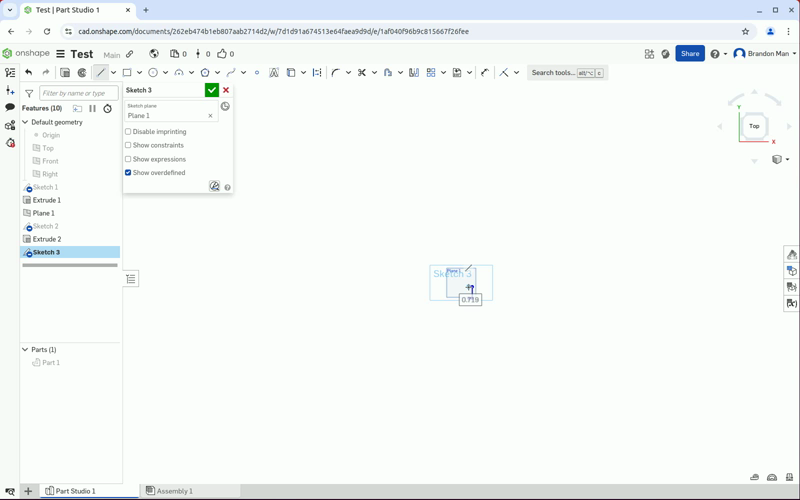
mouse_move(498, 286)
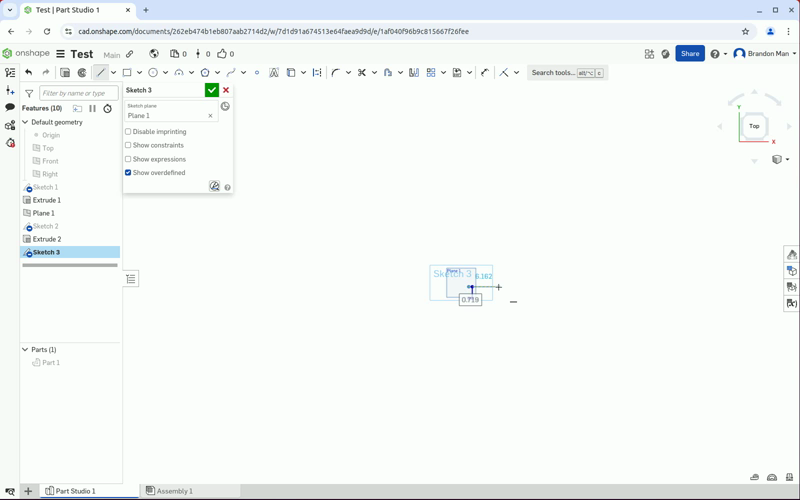
key_down(shift)
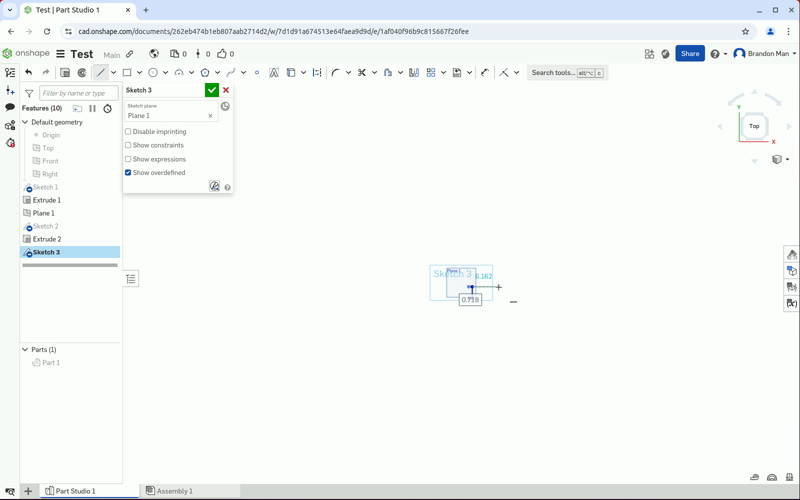
mouse_move(468, 298)
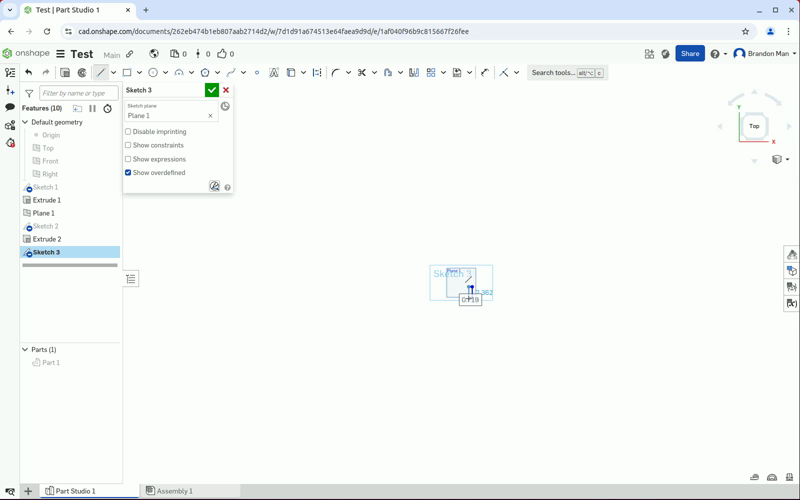
scroll(6)
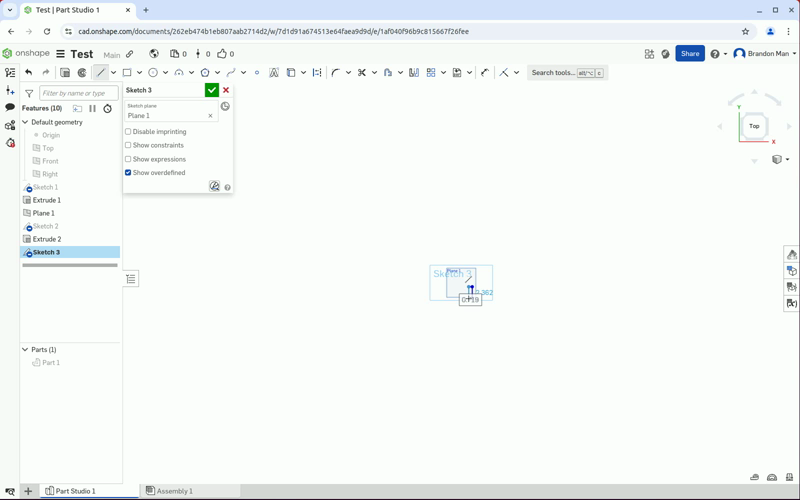
scroll(6)
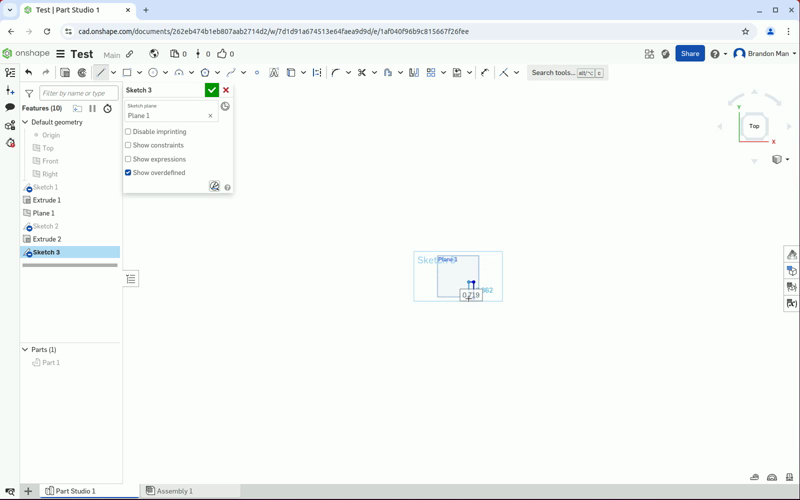
scroll(6)
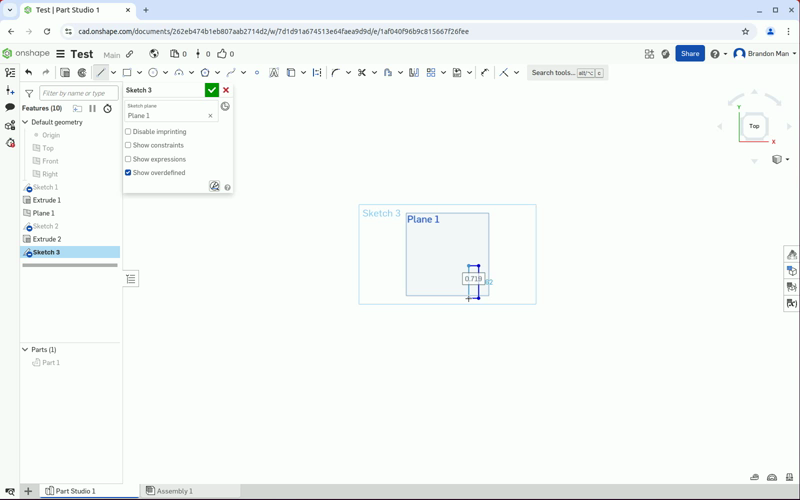
scroll(6)
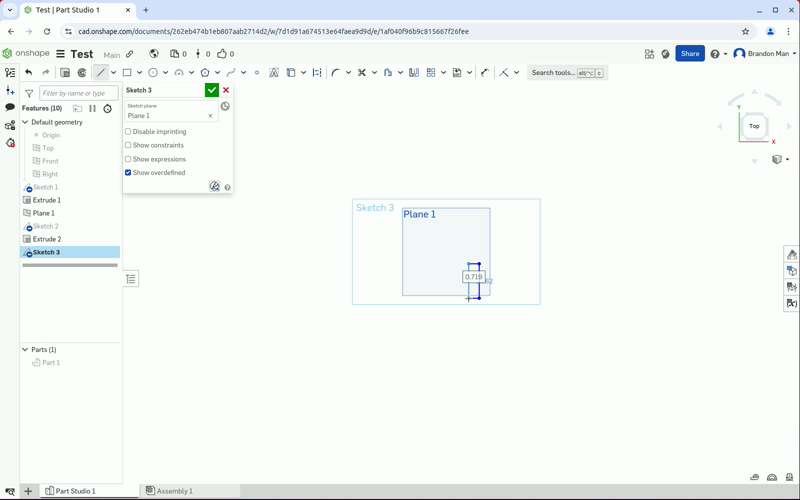
scroll(6)
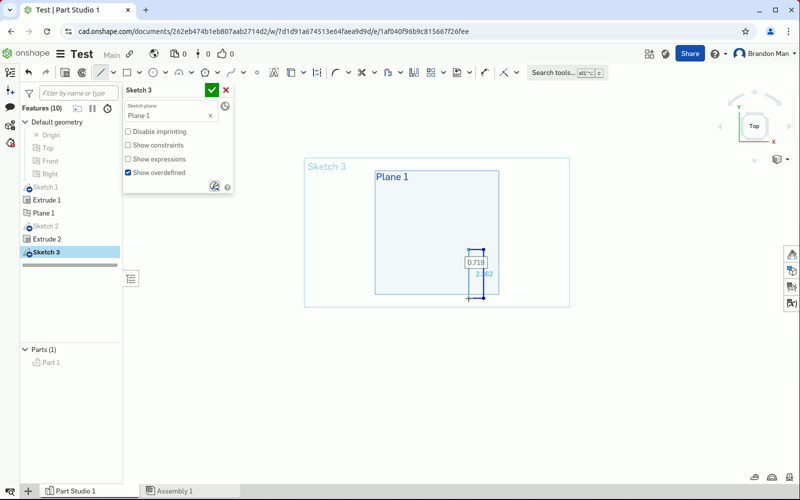
scroll(6)
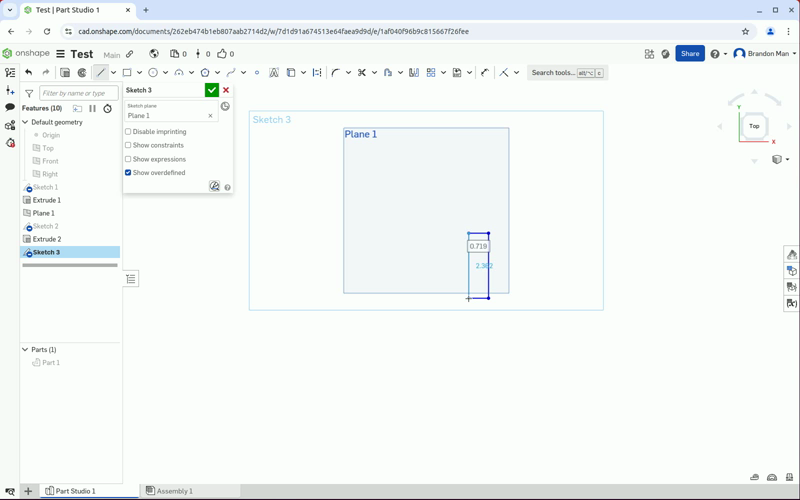
scroll(6)
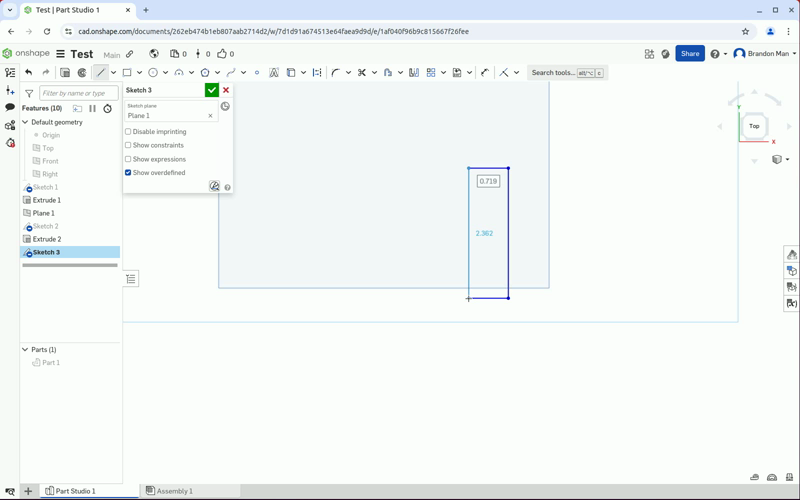
key_up(shift)
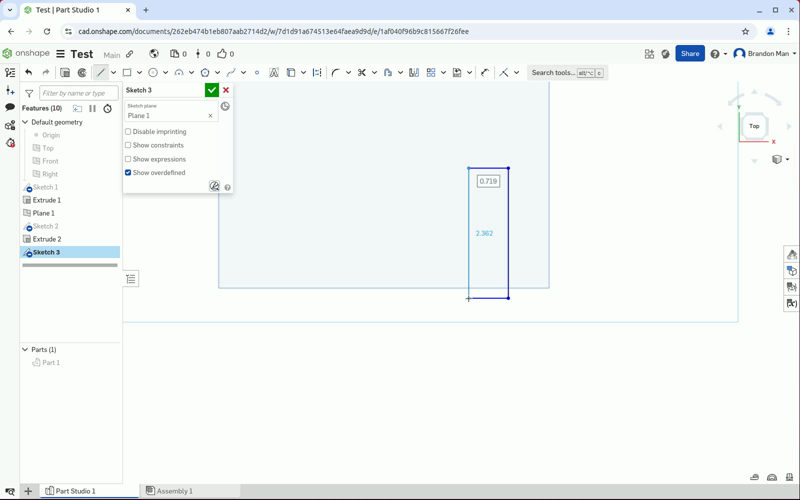
click(468, 298)
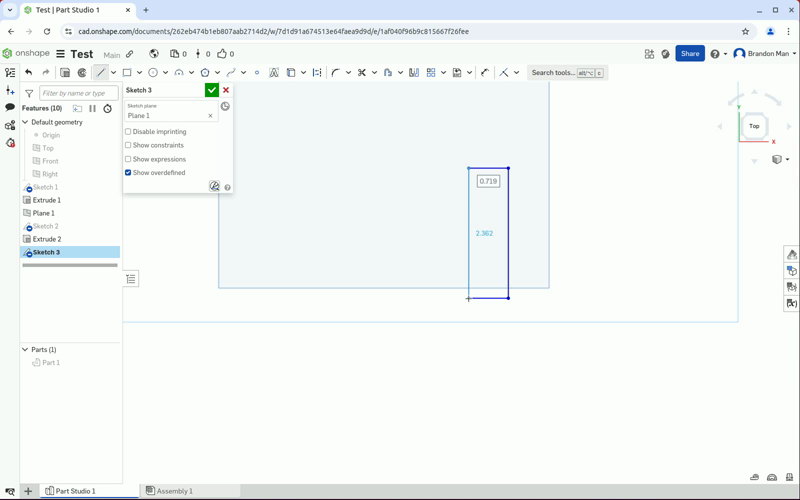
scroll(-6)
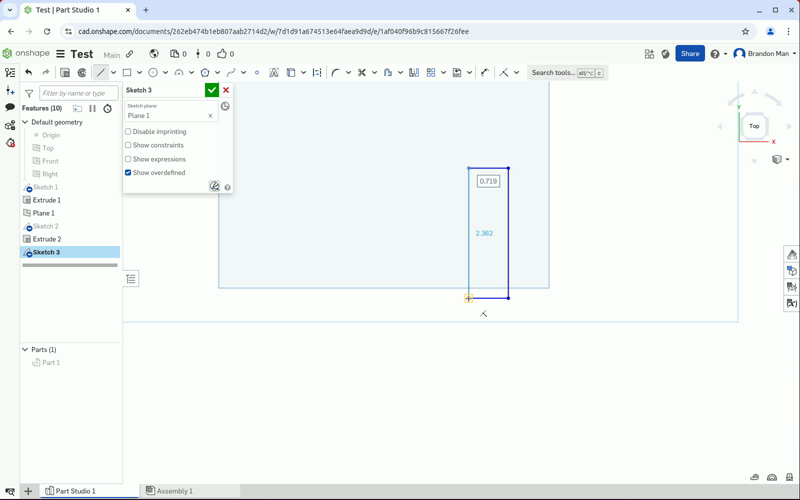
scroll(-6)
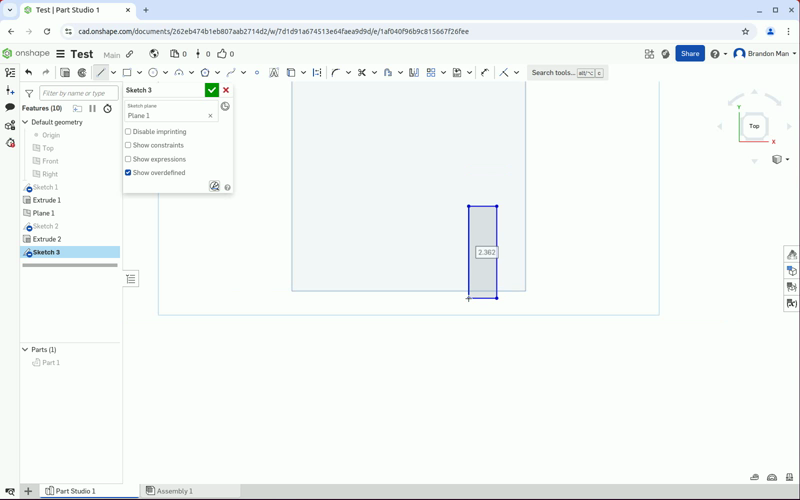
scroll(-6)
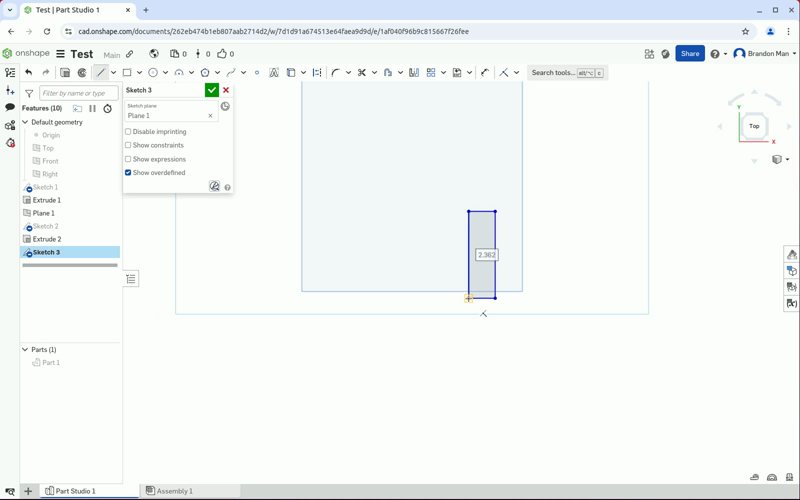
scroll(-6)
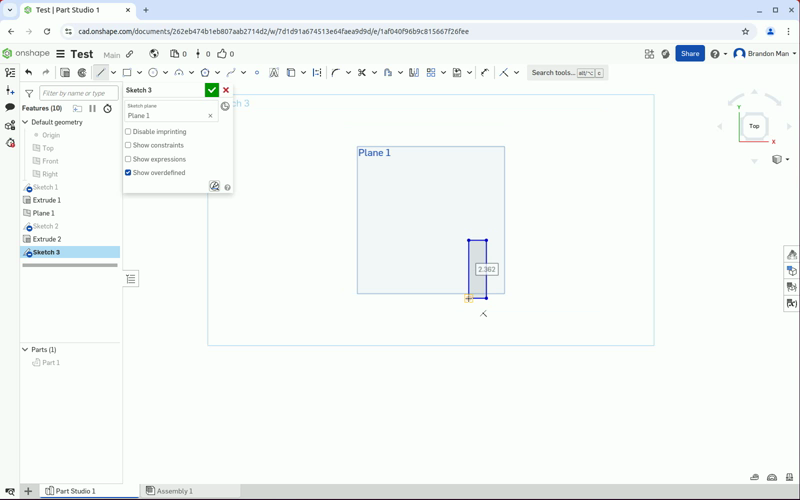
scroll(-6)
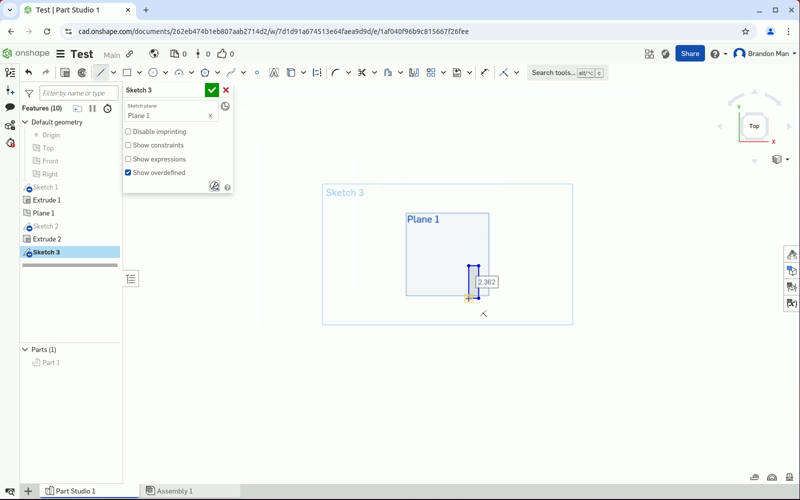
scroll(-6)
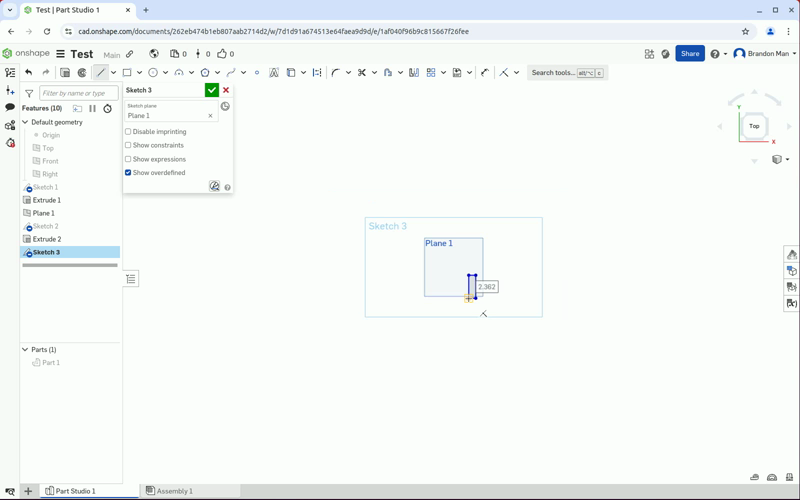
scroll(-6)
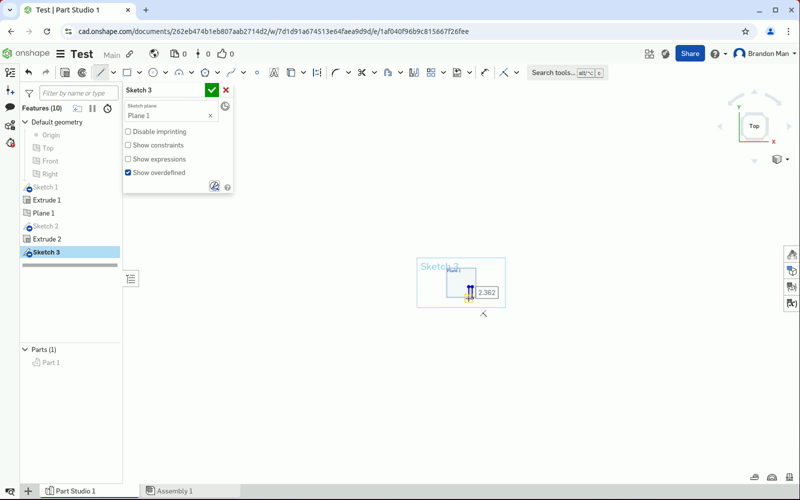
key(esc)
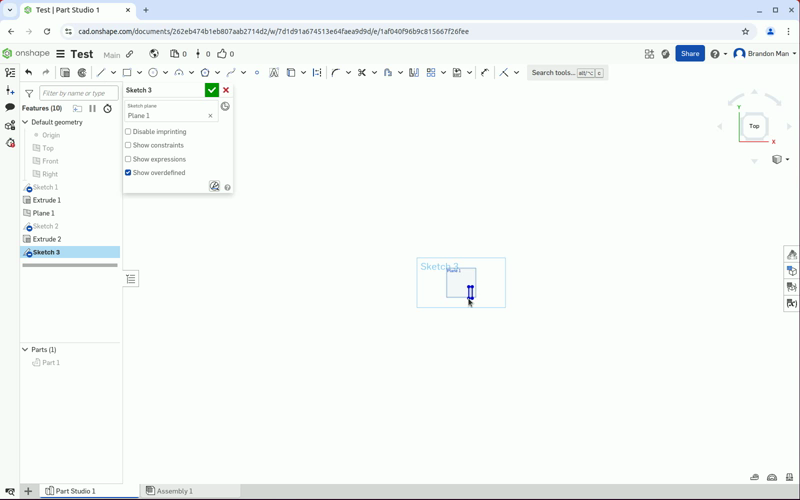
mouse_move(471, 294)
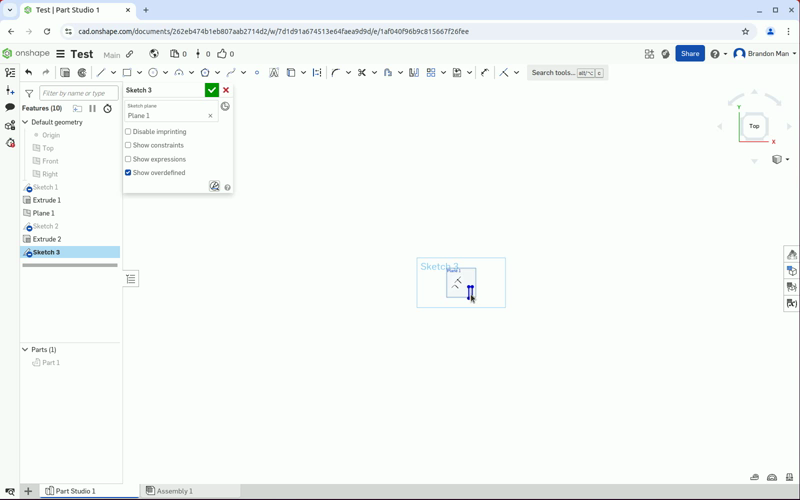
scroll(6)
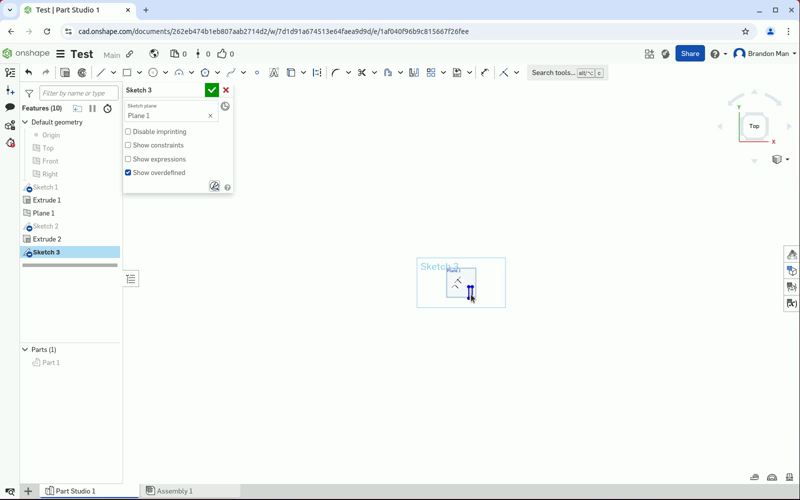
scroll(6)
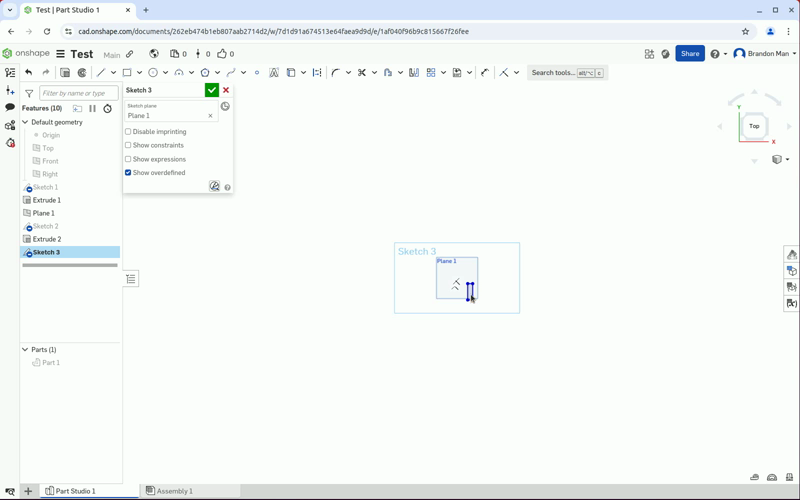
scroll(6)
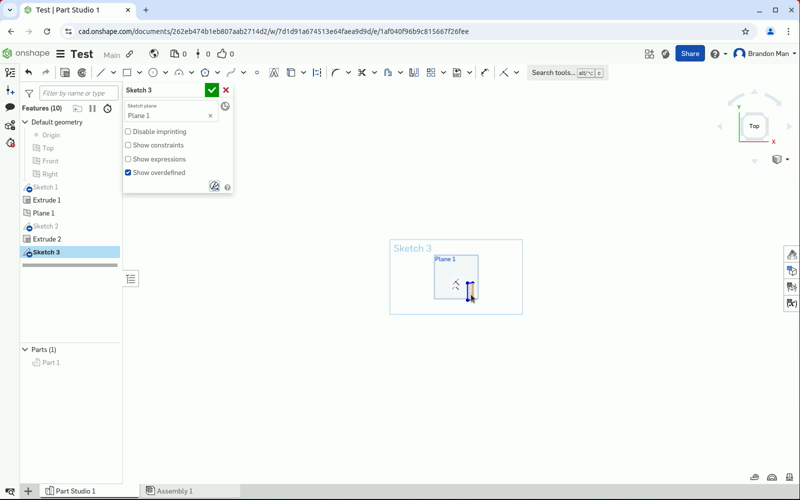
scroll(6)
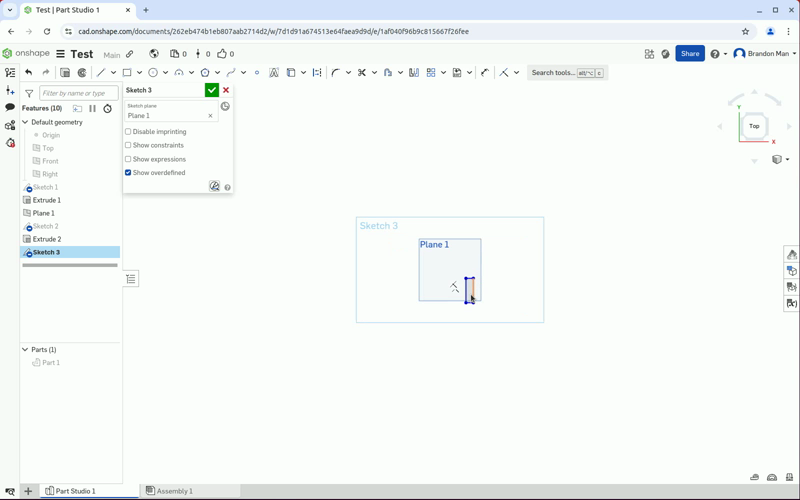
scroll(6)
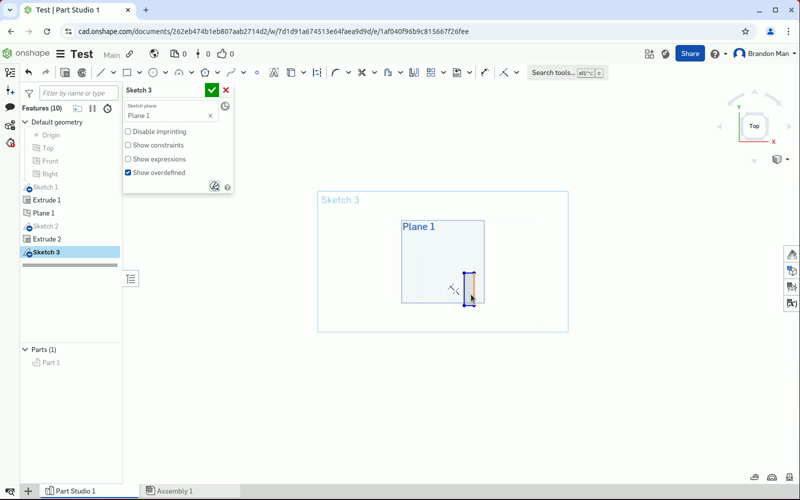
scroll(6)
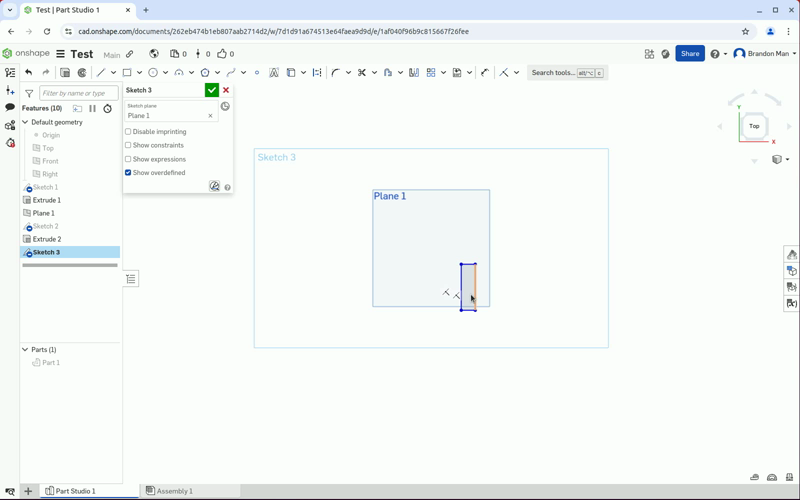
scroll(6)
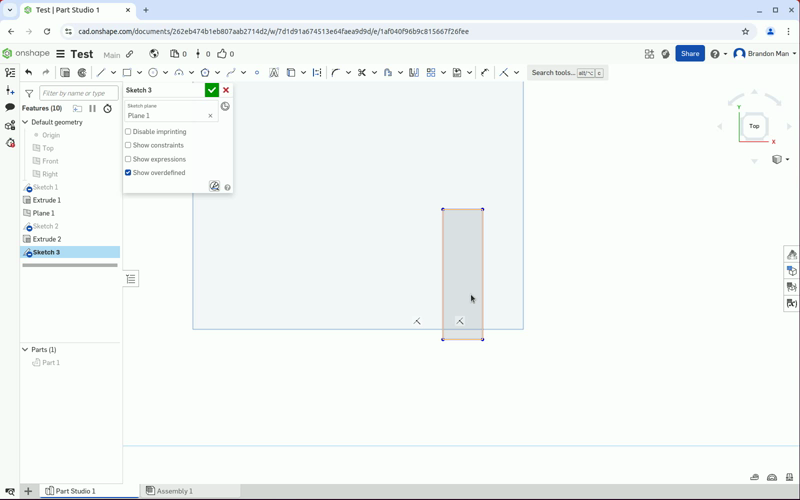
click(471, 294)
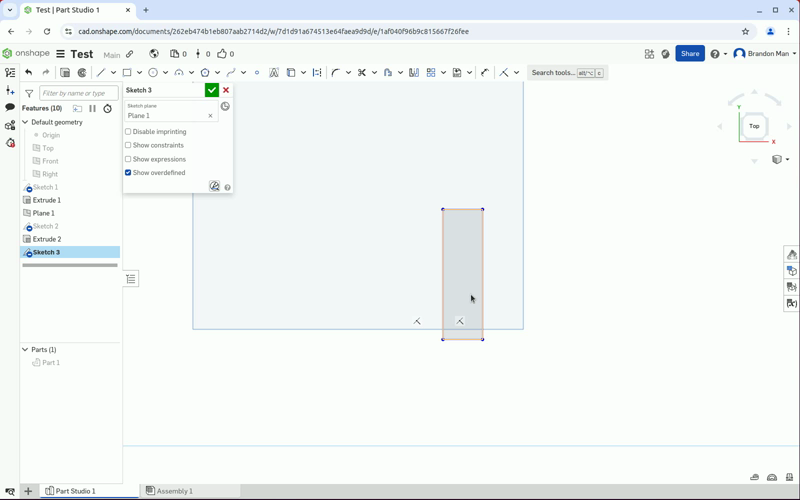
scroll(-6)
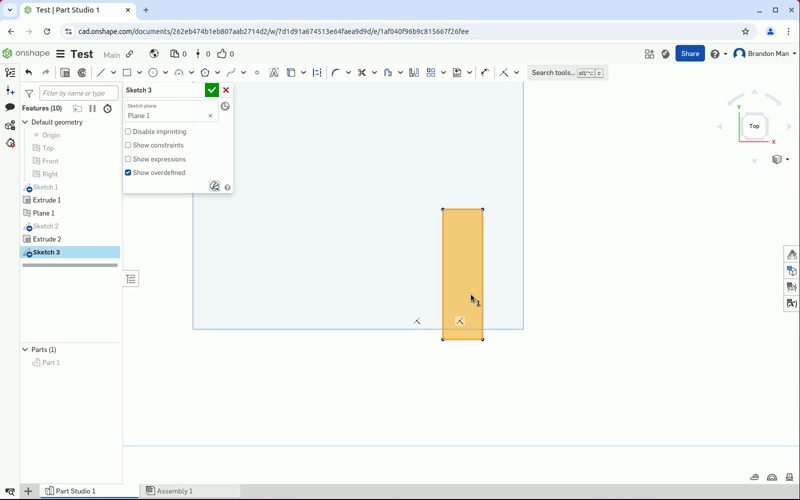
scroll(-6)
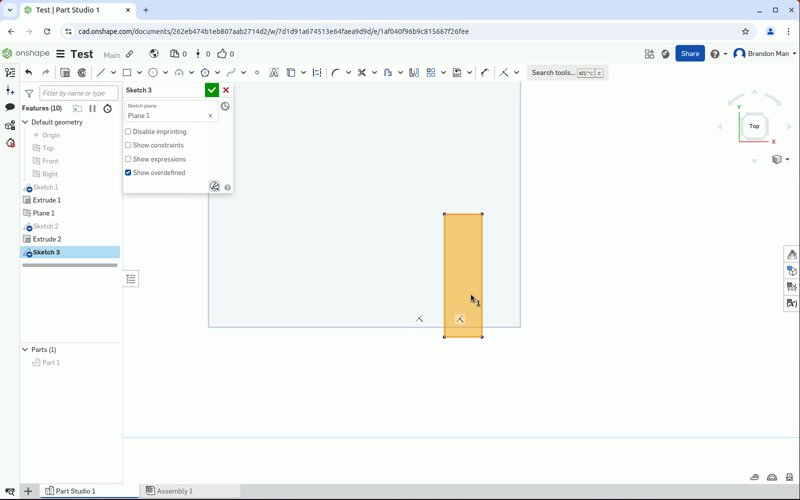
scroll(-6)
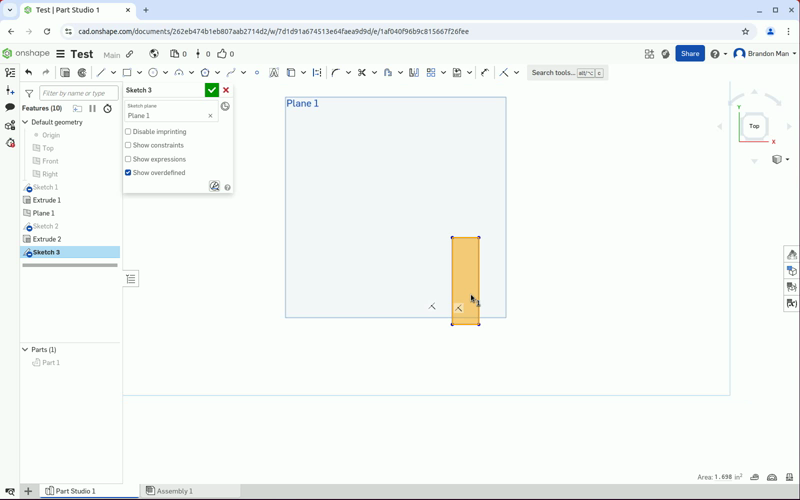
scroll(-6)
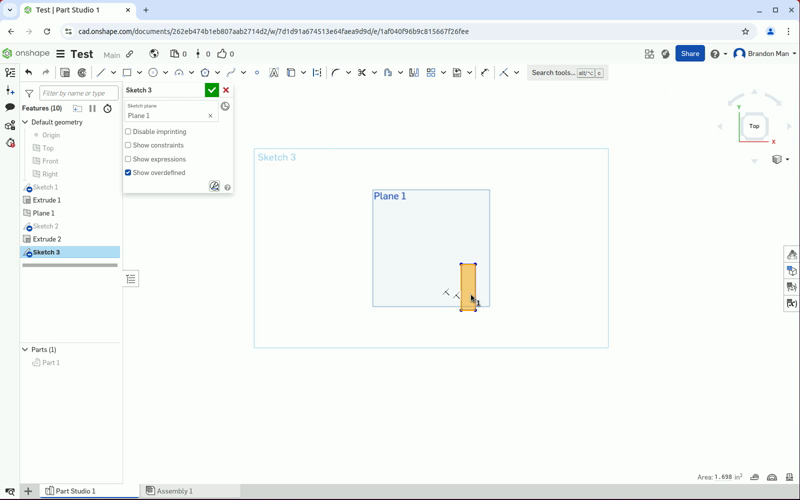
scroll(-6)
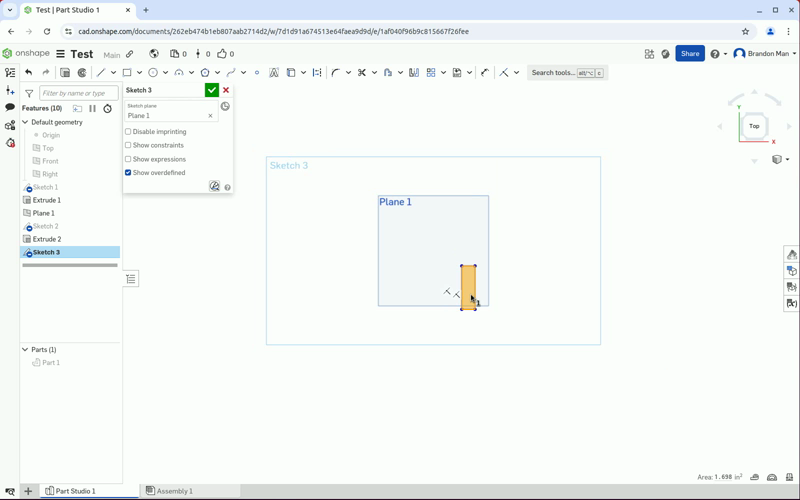
scroll(-6)
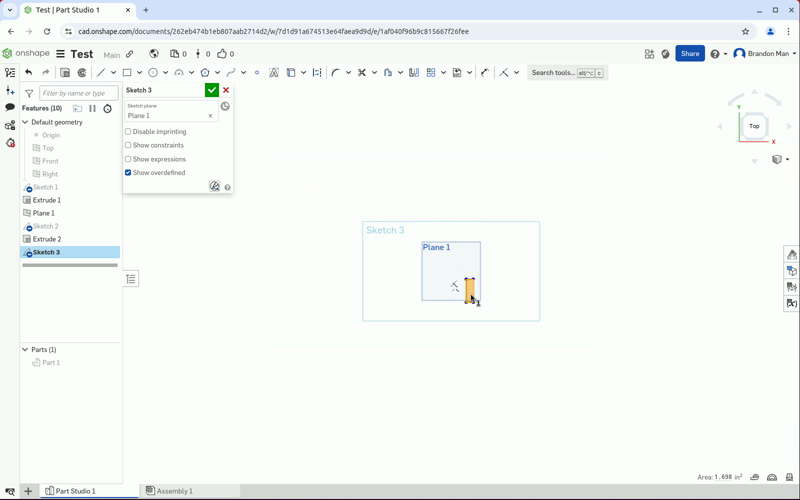
scroll(-6)
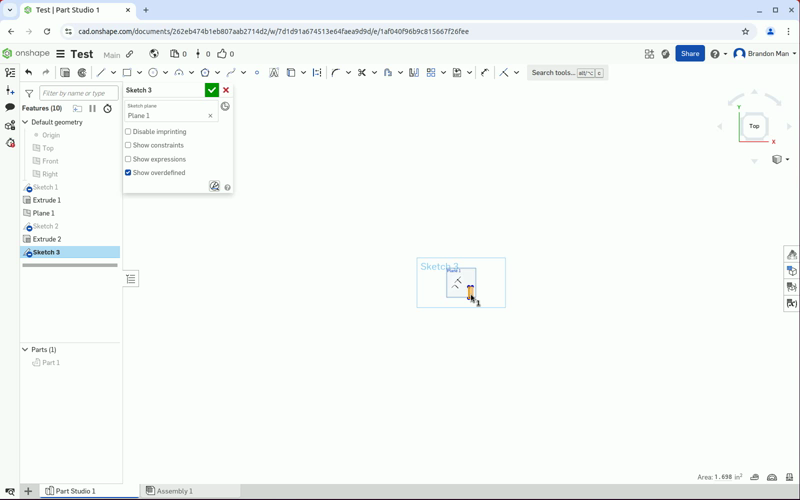
mouse_move(73, 352)
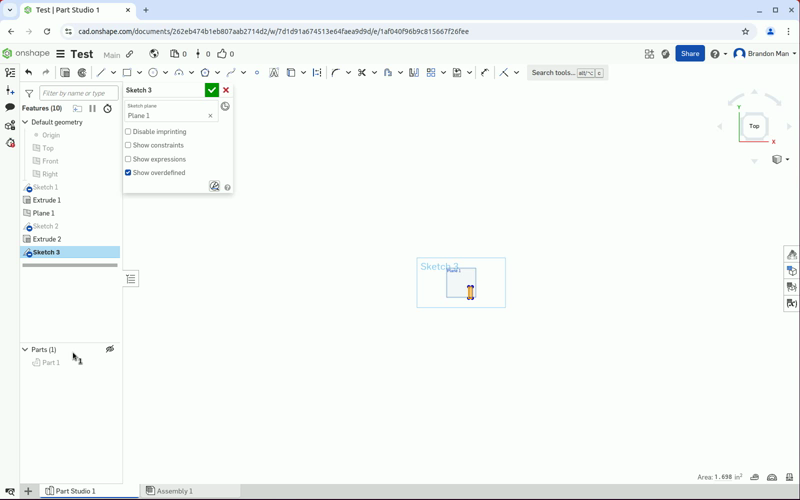
key(shift+y)
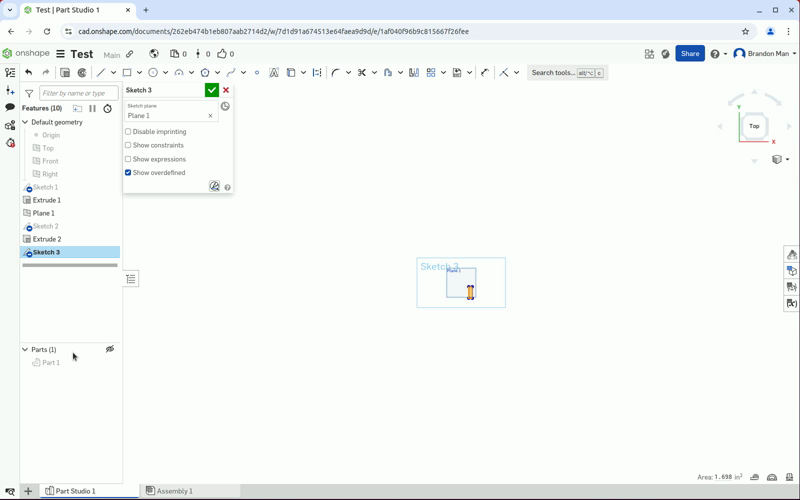
key(shift+e)
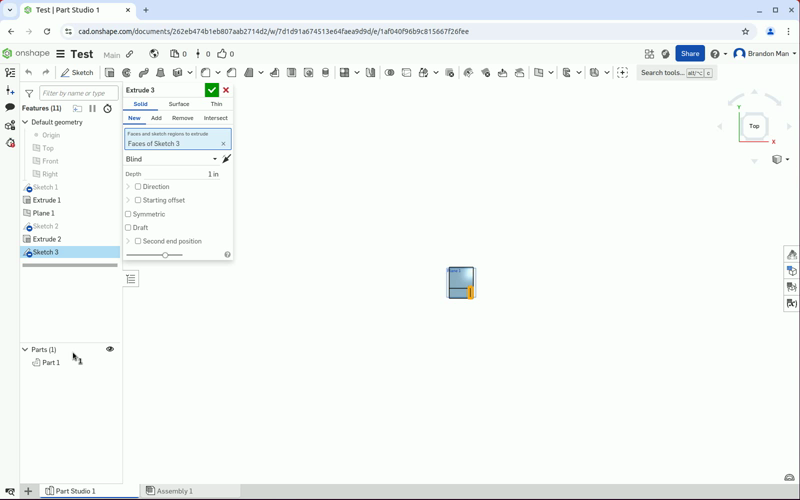
mouse_move(143, 106)
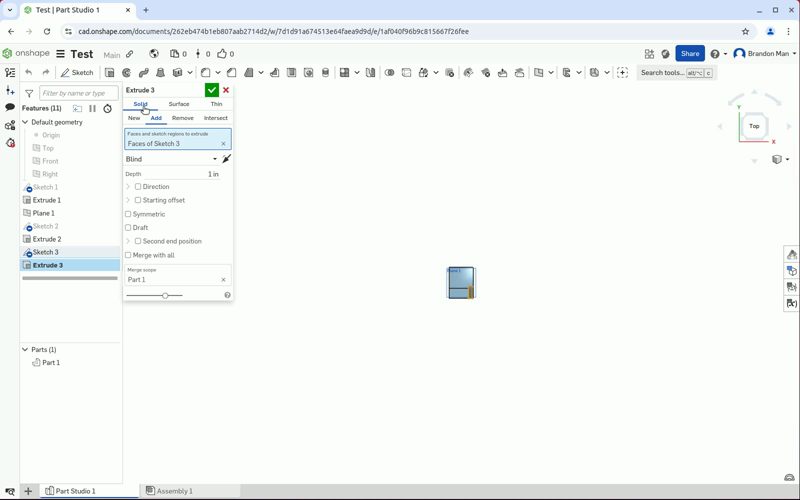
click(143, 106)
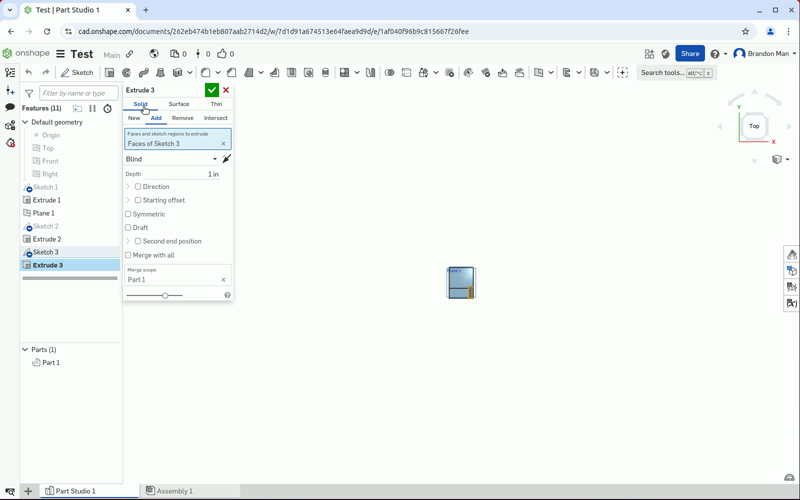
mouse_move(186, 120)
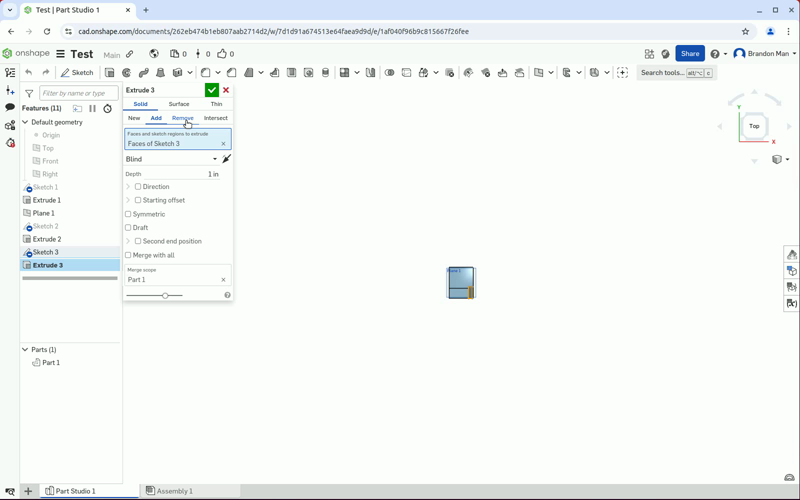
click(186, 120)
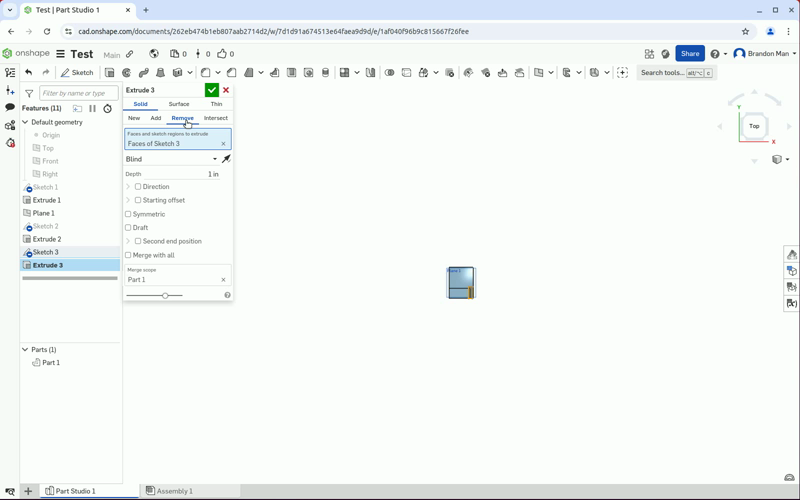
key(tab, 4)
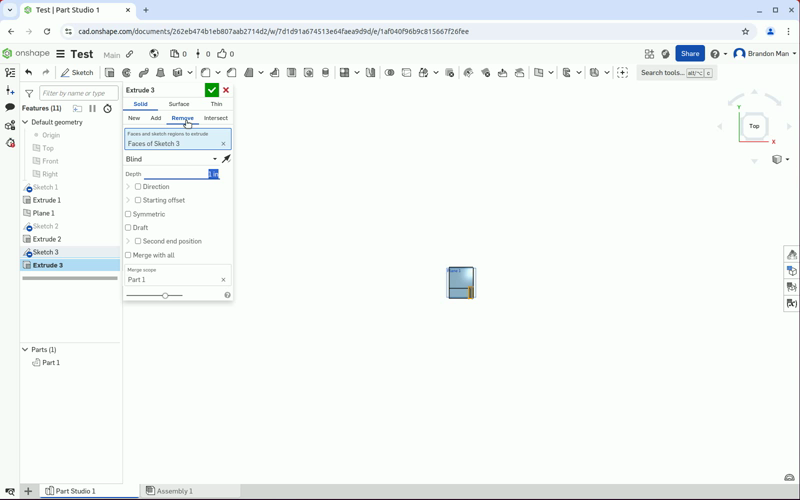
text(6.018)
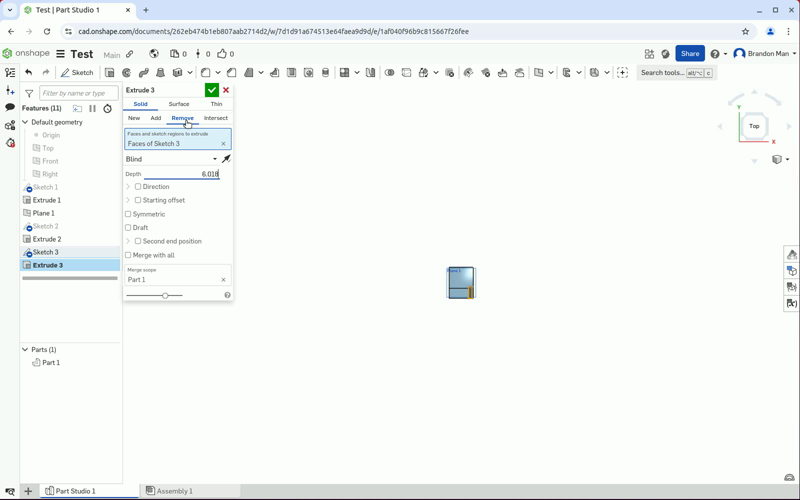
key(tab, 6)
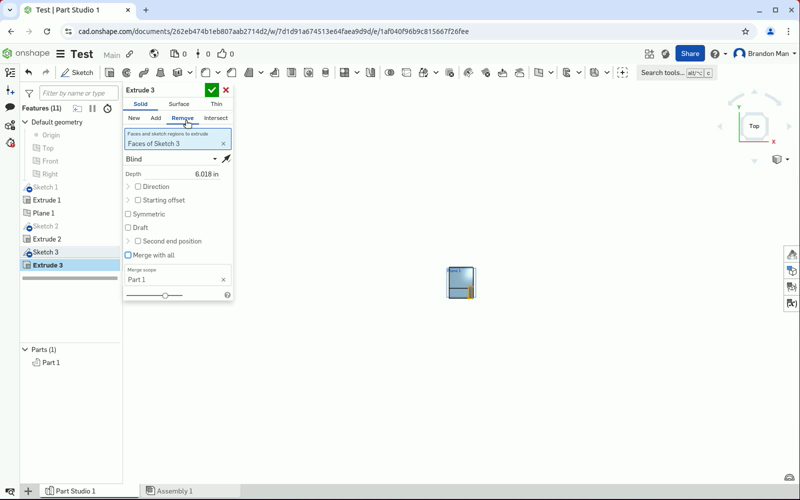
key(space)
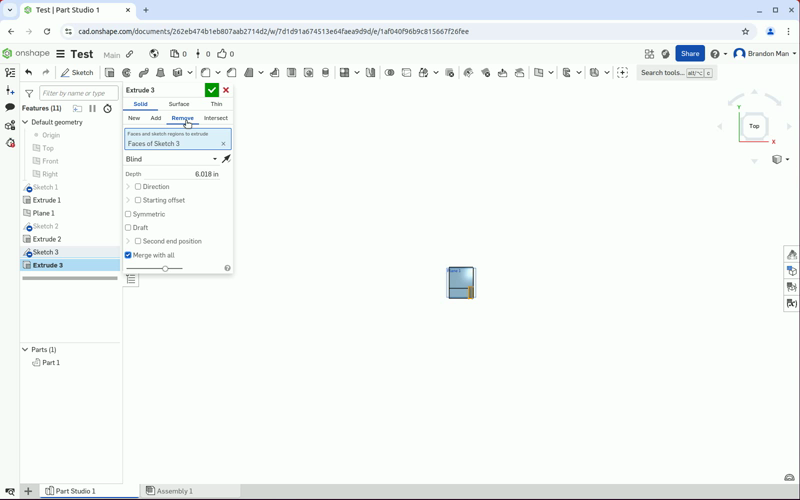
key(enter)
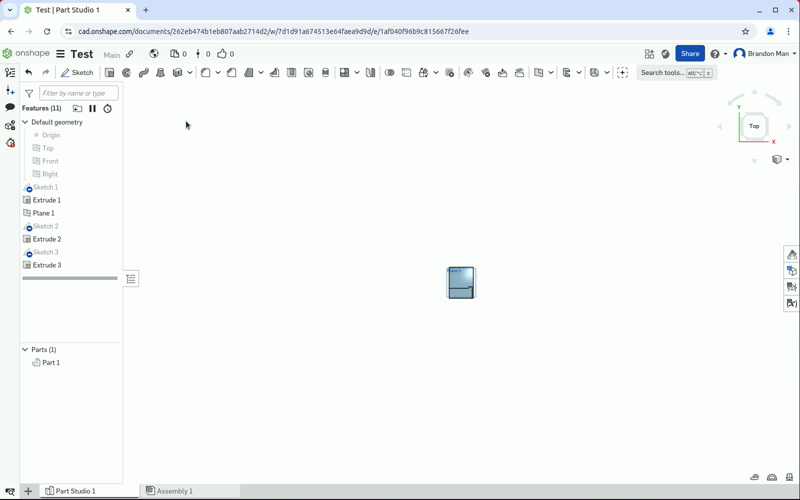
key(shift+h)
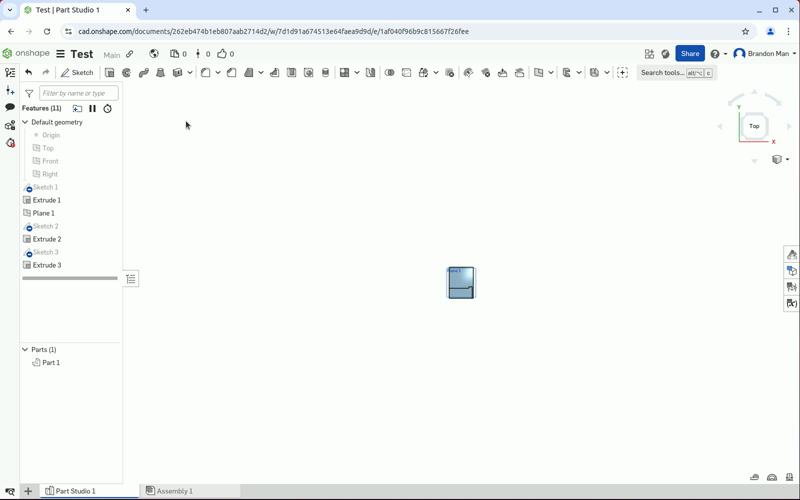
key(shift+h)
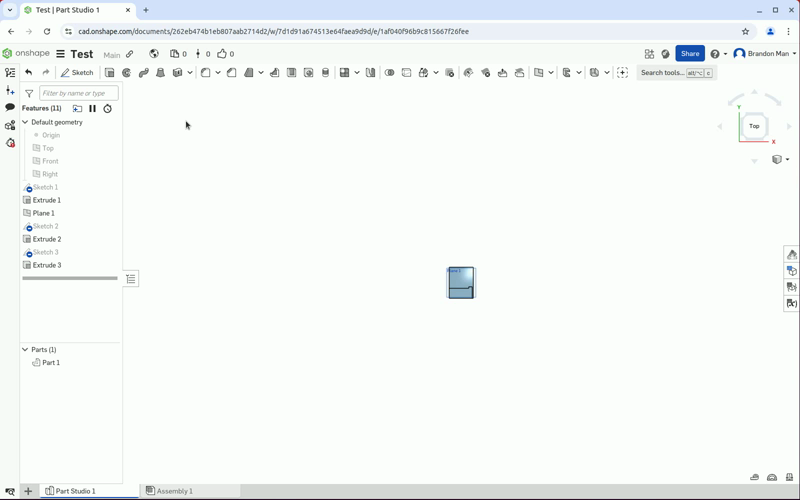
mouse_move(73, 189)
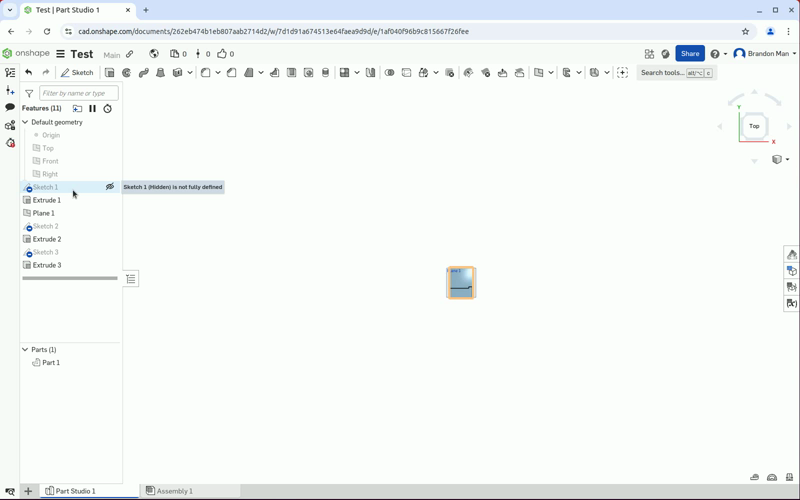
click(73, 189)
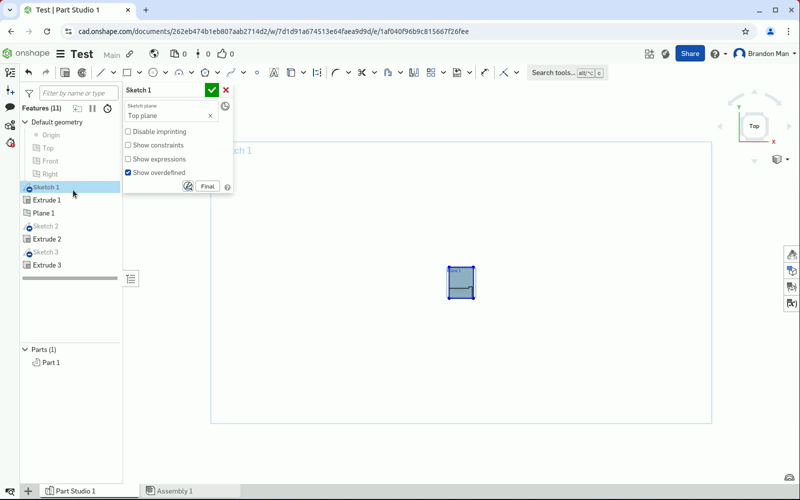
mouse_move(229, 92)
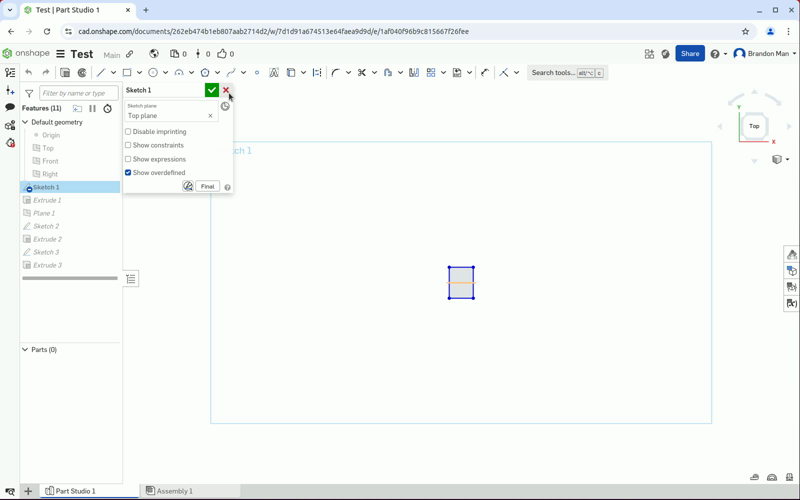
click(229, 92)
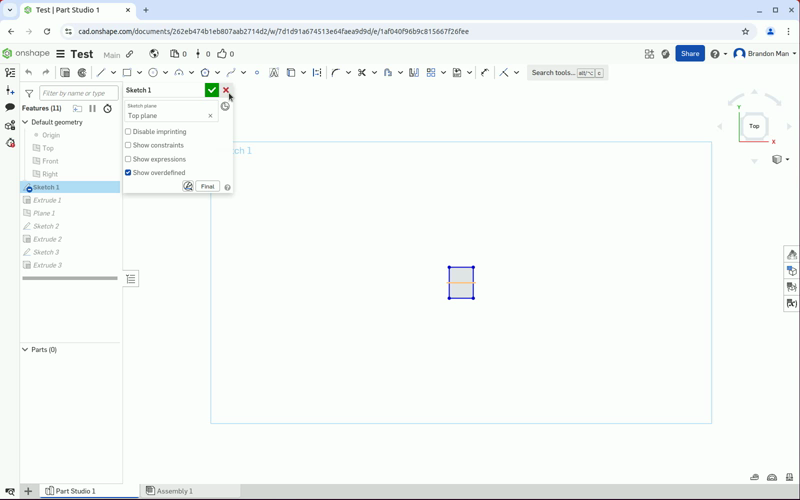
key(shift+s)
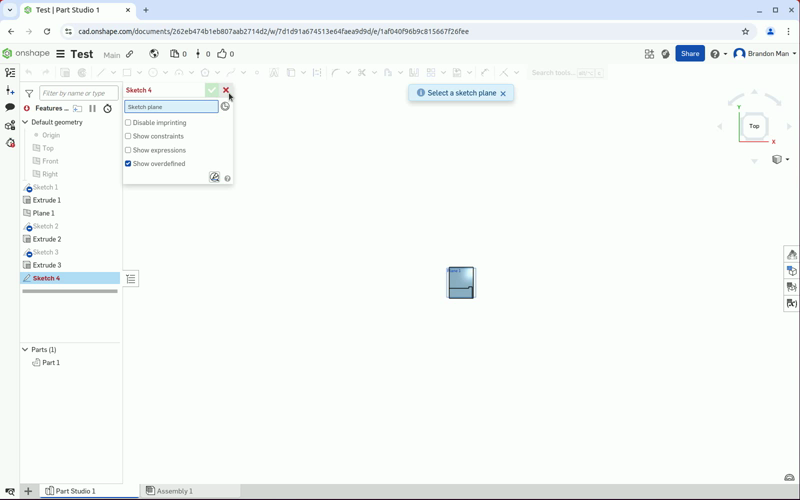
mouse_move(73, 215)
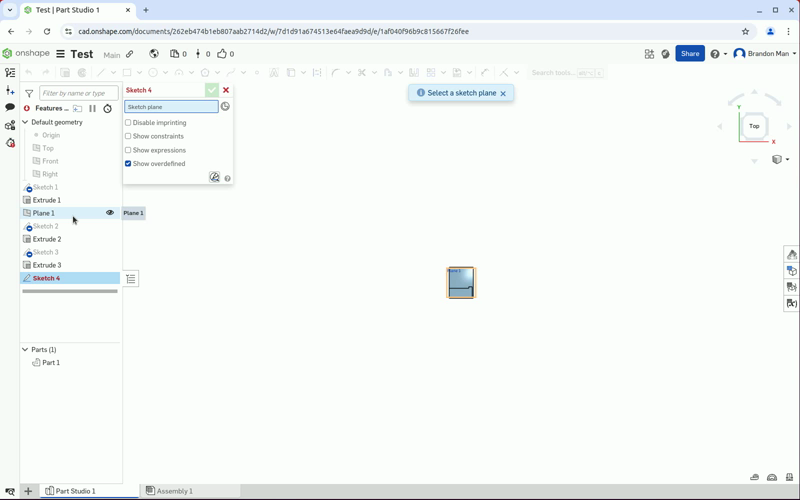
click(73, 215)
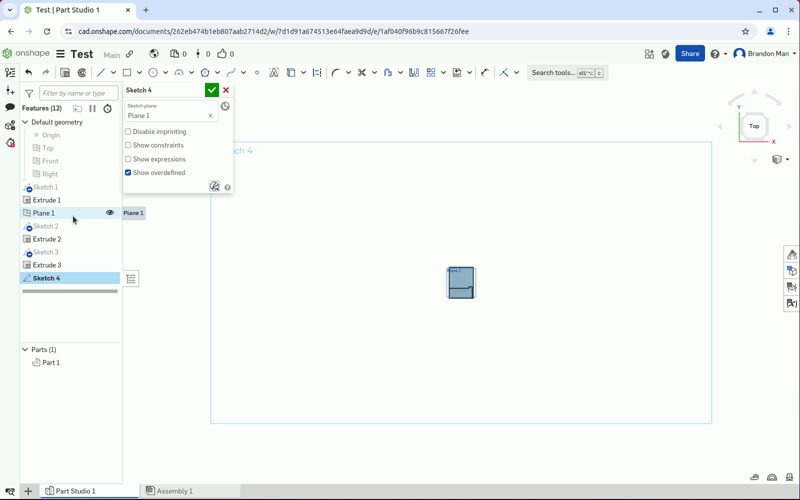
mouse_move(73, 352)
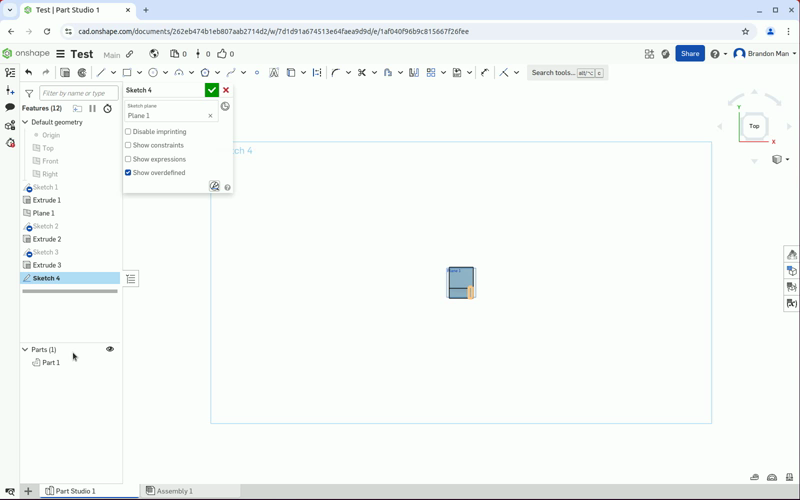
key(y)
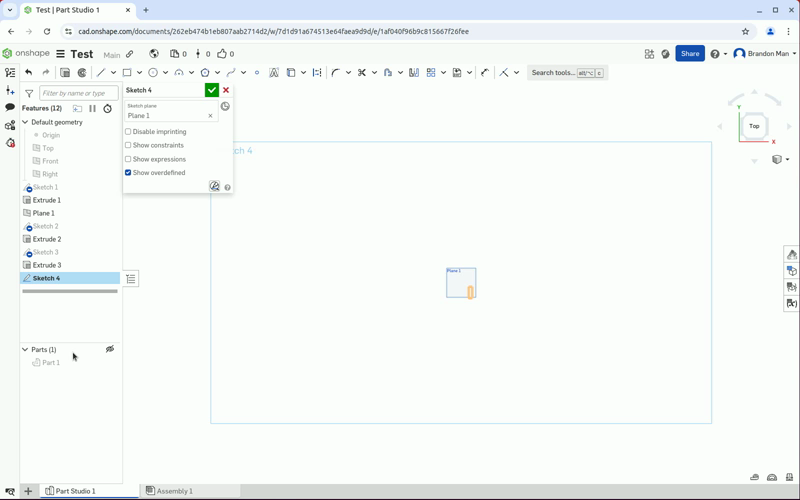
key(l)
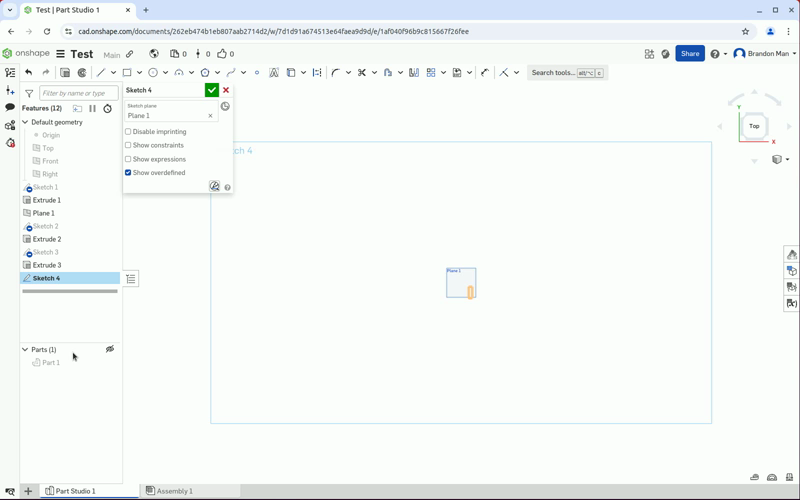
key_down(shift)
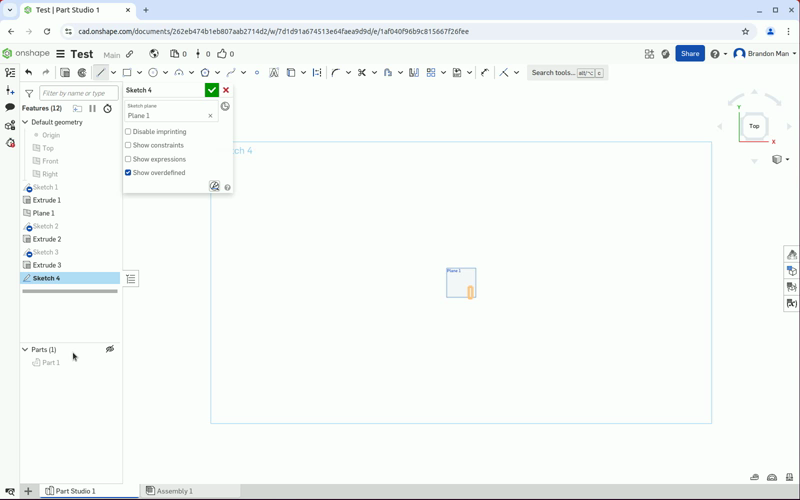
mouse_move(468, 287)
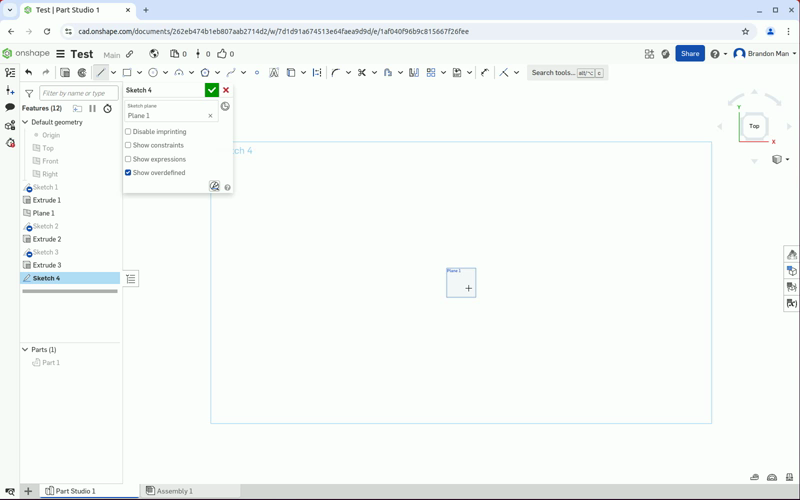
click(468, 287)
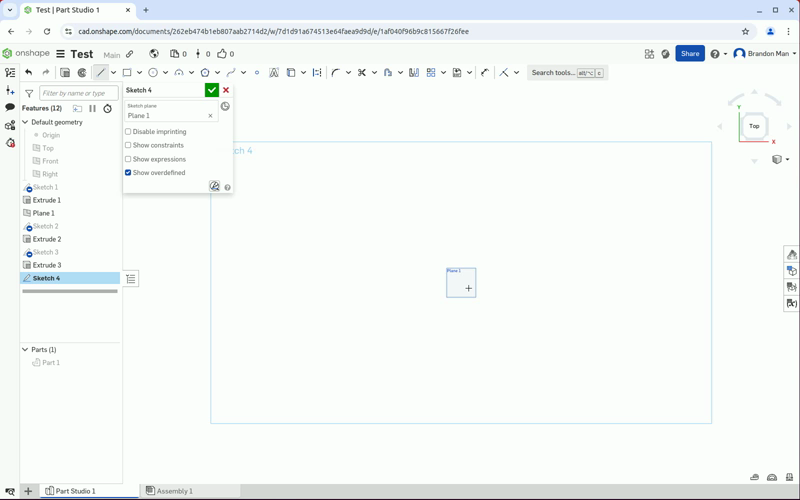
key_up(shift)
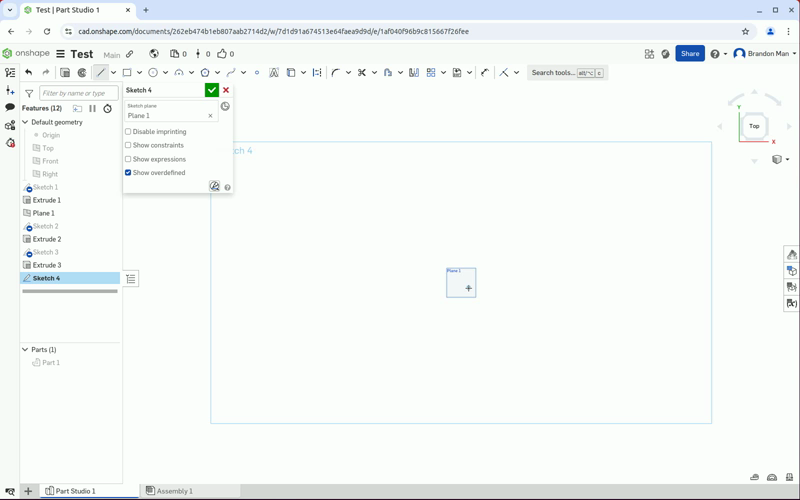
key_down(shift)
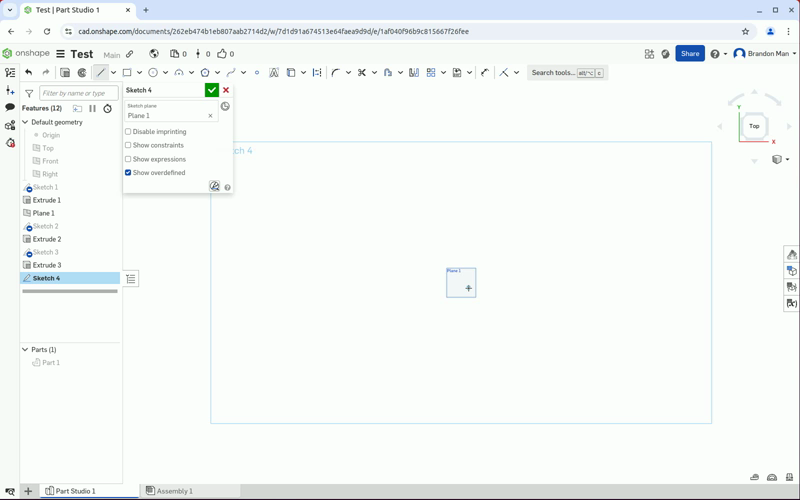
mouse_move(498, 287)
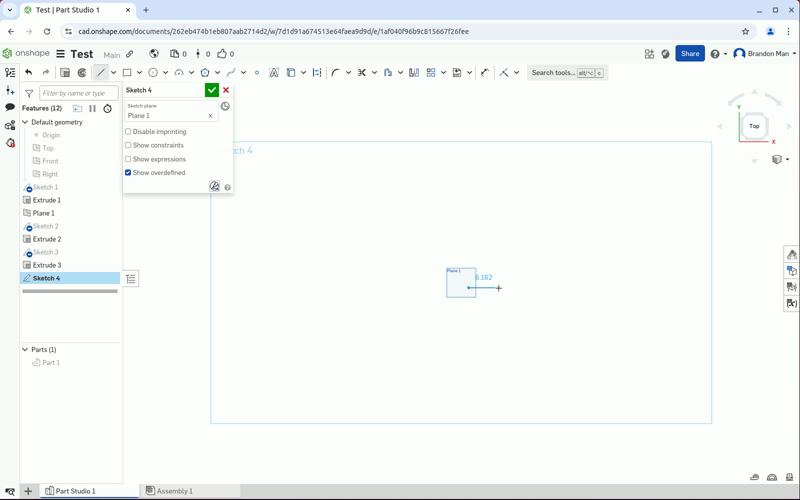
mouse_move(472, 287)
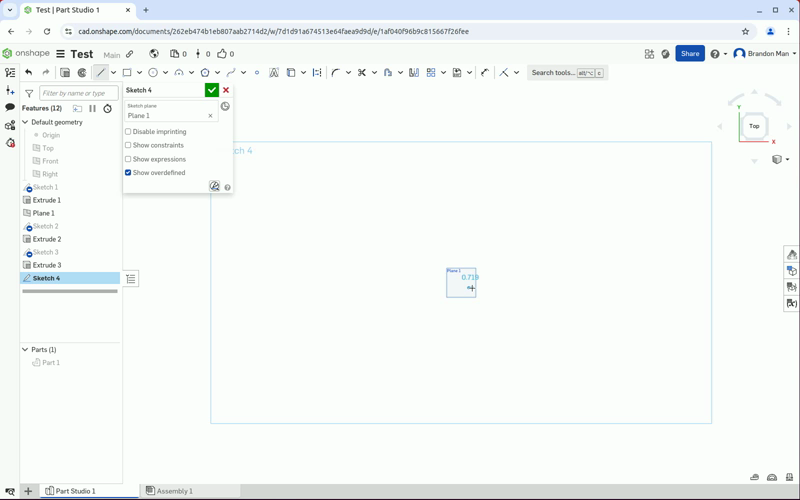
scroll(6)
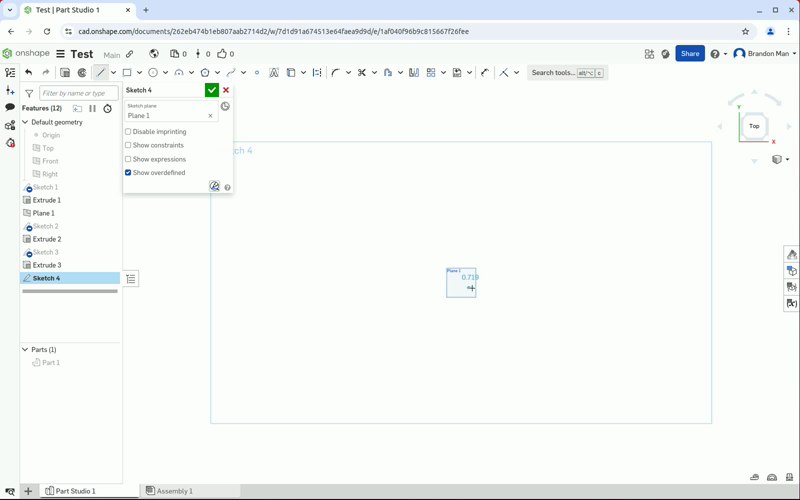
scroll(6)
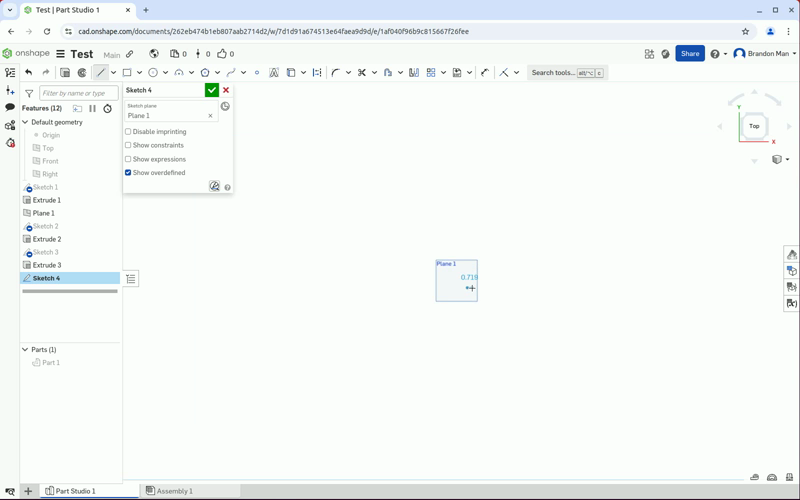
scroll(6)
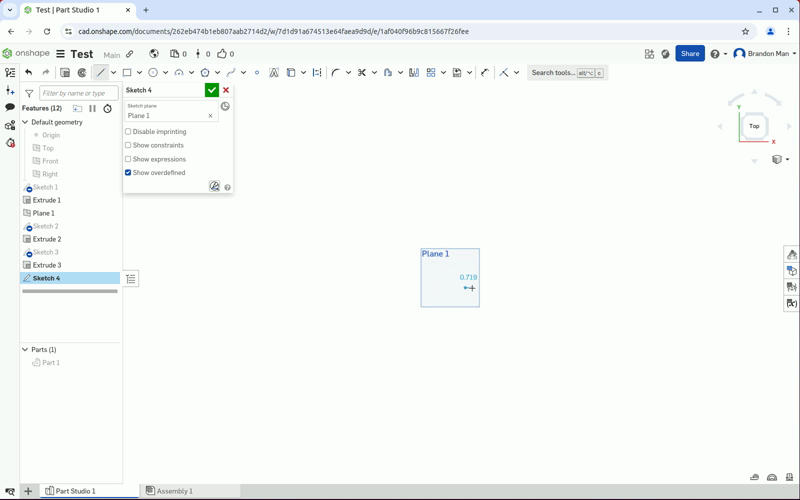
scroll(6)
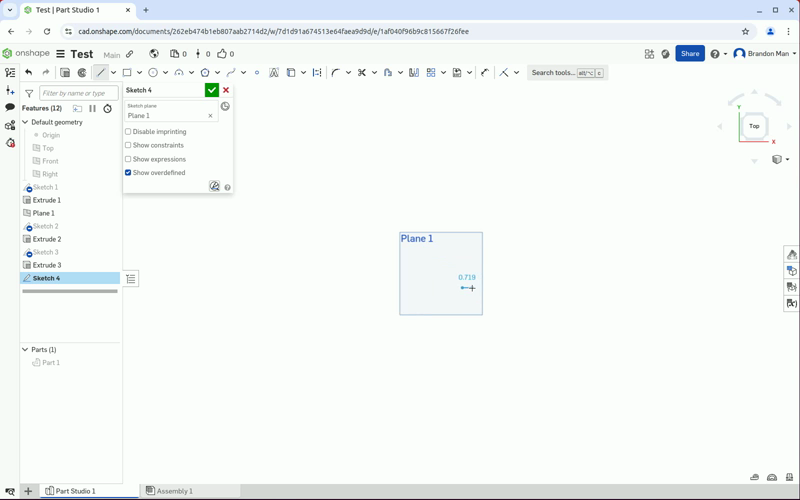
scroll(6)
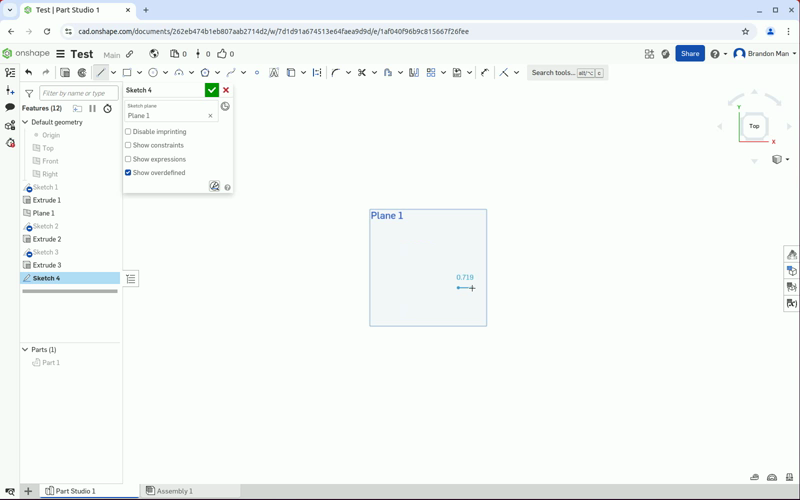
scroll(6)
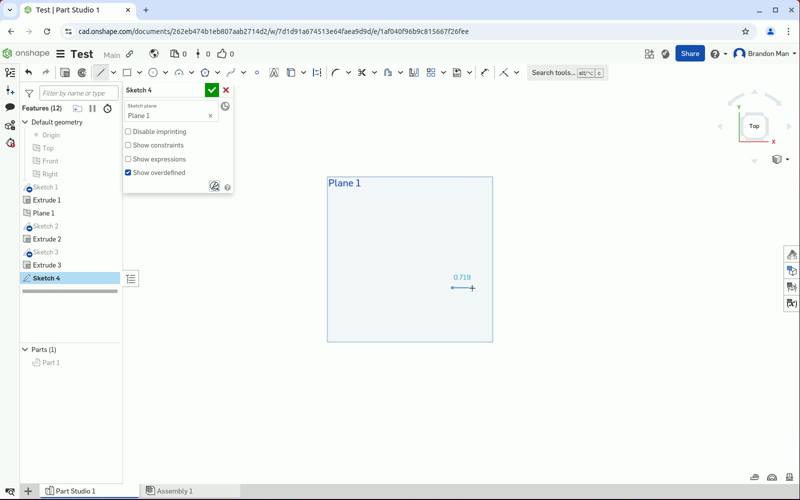
scroll(6)
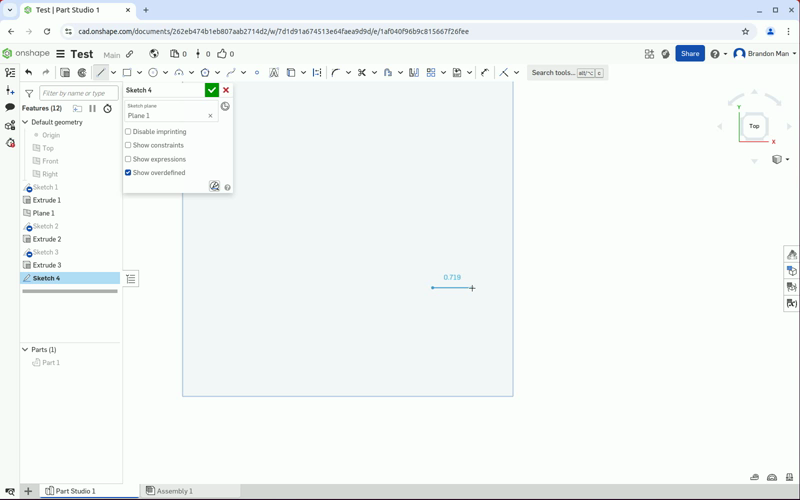
click(472, 287)
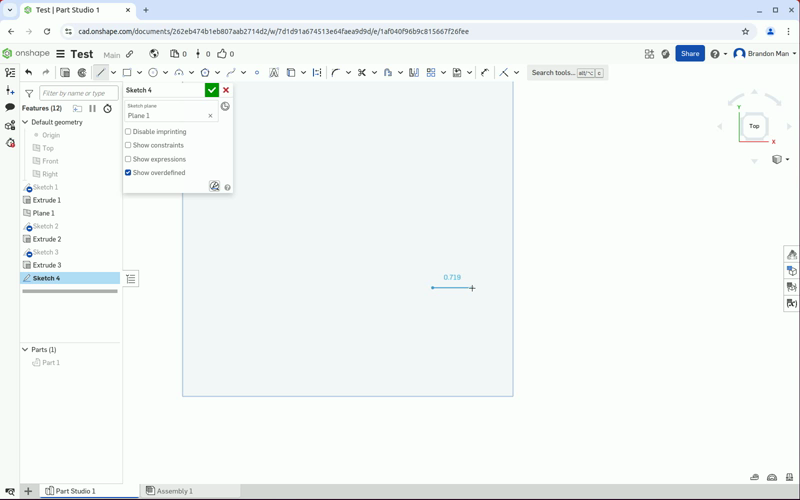
scroll(-6)
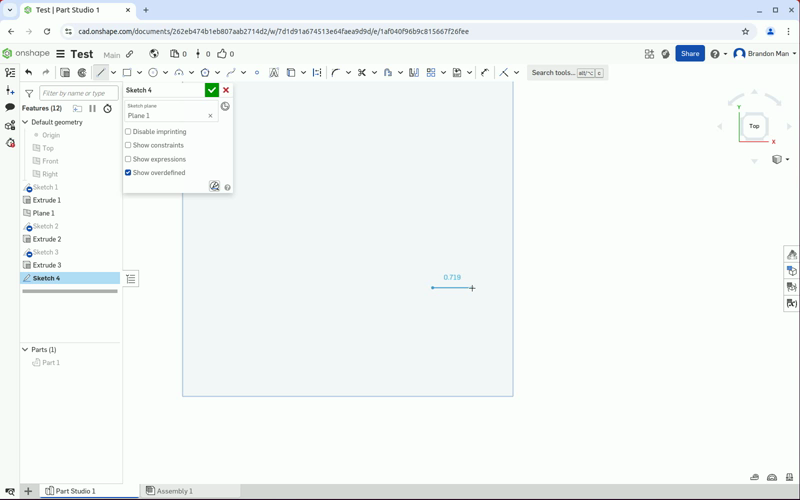
scroll(-6)
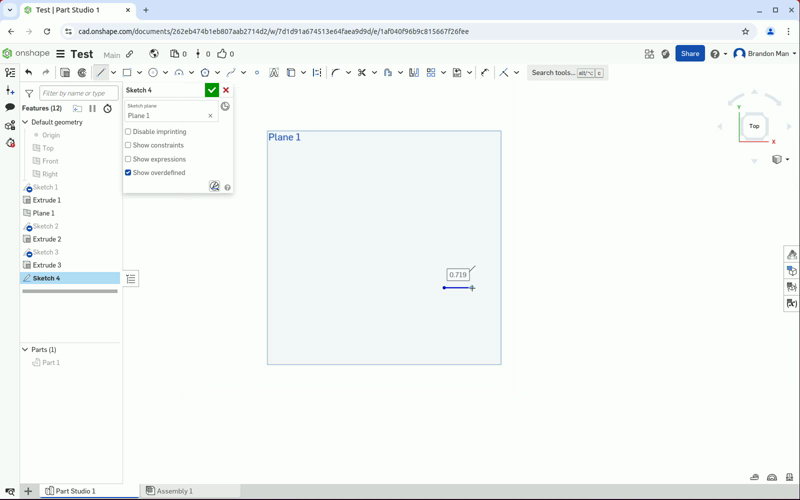
scroll(-6)
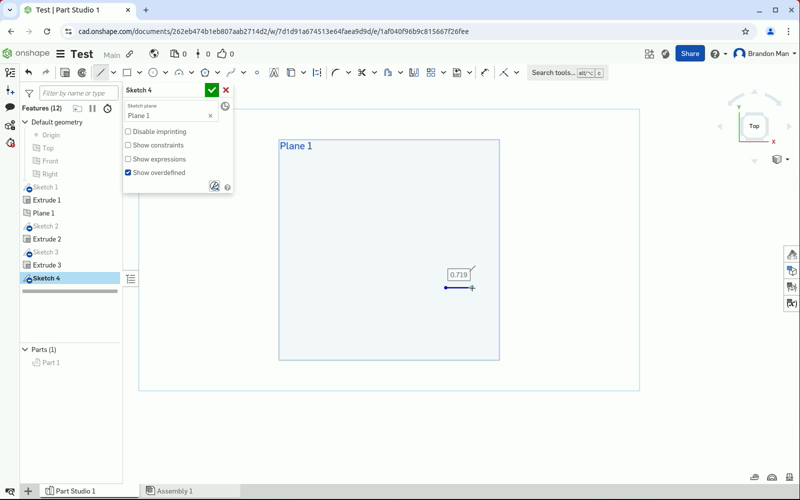
scroll(-6)
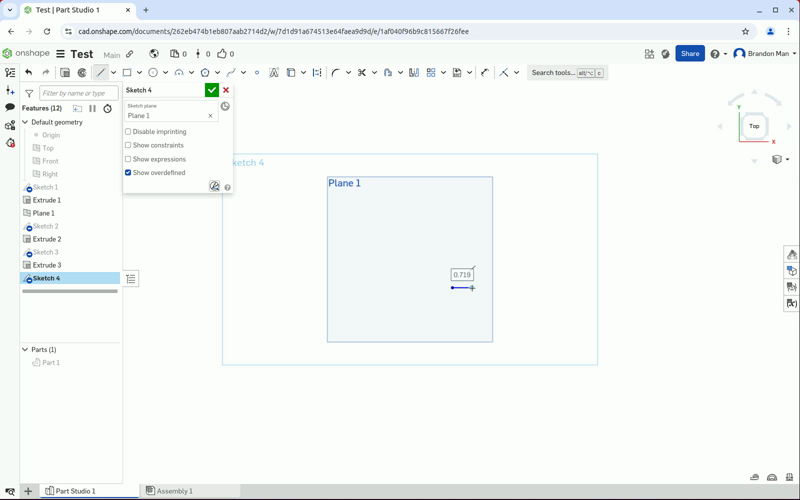
scroll(-6)
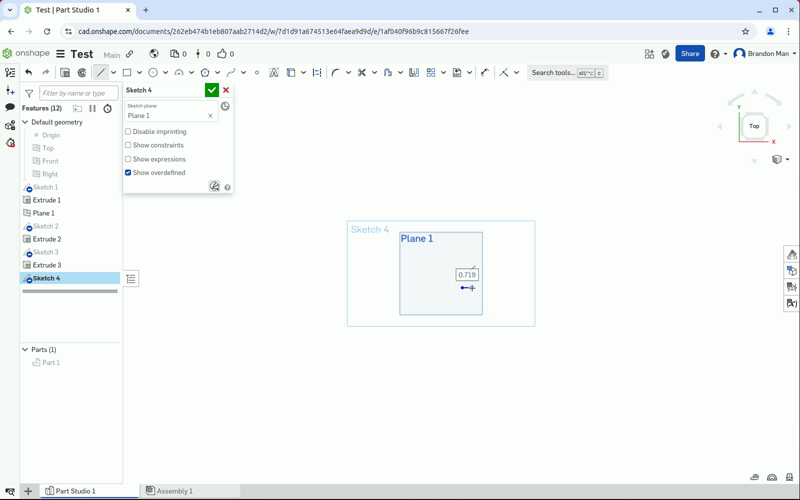
scroll(-6)
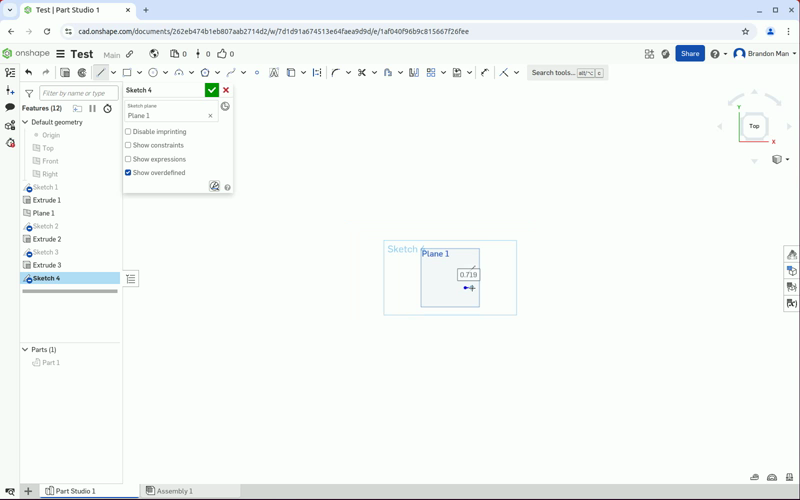
scroll(-6)
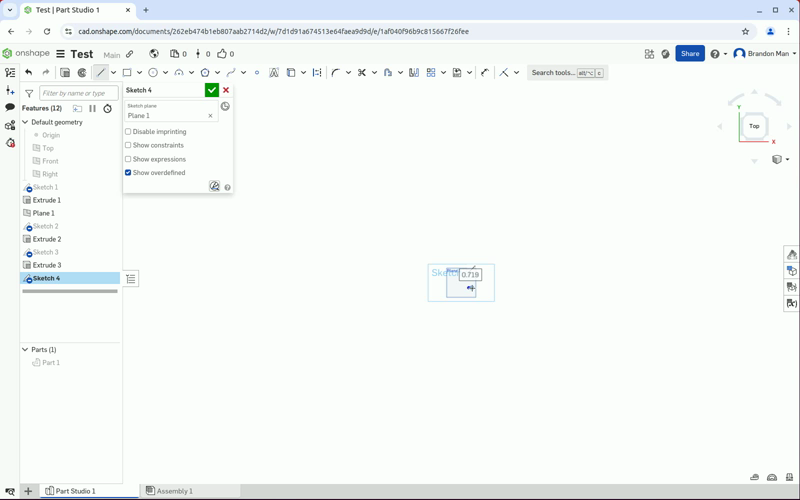
key_up(shift)
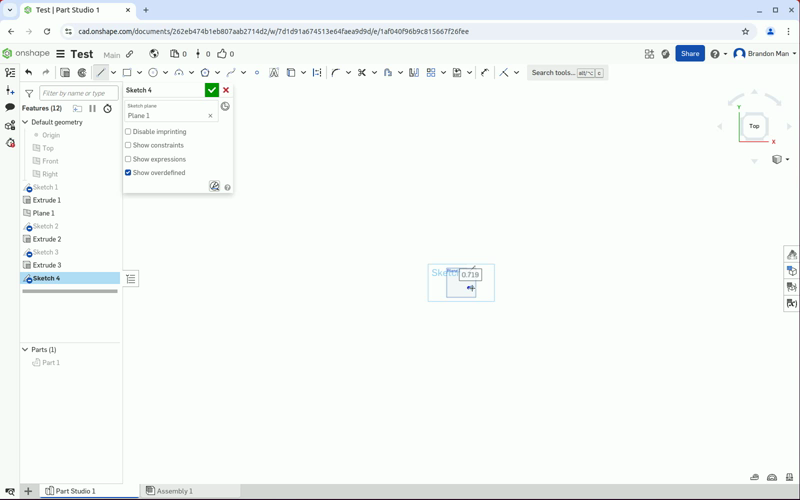
key_down(shift)
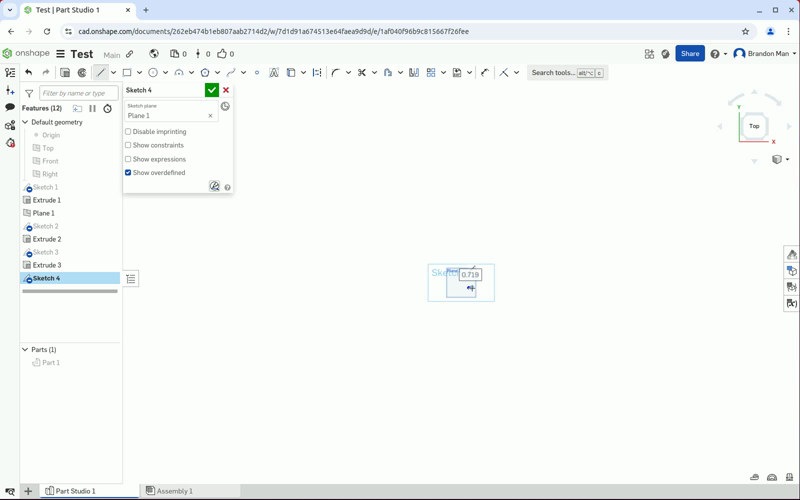
mouse_move(502, 287)
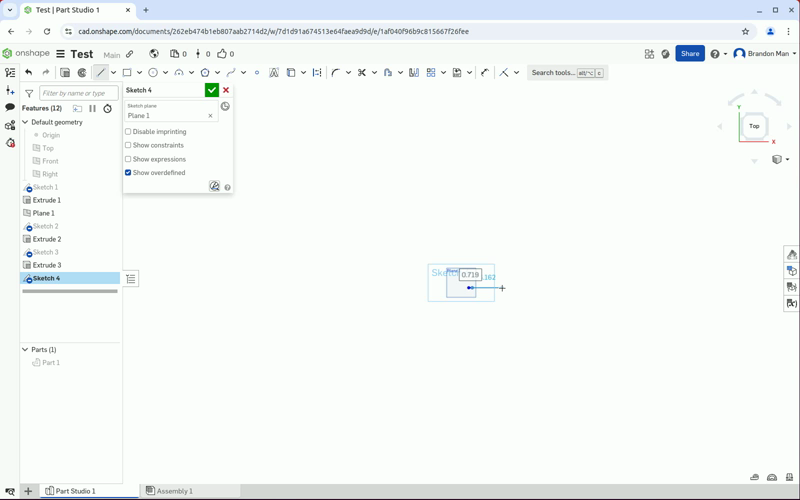
mouse_move(472, 266)
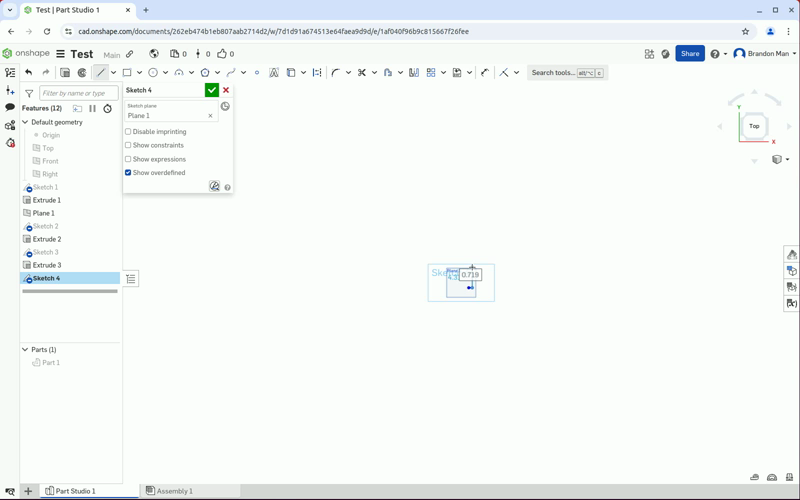
click(472, 266)
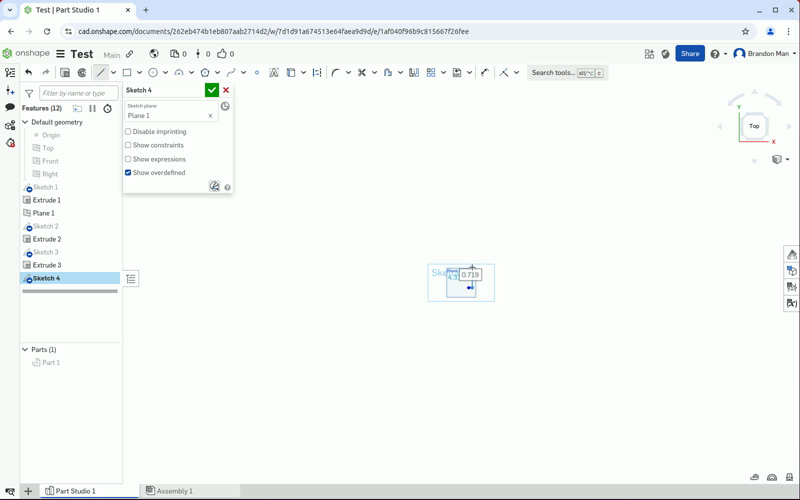
key_up(shift)
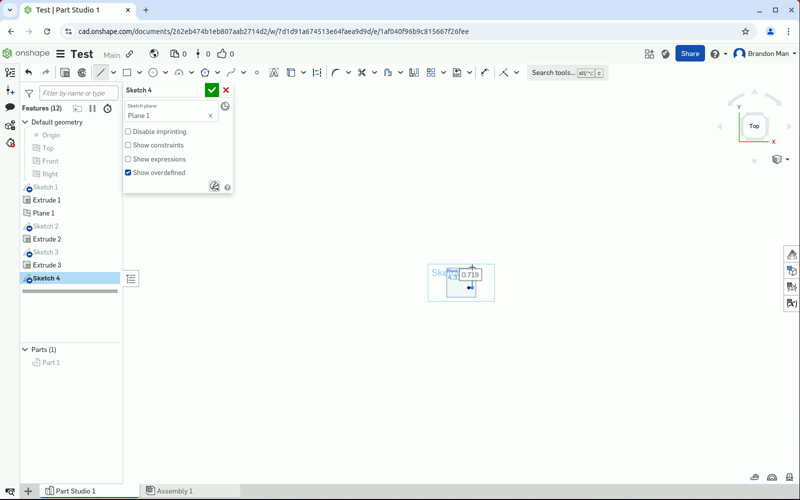
key_down(shift)
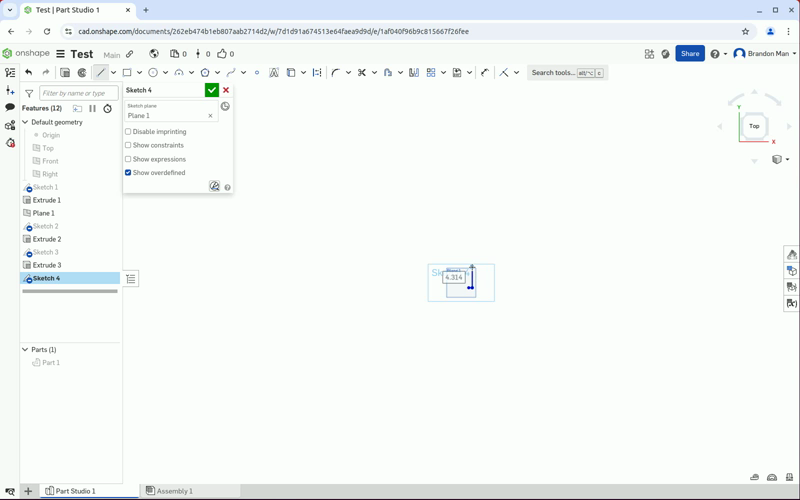
mouse_move(502, 266)
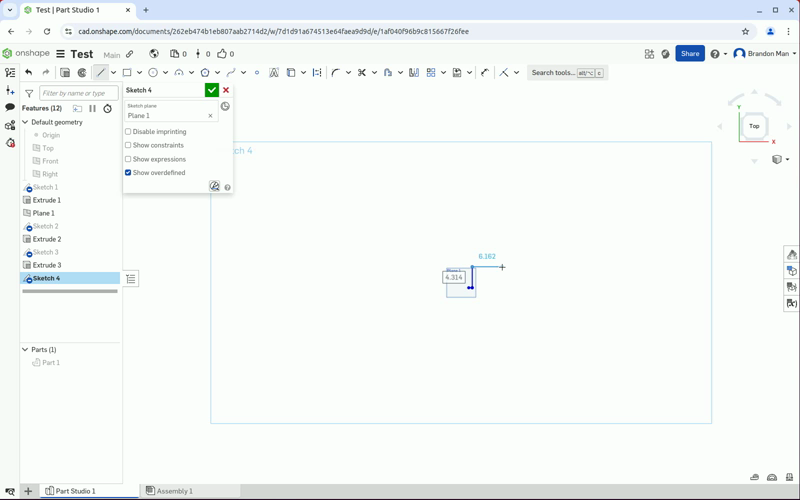
mouse_move(468, 266)
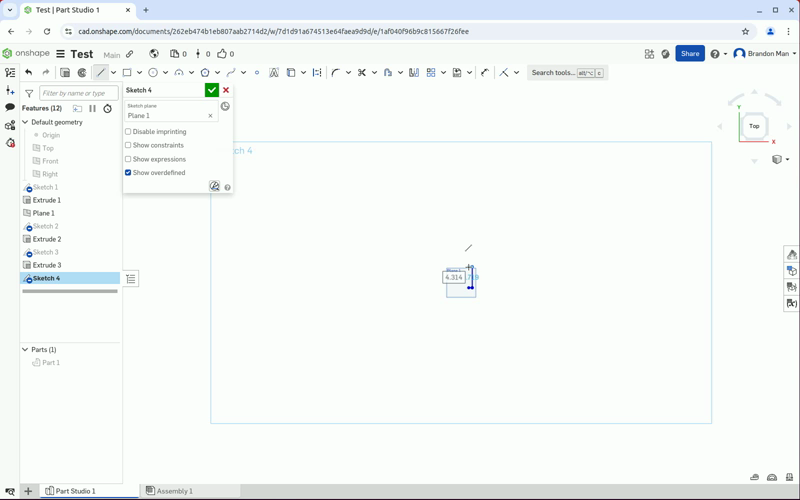
scroll(6)
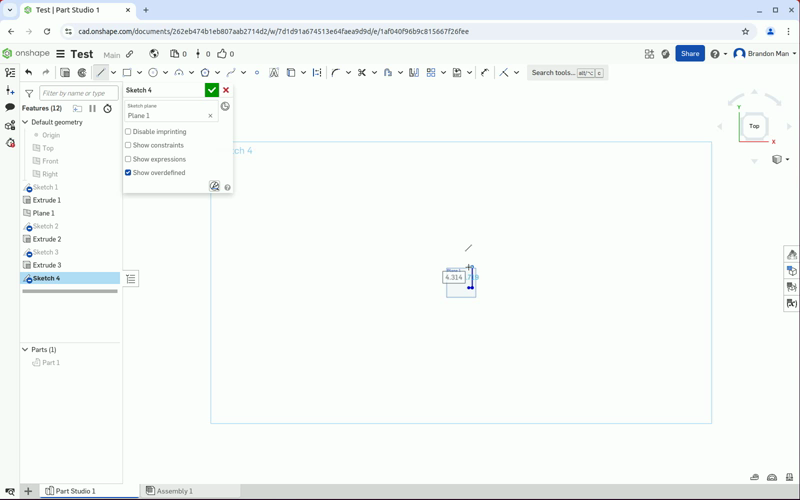
scroll(6)
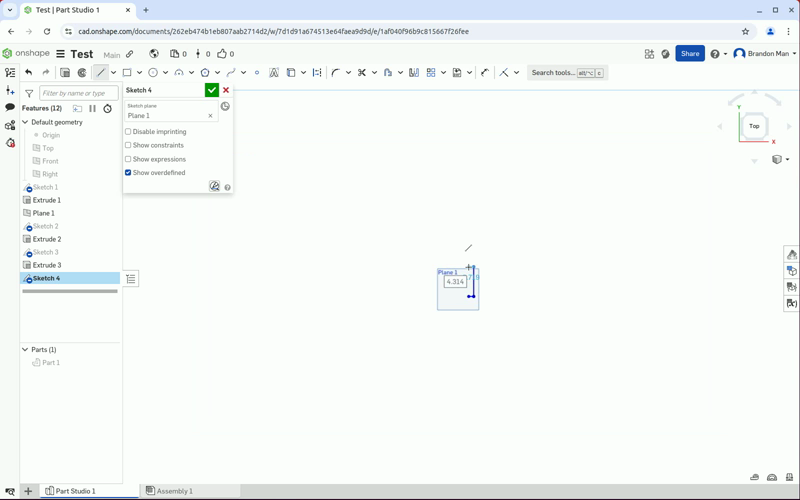
scroll(6)
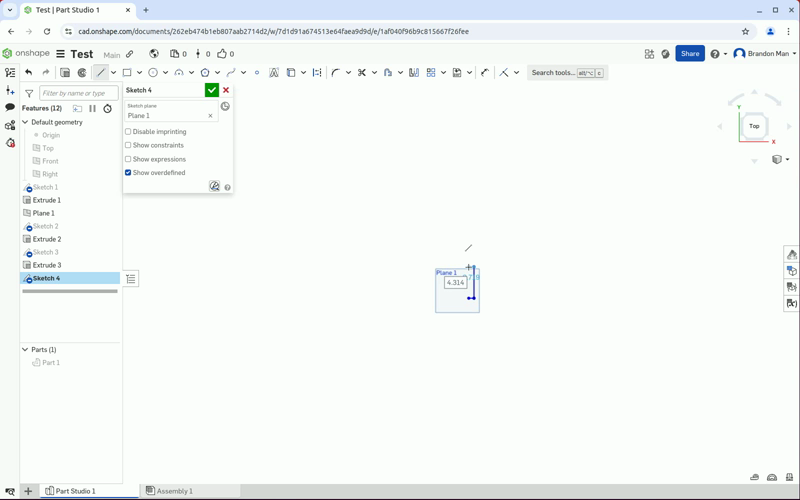
scroll(6)
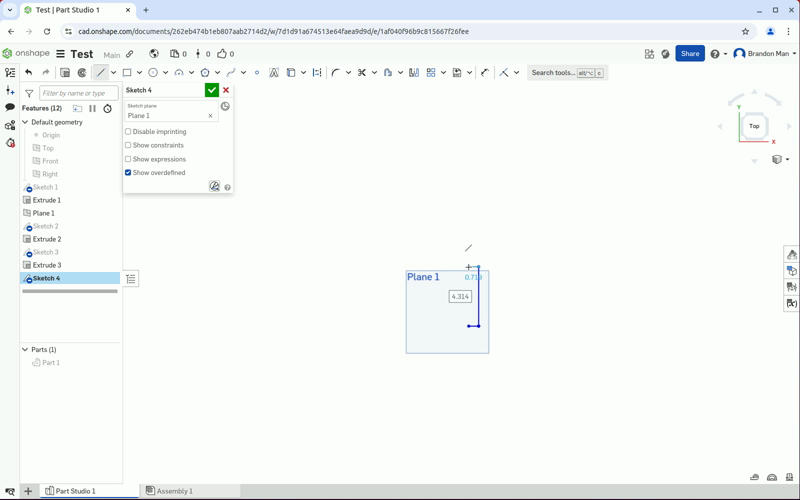
scroll(6)
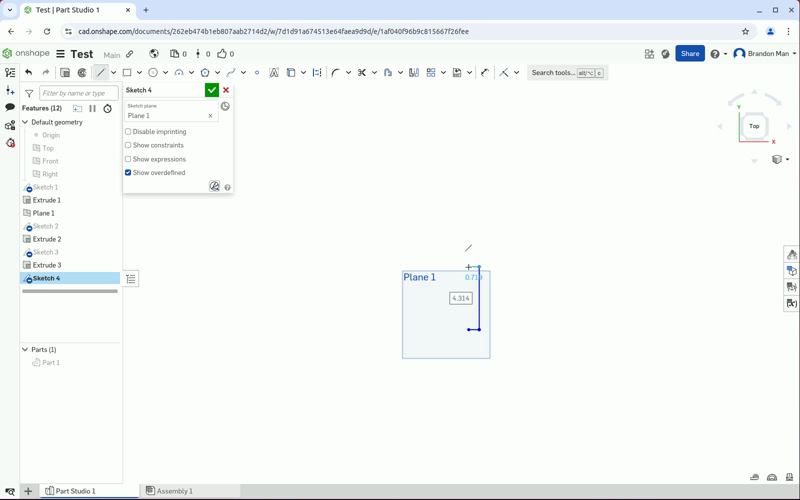
scroll(6)
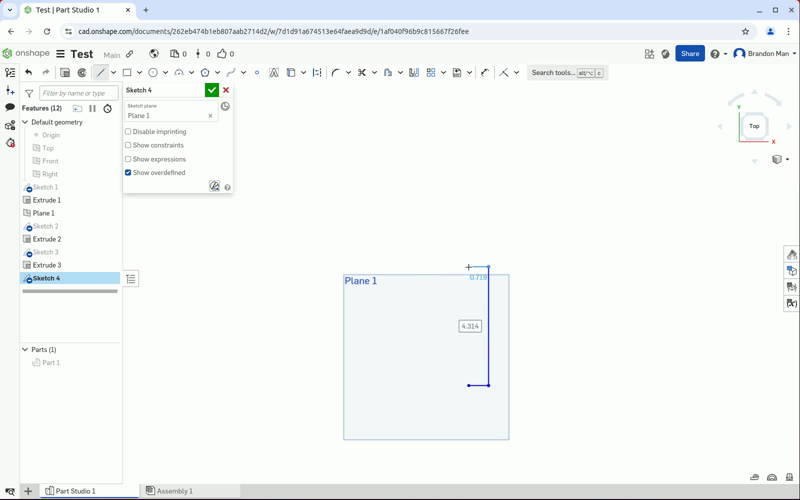
scroll(6)
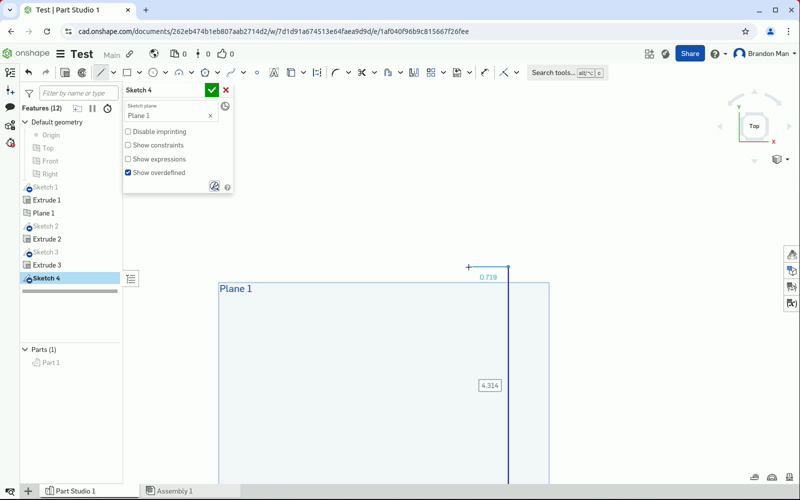
click(468, 266)
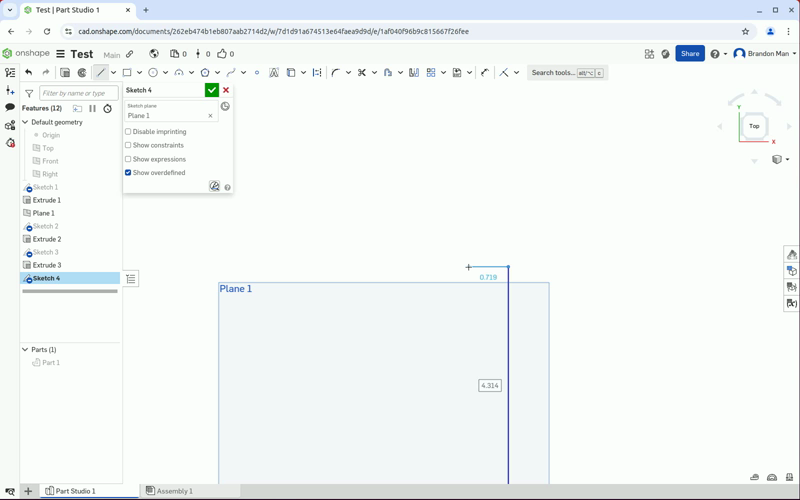
scroll(-6)
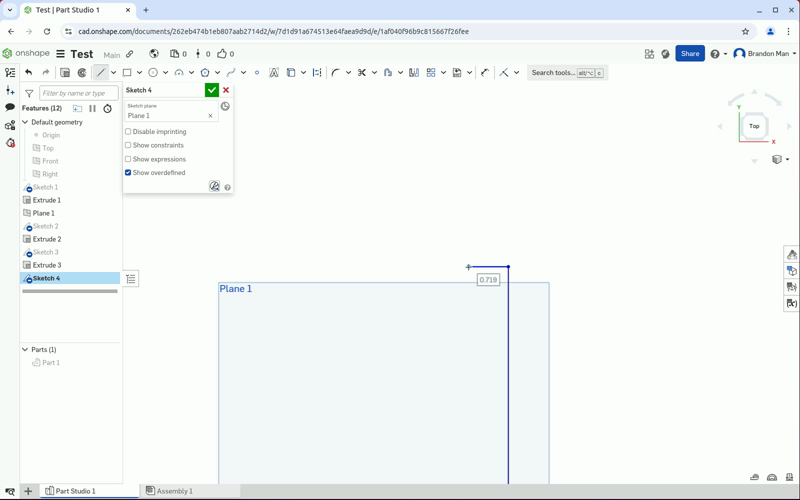
scroll(-6)
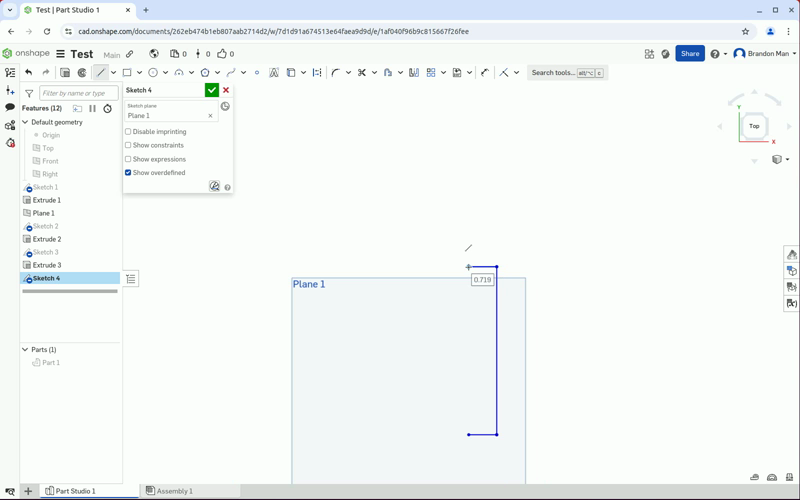
scroll(-6)
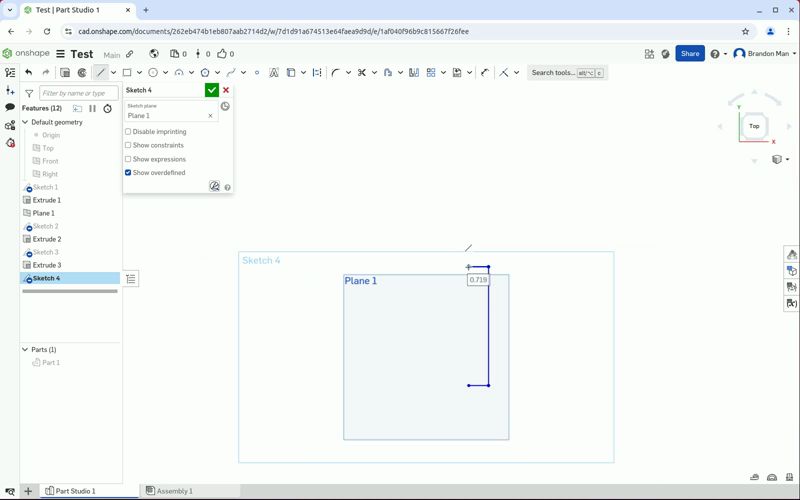
scroll(-6)
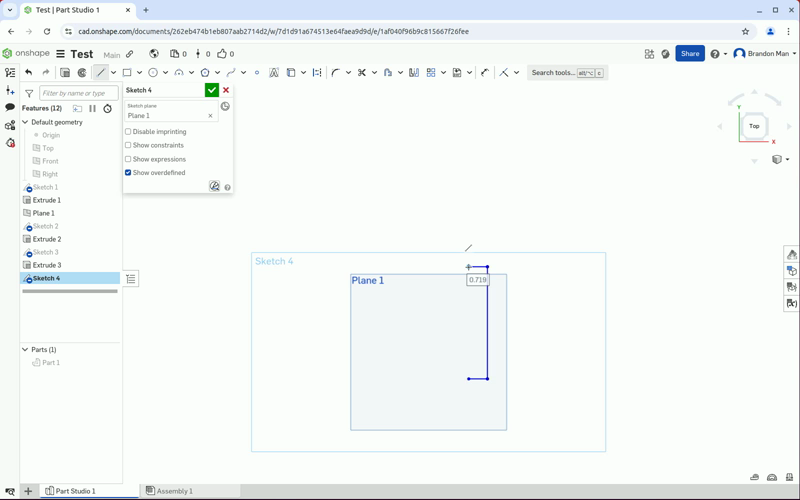
scroll(-6)
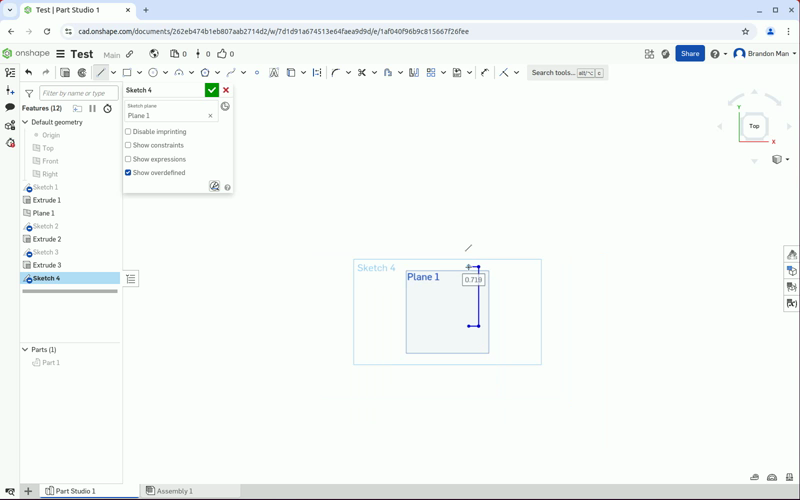
scroll(-6)
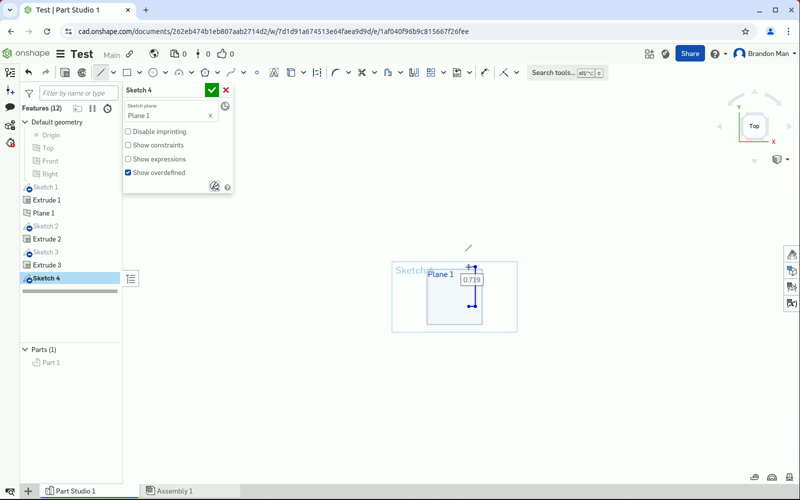
scroll(-6)
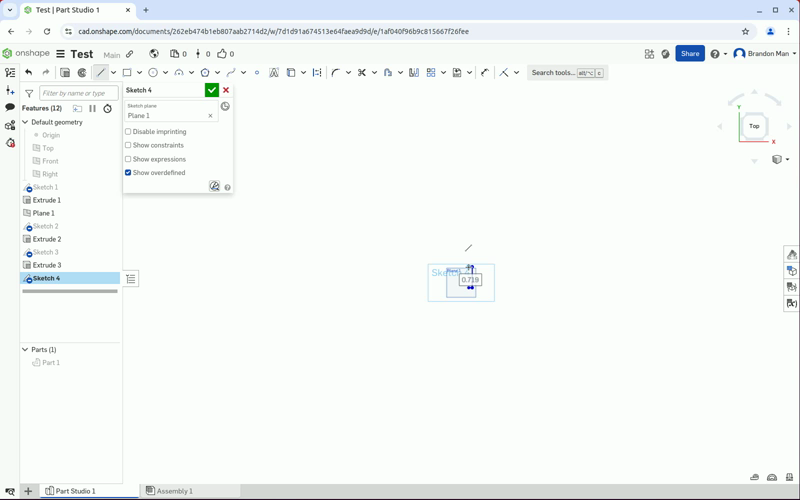
key_up(shift)
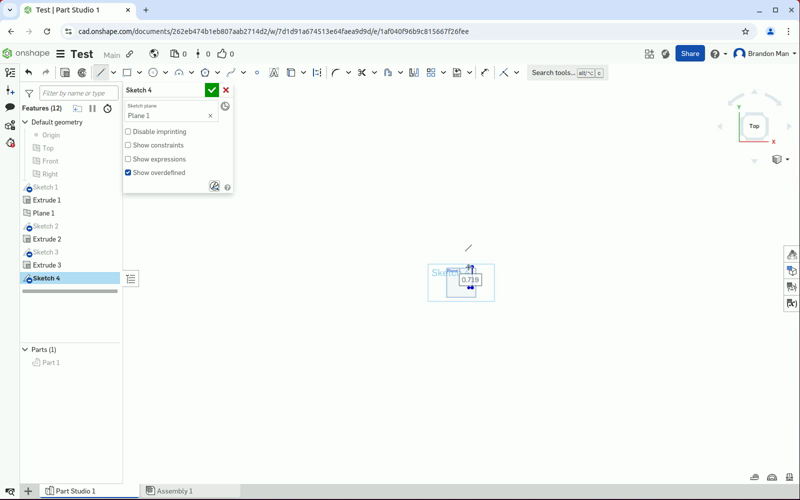
mouse_move(498, 266)
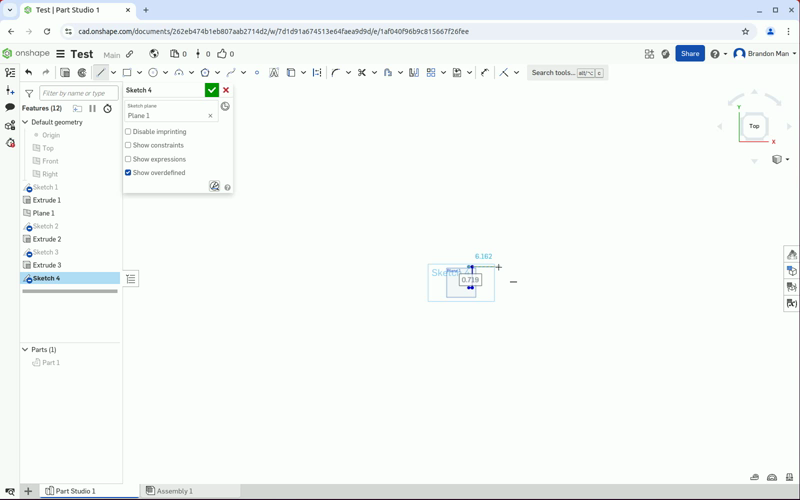
key_down(shift)
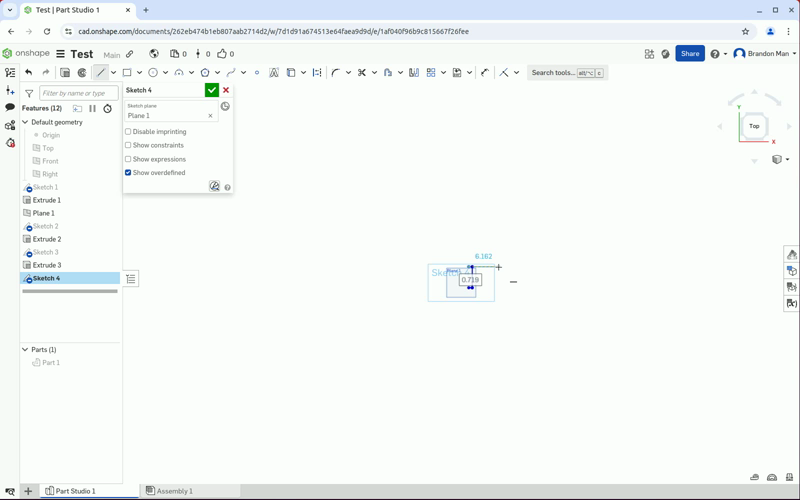
mouse_move(468, 287)
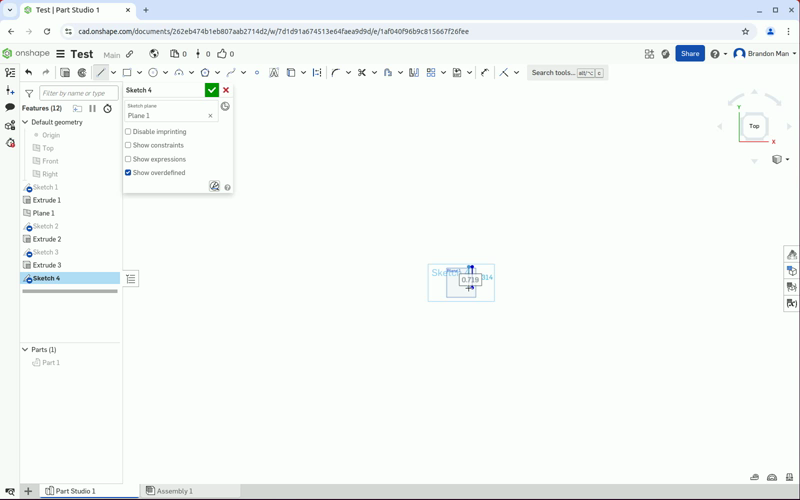
scroll(6)
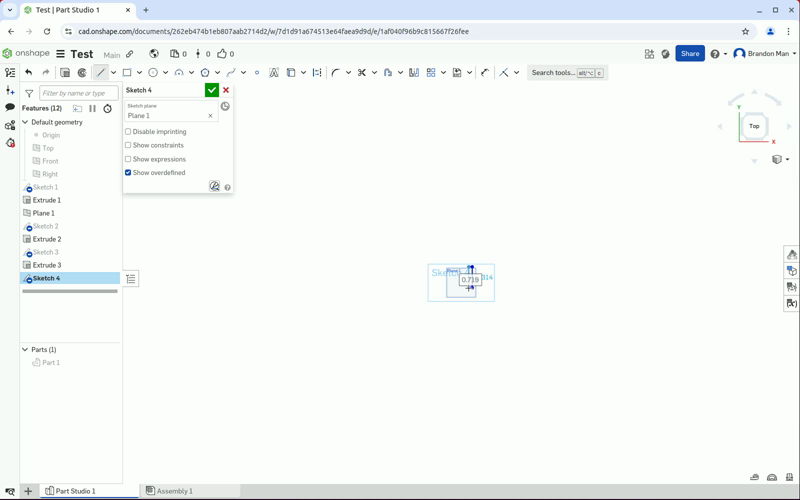
scroll(6)
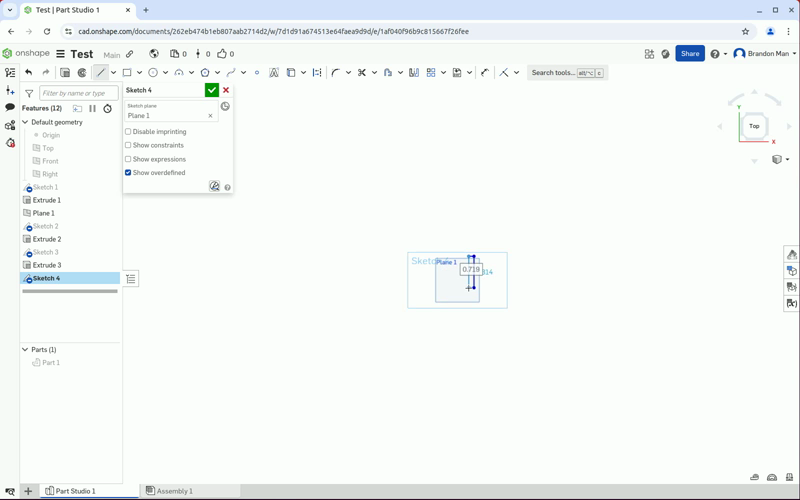
scroll(6)
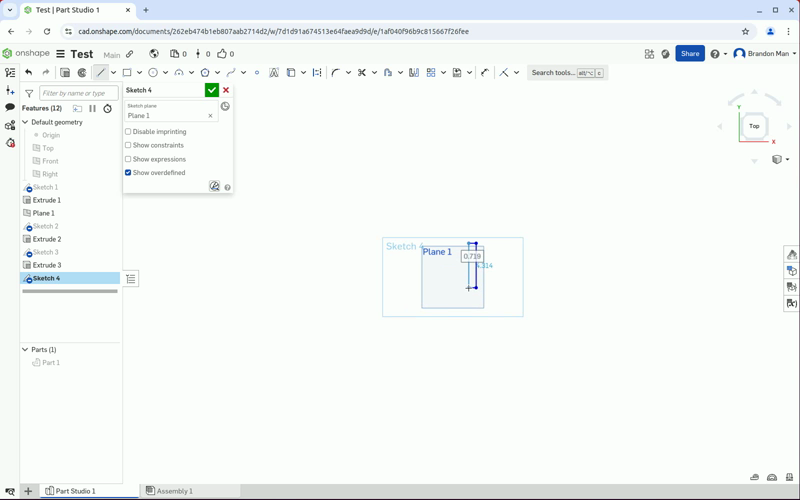
scroll(6)
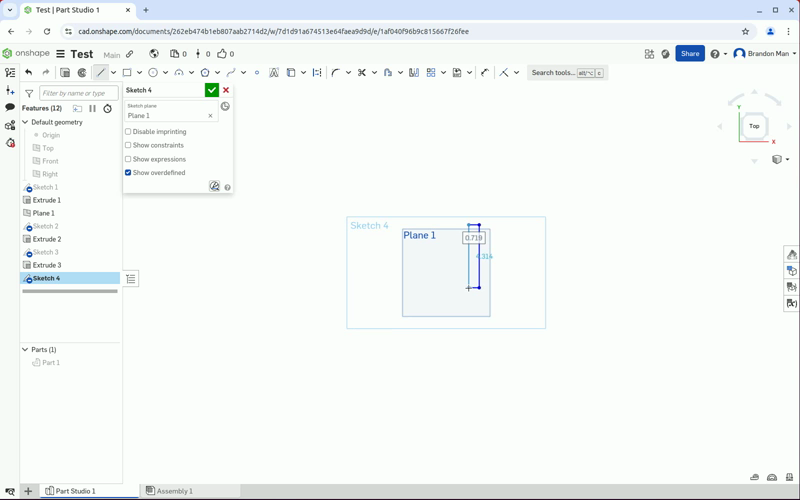
scroll(6)
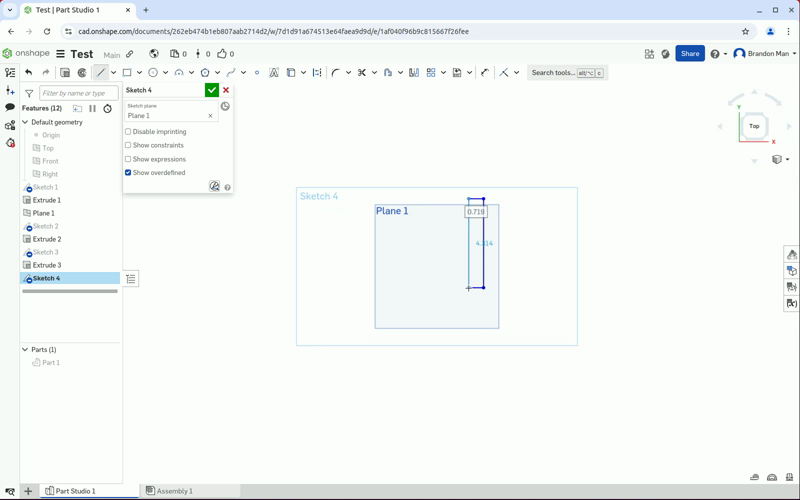
scroll(6)
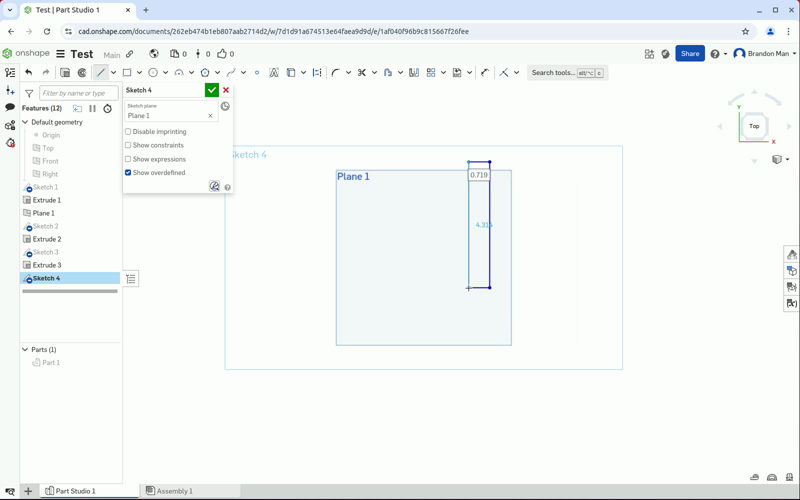
scroll(6)
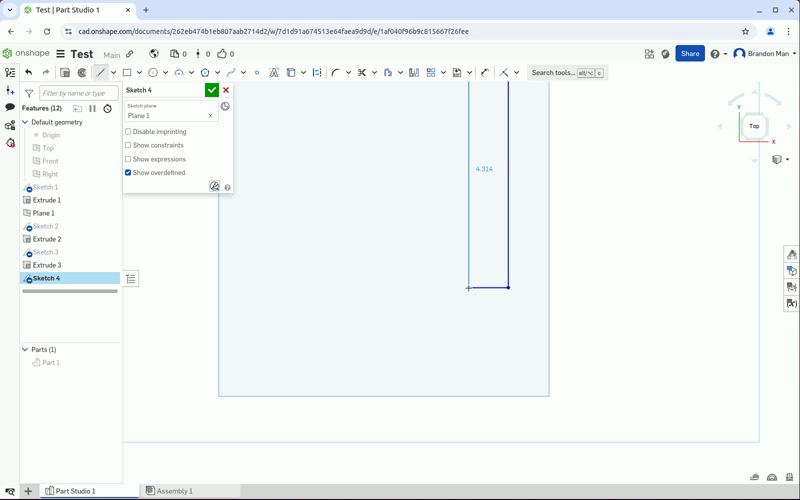
key_up(shift)
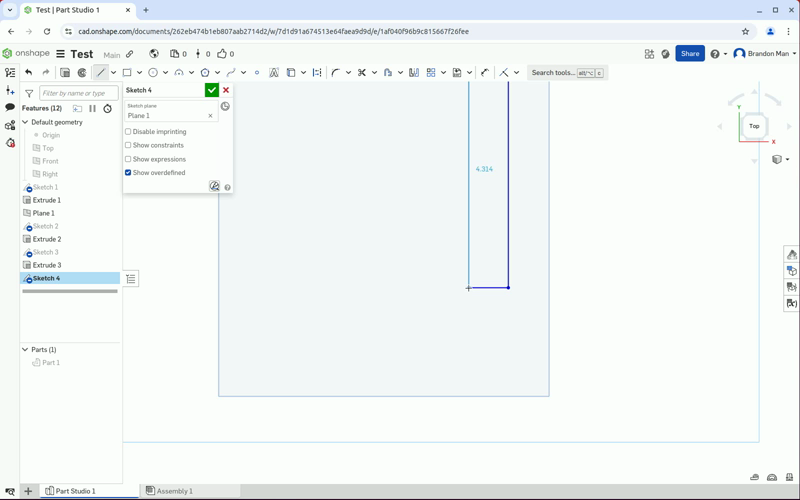
click(468, 287)
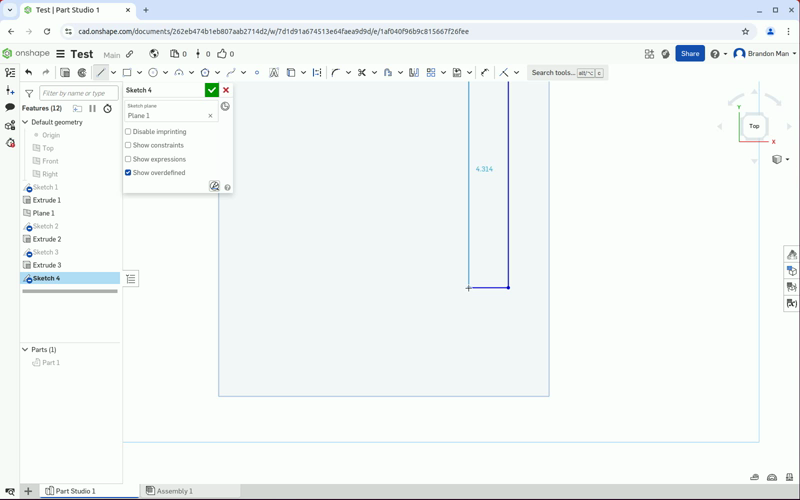
scroll(-6)
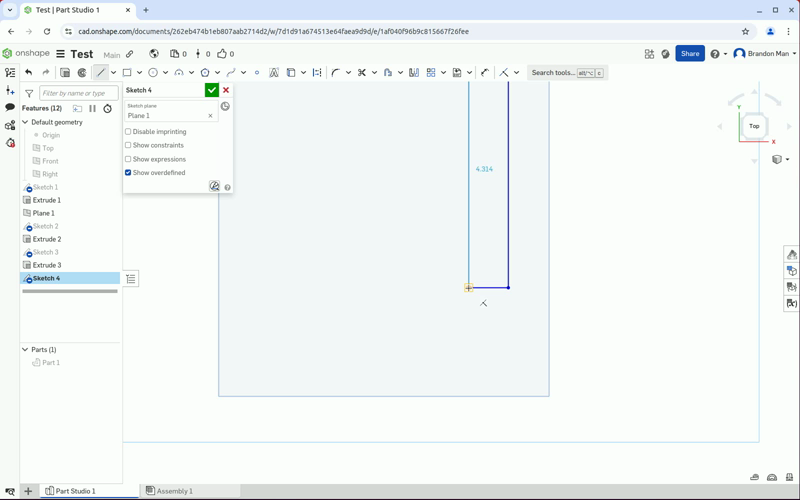
scroll(-6)
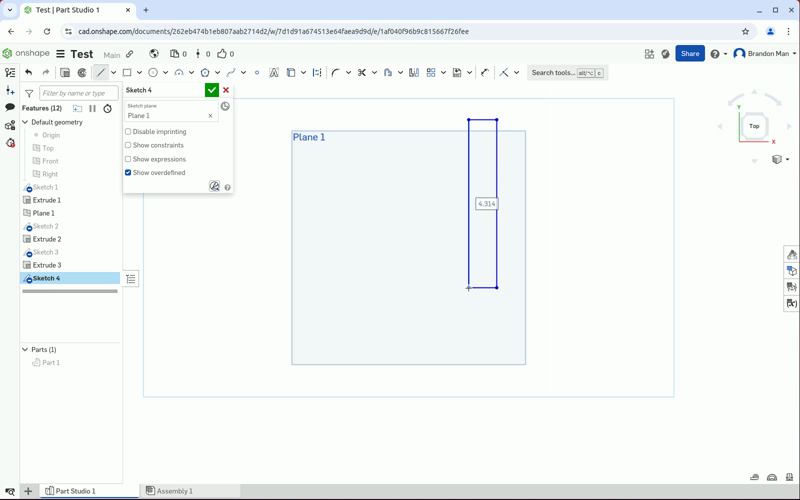
scroll(-6)
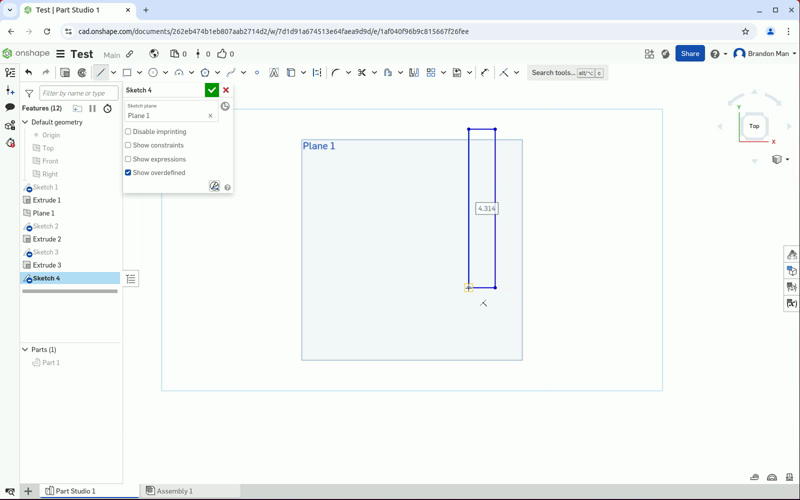
scroll(-6)
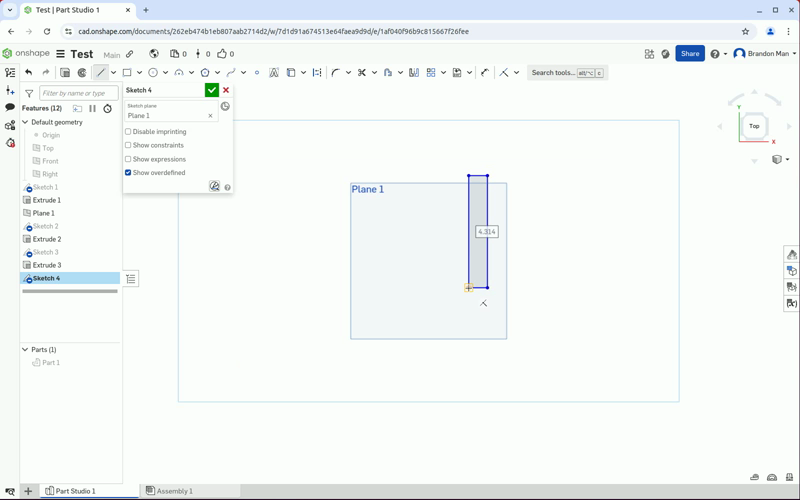
scroll(-6)
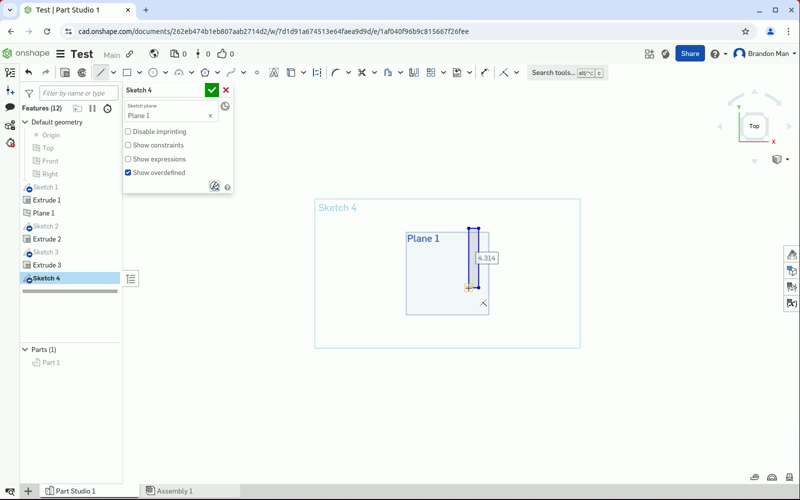
scroll(-6)
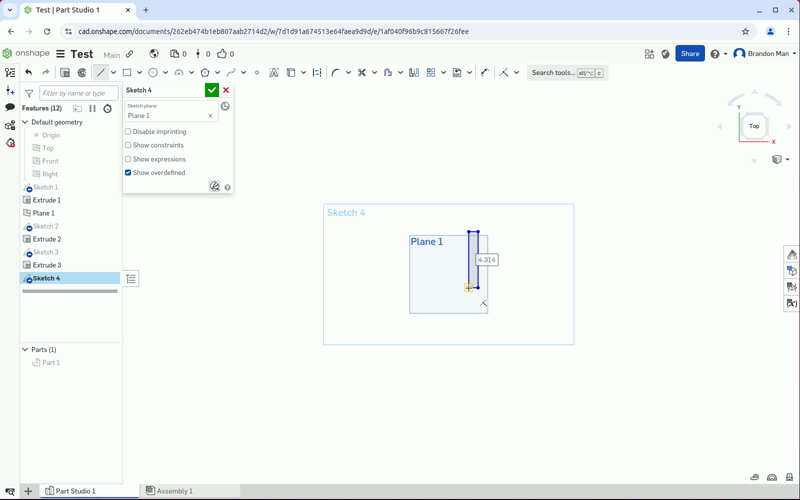
scroll(-6)
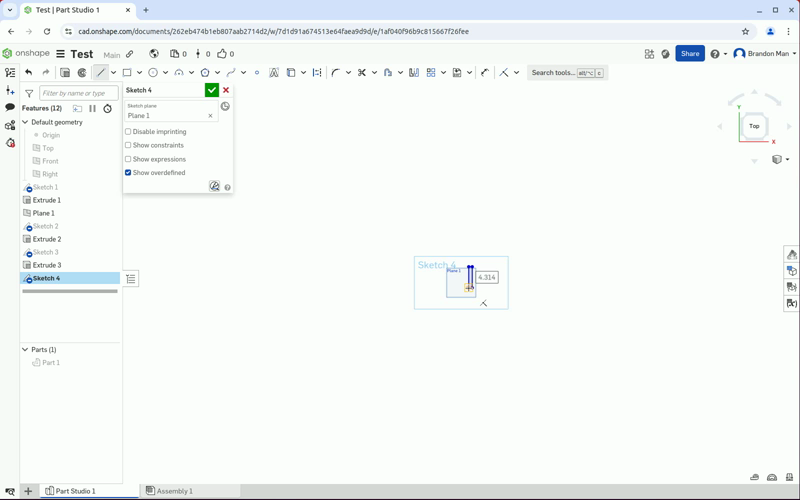
key(esc)
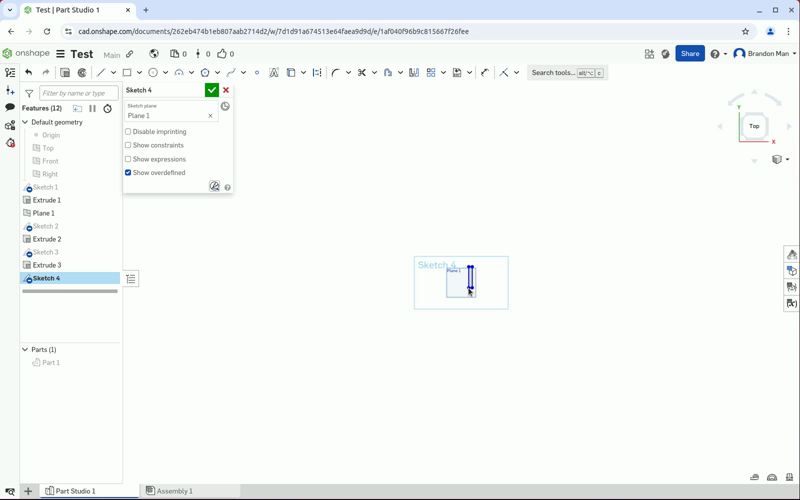
mouse_move(469, 267)
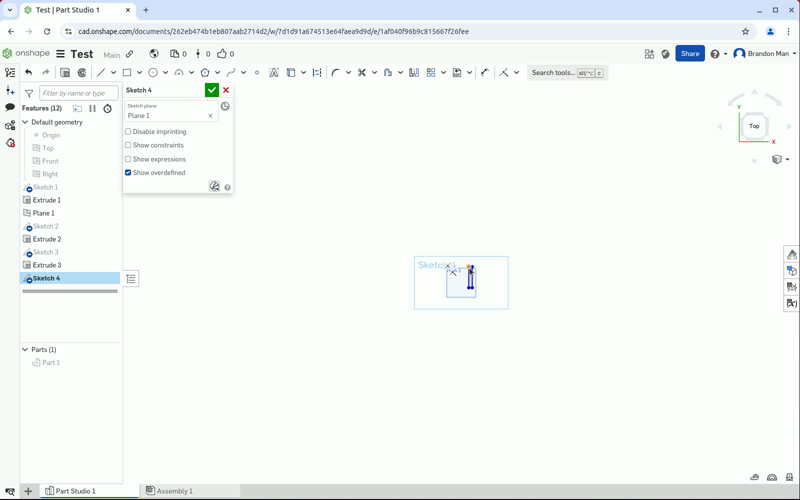
scroll(6)
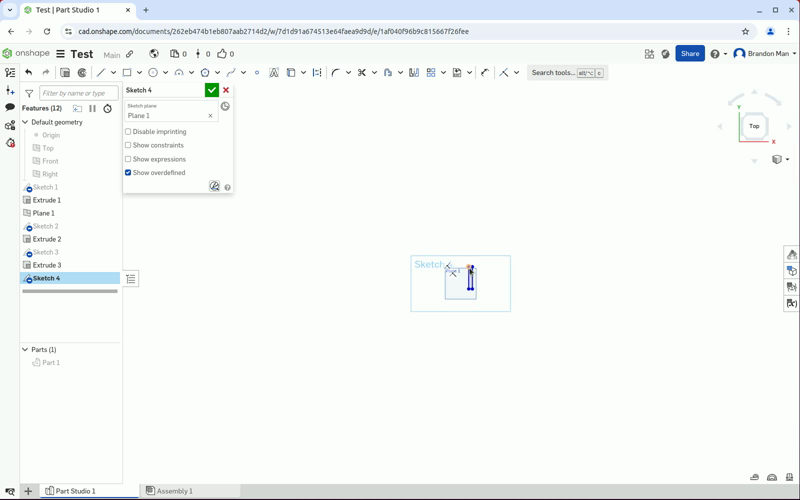
scroll(6)
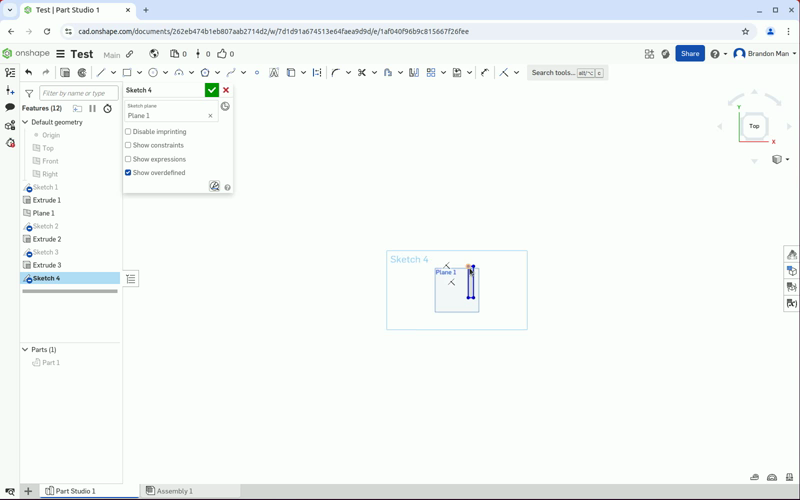
scroll(6)
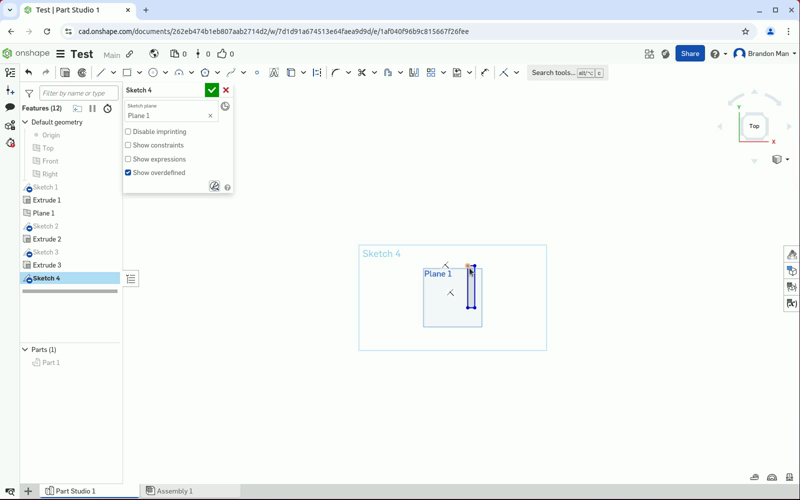
scroll(6)
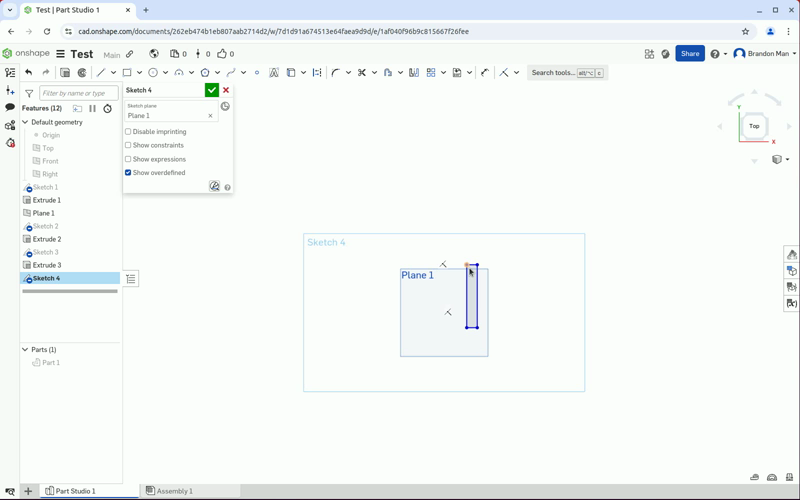
scroll(6)
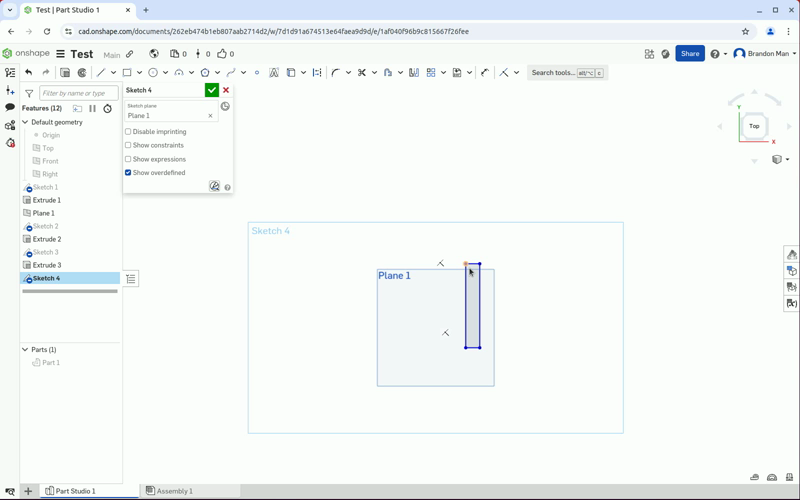
scroll(6)
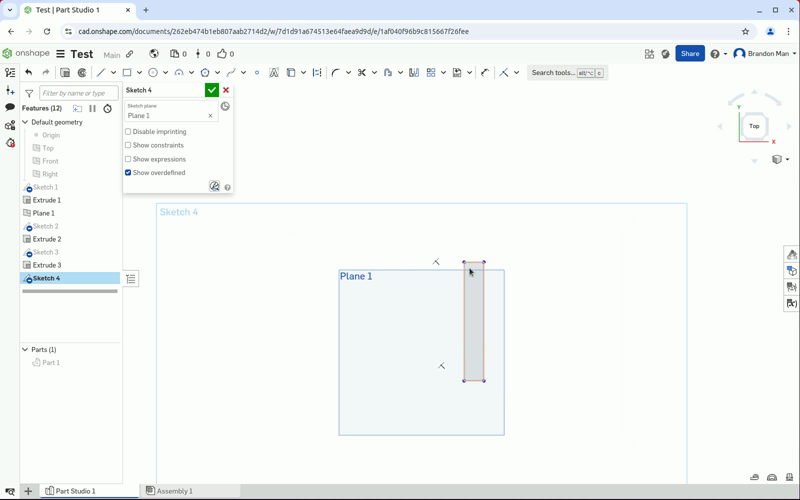
scroll(6)
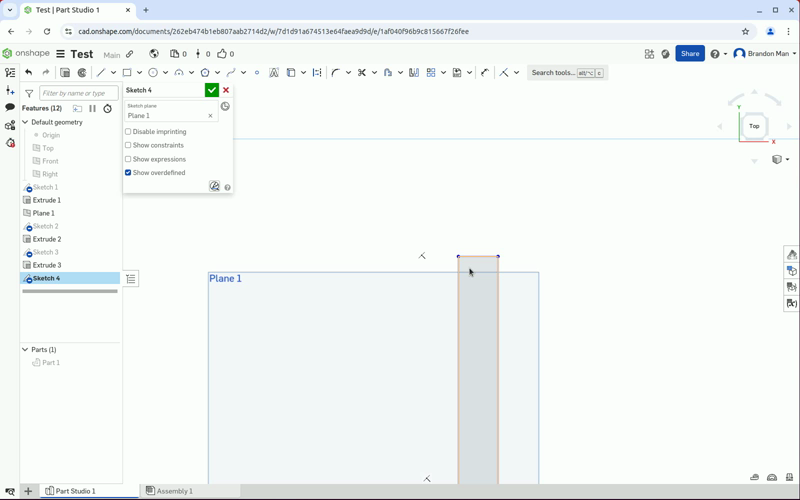
click(469, 267)
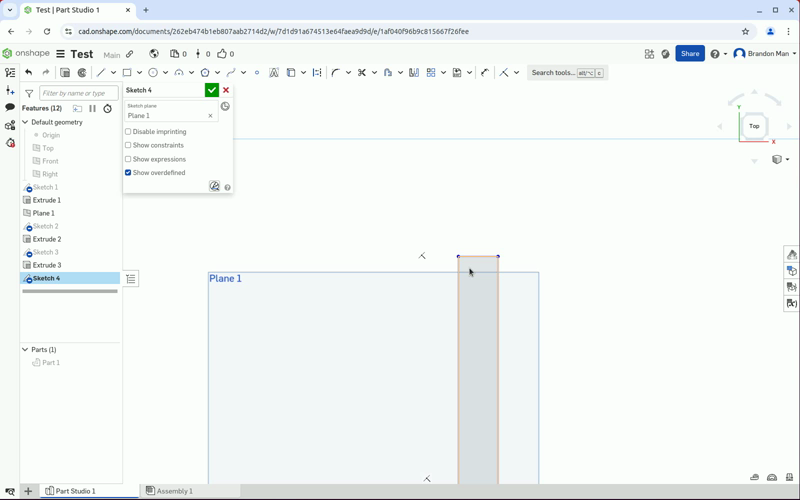
scroll(-6)
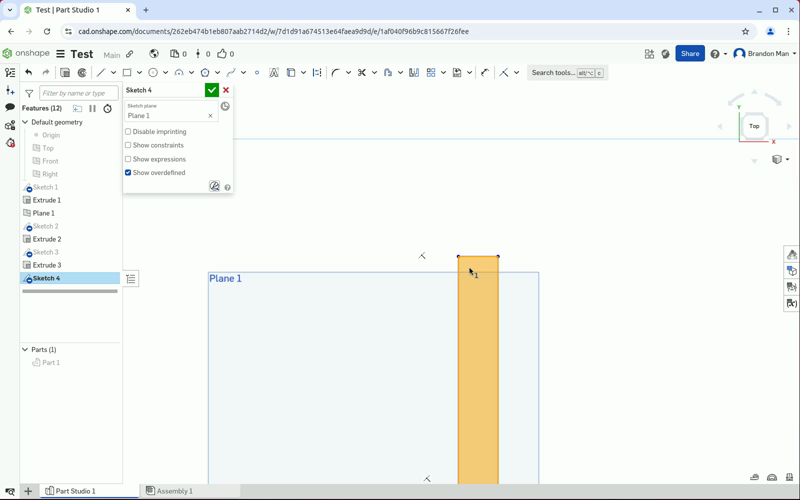
scroll(-6)
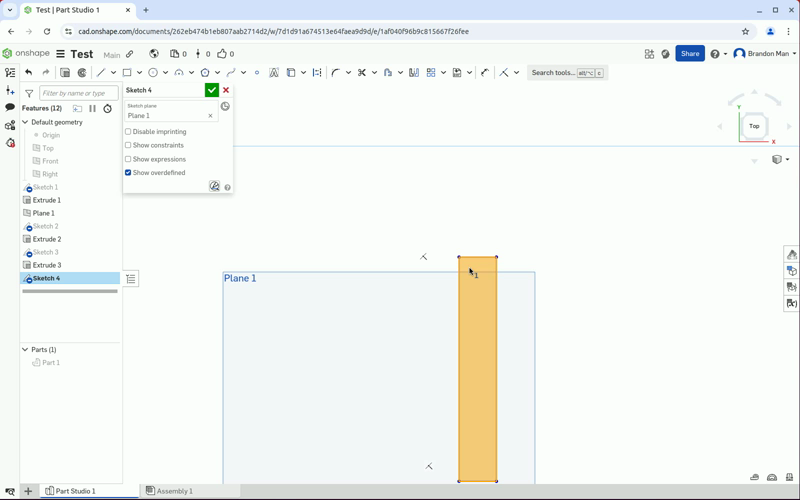
scroll(-6)
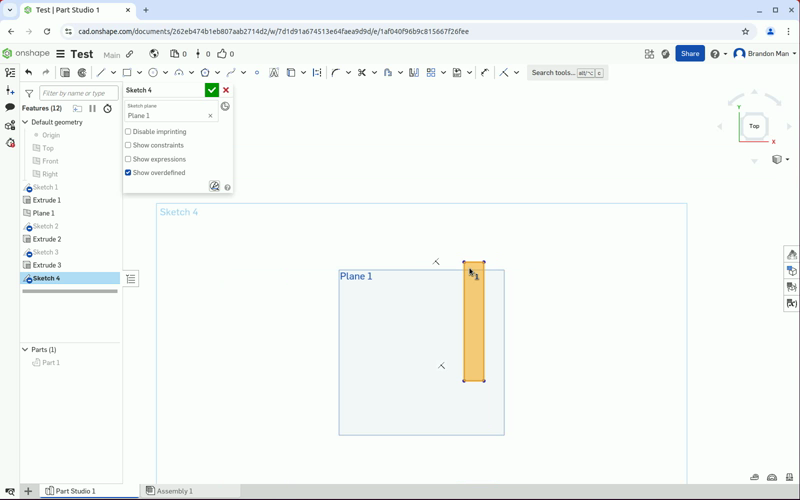
scroll(-6)
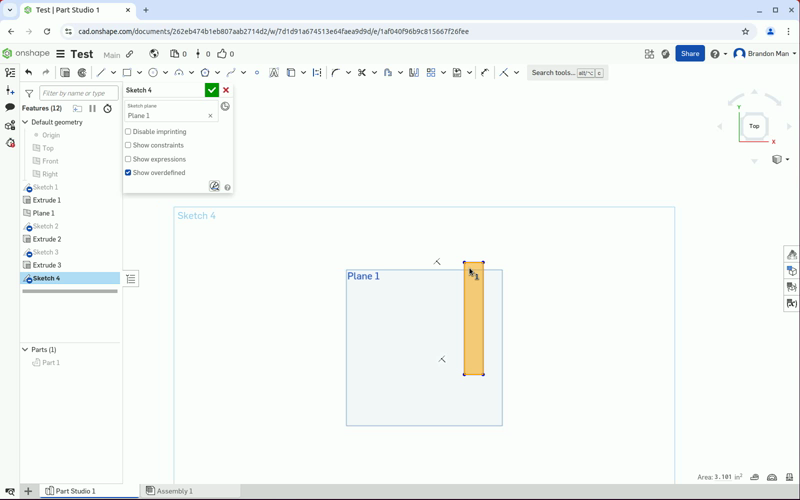
scroll(-6)
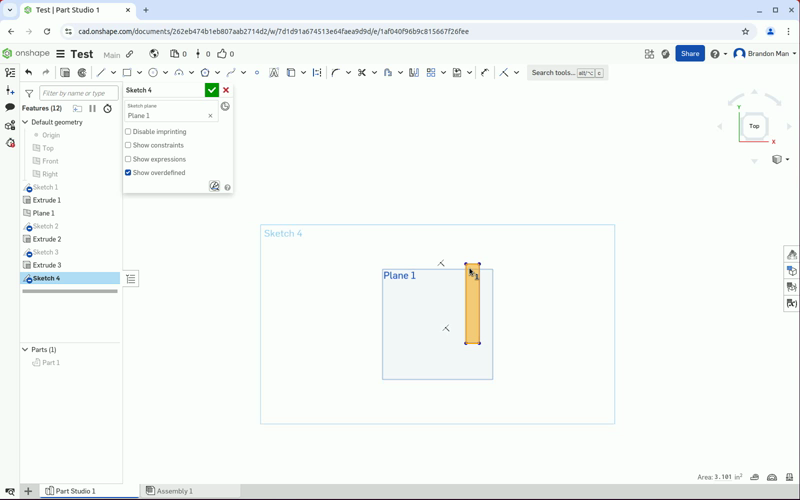
scroll(-6)
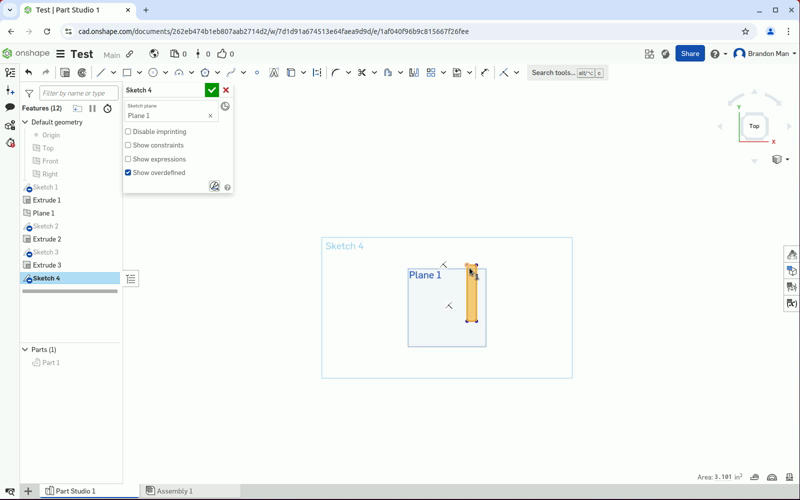
scroll(-6)
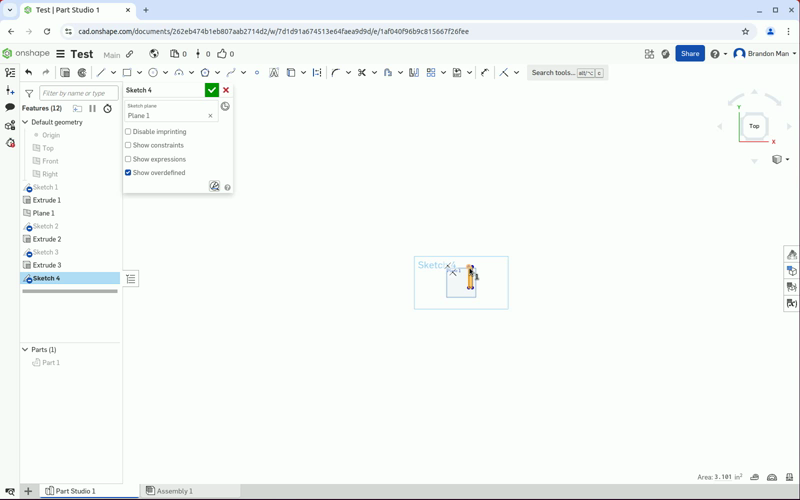
mouse_move(73, 352)
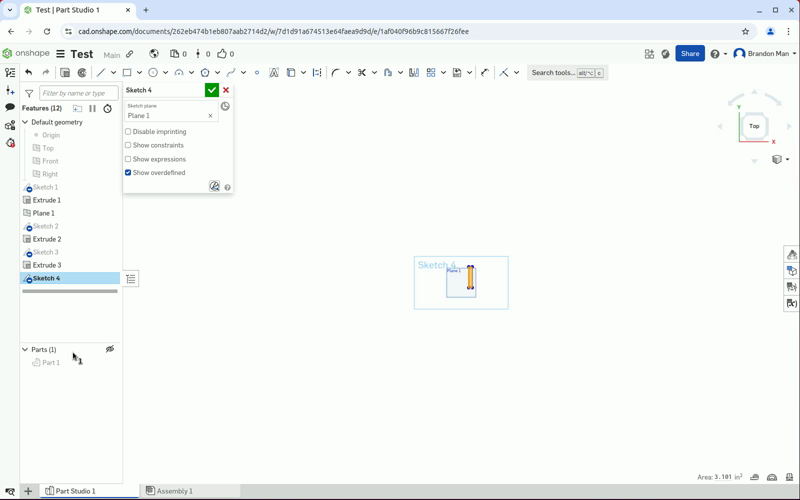
key(shift+y)
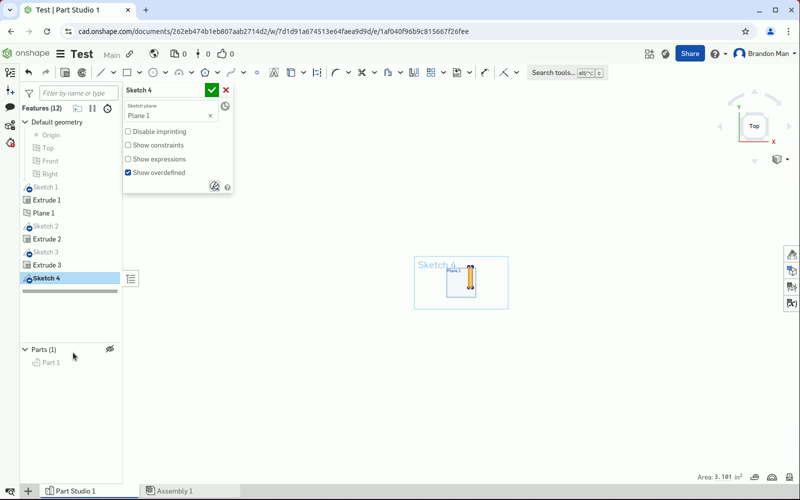
key(shift+e)
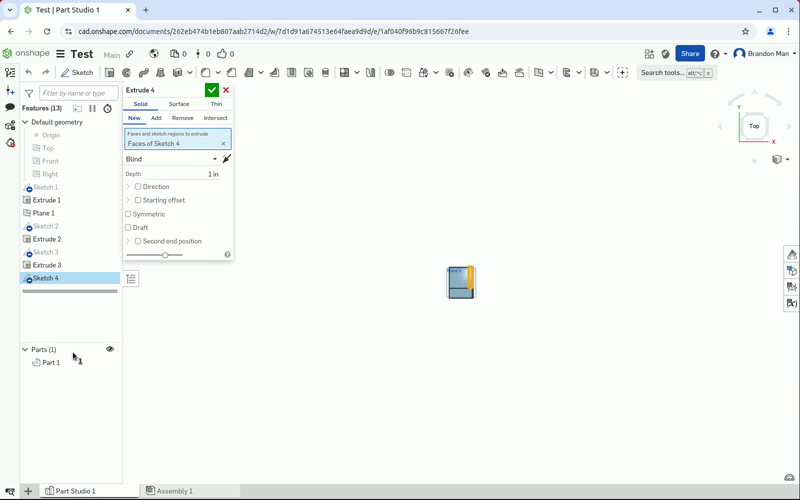
mouse_move(143, 106)
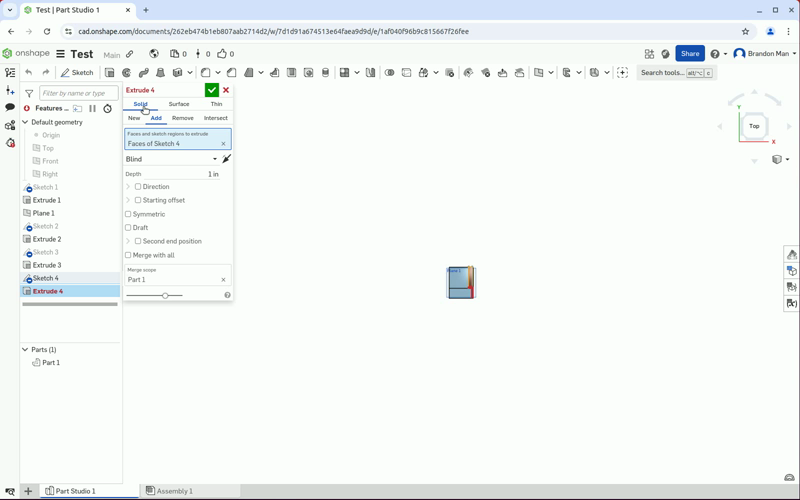
click(143, 106)
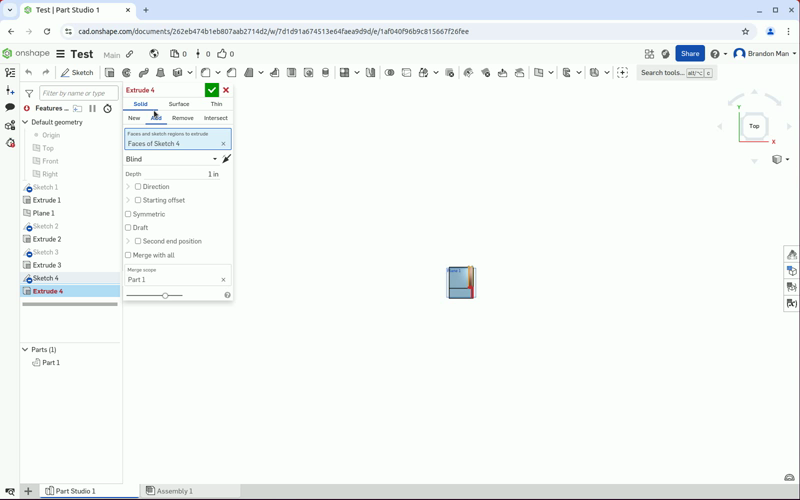
mouse_move(186, 120)
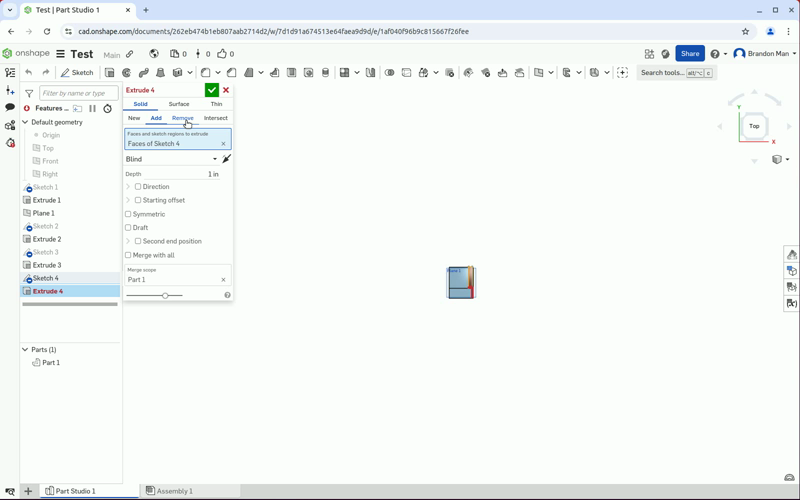
click(186, 120)
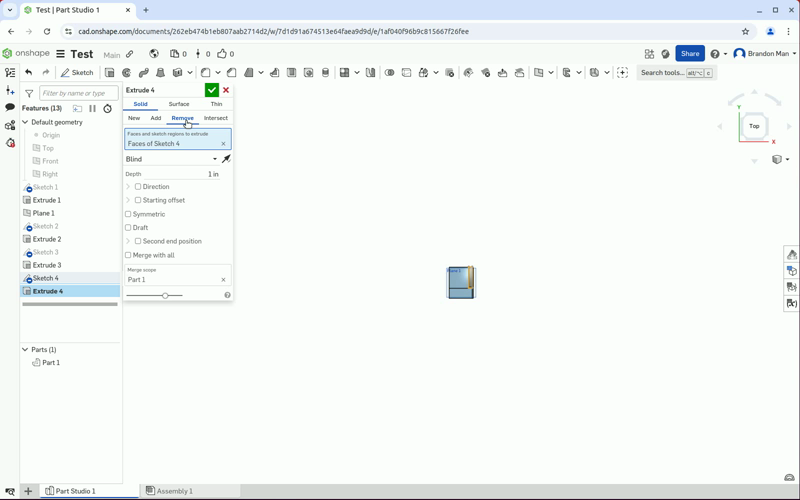
key(tab, 4)
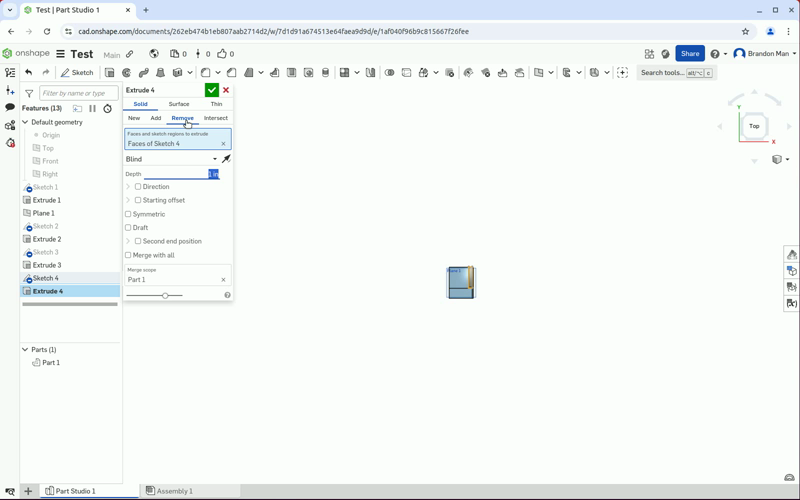
text(6.018)
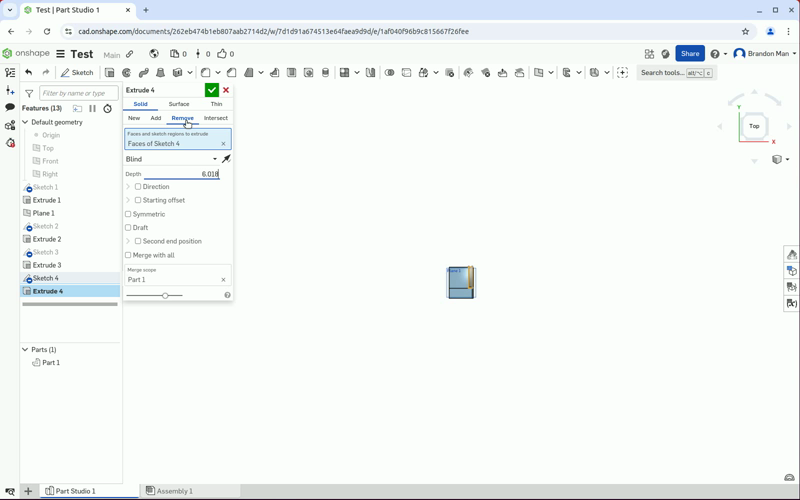
key(tab, 6)
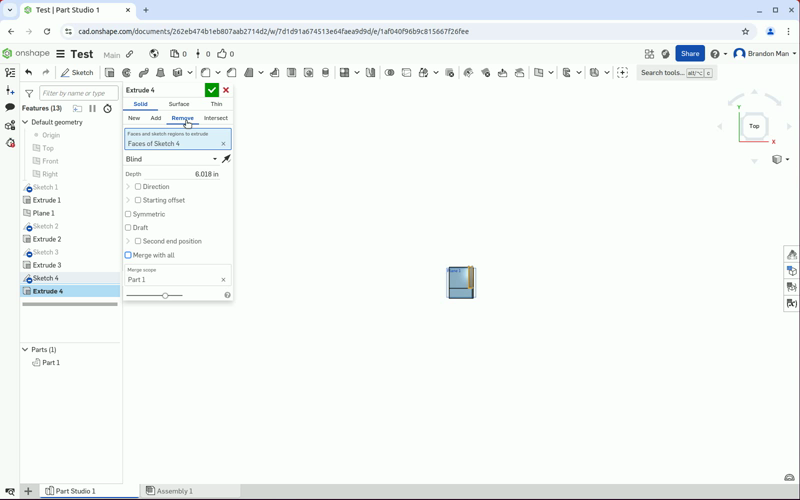
key(space)
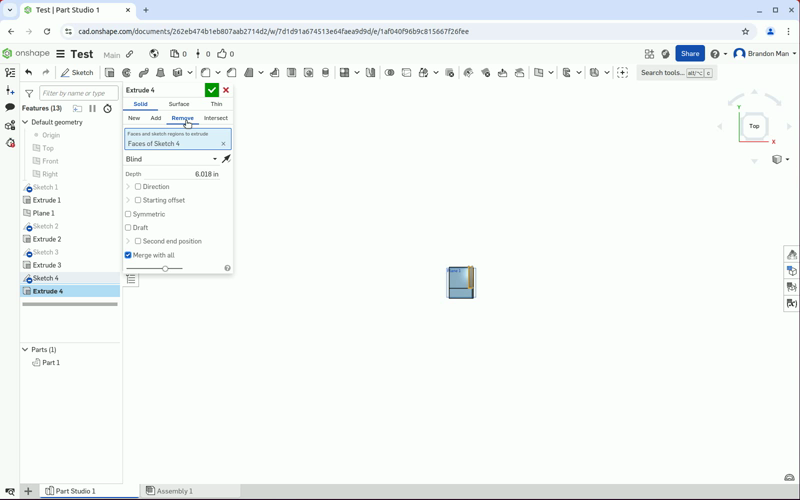
key(enter)
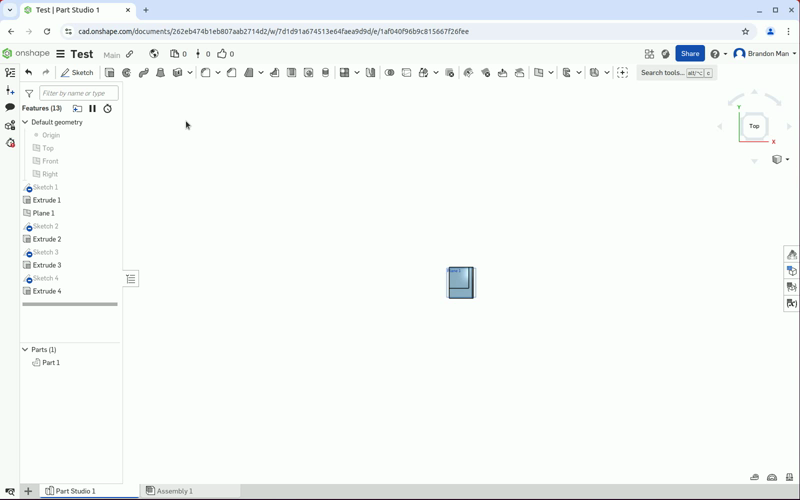
key(shift+h)
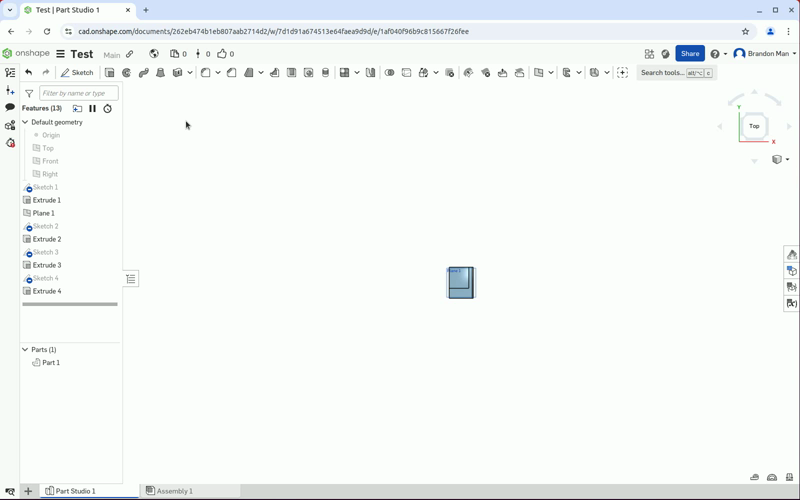
key(shift+h)
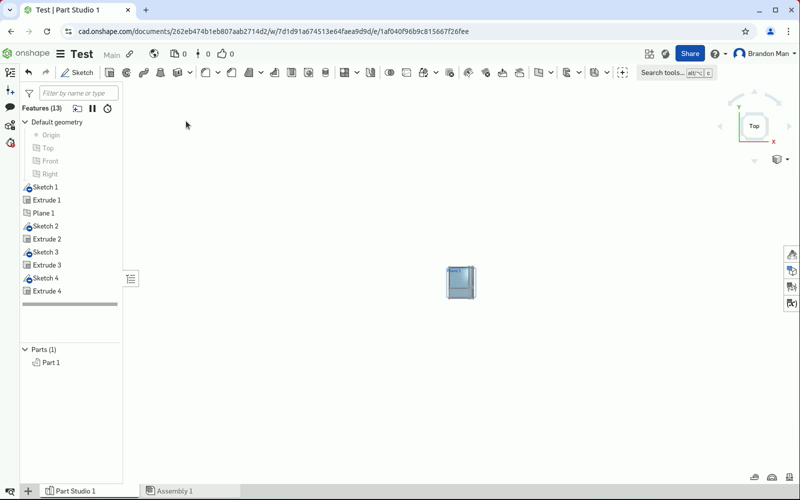
key(shift+7)
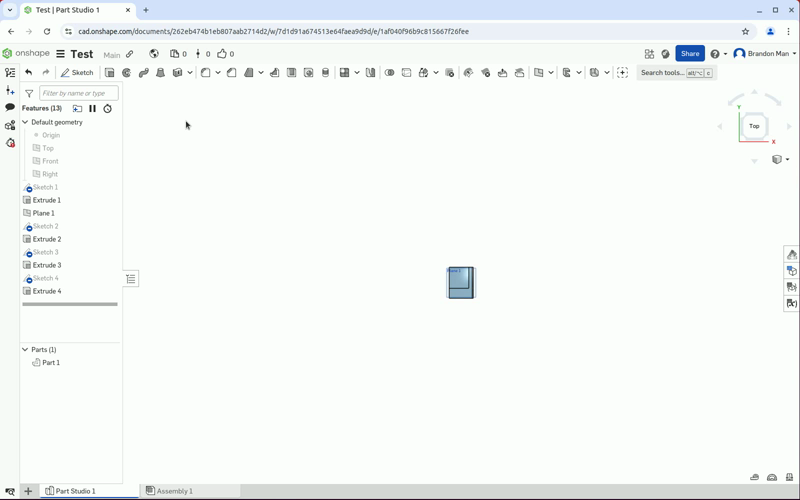
key(up, 3)
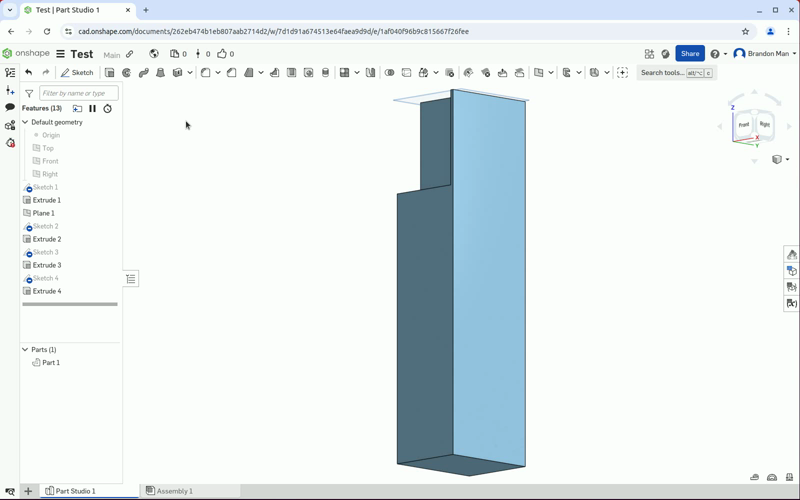
key(left, 3)
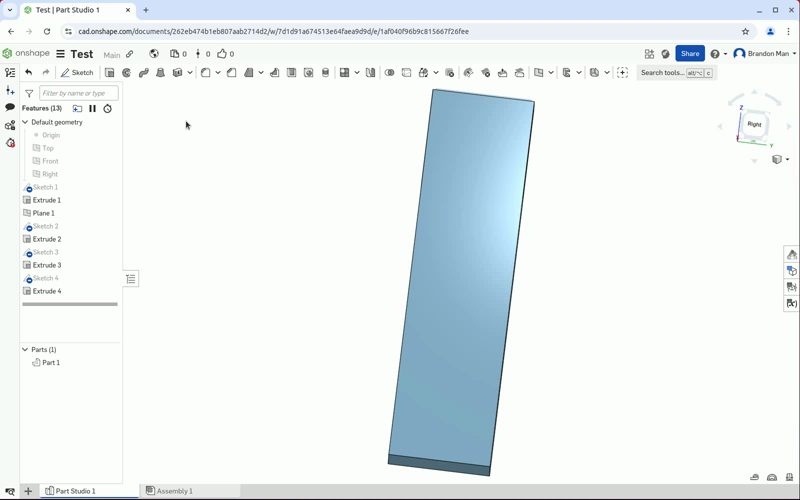
key(right, 3)
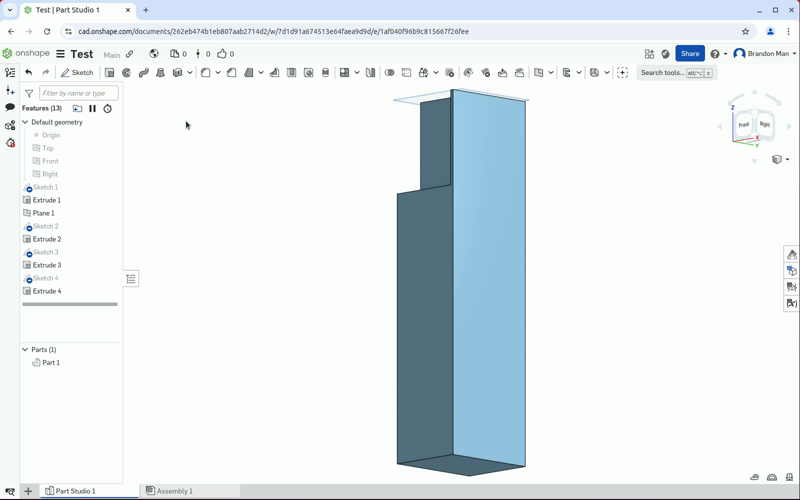
key(down, 3)
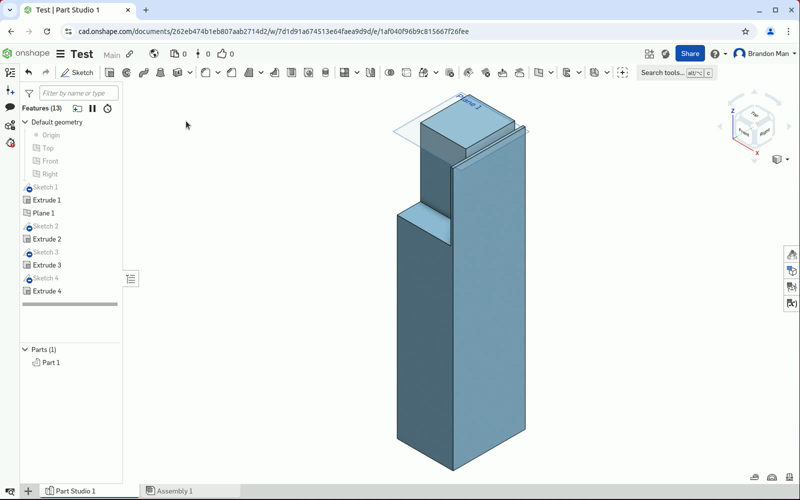
mouse_move(73, 189)
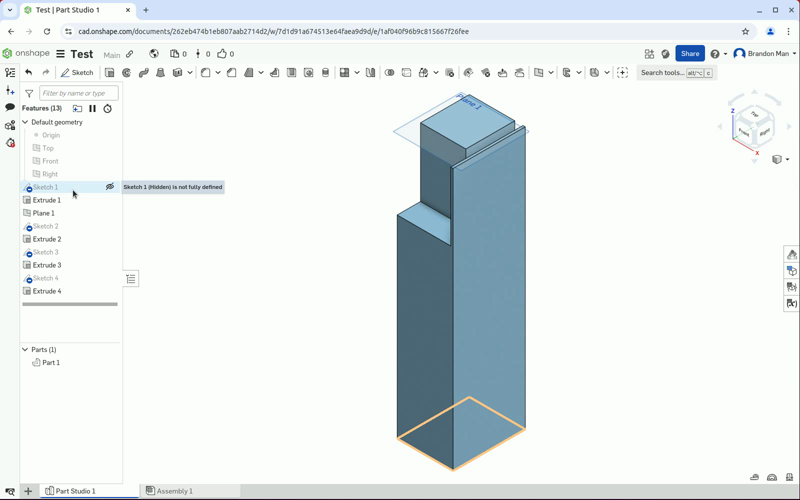
click(73, 189)